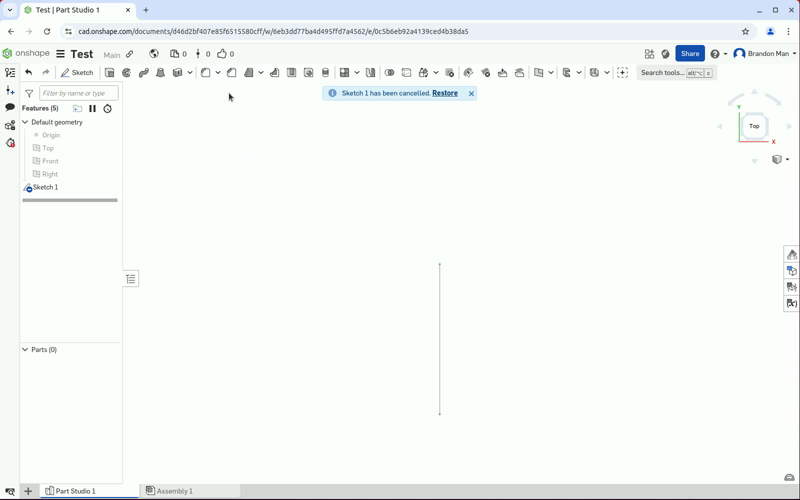
key(shift+h)
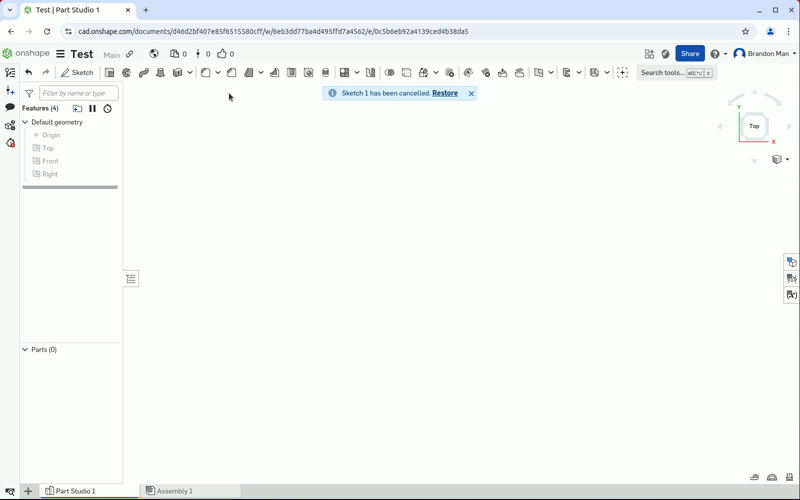
mouse_move(73, 352)
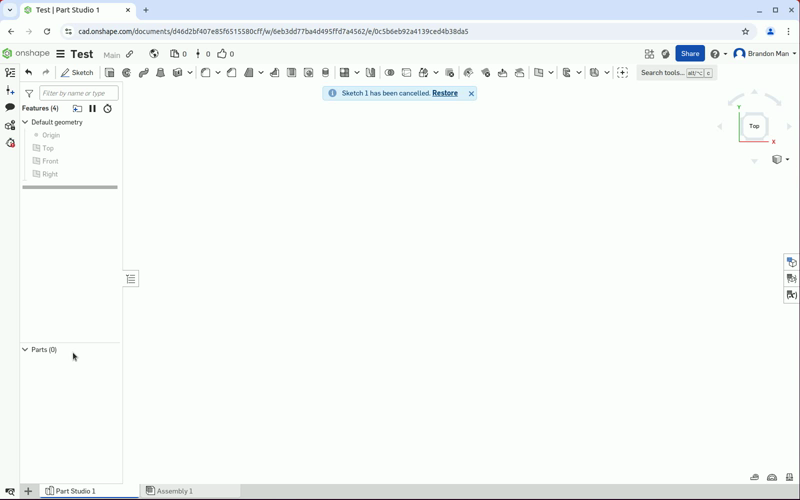
key(y)
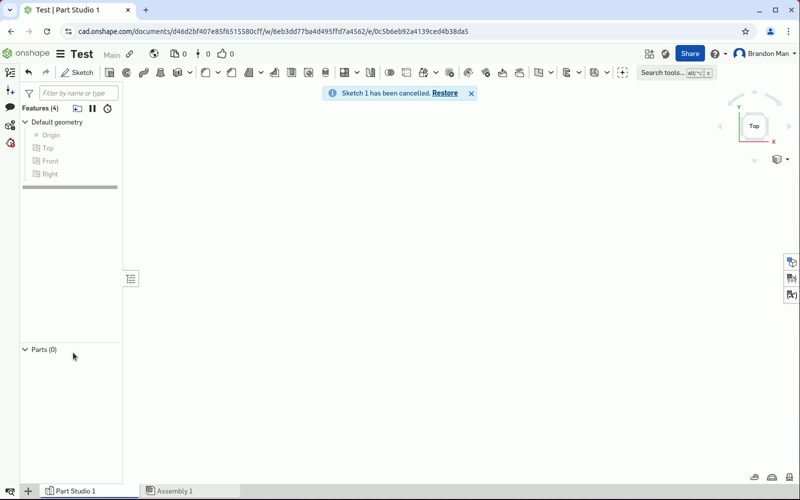
key(shift+p)
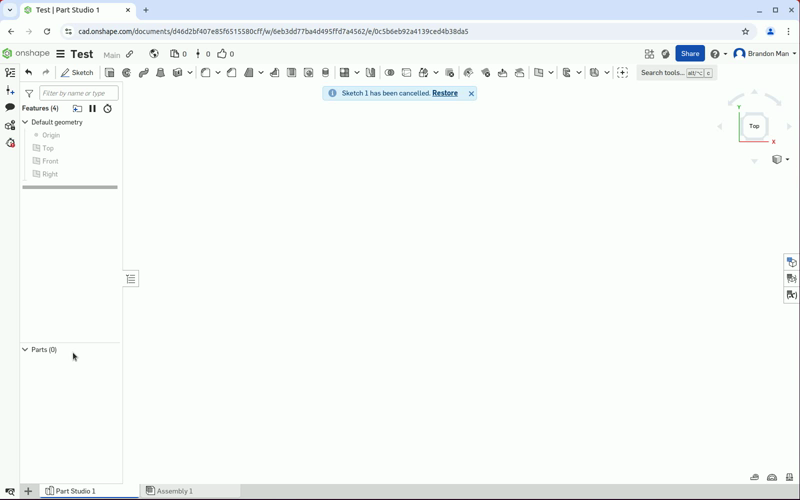
key(space)
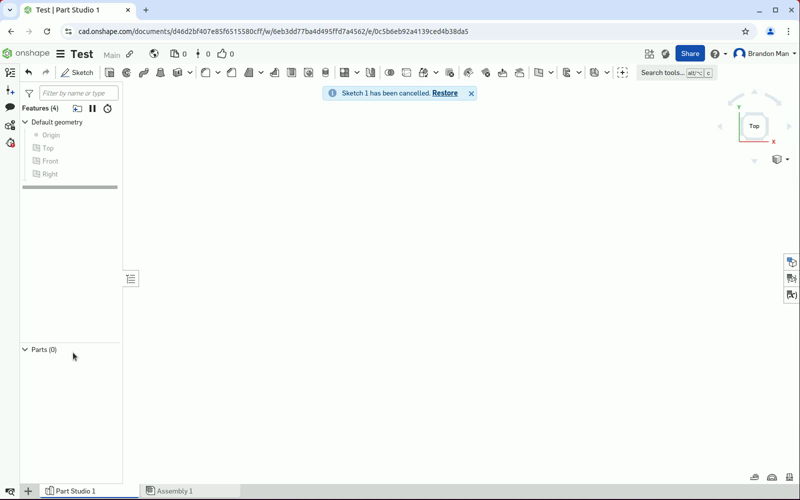
key_down(shift)
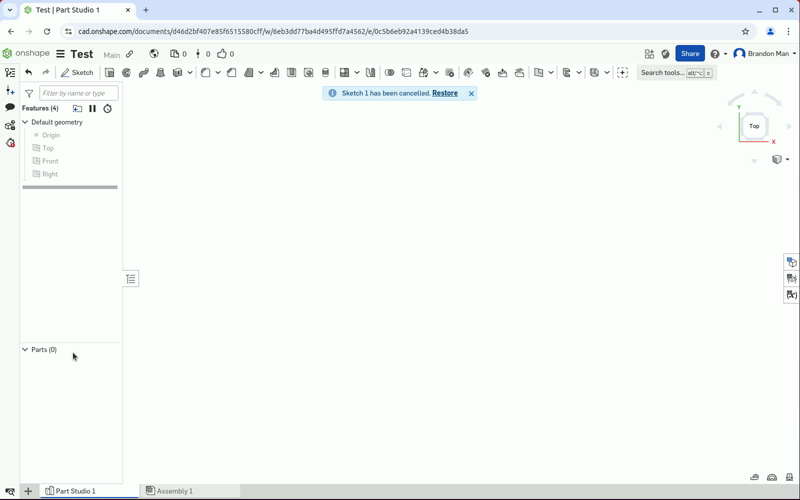
key(up)
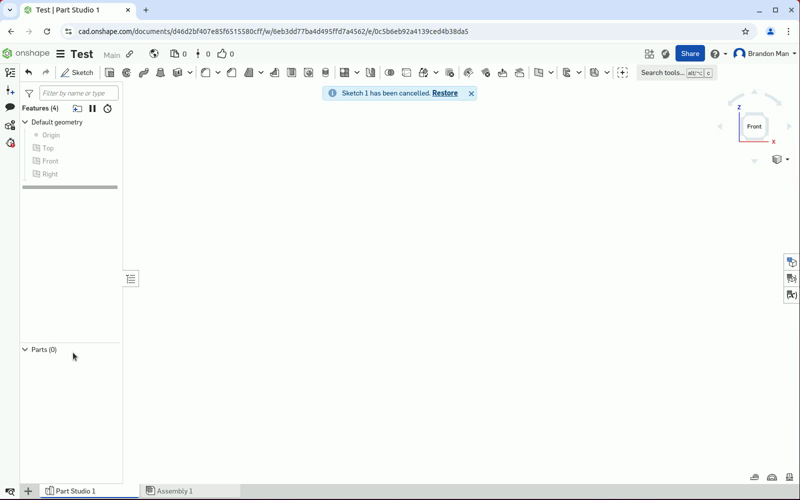
key_up(shift)
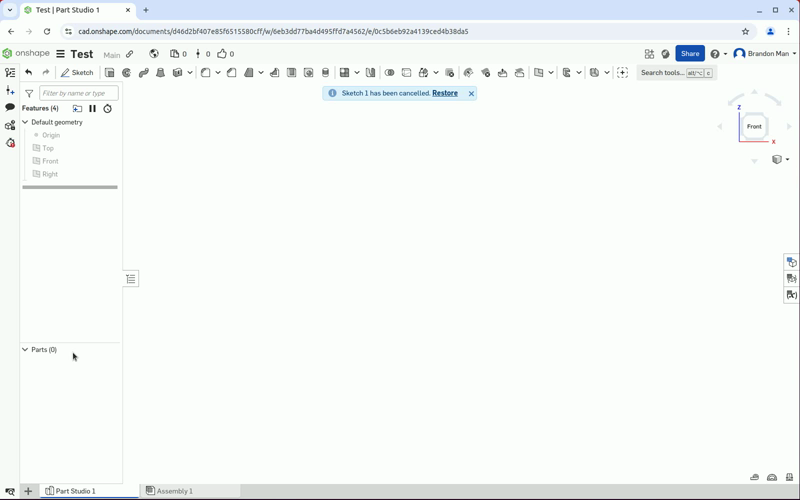
mouse_move(73, 352)
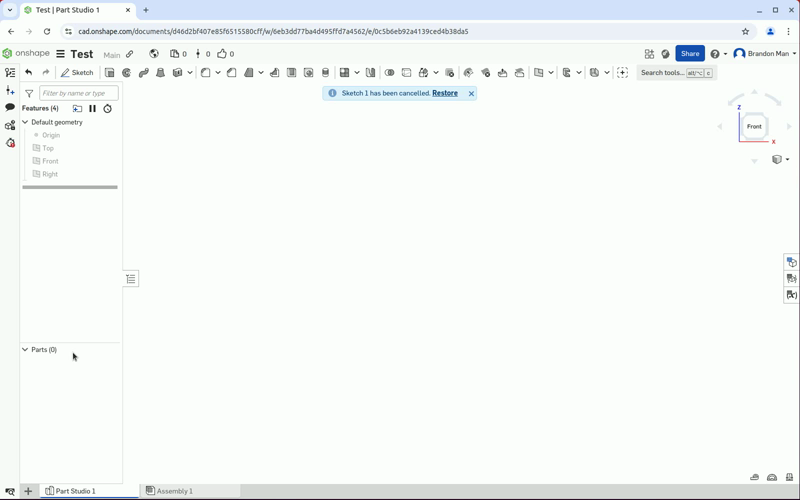
key(shift+y)
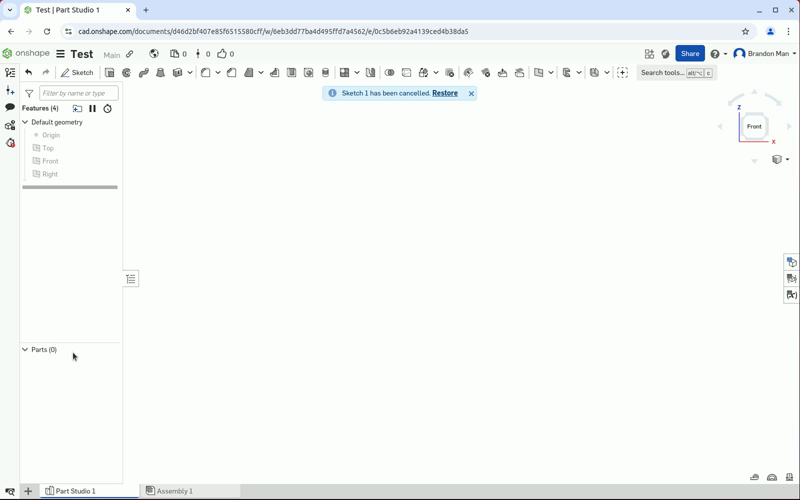
key(shift+s)
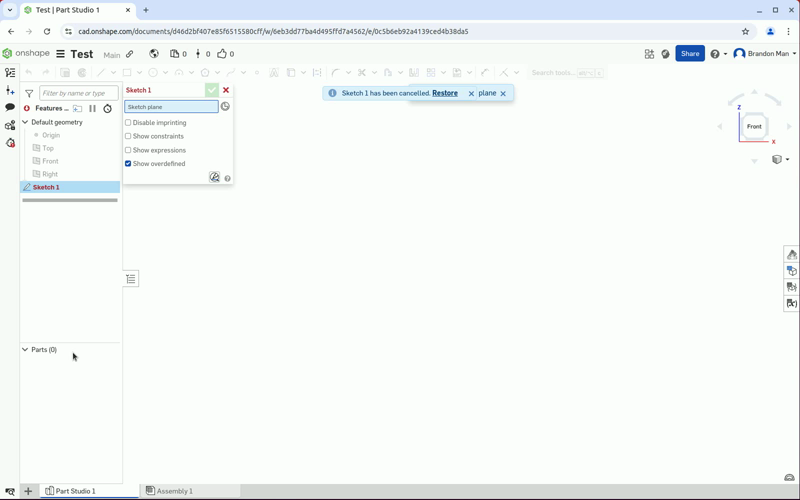
mouse_move(73, 163)
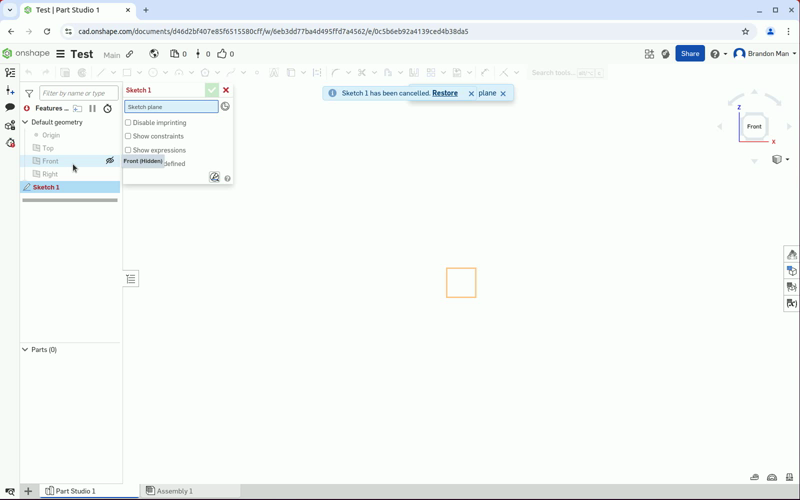
click(73, 163)
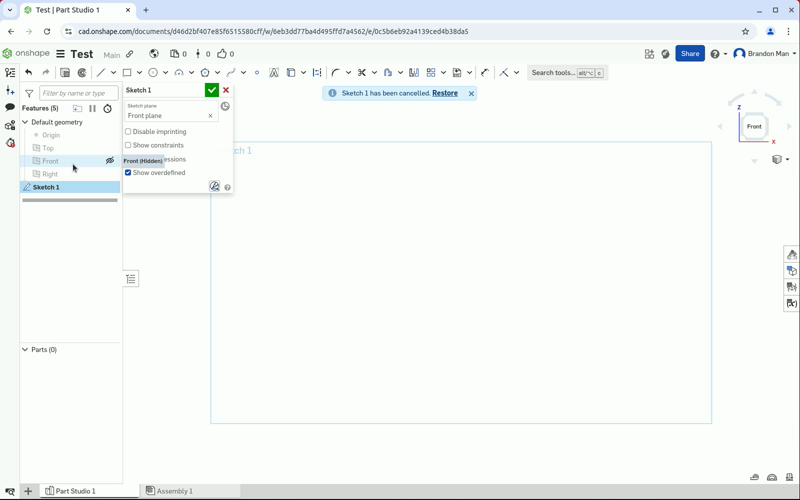
mouse_move(73, 352)
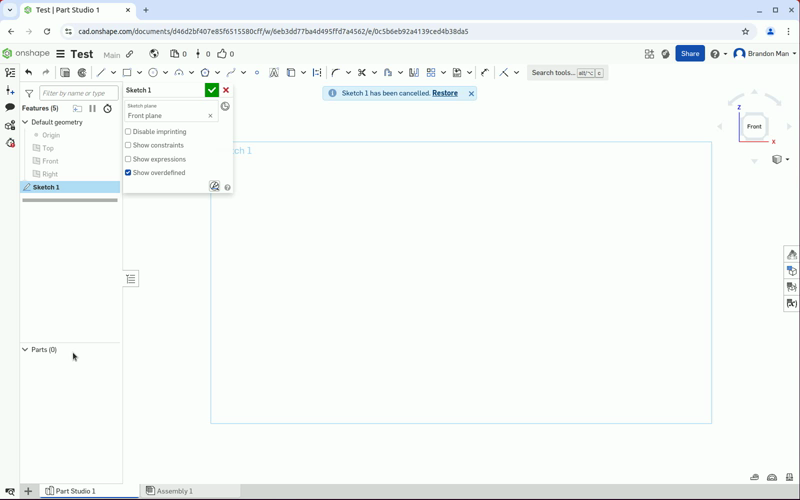
key(y)
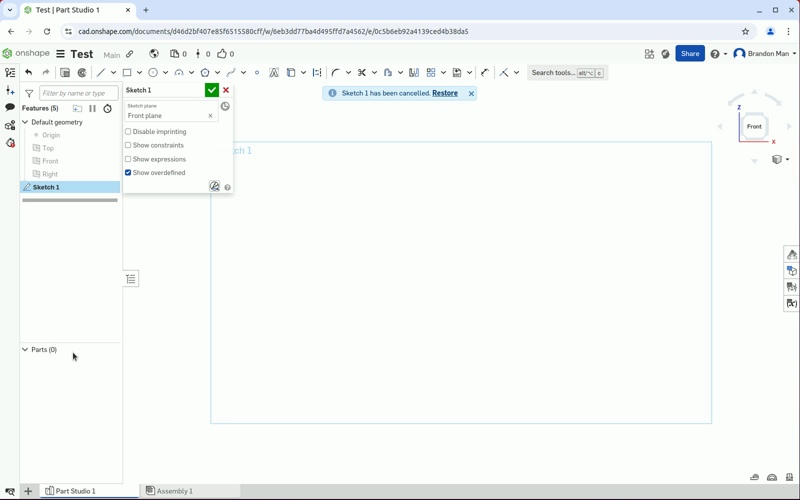
key(l)
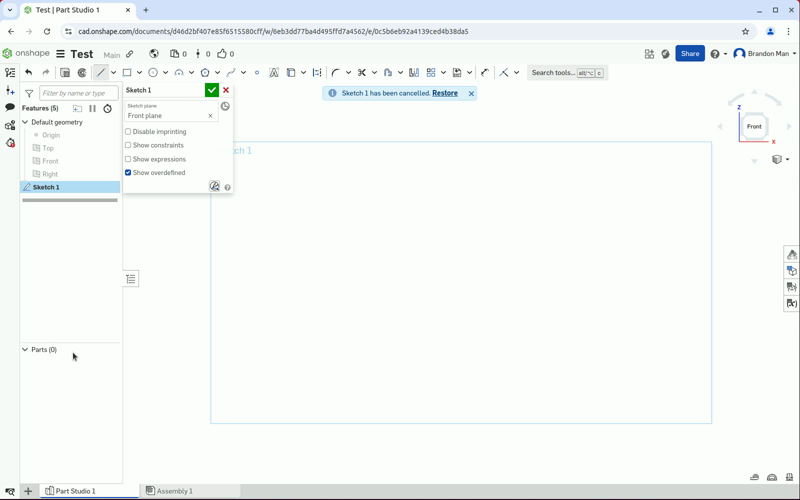
key_down(shift)
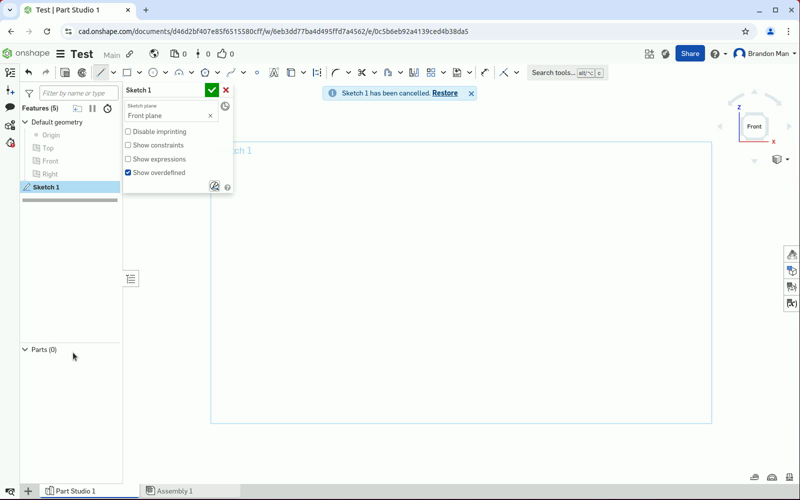
mouse_move(376, 303)
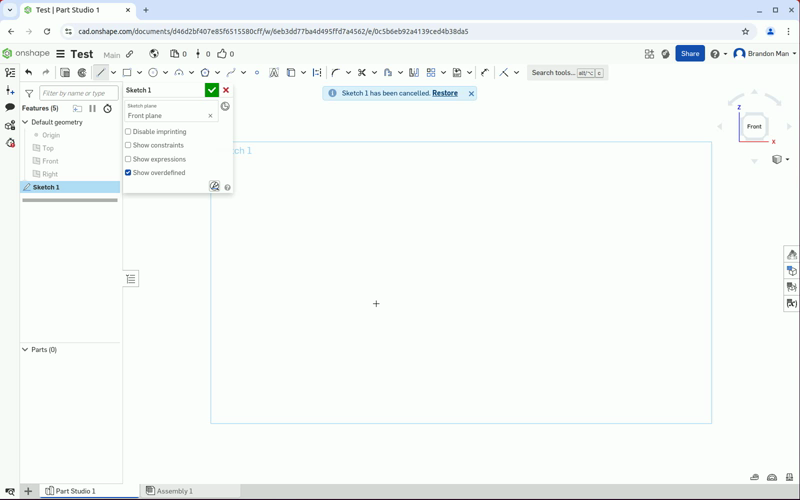
click(376, 303)
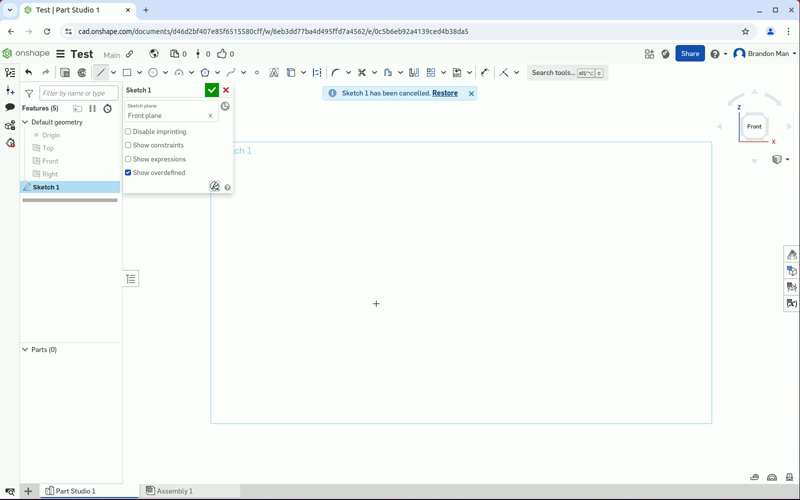
key_up(shift)
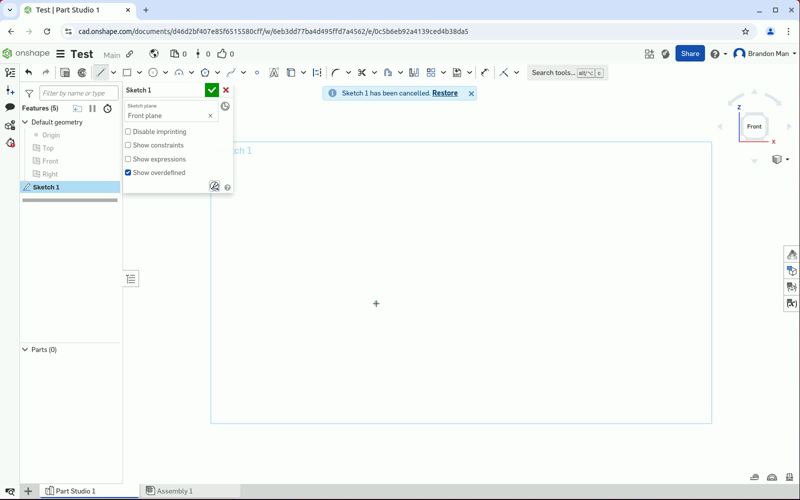
key_down(shift)
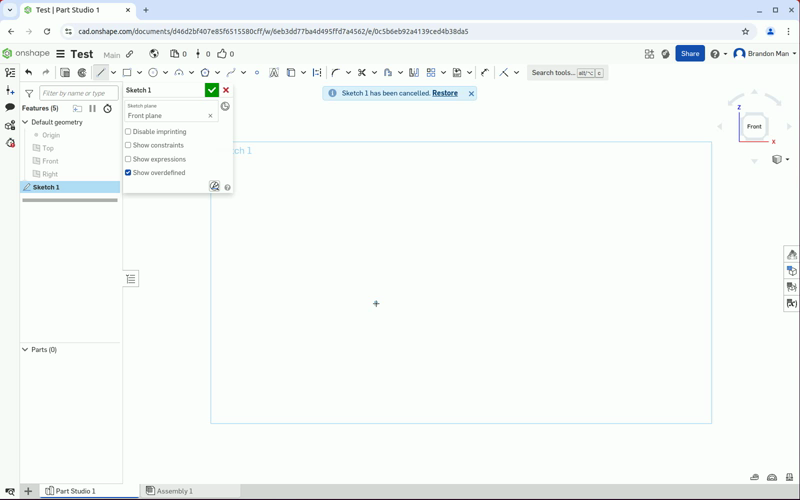
mouse_move(459, 303)
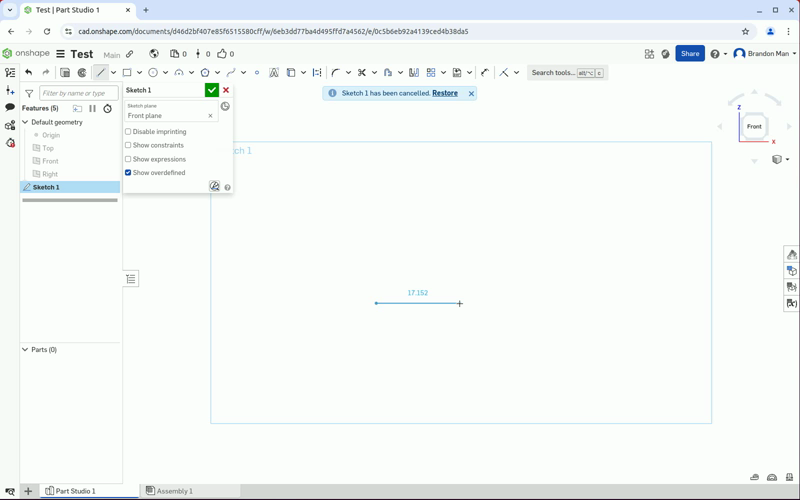
click(459, 303)
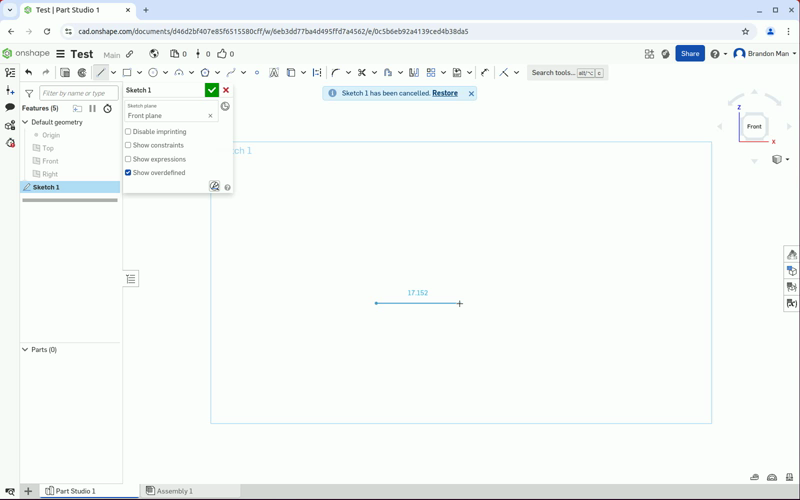
key_up(shift)
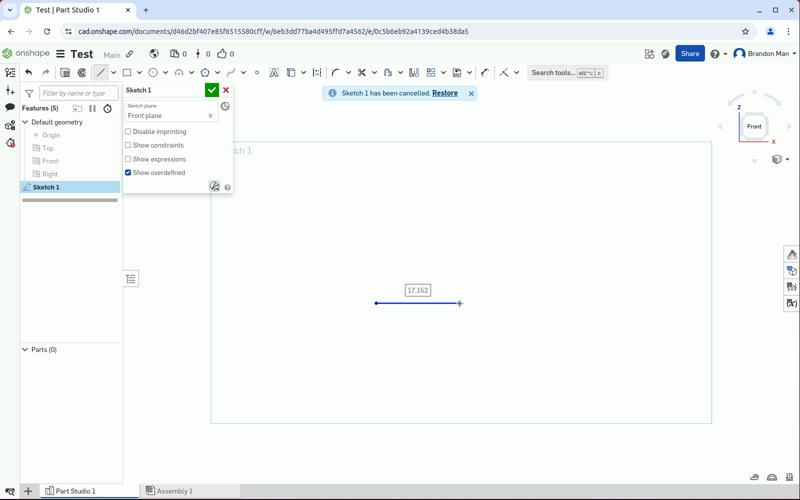
key_down(shift)
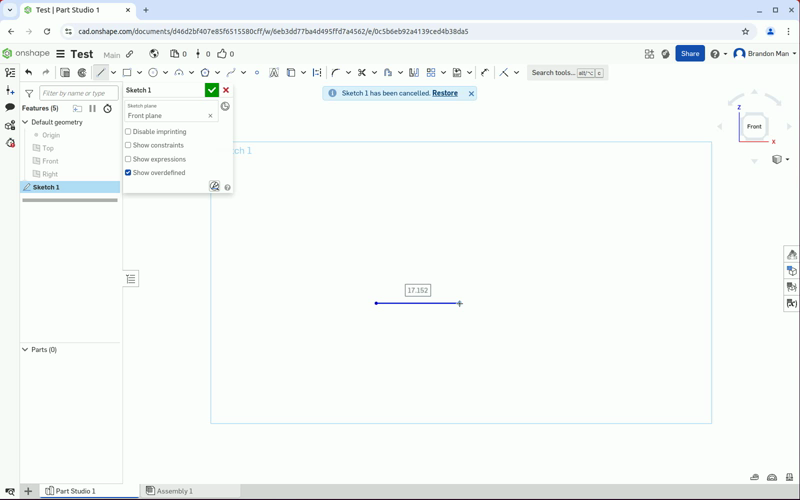
mouse_move(489, 303)
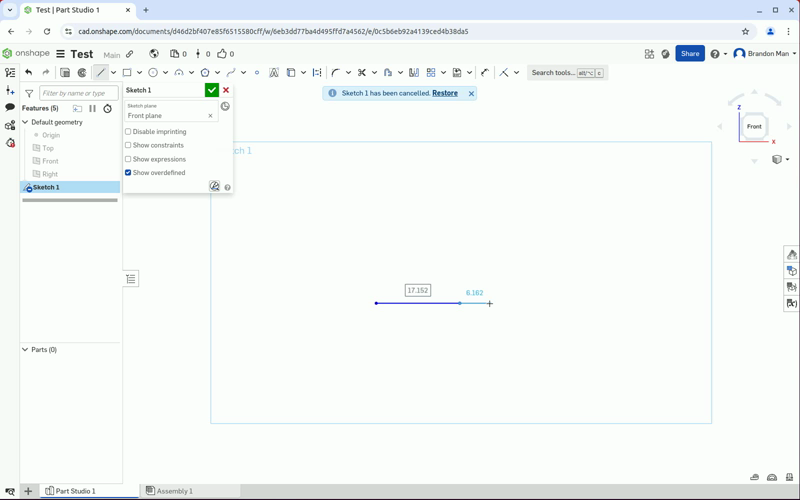
mouse_move(459, 318)
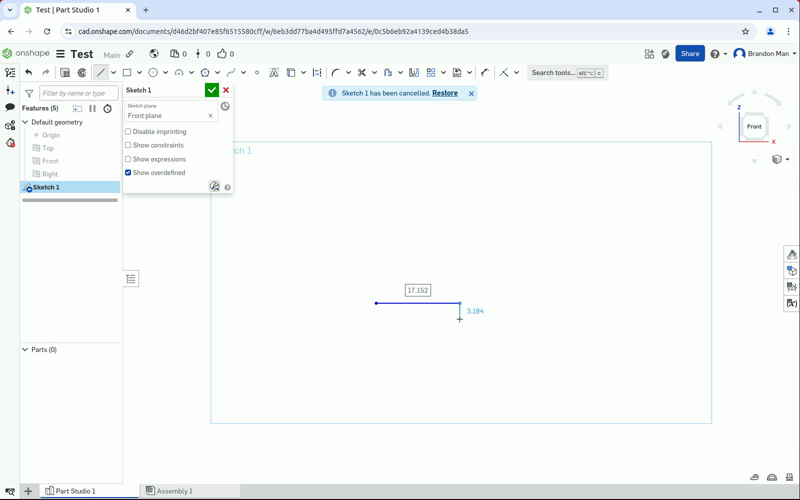
click(459, 318)
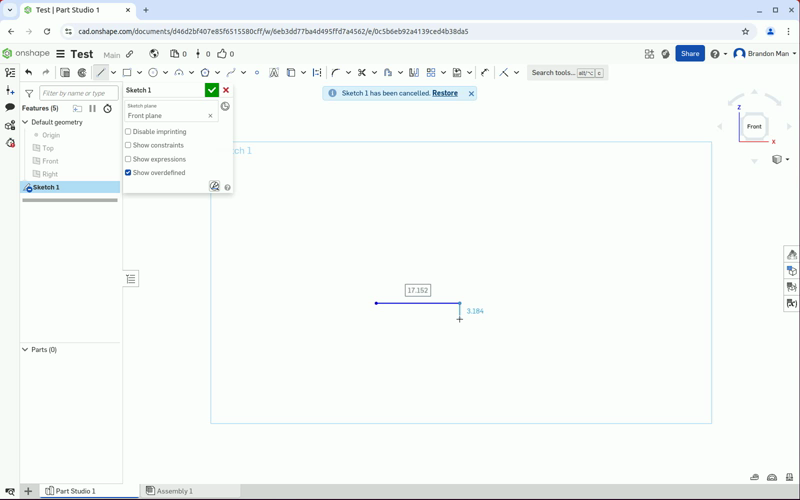
key_up(shift)
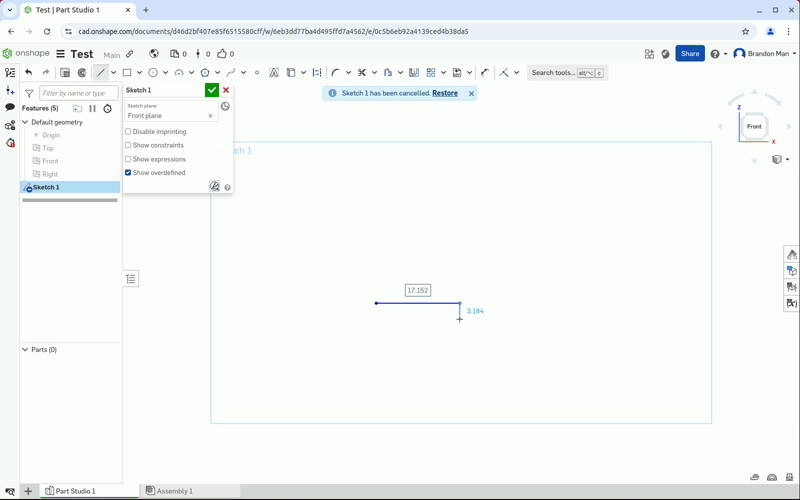
key_down(shift)
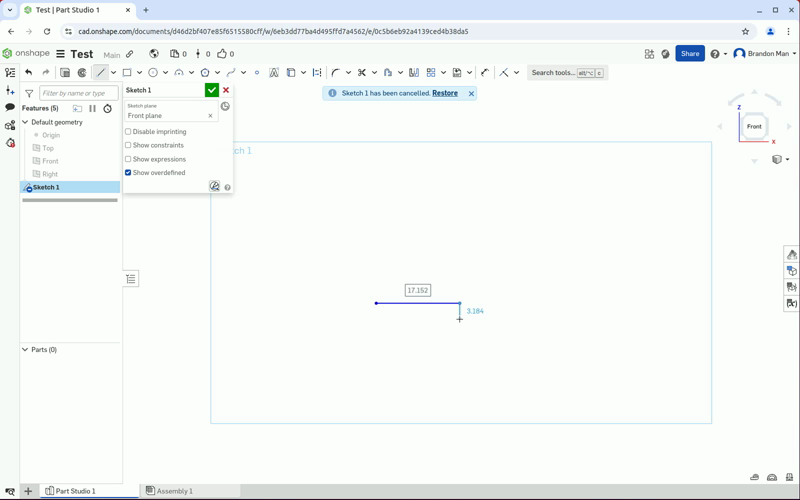
mouse_move(544, 318)
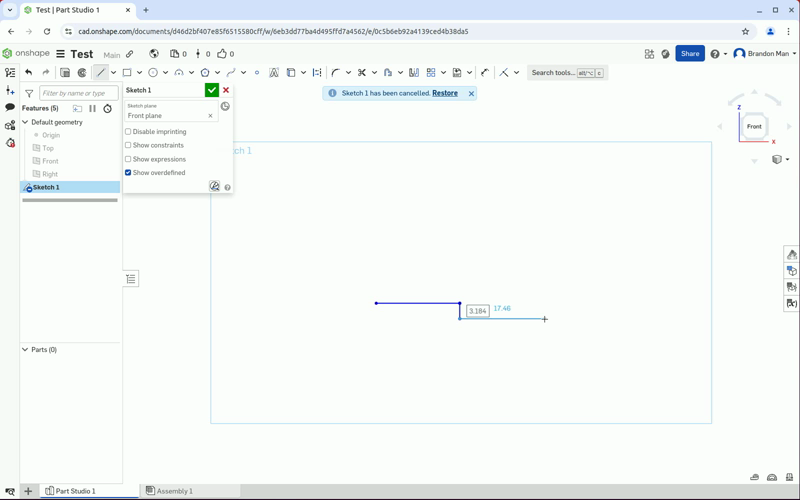
click(544, 318)
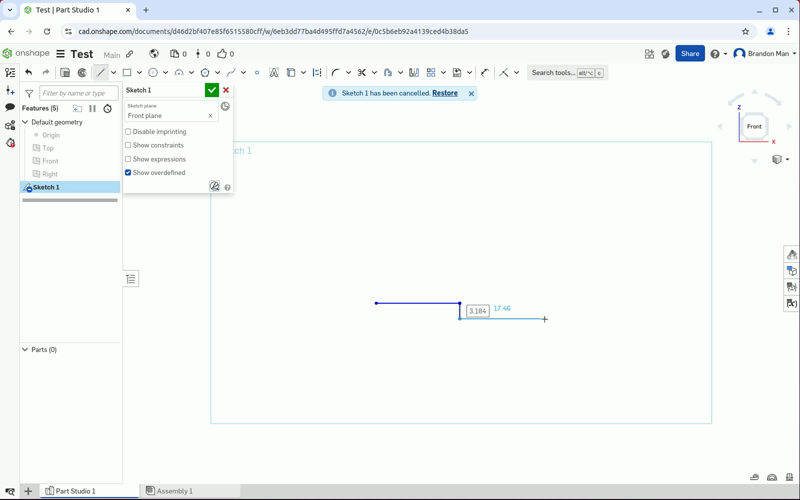
key_up(shift)
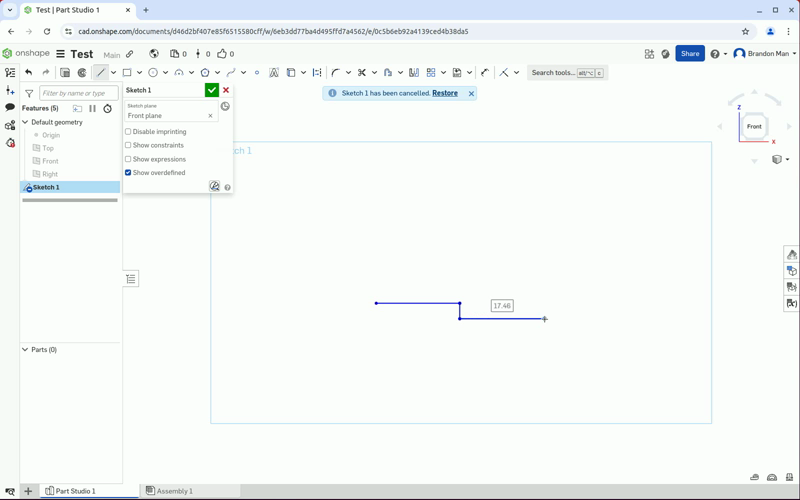
key_down(shift)
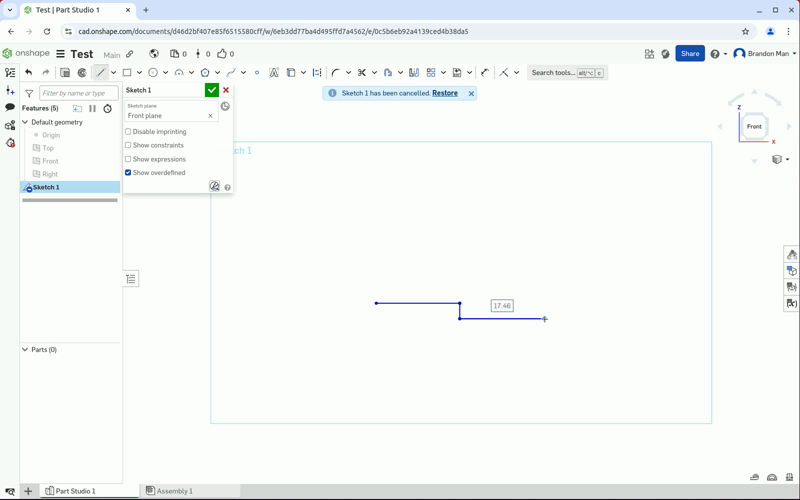
mouse_move(452, 240)
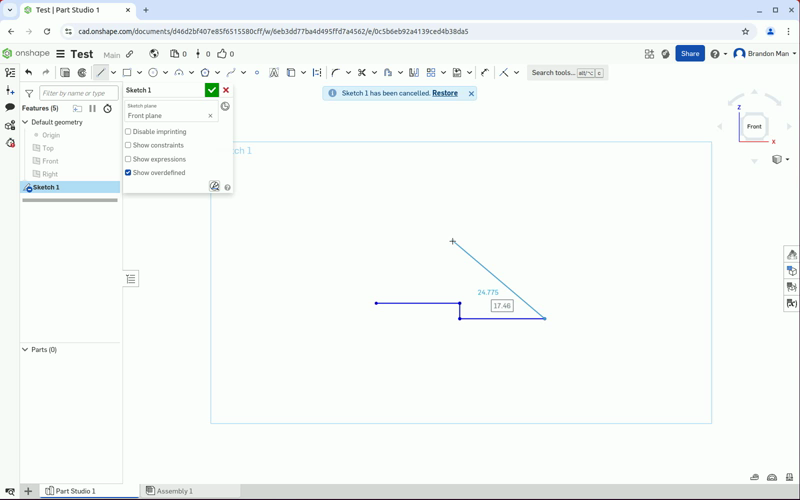
click(452, 240)
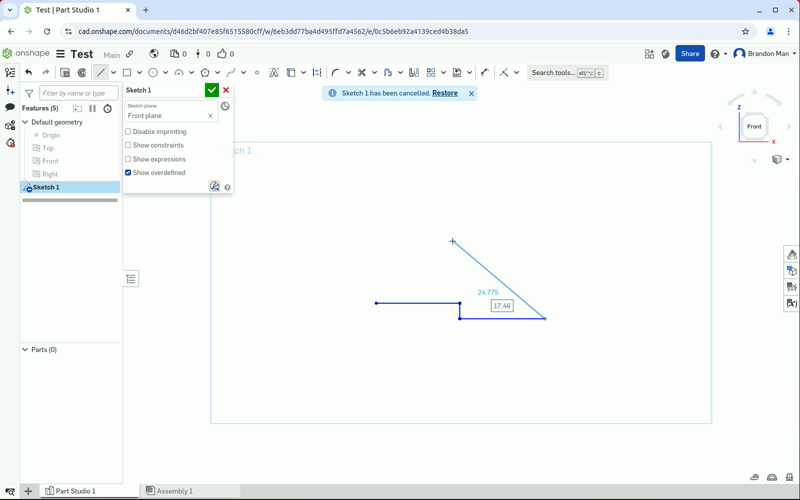
key_up(shift)
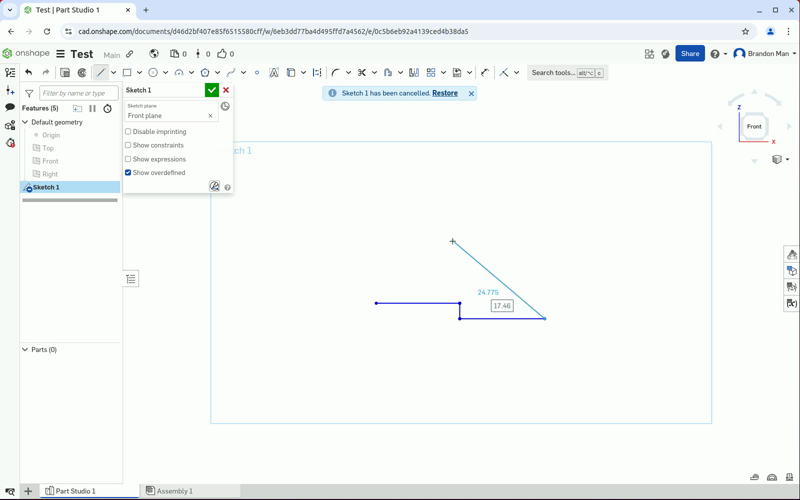
key_down(shift)
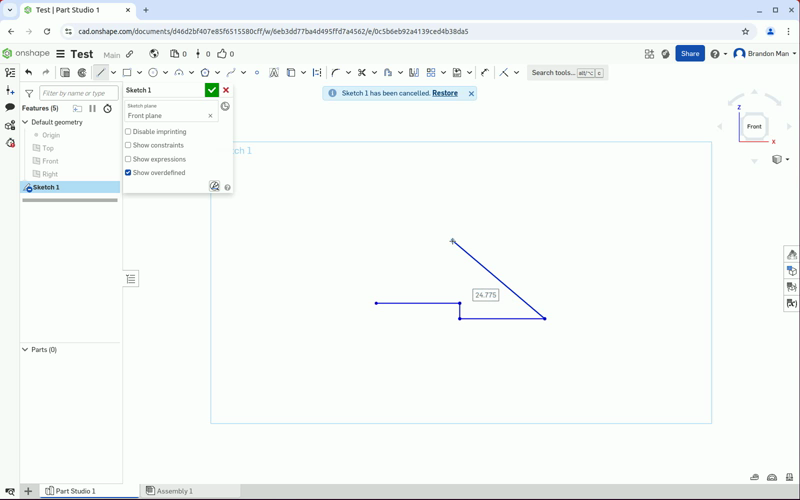
mouse_move(376, 240)
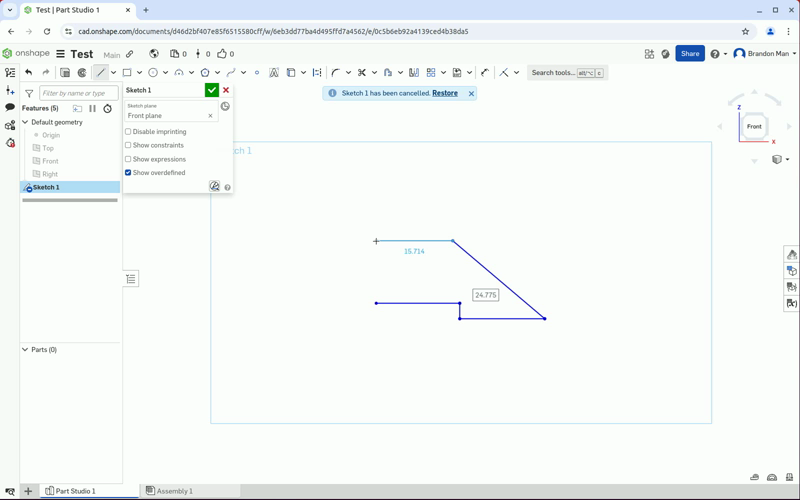
click(376, 240)
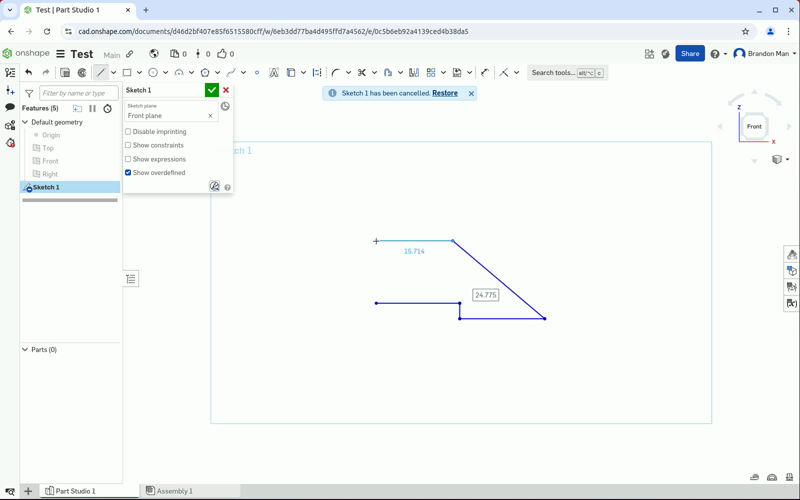
key_up(shift)
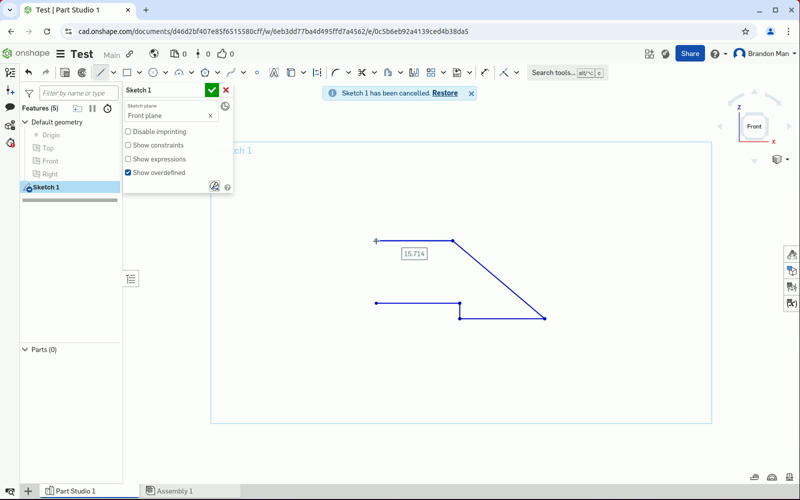
key_down(shift)
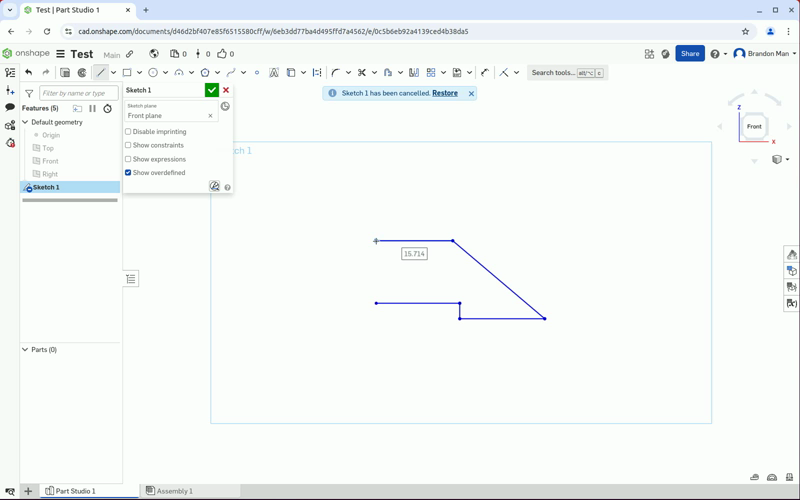
mouse_move(376, 303)
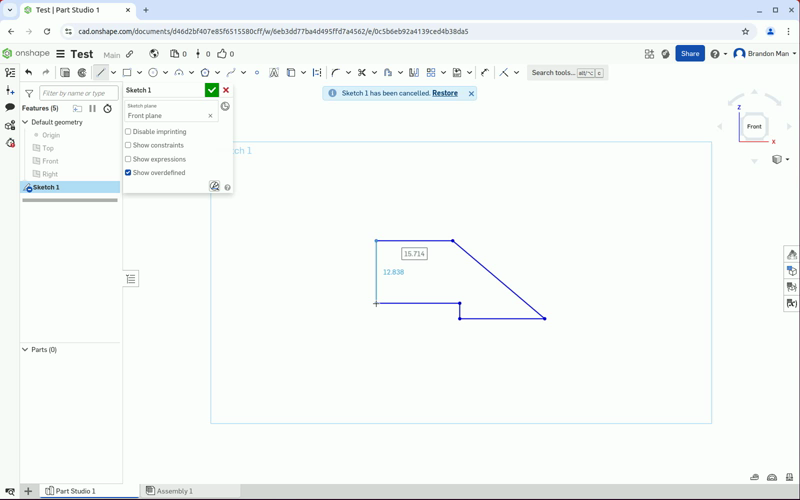
key_up(shift)
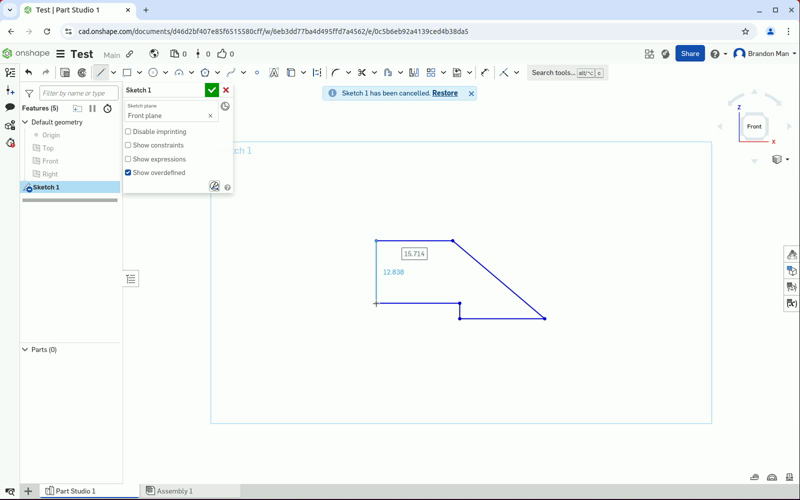
click(376, 303)
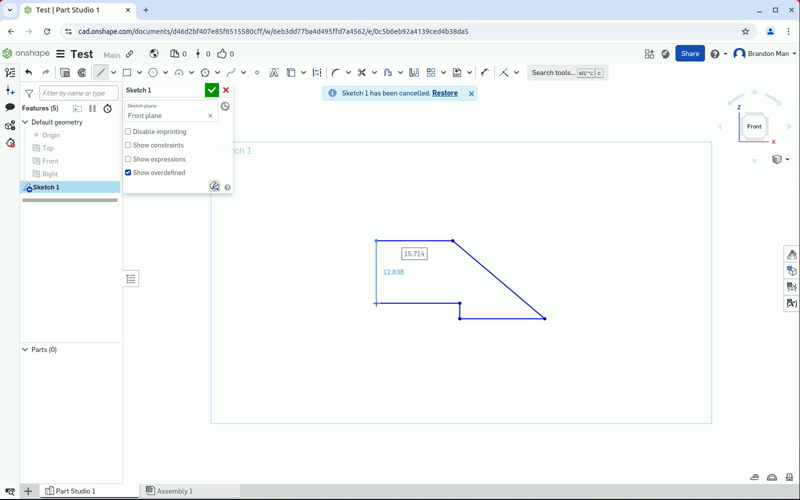
key(esc)
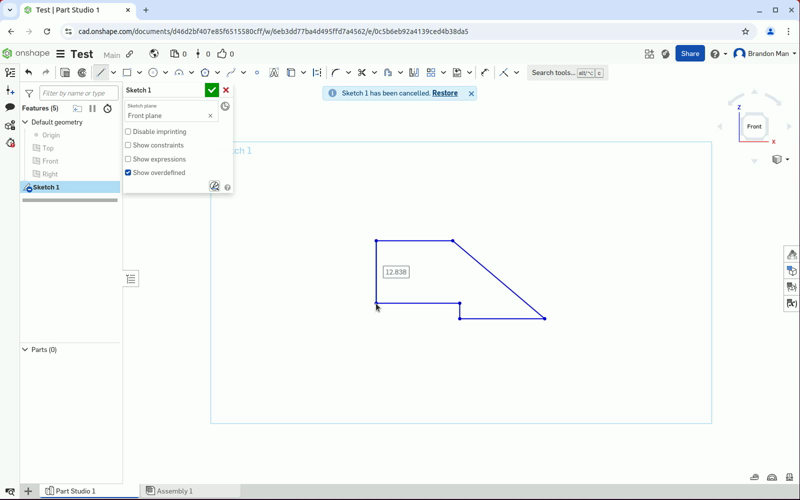
mouse_move(425, 269)
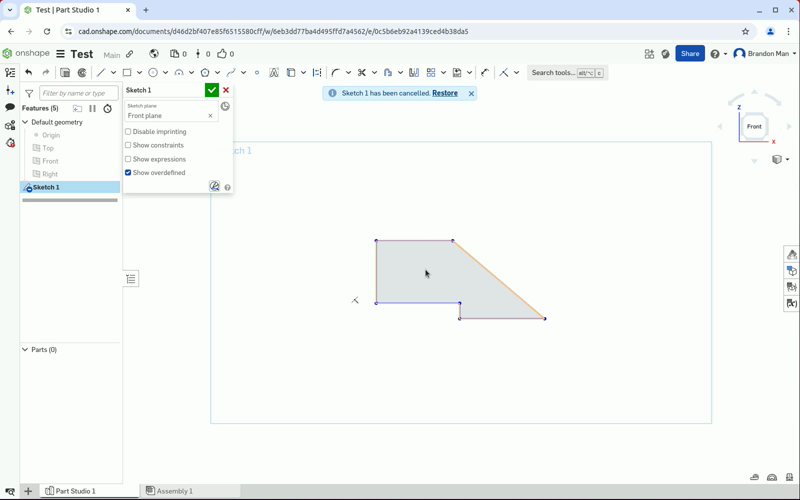
click(425, 269)
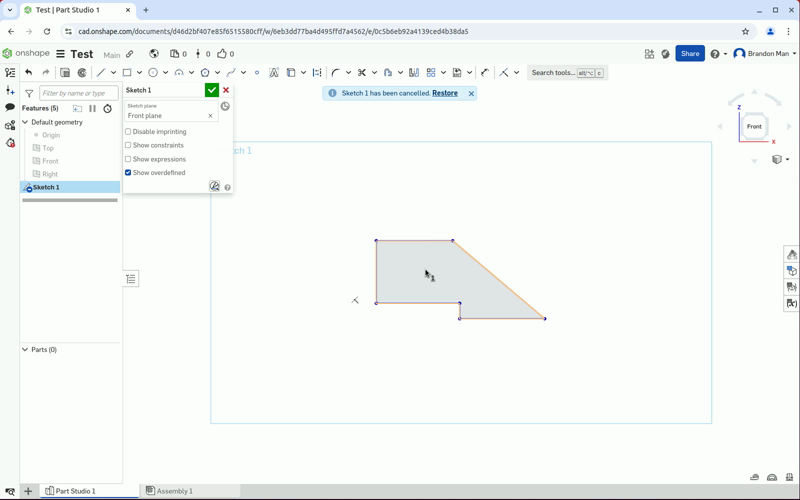
mouse_move(73, 352)
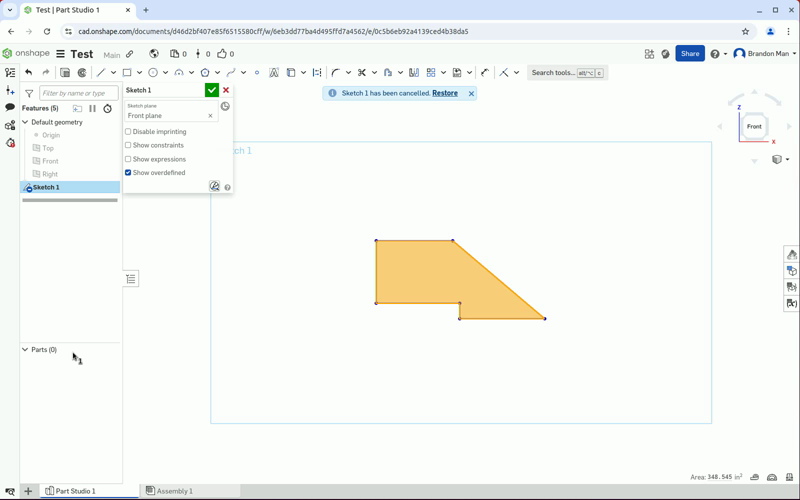
key(shift+y)
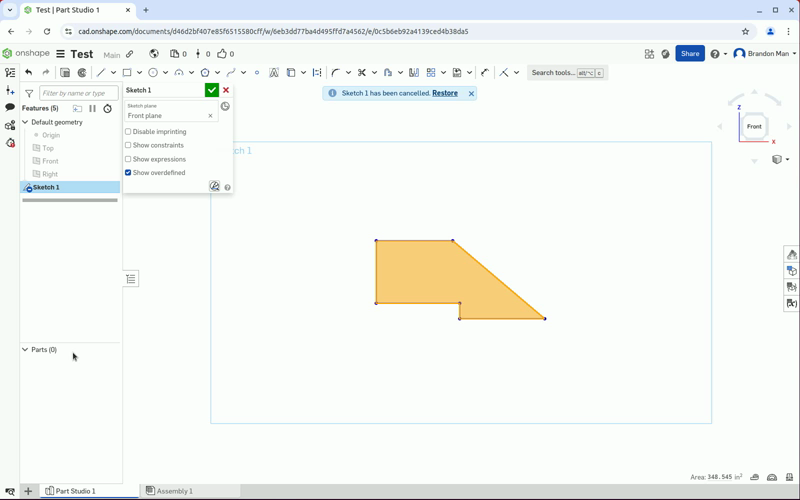
key(shift+e)
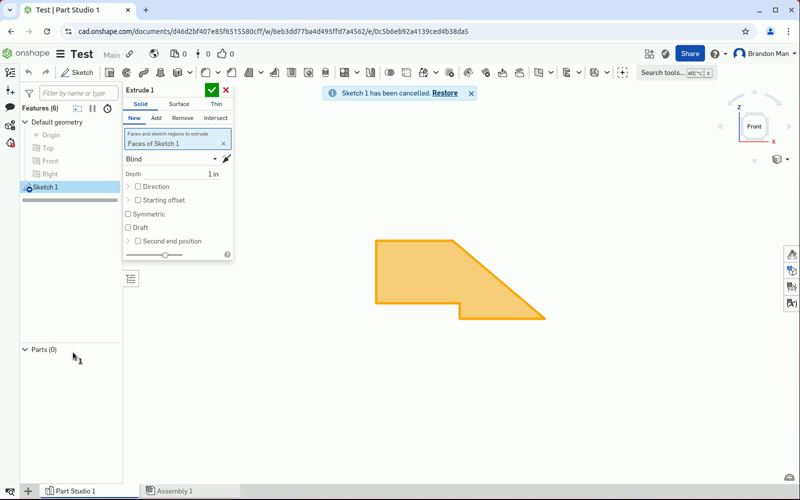
mouse_move(143, 106)
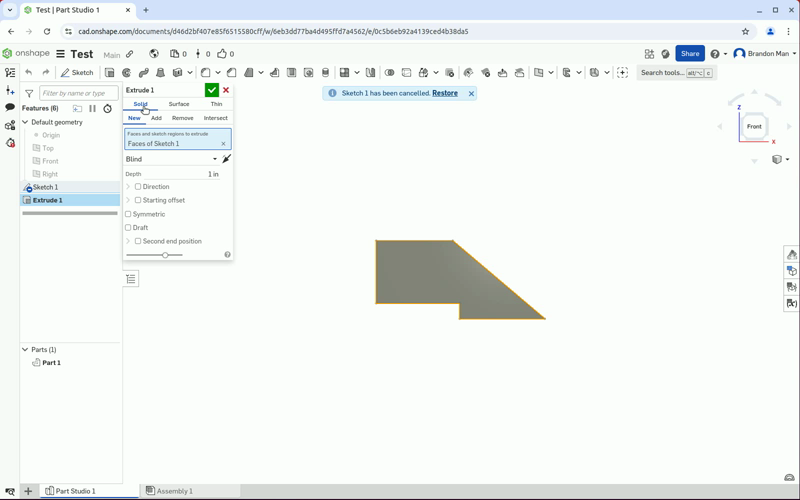
click(143, 106)
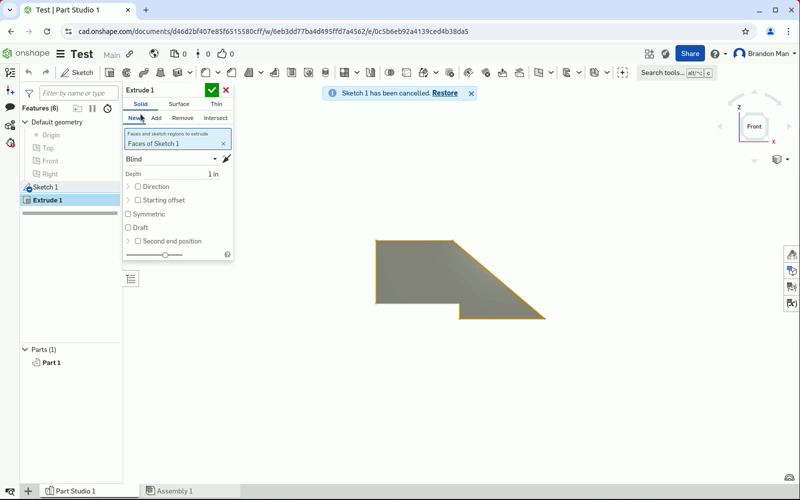
mouse_move(137, 120)
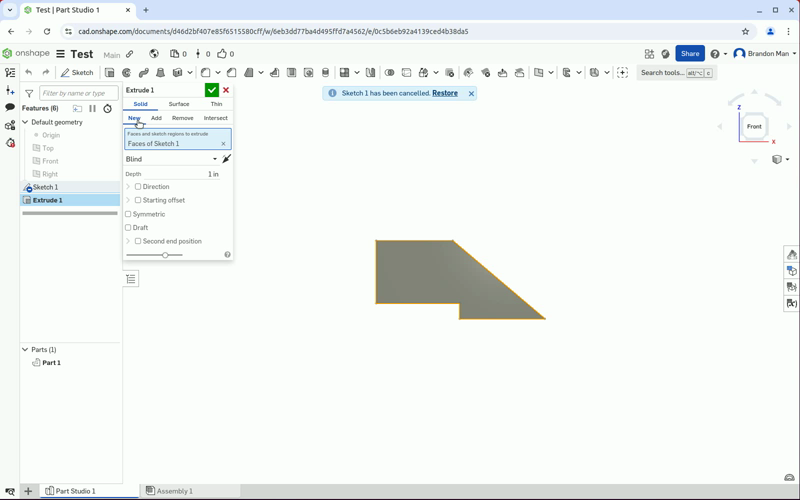
click(137, 120)
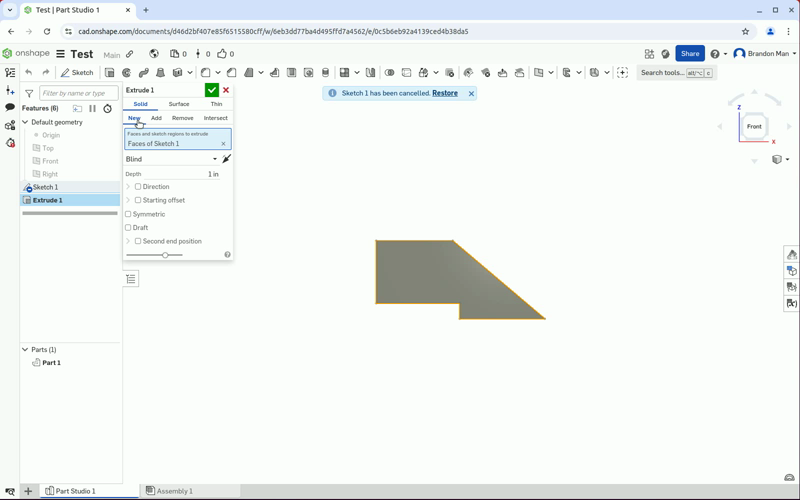
key(tab, 4)
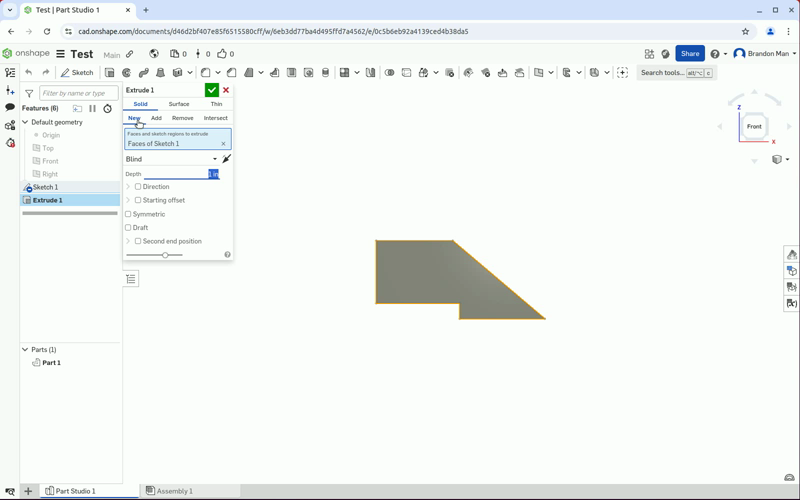
text(23.108)
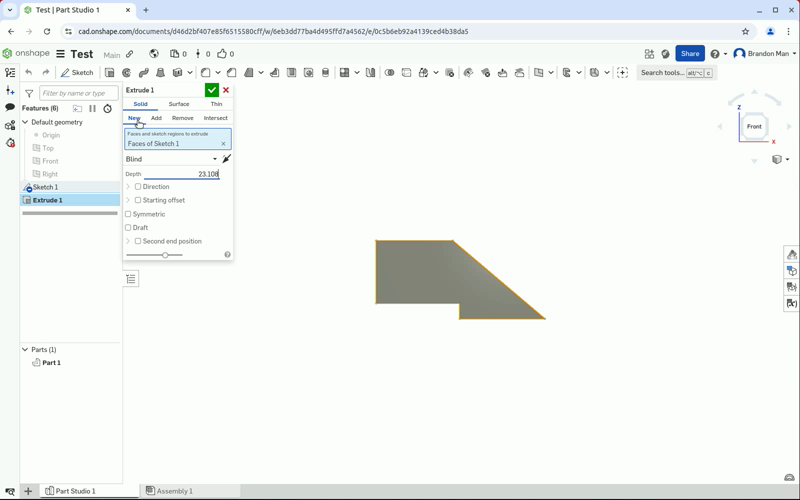
key(enter)
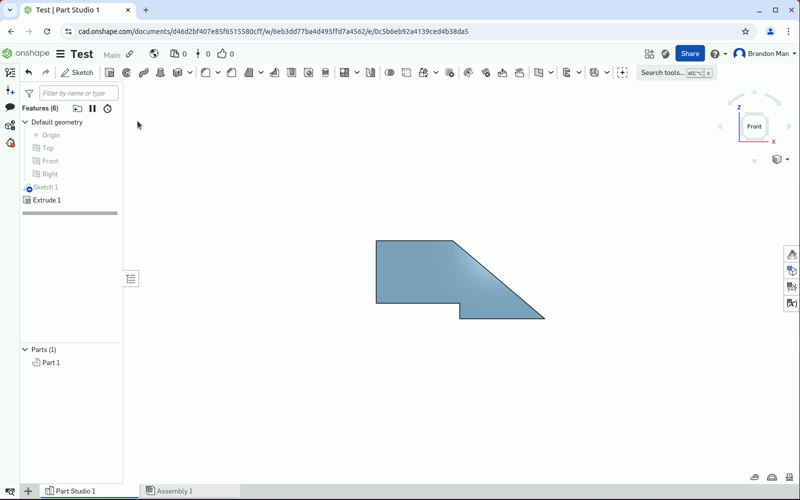
key(shift+h)
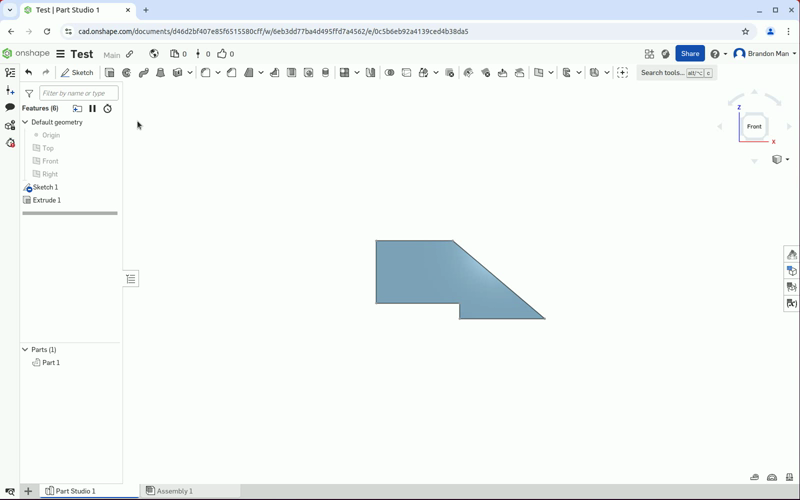
key(shift+h)
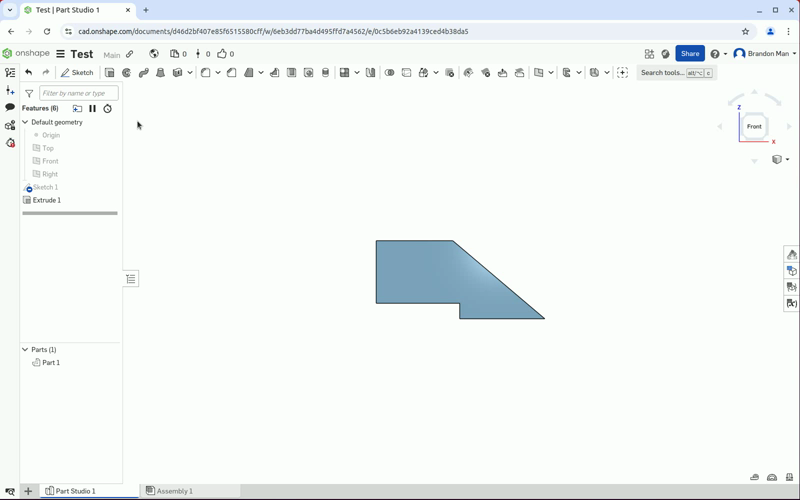
mouse_move(73, 189)
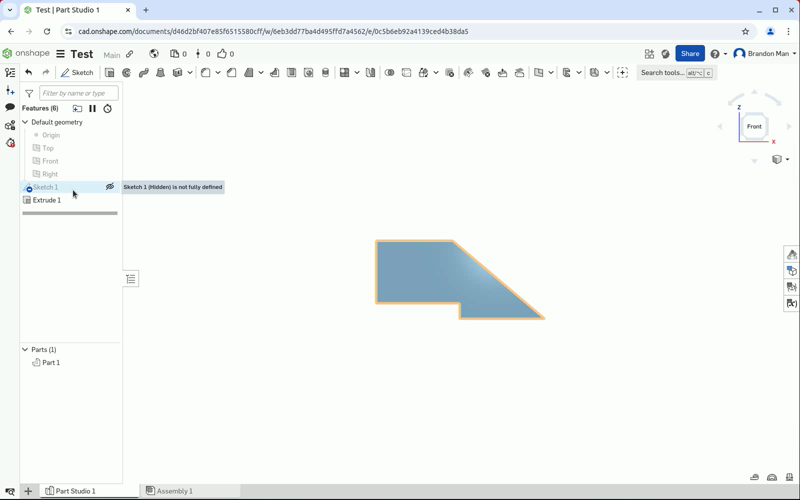
click(73, 189)
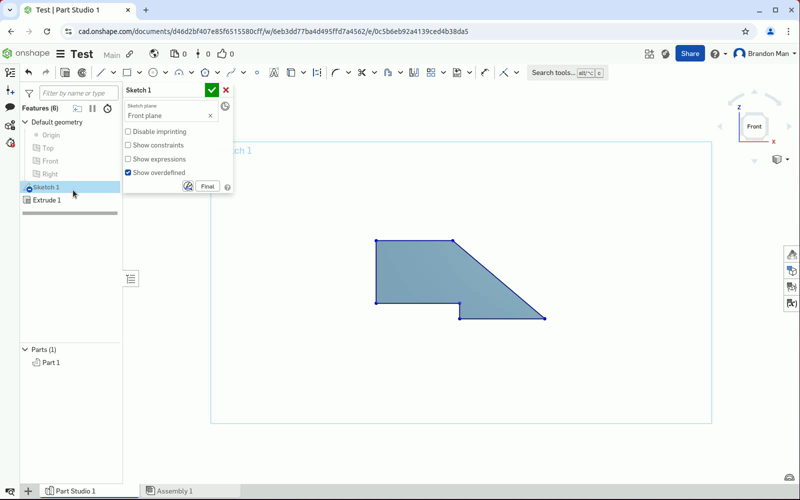
mouse_move(229, 92)
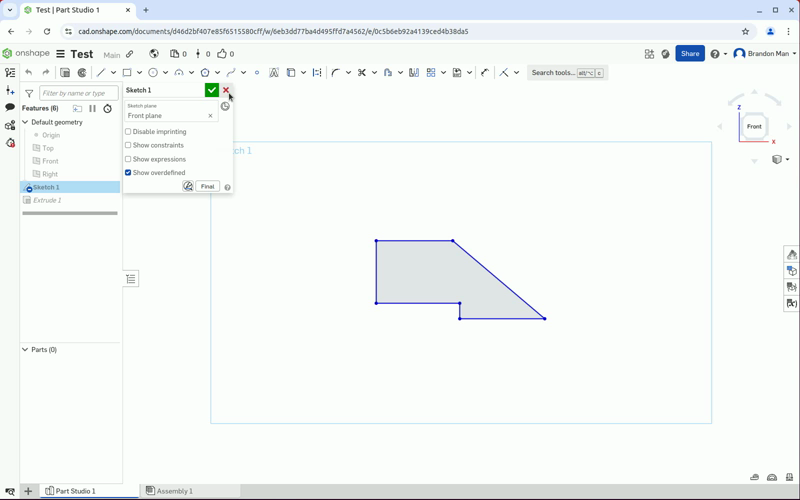
click(229, 92)
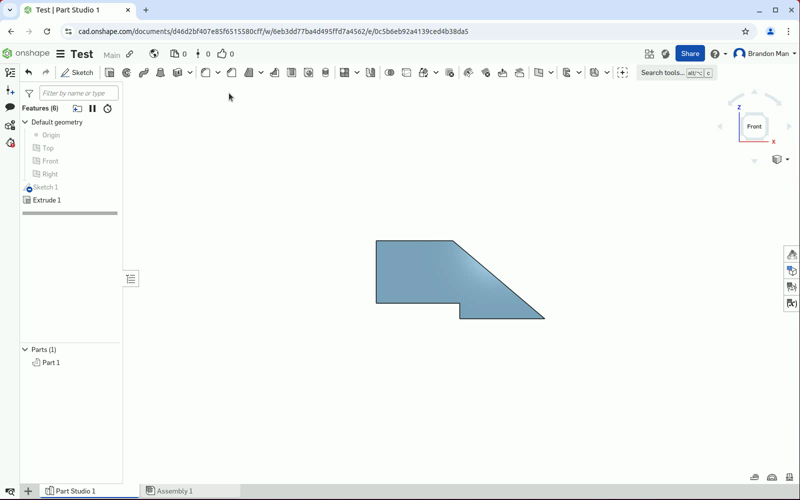
mouse_move(541, 75)
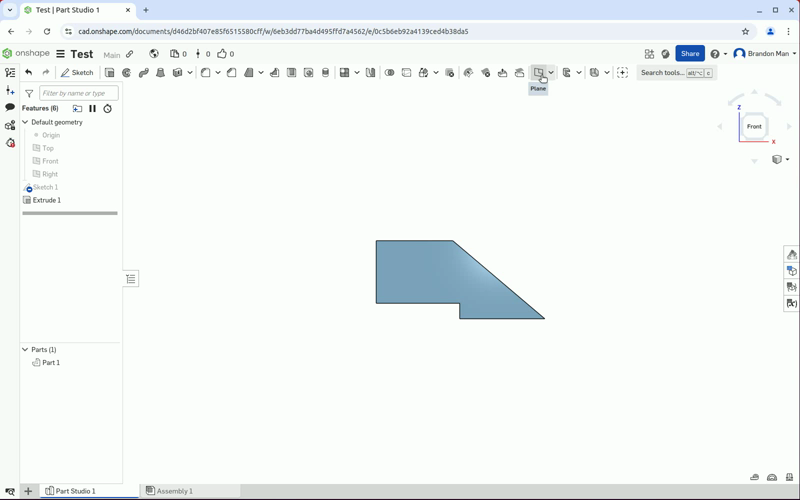
click(541, 75)
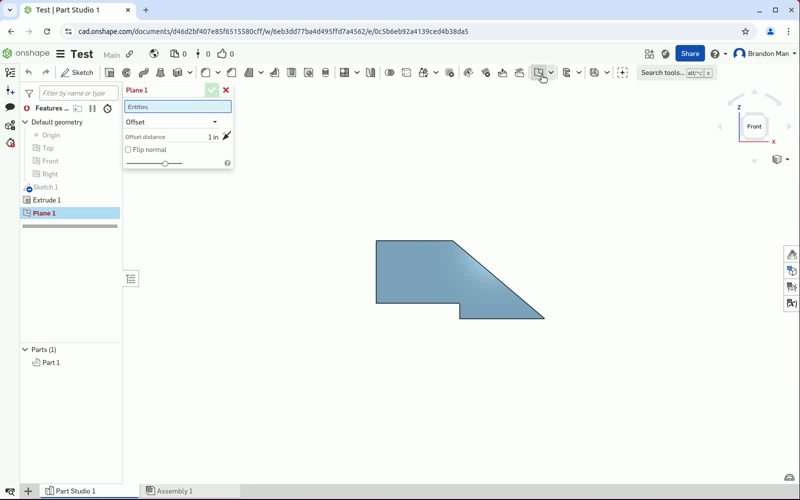
mouse_move(73, 163)
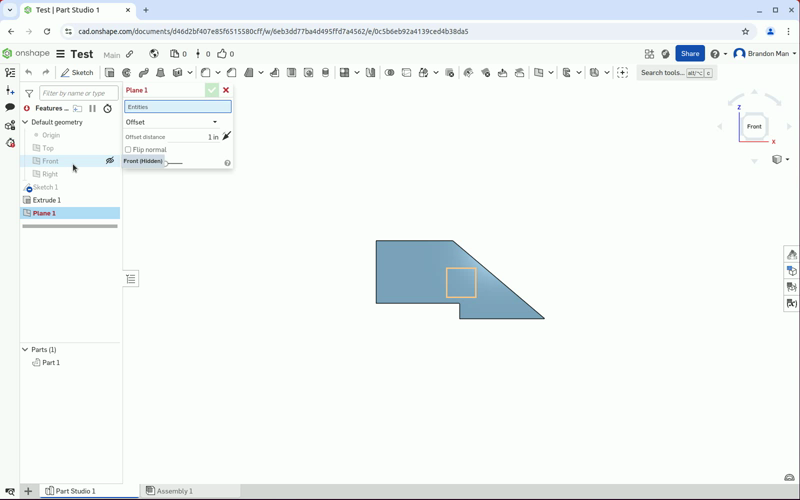
click(73, 163)
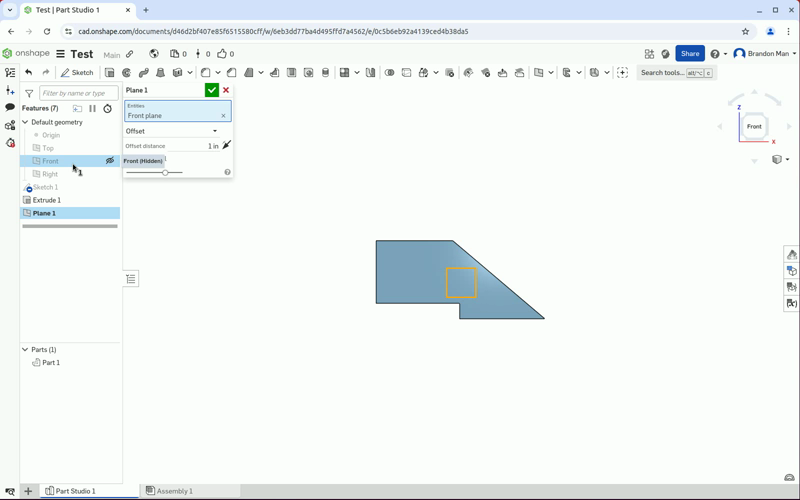
key(tab, 2)
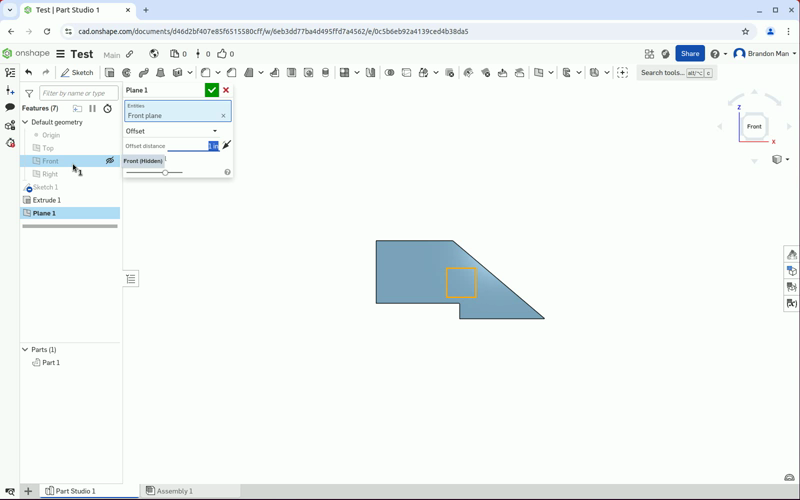
text(23.108)
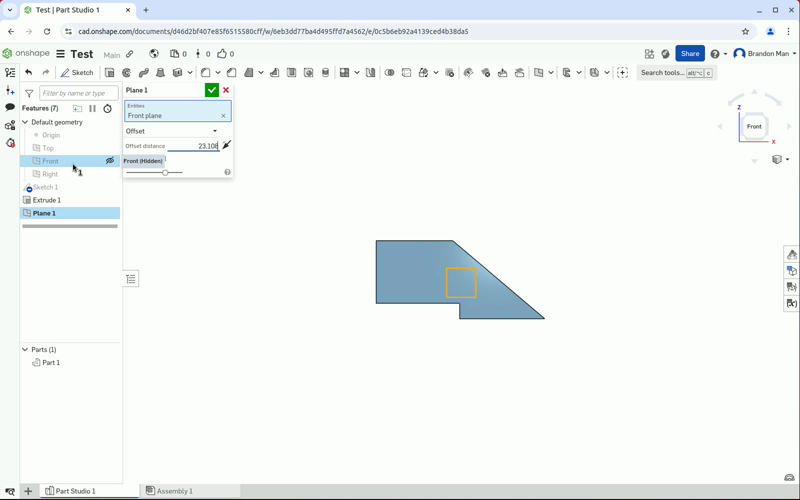
key(enter, 2)
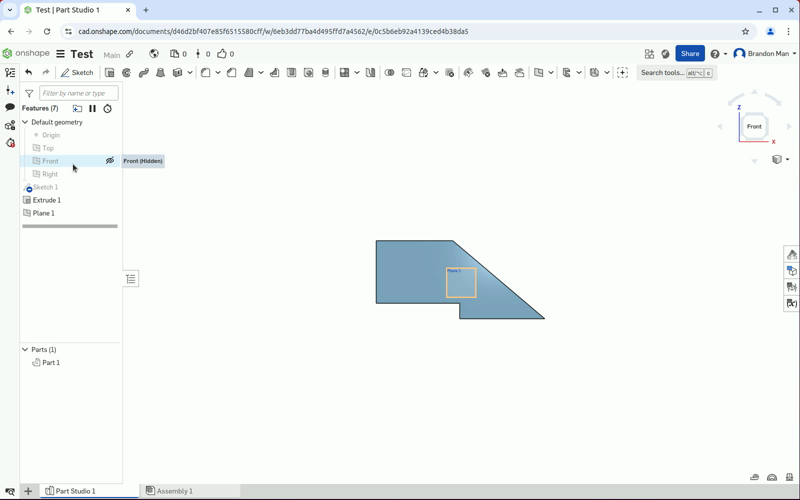
key(shift+s)
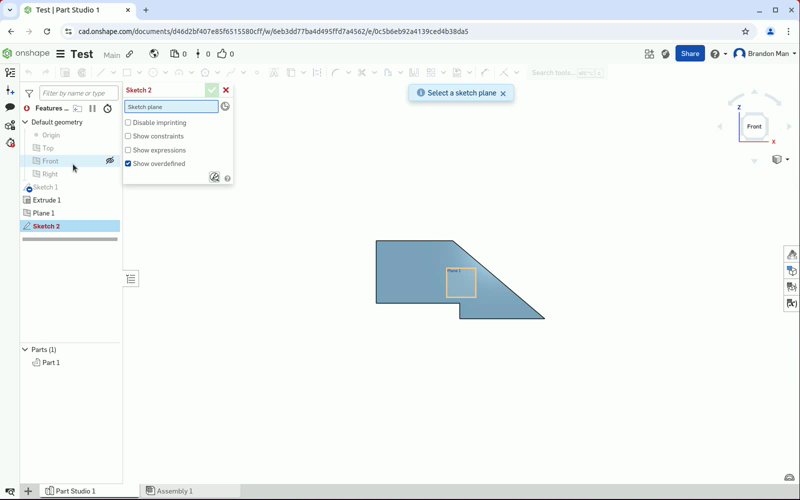
mouse_move(73, 215)
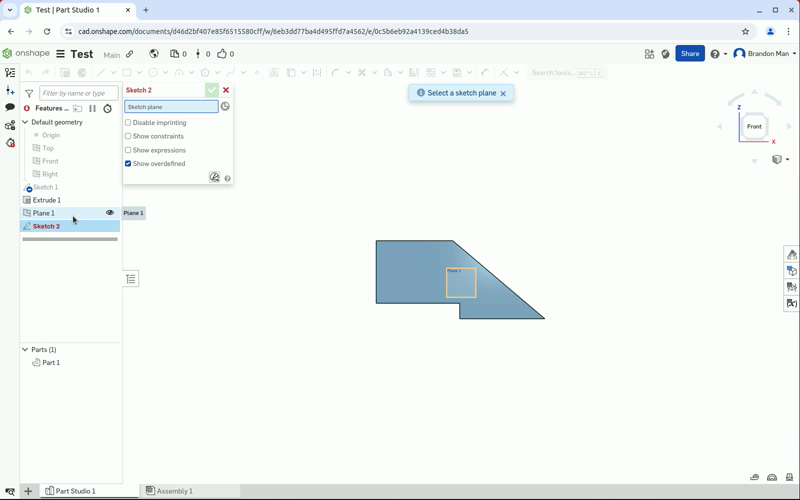
click(73, 215)
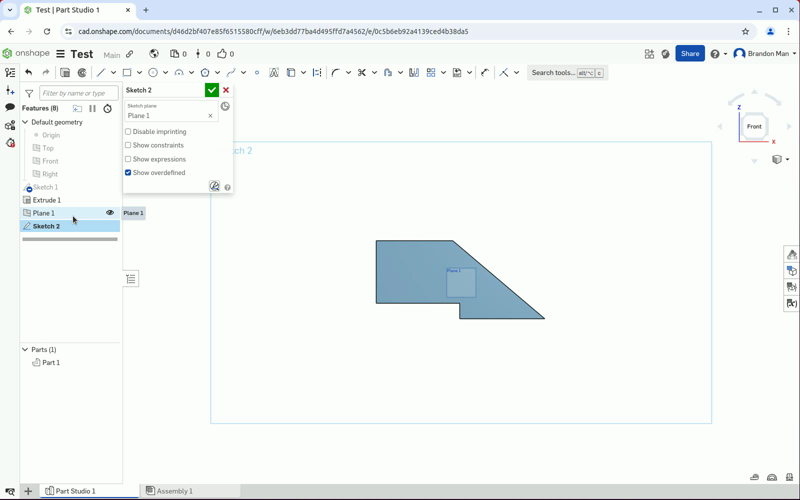
mouse_move(73, 352)
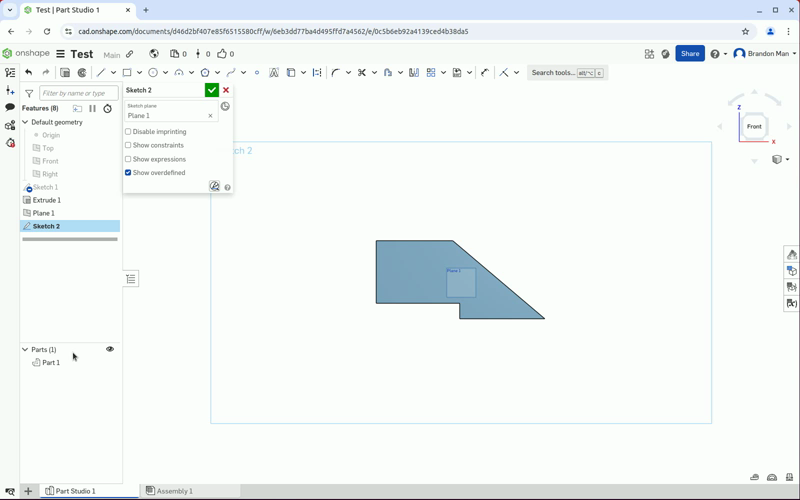
key(y)
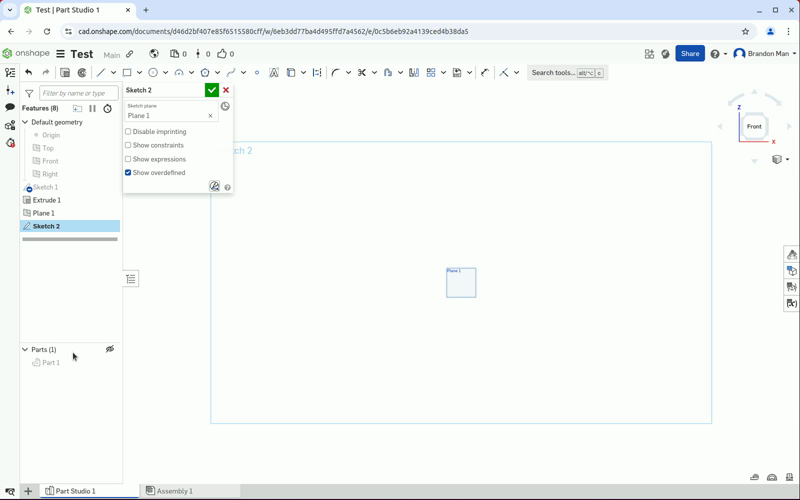
key(l)
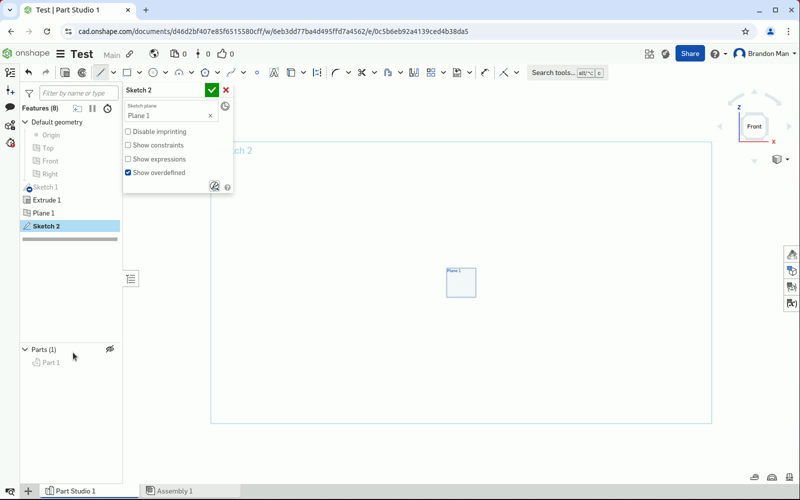
key_down(shift)
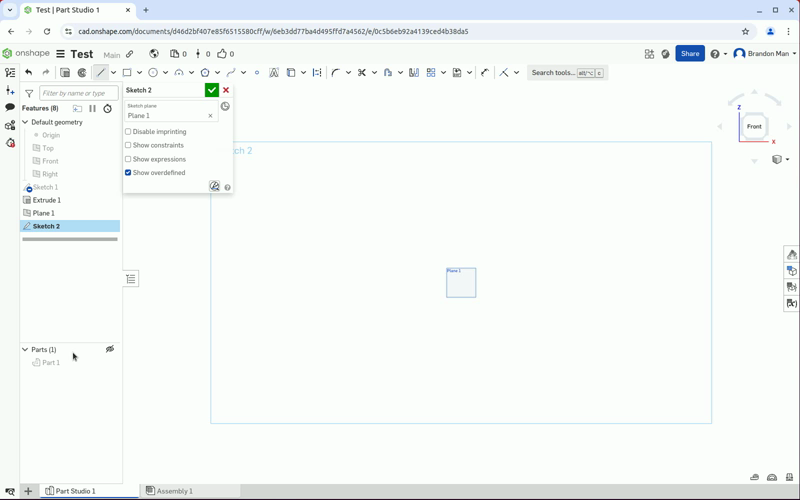
mouse_move(491, 273)
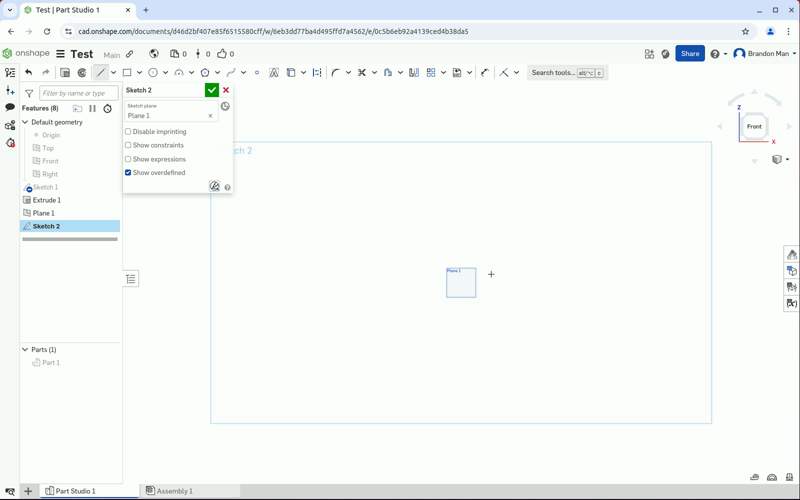
click(491, 273)
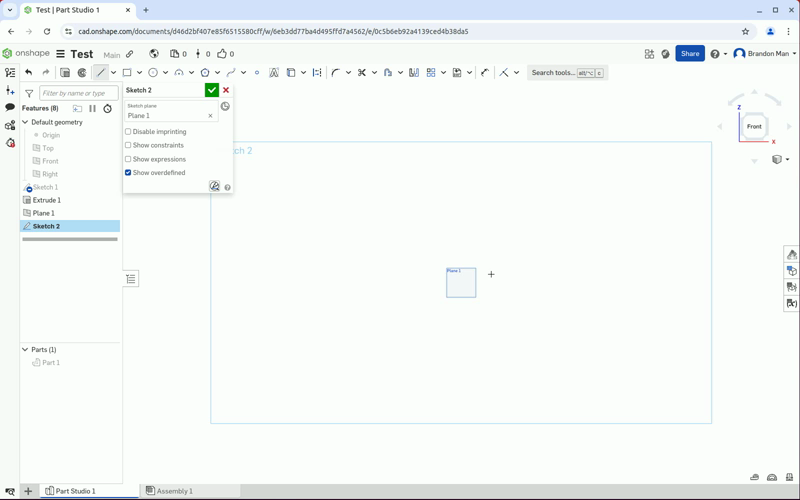
key_up(shift)
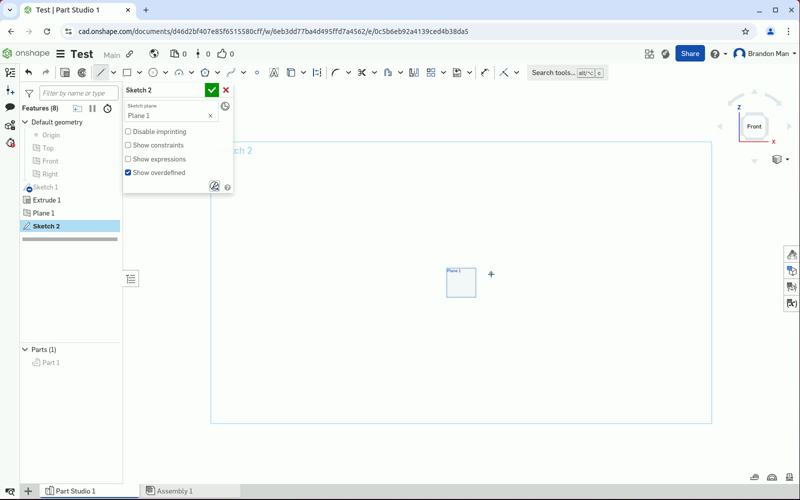
key_down(shift)
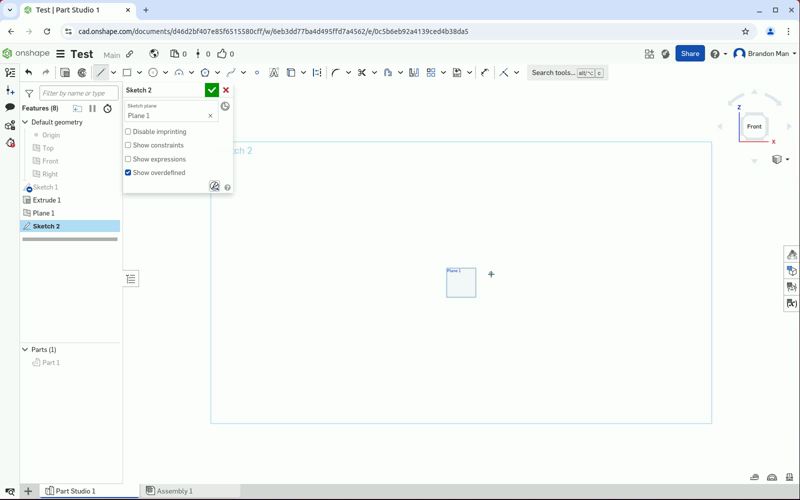
mouse_move(544, 318)
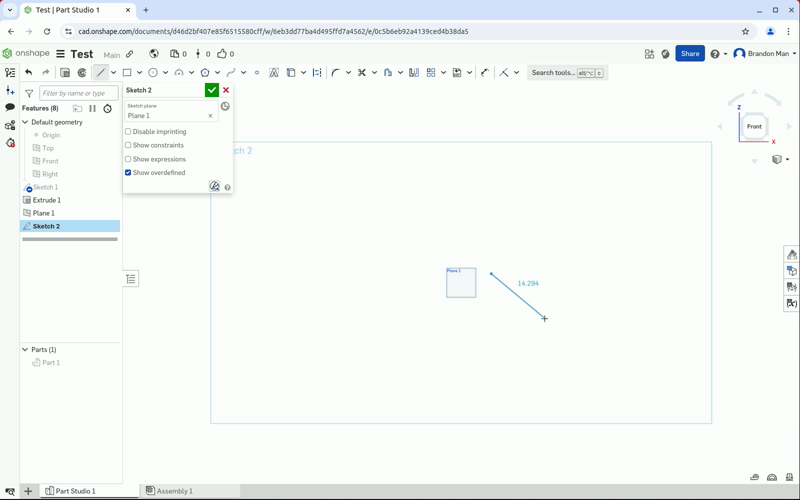
click(544, 318)
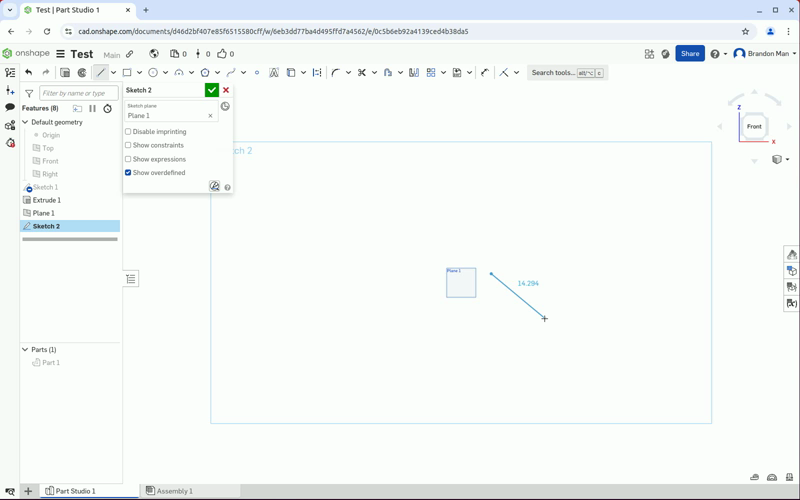
key_up(shift)
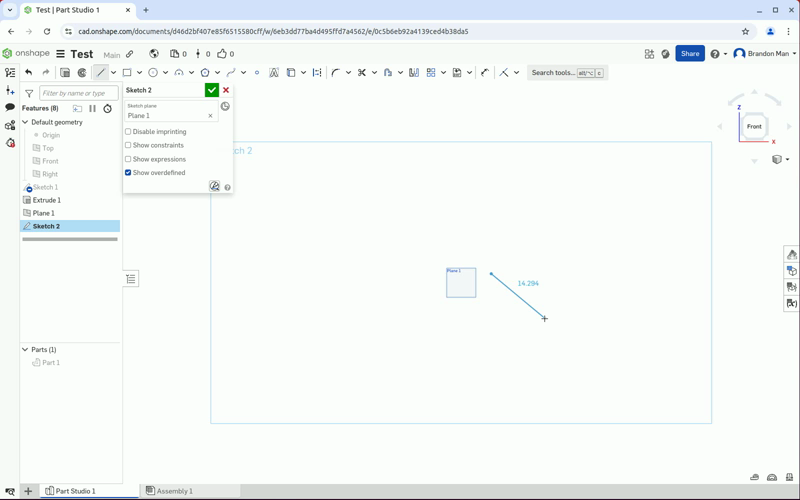
key_down(shift)
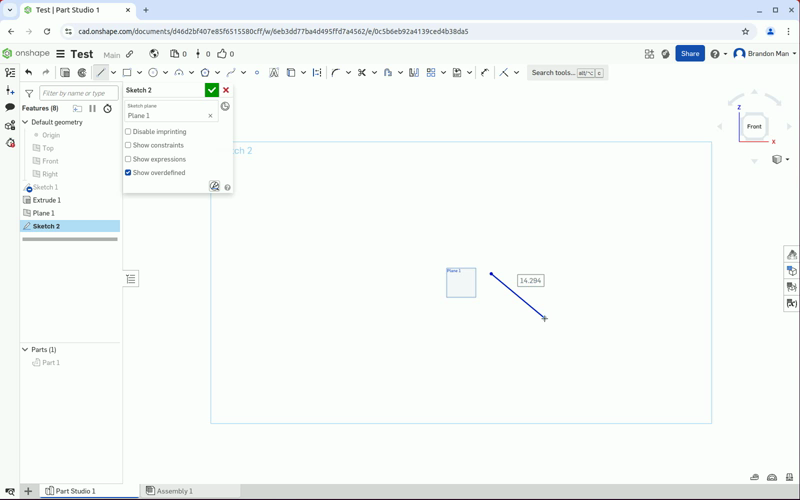
mouse_move(574, 318)
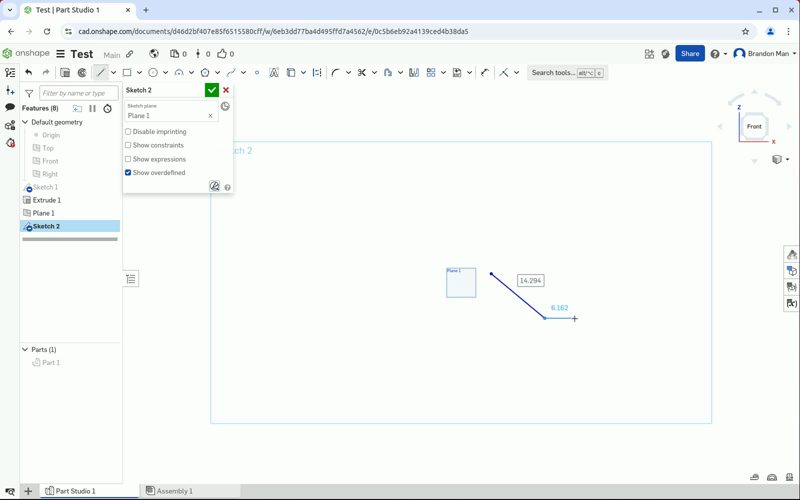
mouse_move(560, 318)
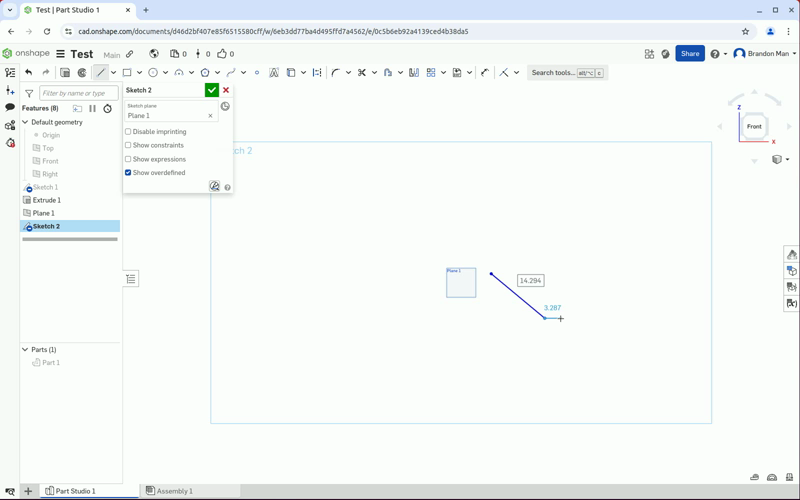
click(560, 318)
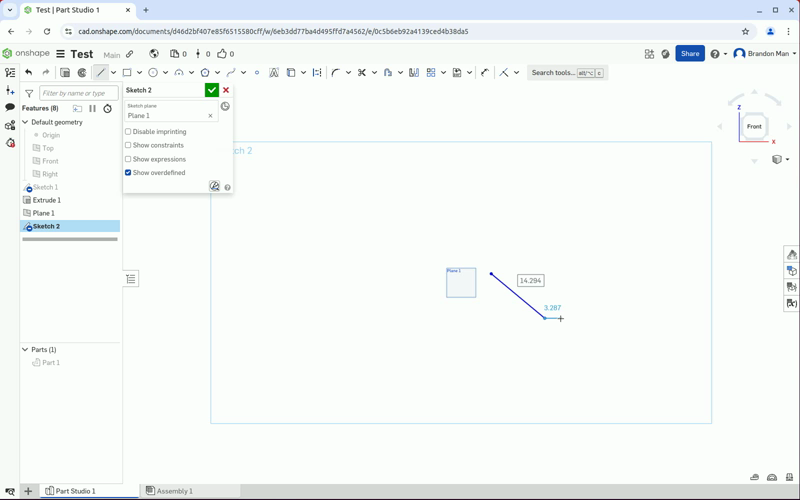
key_up(shift)
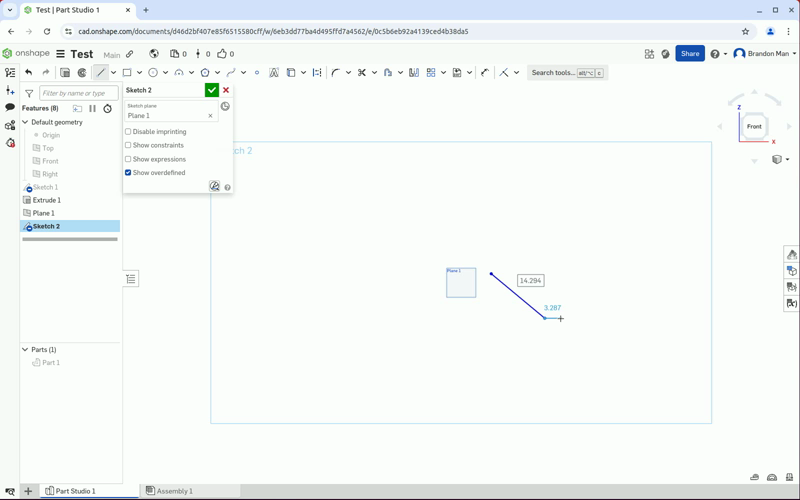
key_down(shift)
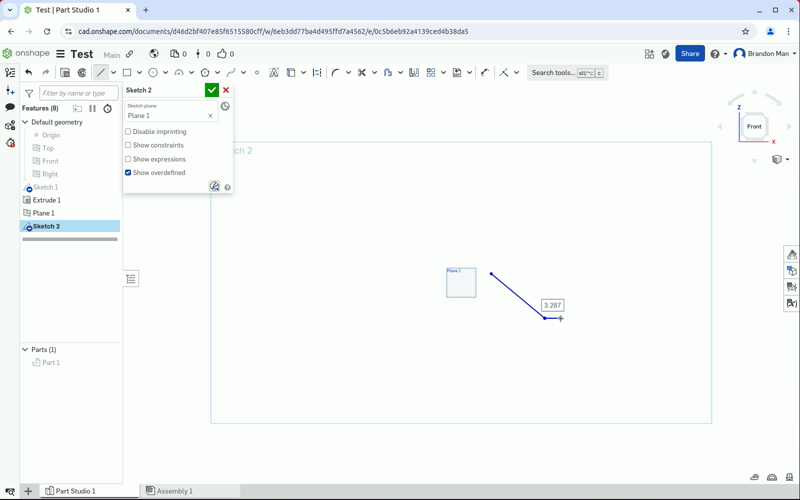
mouse_move(560, 255)
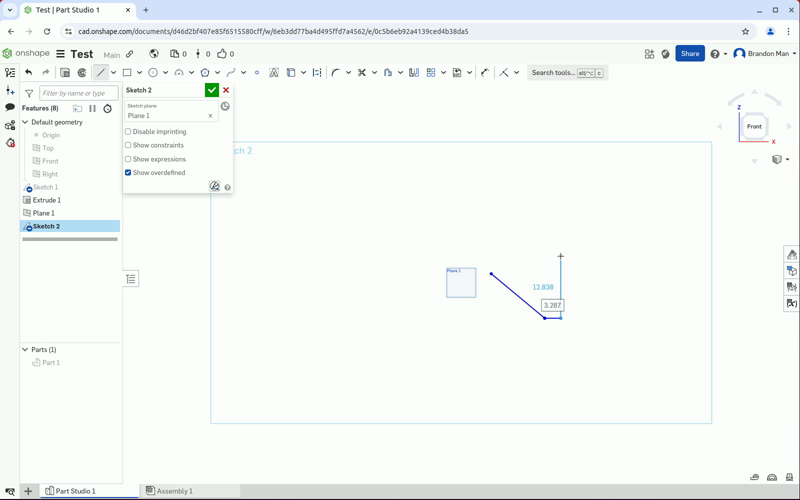
click(560, 255)
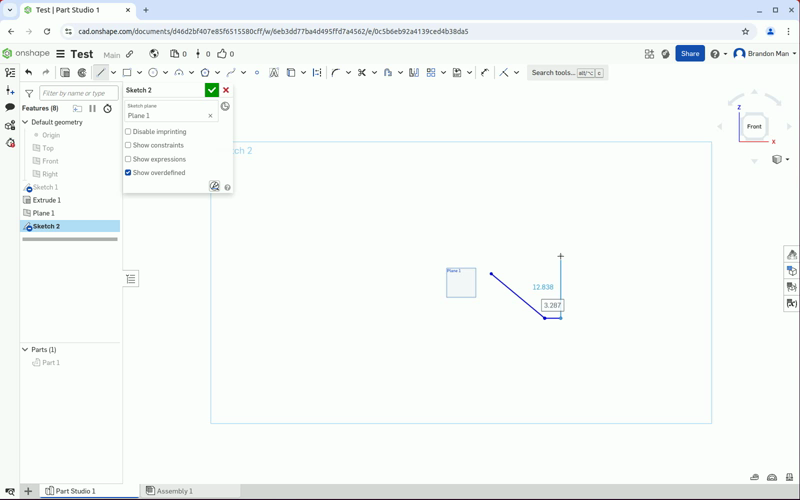
key_up(shift)
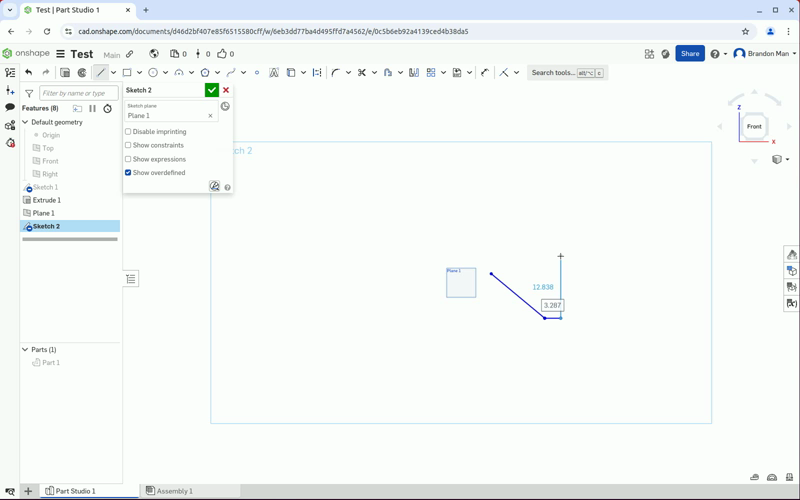
key_down(shift)
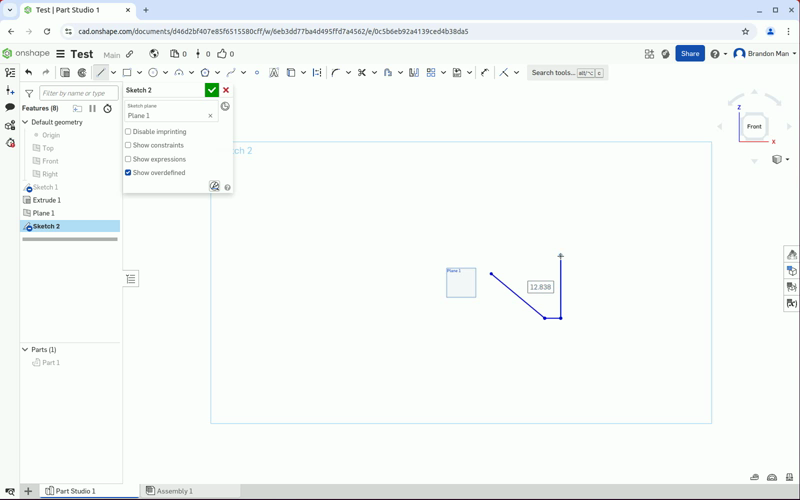
mouse_move(491, 255)
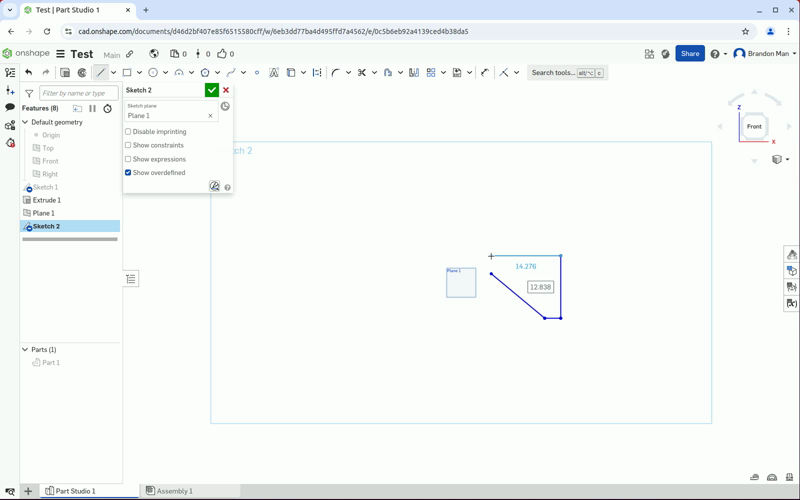
click(491, 255)
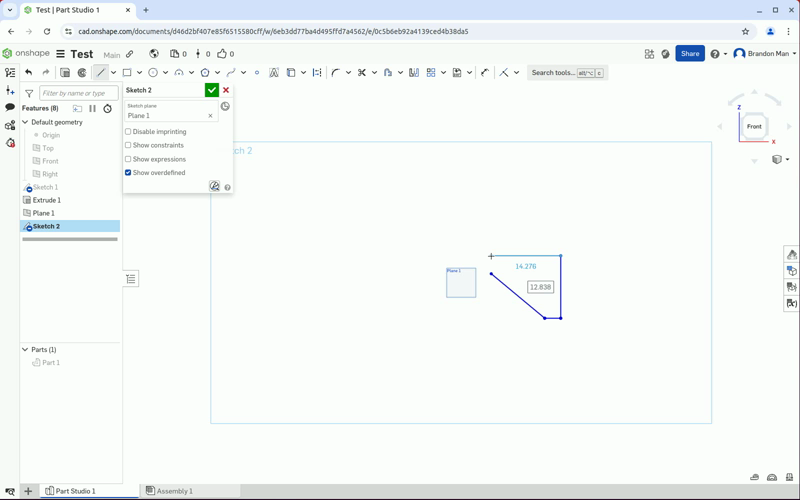
key_up(shift)
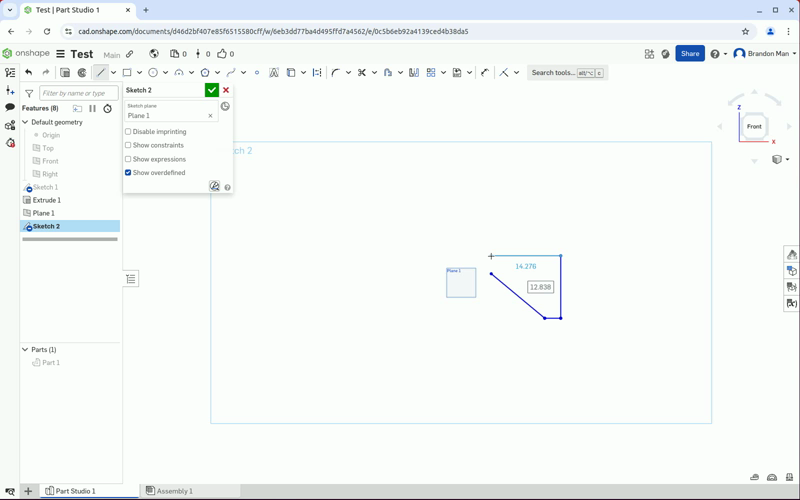
mouse_move(521, 255)
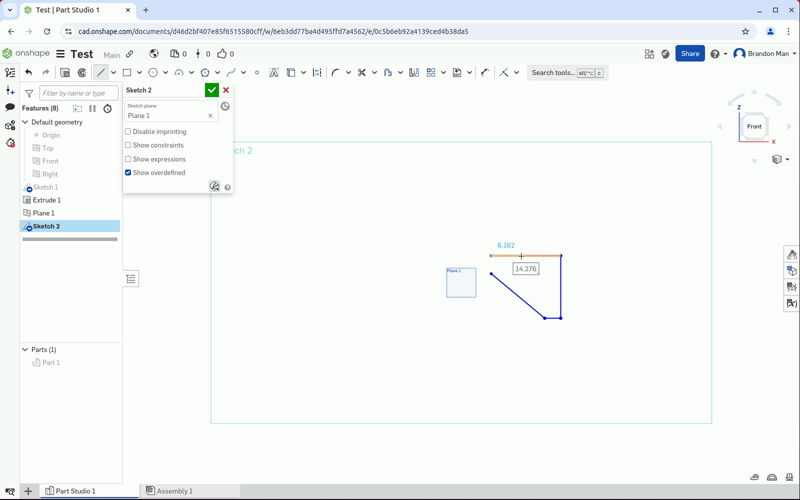
key_down(shift)
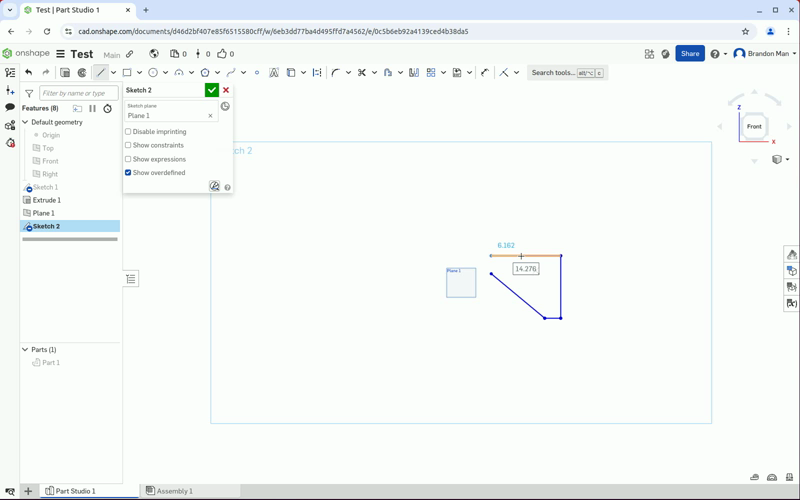
mouse_move(491, 273)
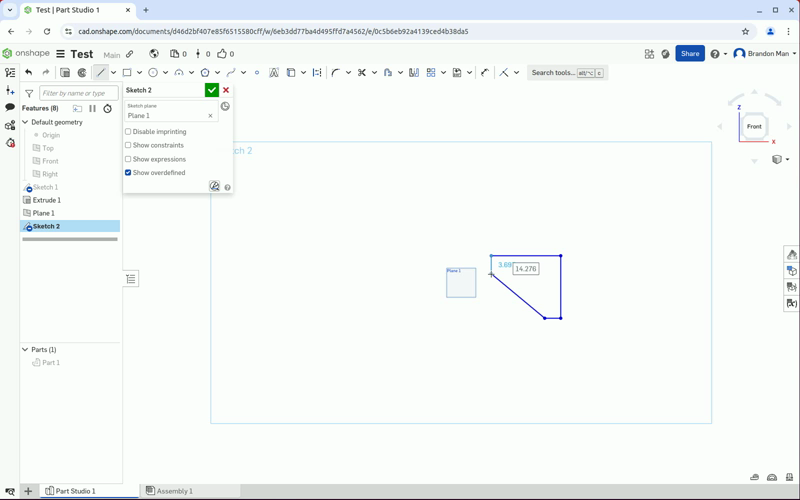
key_up(shift)
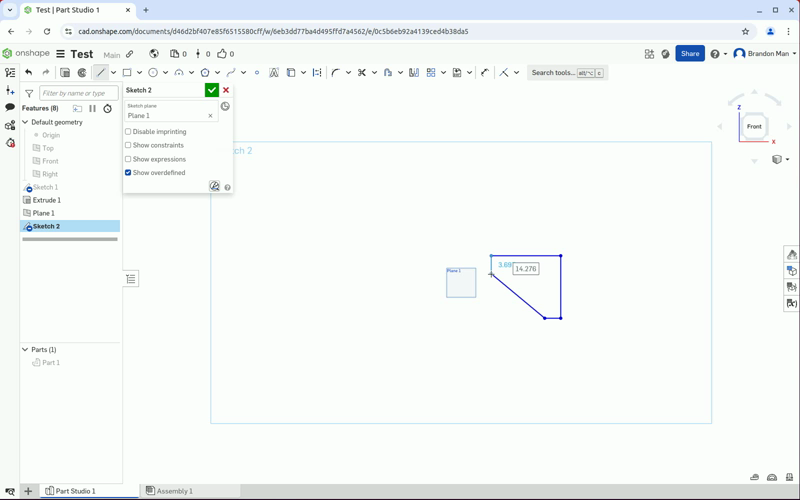
click(491, 273)
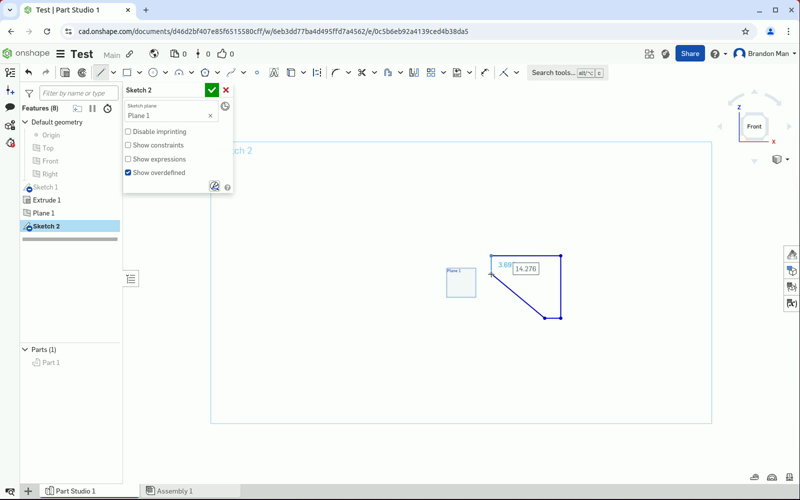
key(esc)
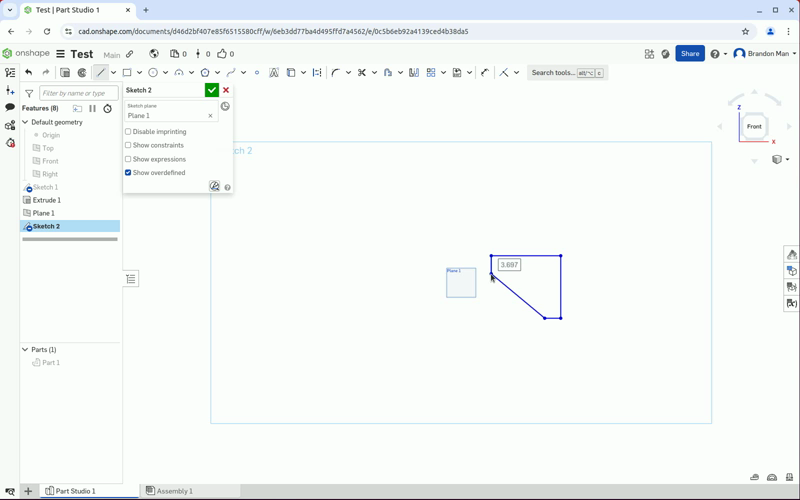
mouse_move(519, 270)
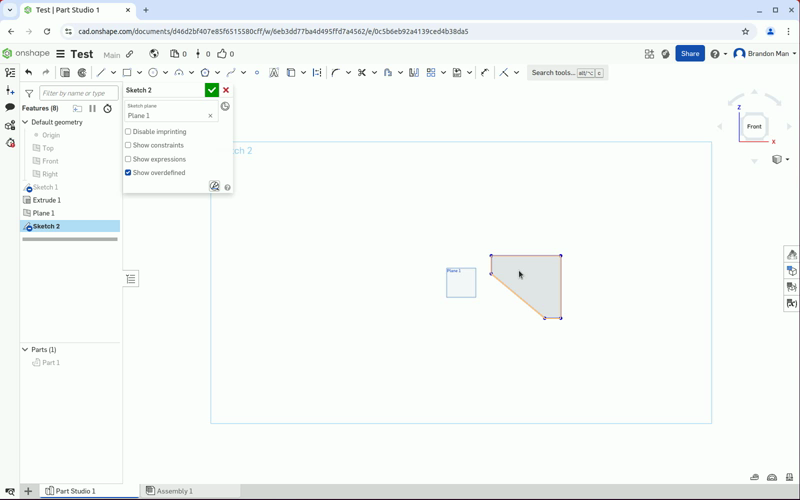
click(519, 270)
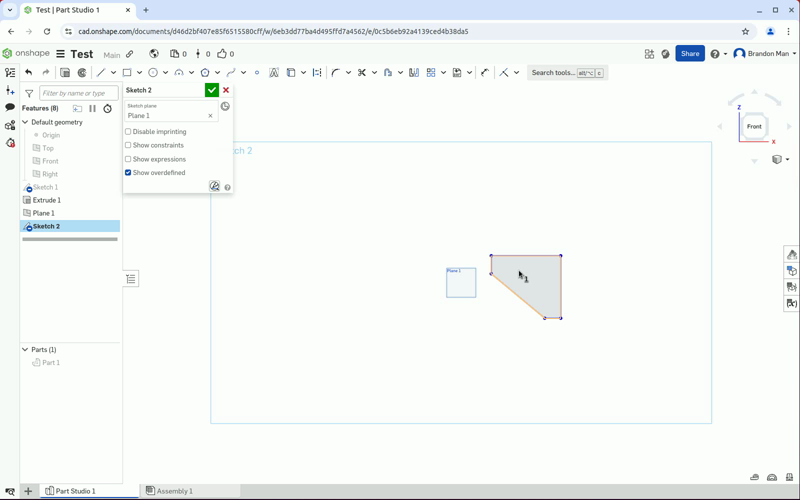
mouse_move(73, 352)
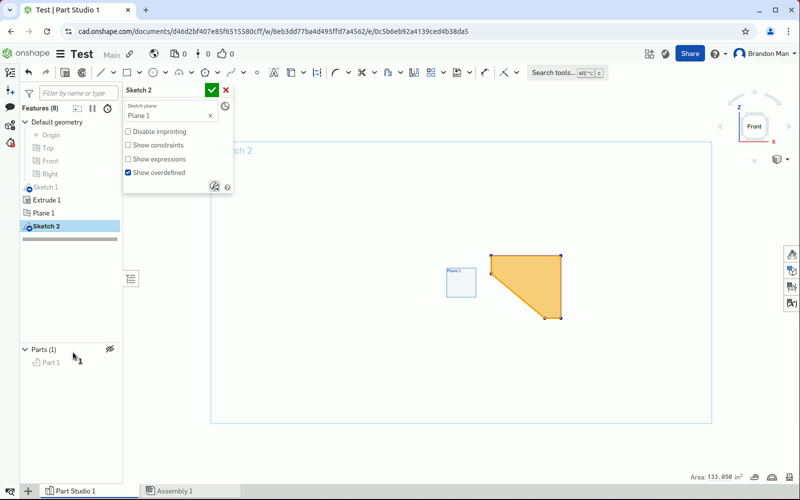
key(shift+y)
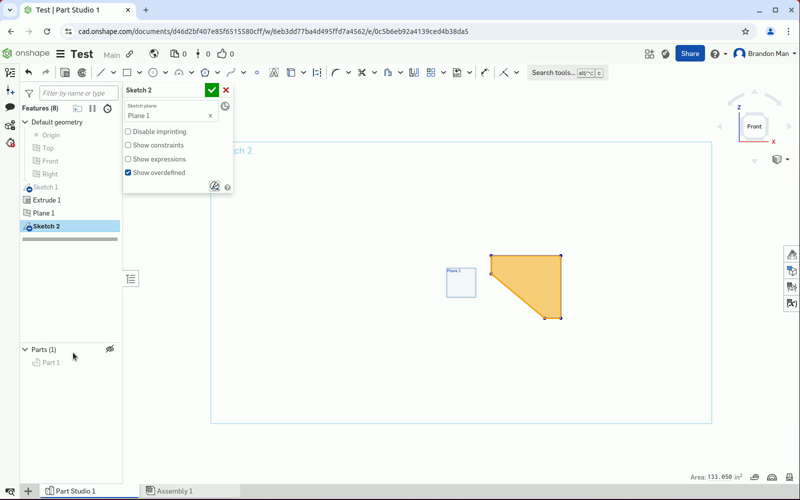
key(shift+e)
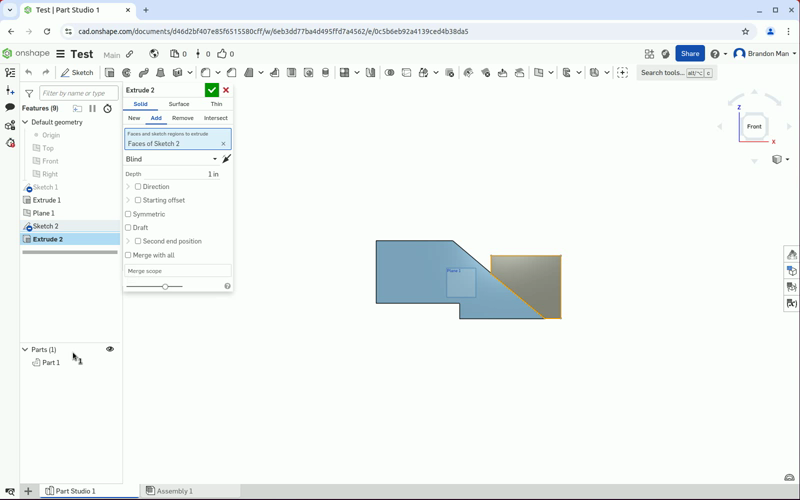
mouse_move(143, 106)
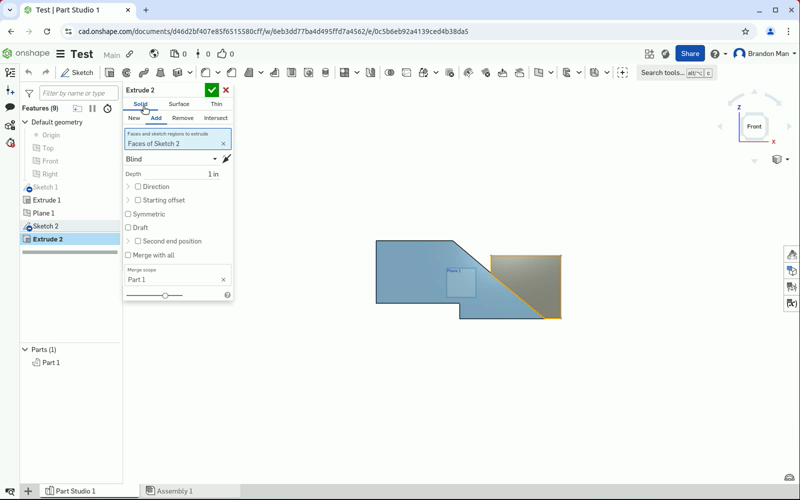
click(143, 106)
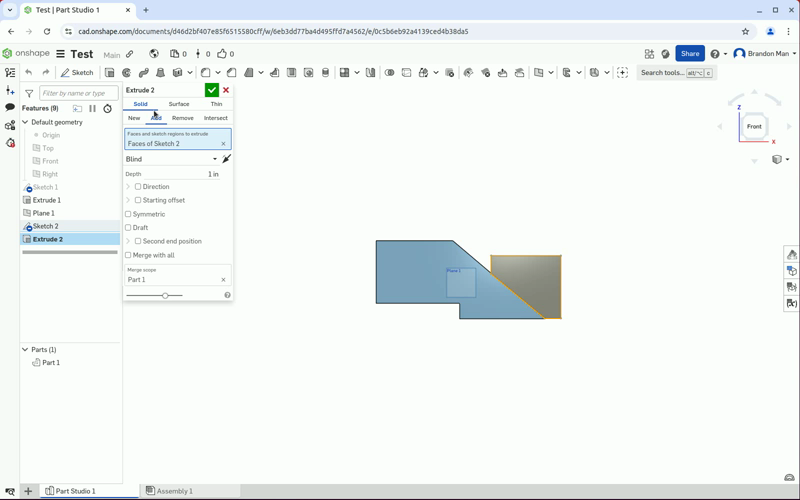
mouse_move(186, 120)
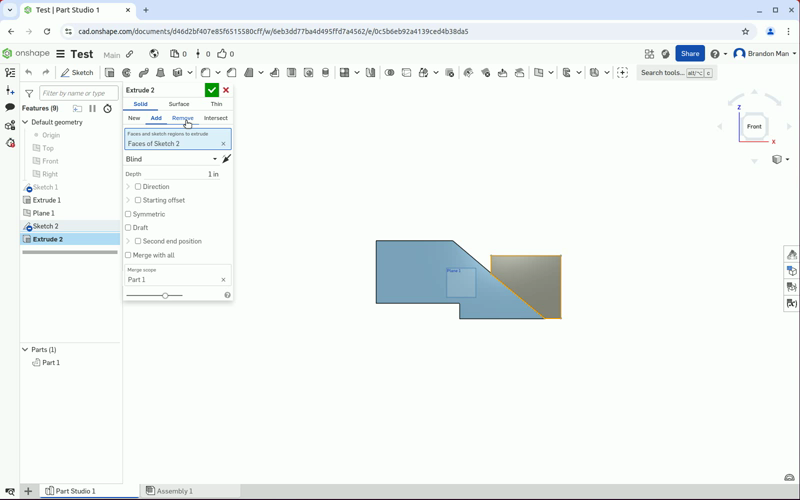
click(186, 120)
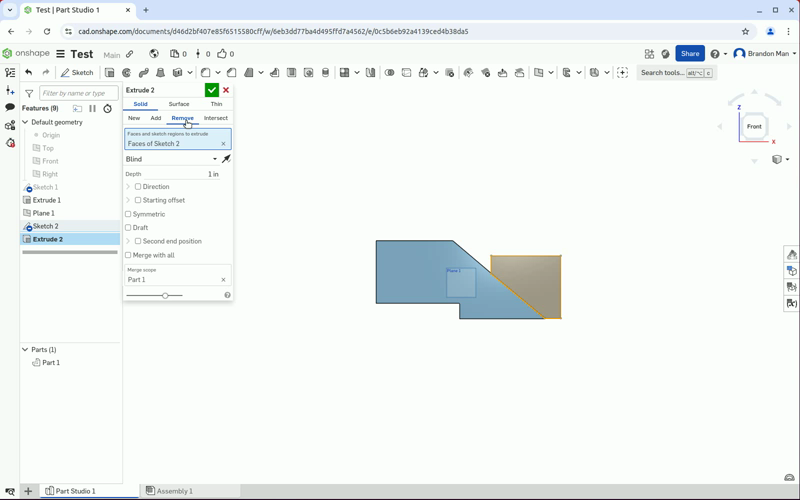
key(tab, 4)
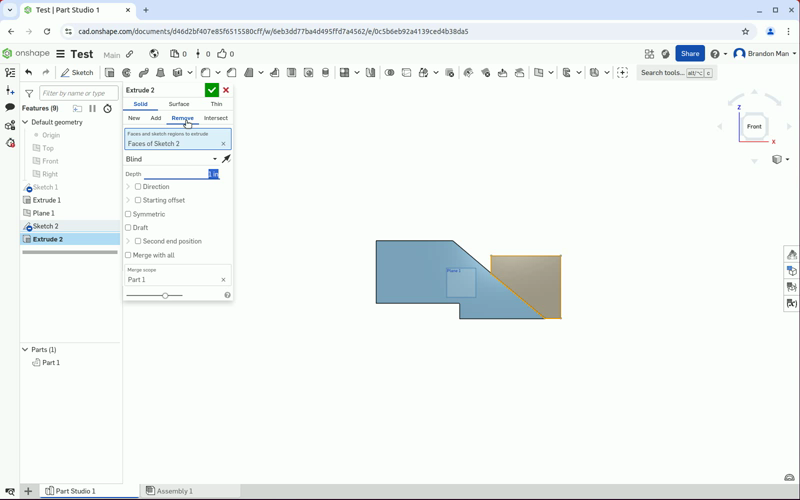
text(8.184)
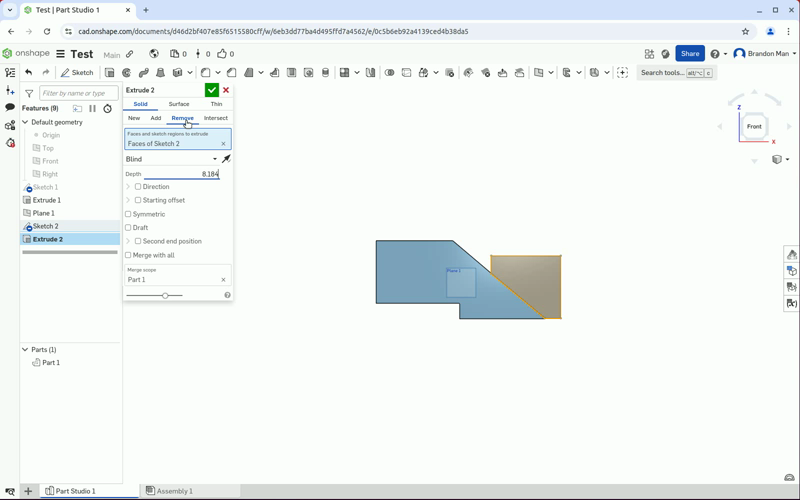
key(tab, 6)
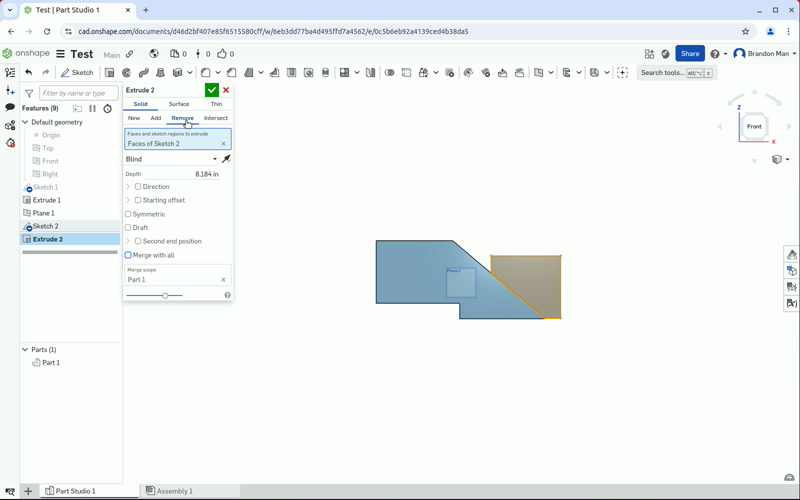
key(space)
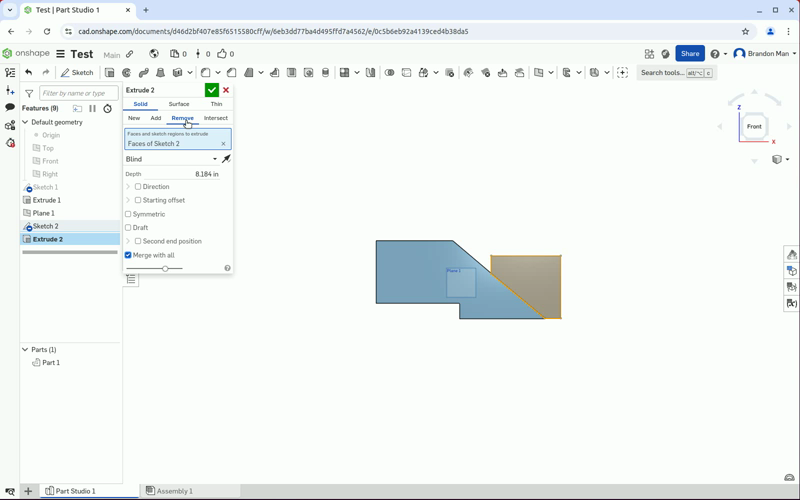
key(enter)
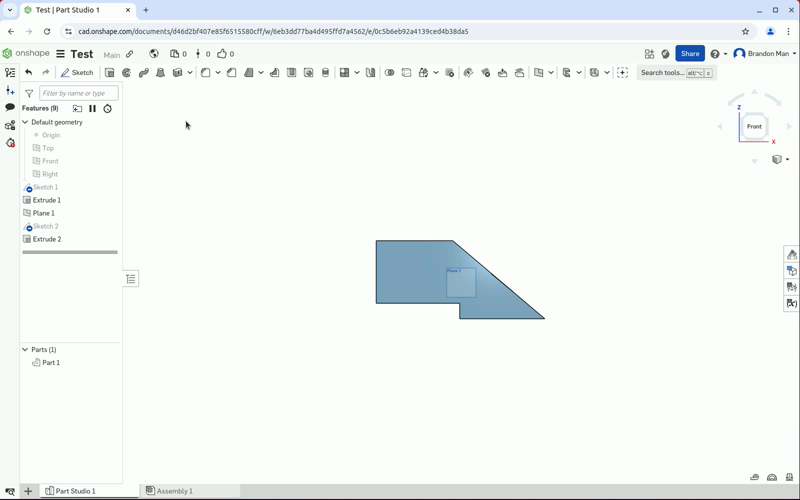
key(shift+h)
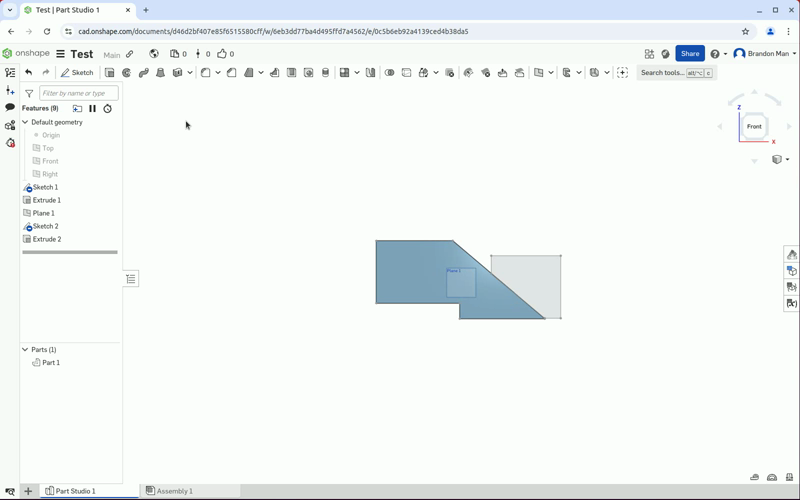
key(shift+h)
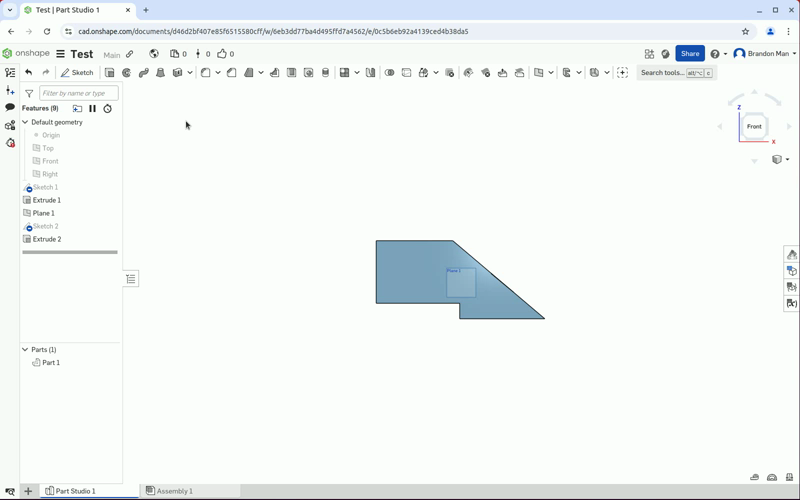
mouse_move(73, 189)
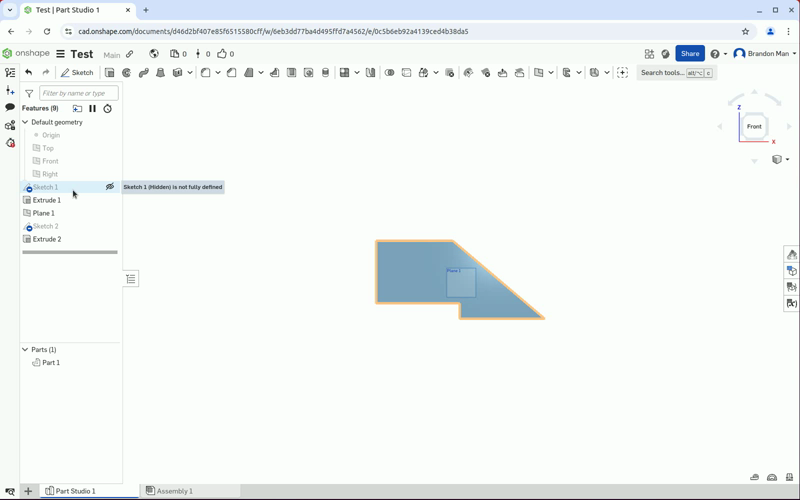
click(73, 189)
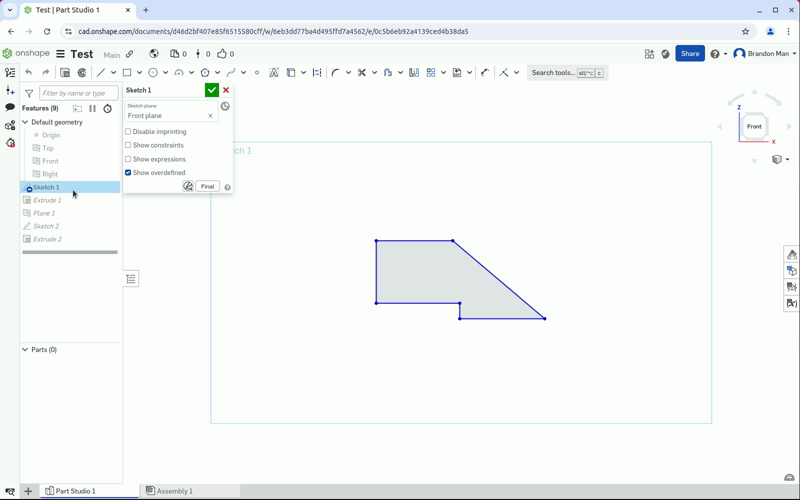
mouse_move(229, 92)
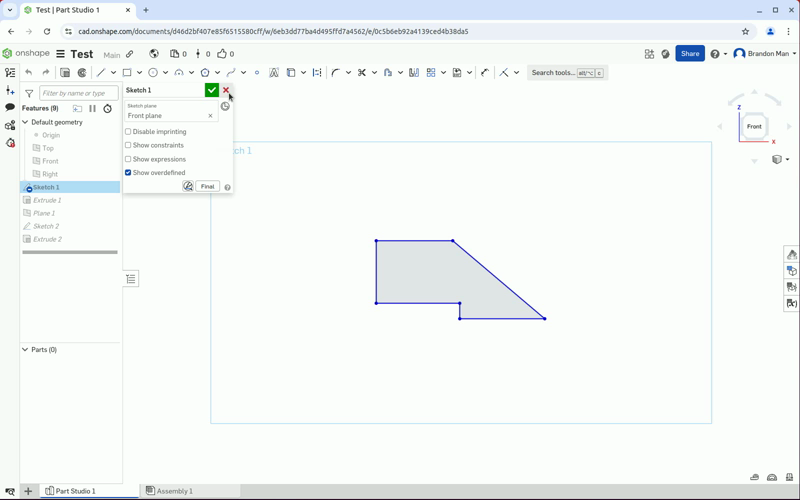
click(229, 92)
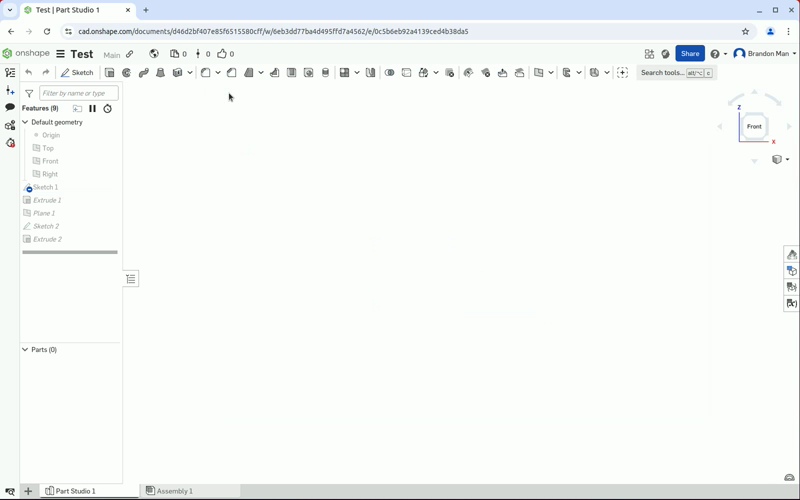
key(shift+s)
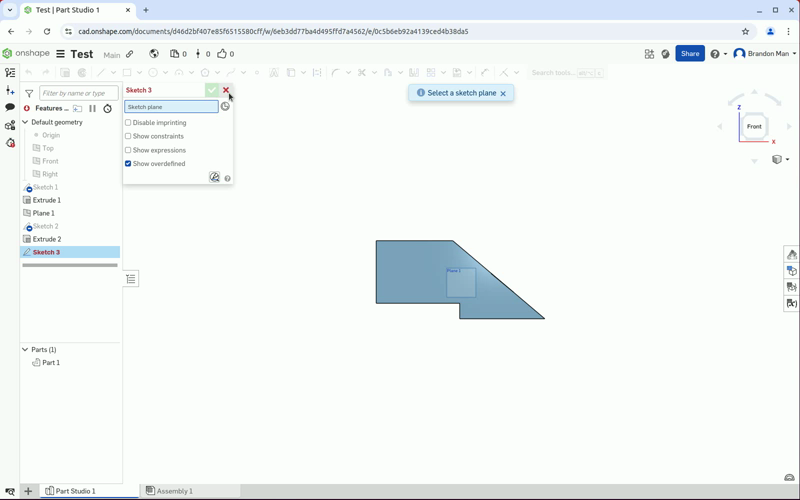
mouse_move(73, 215)
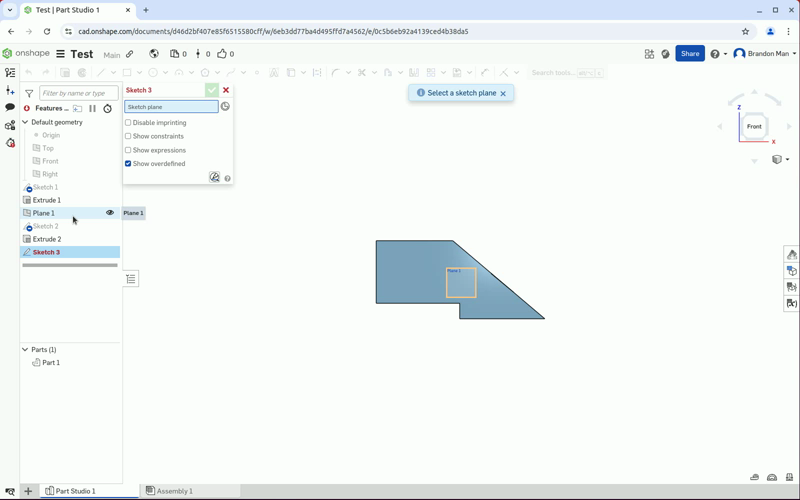
click(73, 215)
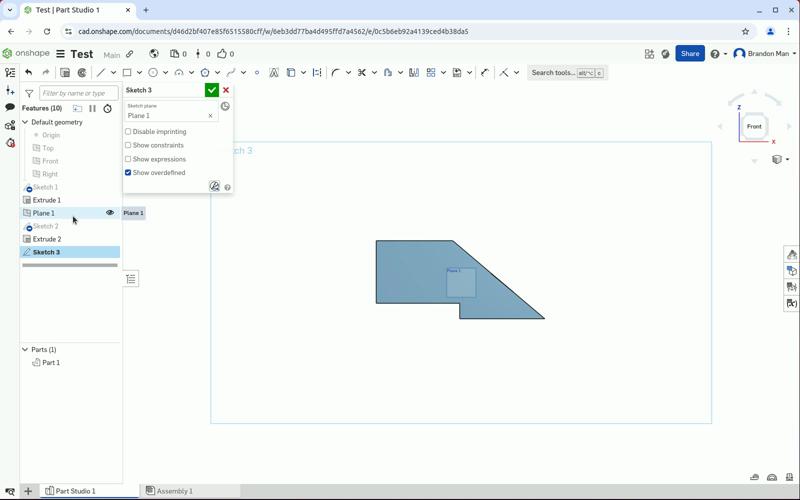
mouse_move(73, 352)
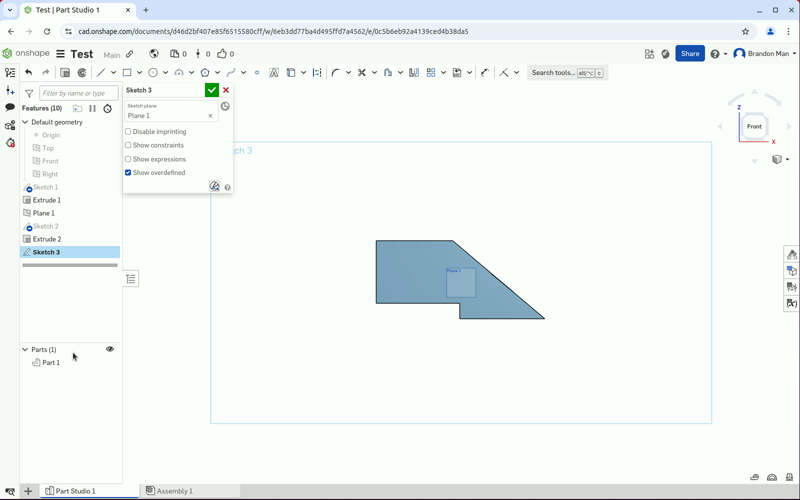
key(y)
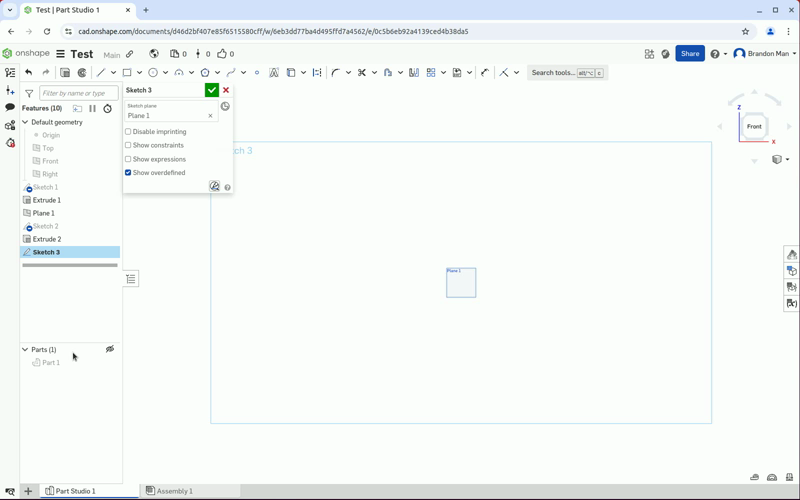
key(l)
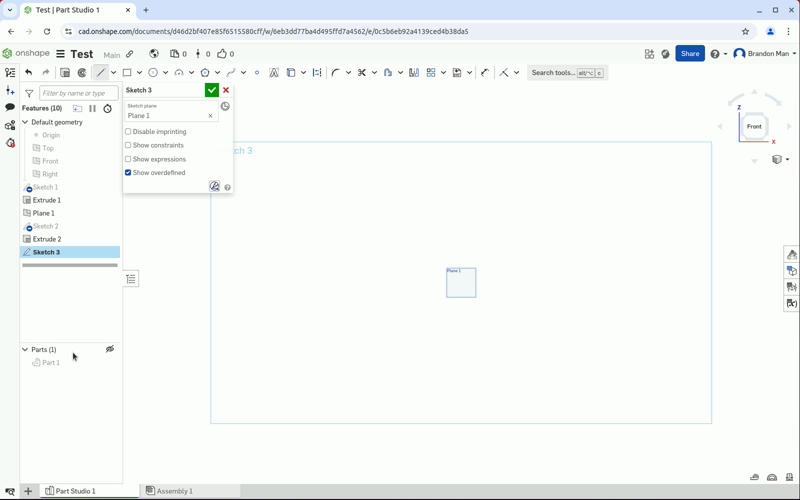
key_down(shift)
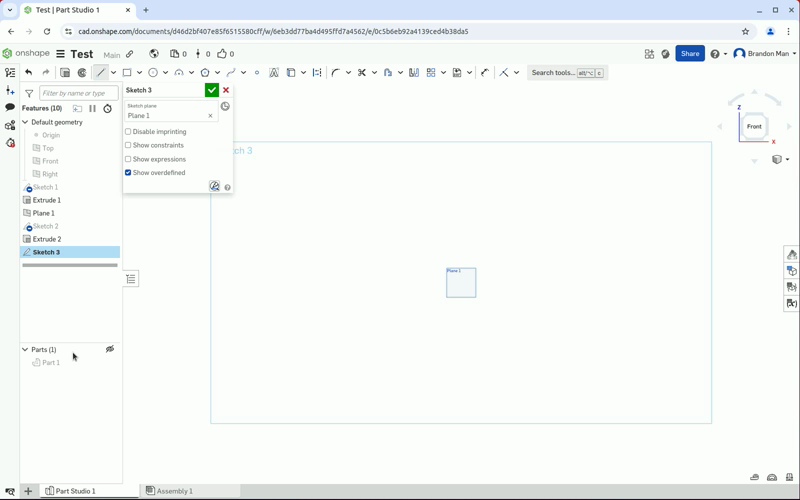
mouse_move(491, 318)
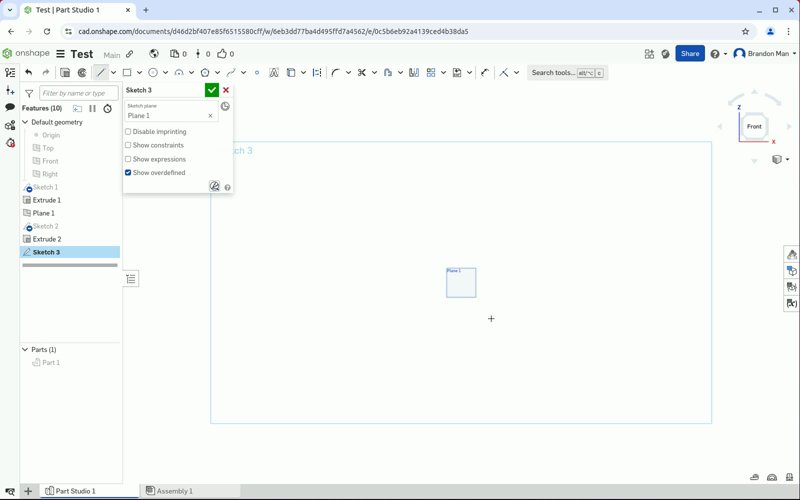
click(491, 318)
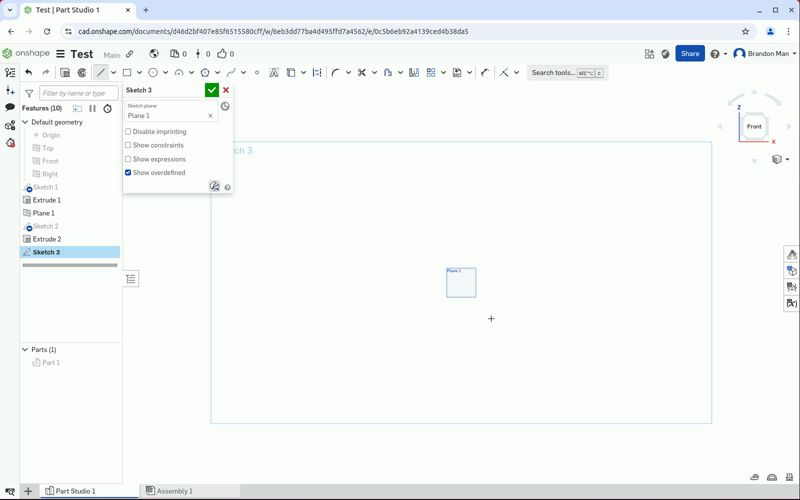
key_up(shift)
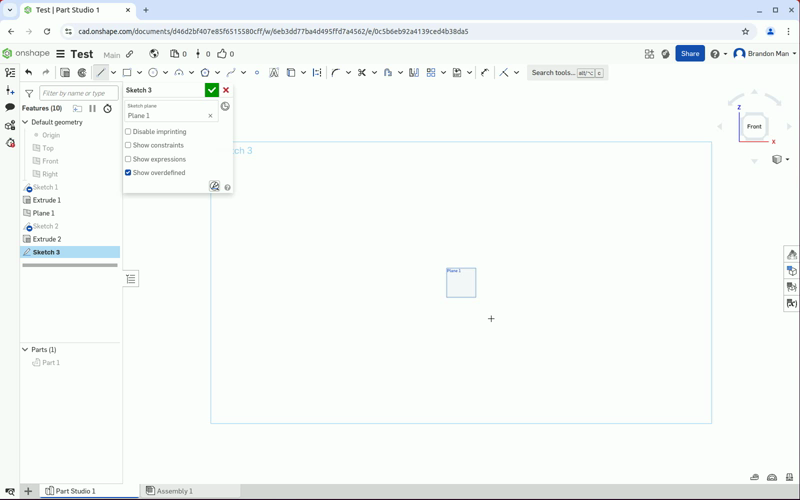
key_down(shift)
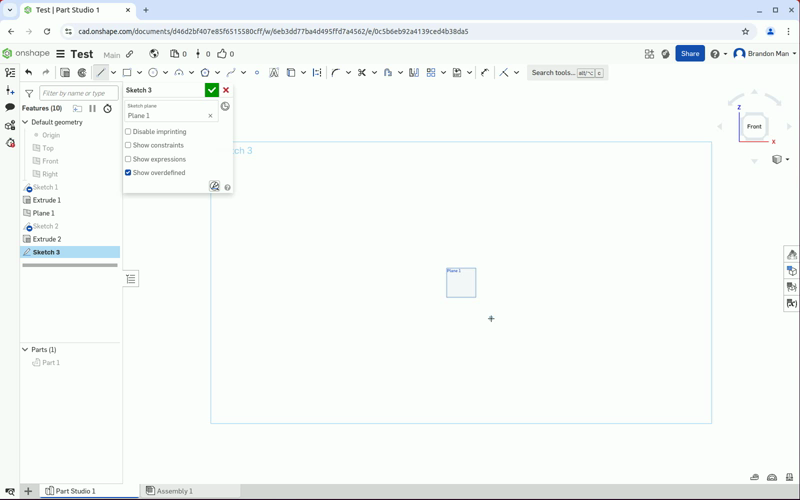
mouse_move(521, 318)
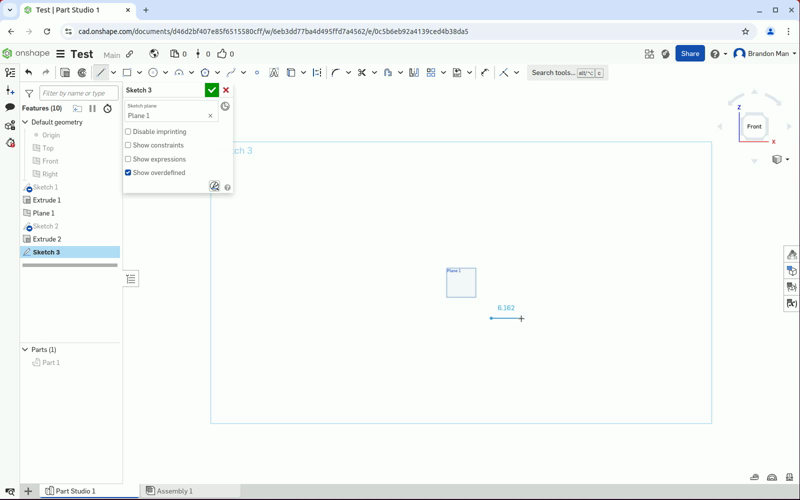
mouse_move(545, 318)
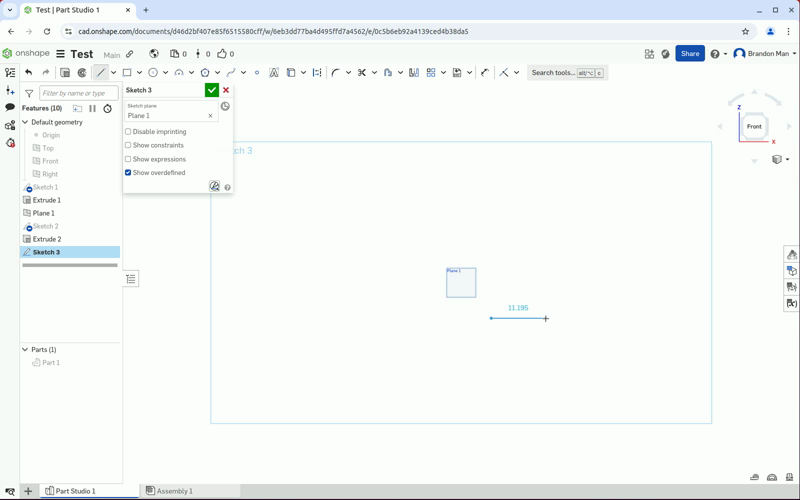
click(545, 318)
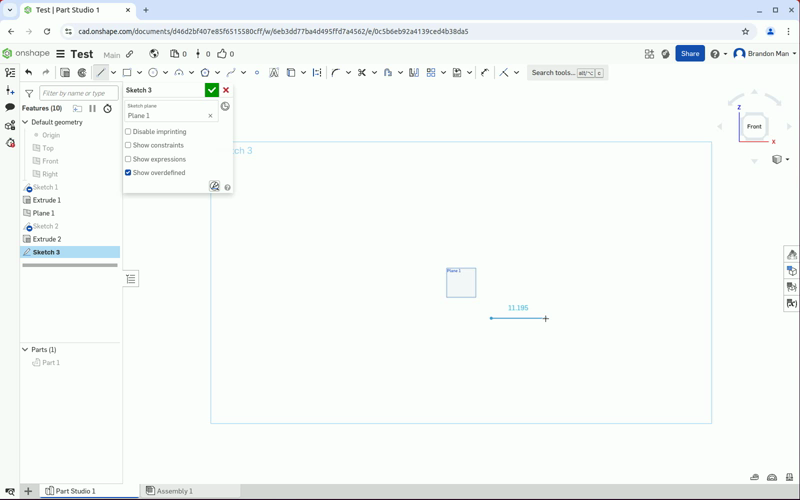
key_up(shift)
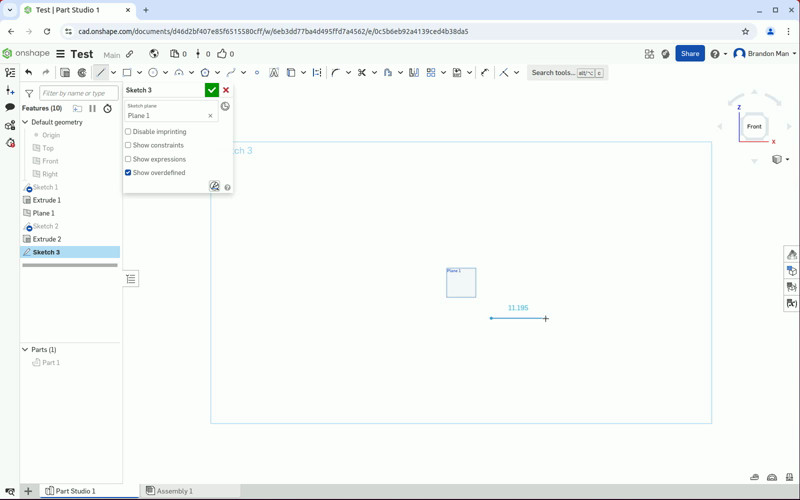
key_down(shift)
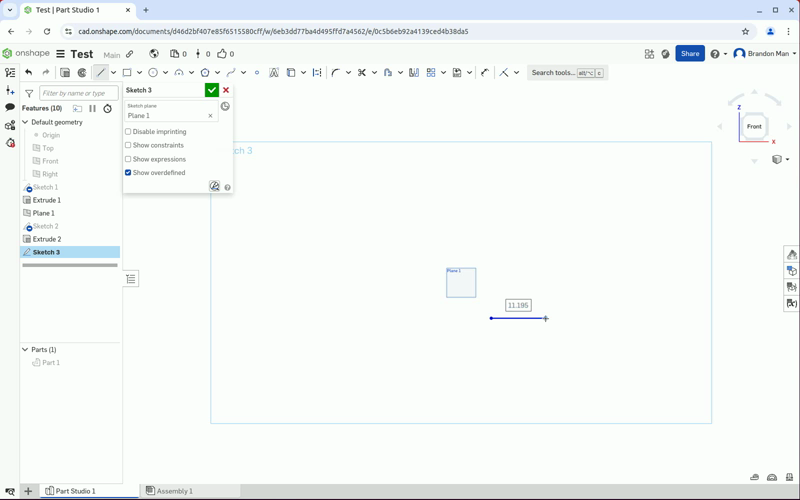
mouse_move(491, 272)
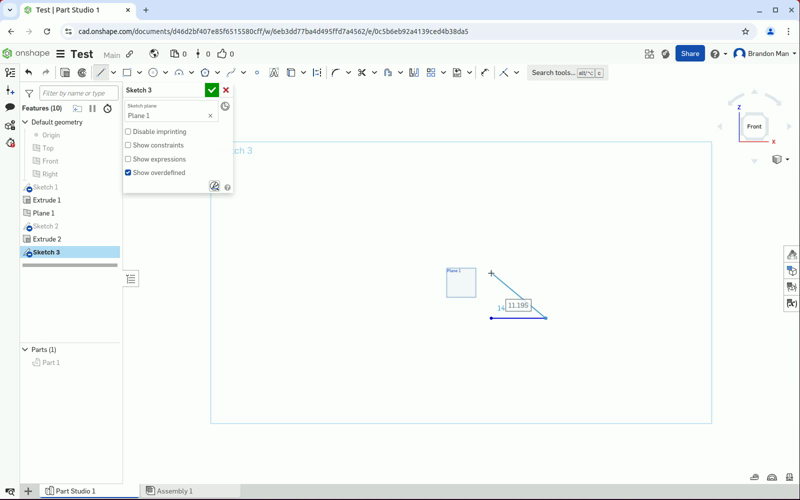
click(491, 272)
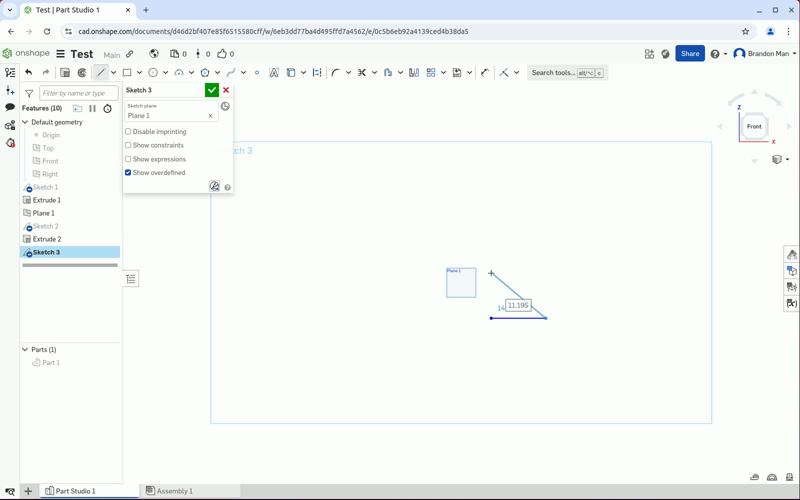
key_up(shift)
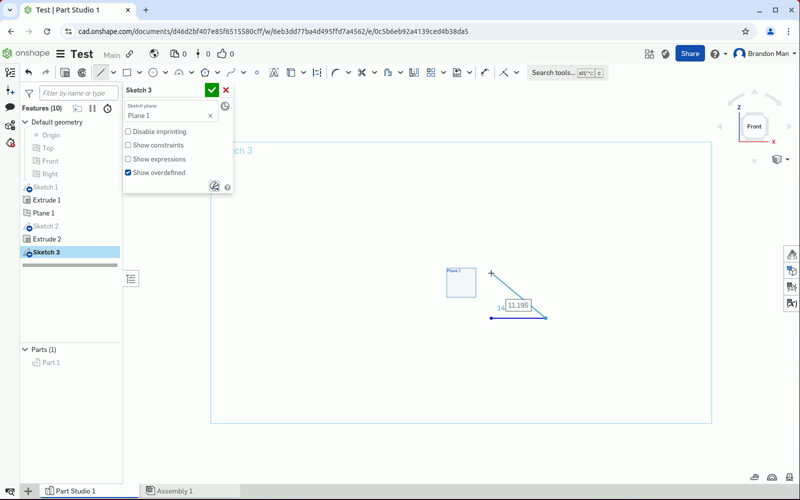
mouse_move(521, 272)
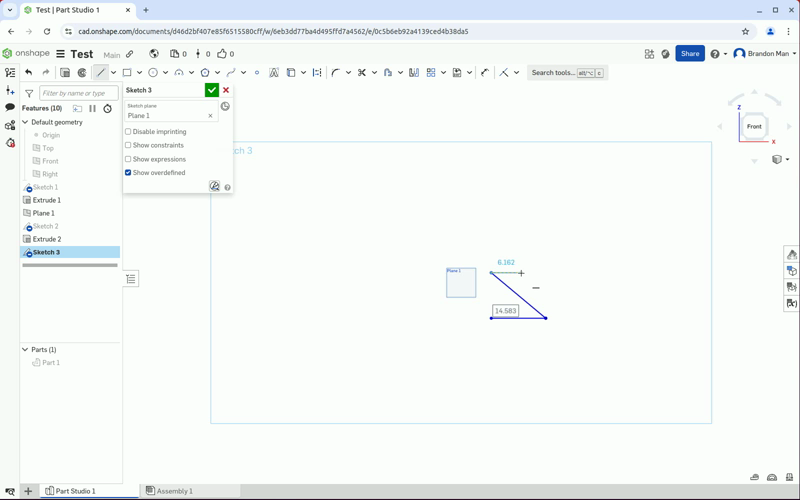
key_down(shift)
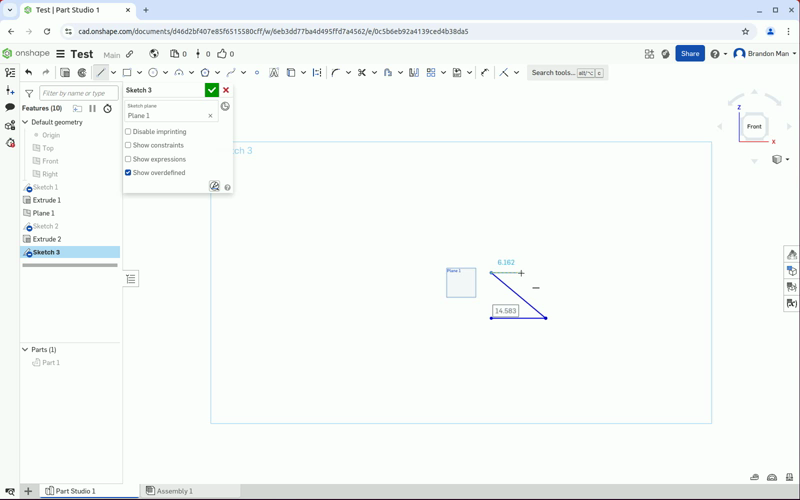
mouse_move(491, 318)
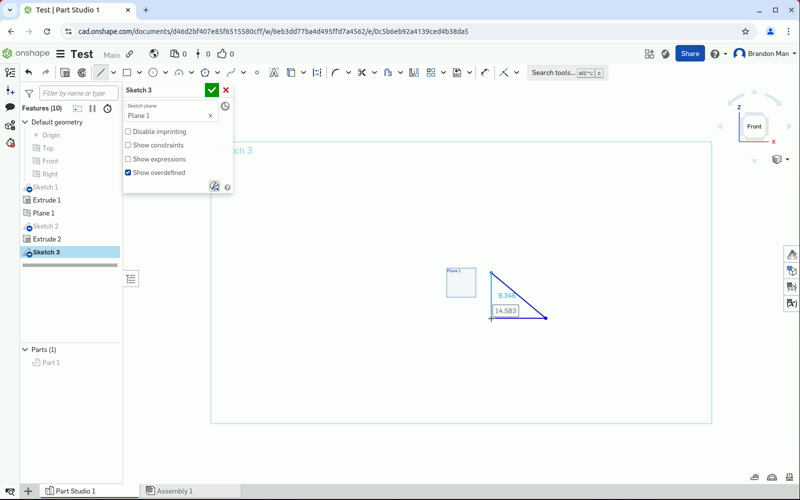
key_up(shift)
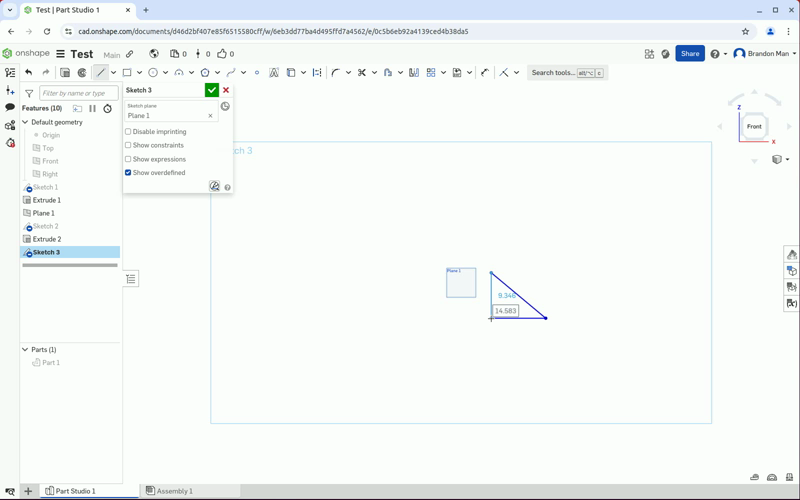
click(491, 318)
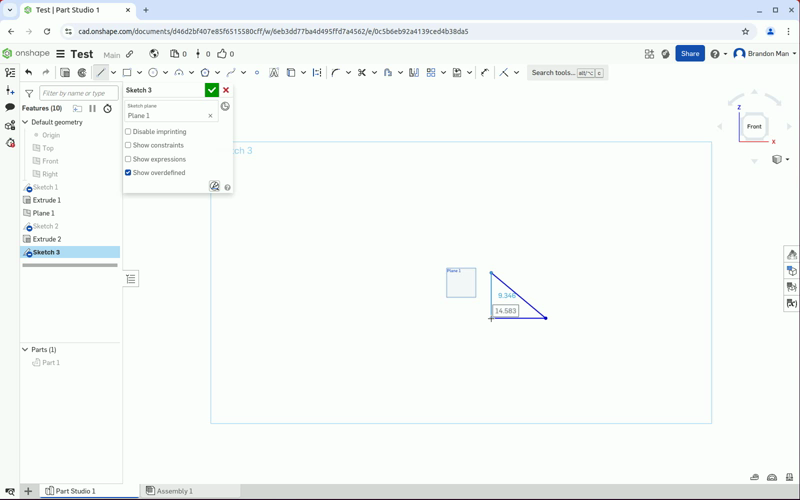
key(esc)
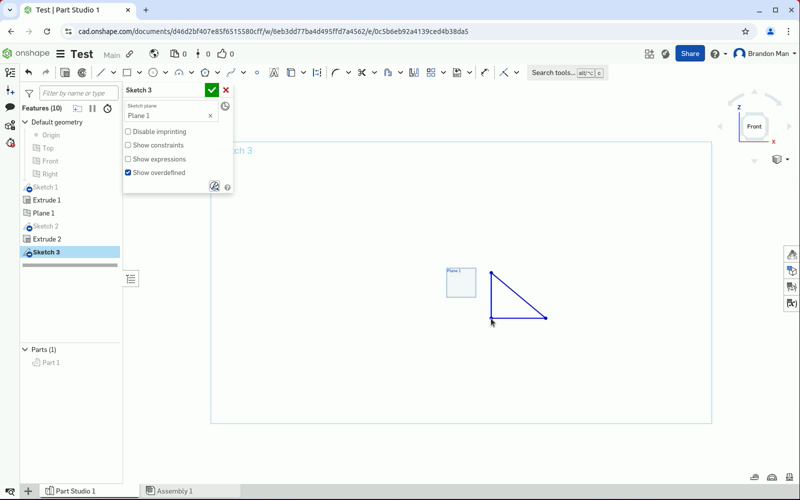
mouse_move(541, 316)
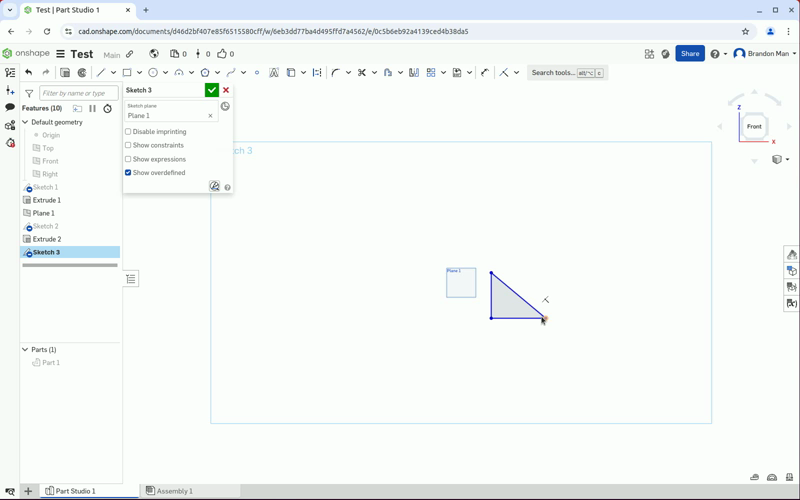
scroll(6)
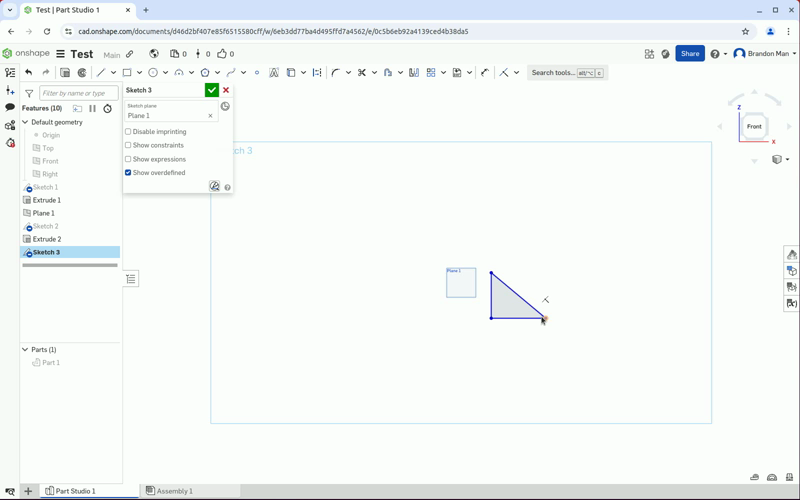
scroll(6)
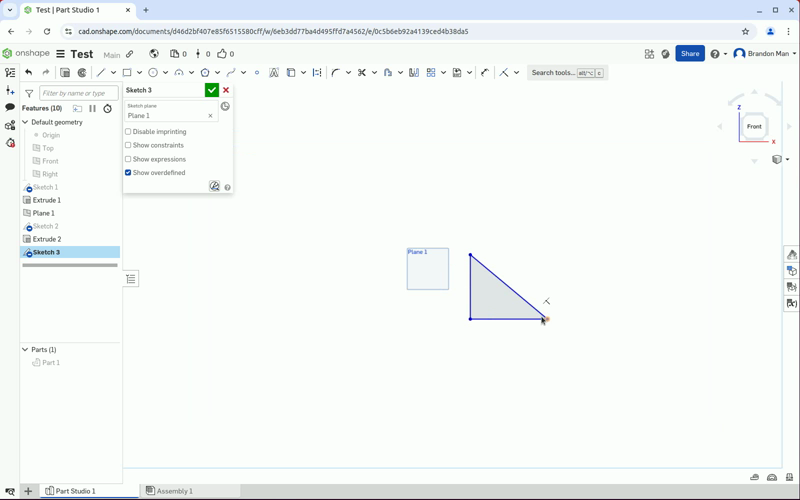
scroll(6)
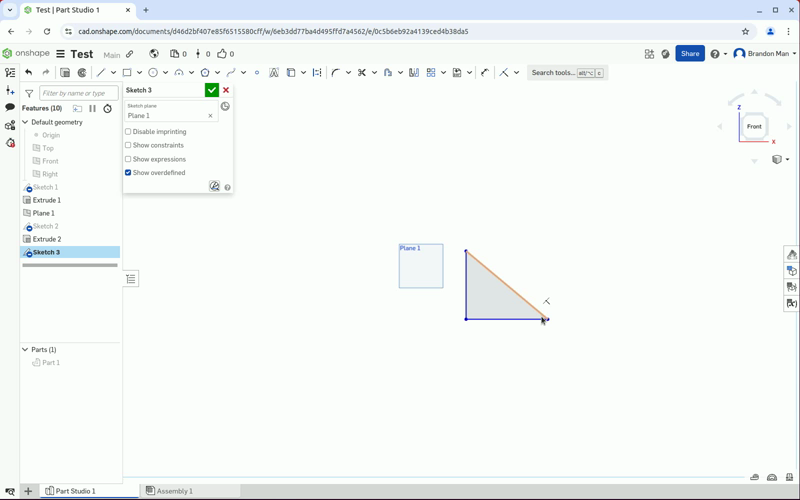
scroll(6)
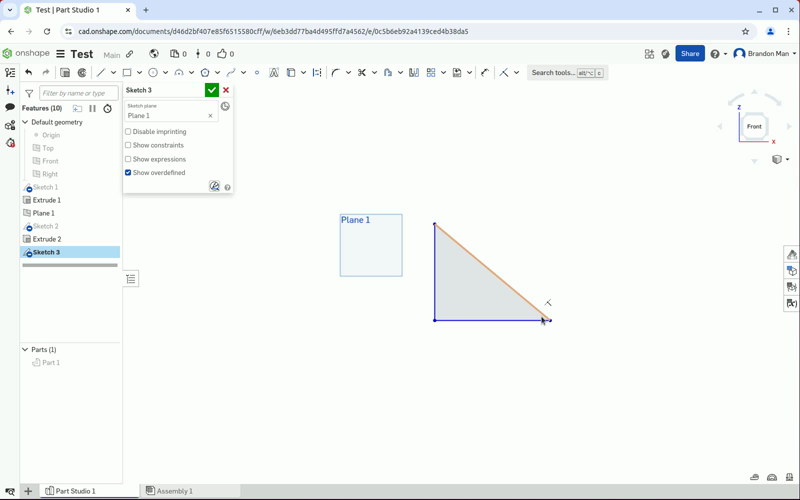
scroll(6)
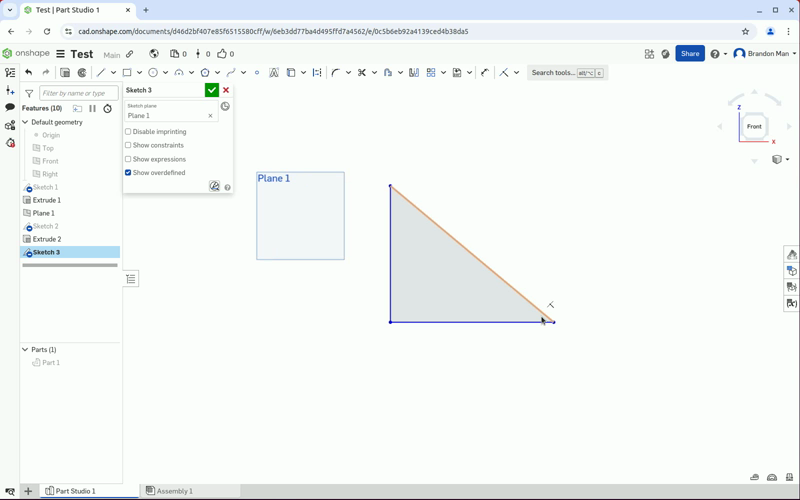
scroll(6)
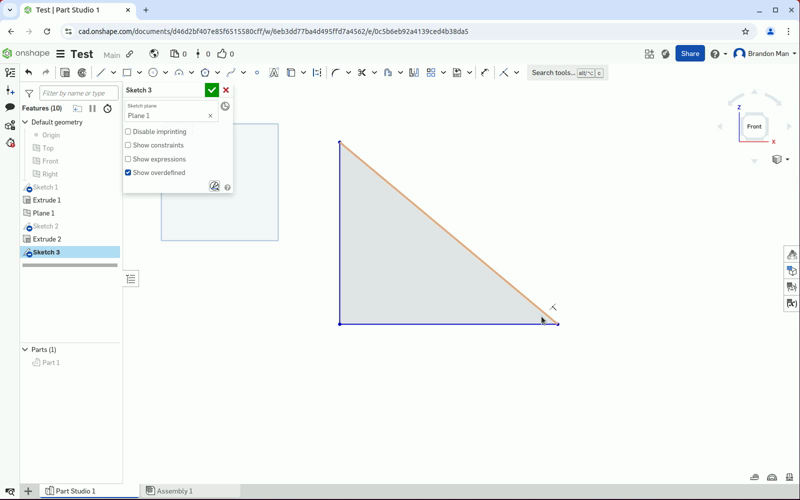
scroll(6)
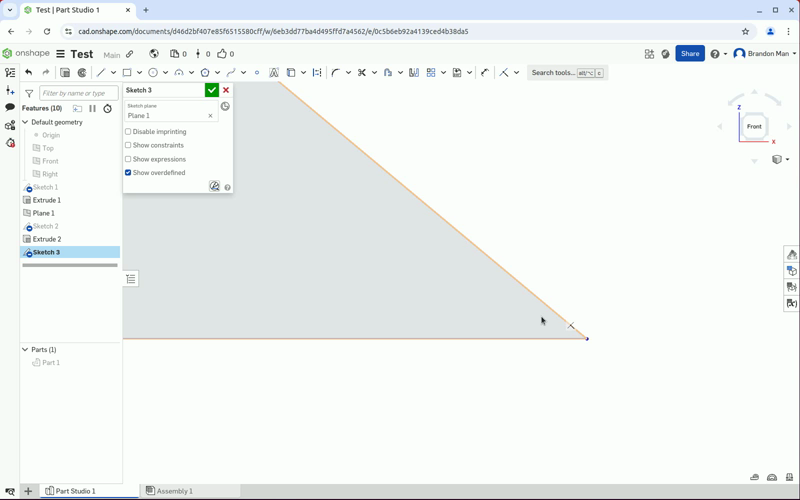
click(541, 316)
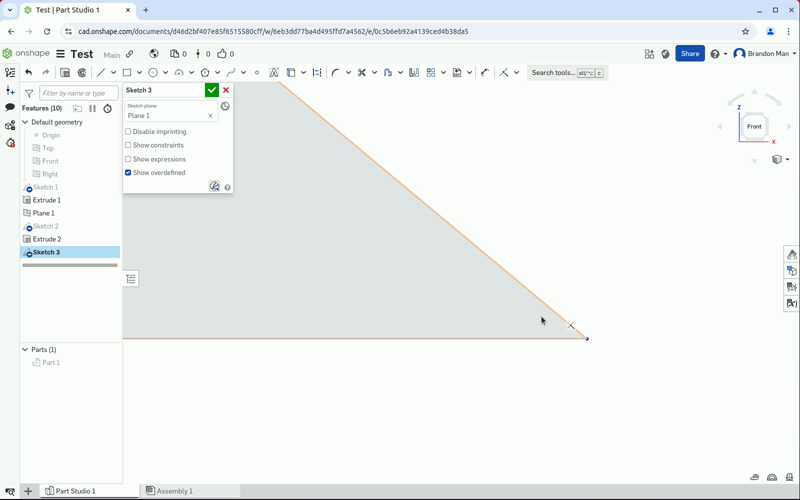
scroll(-6)
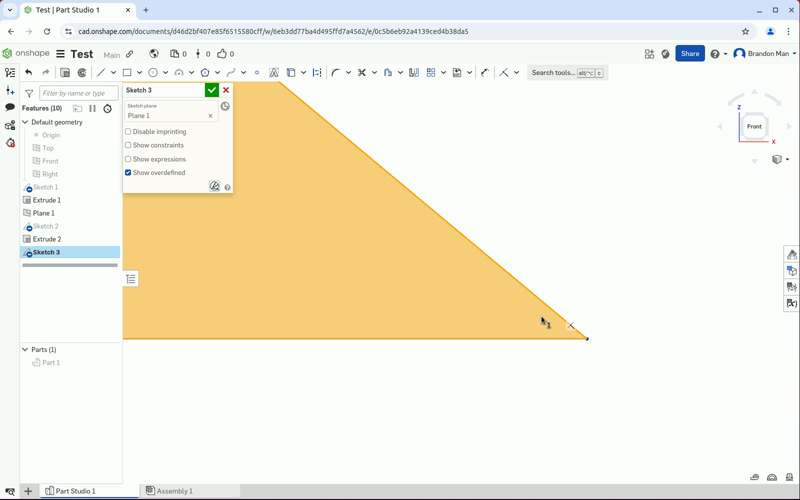
scroll(-6)
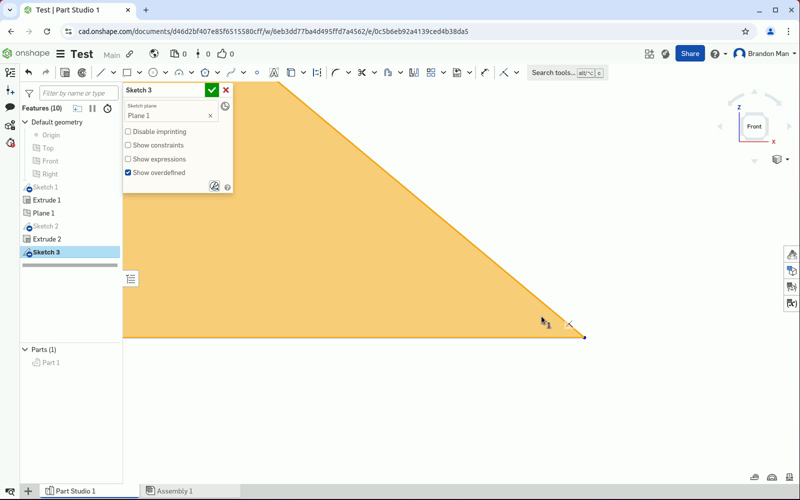
scroll(-6)
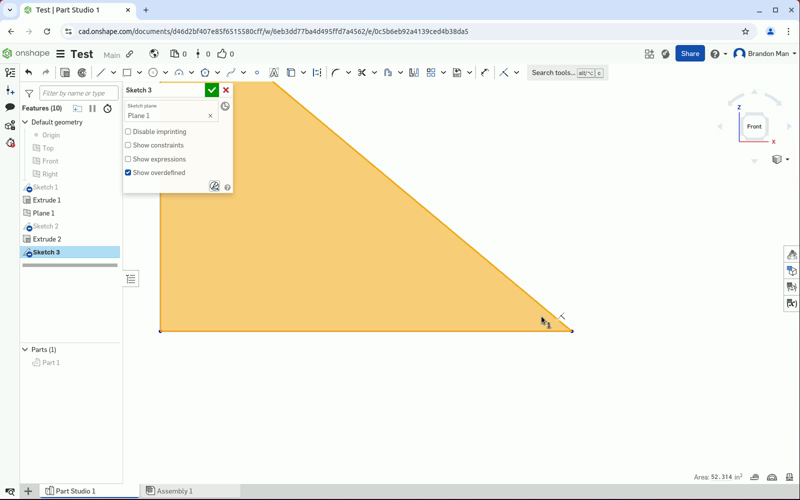
scroll(-6)
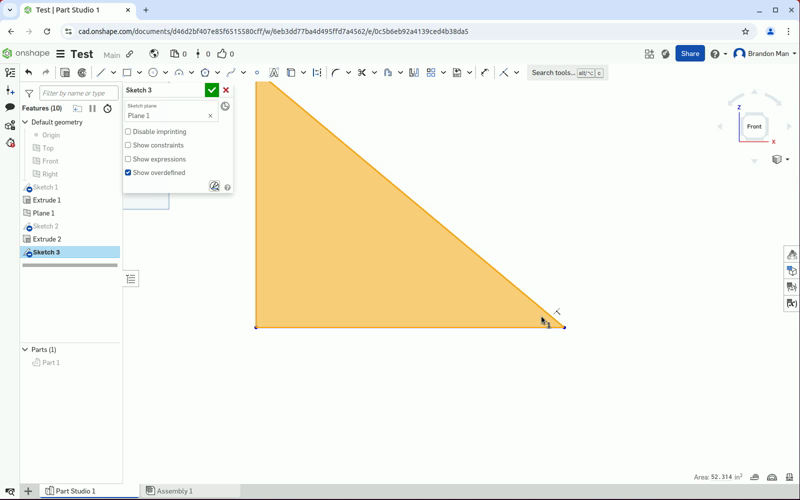
scroll(-6)
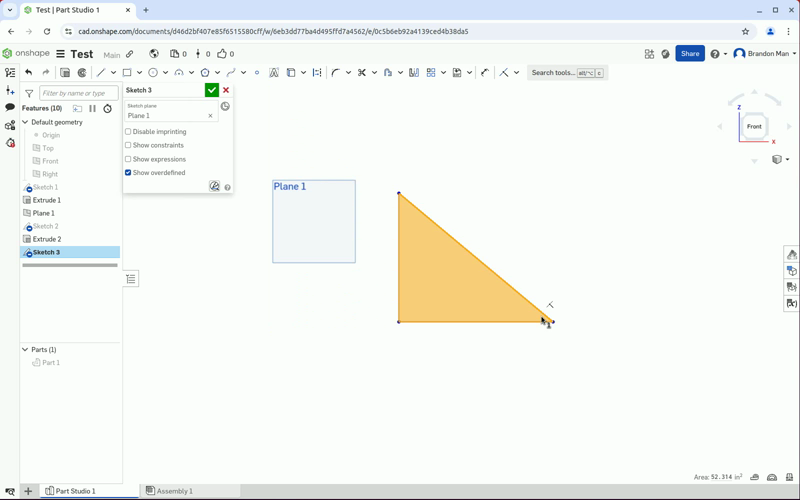
scroll(-6)
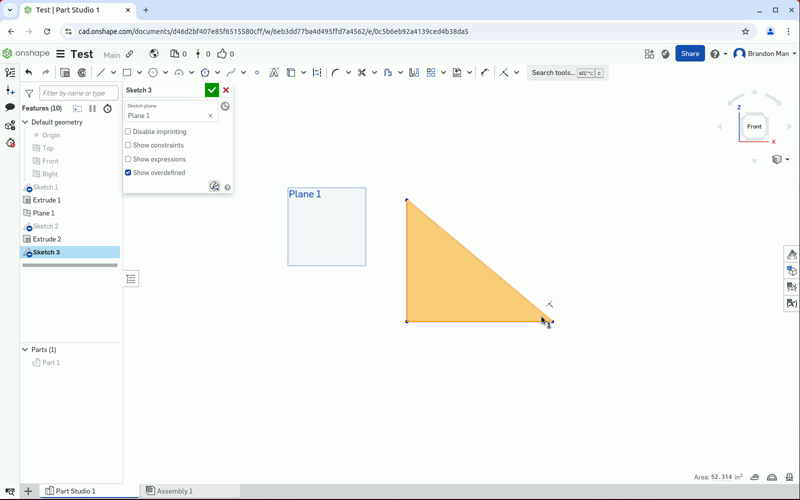
scroll(-6)
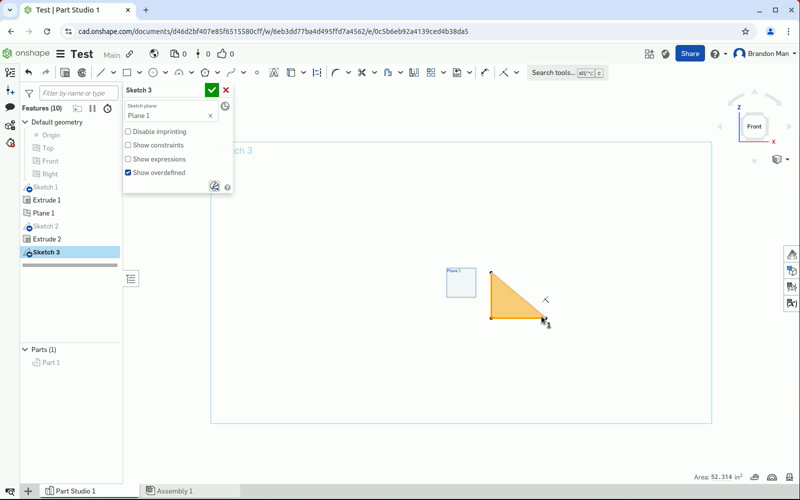
mouse_move(73, 352)
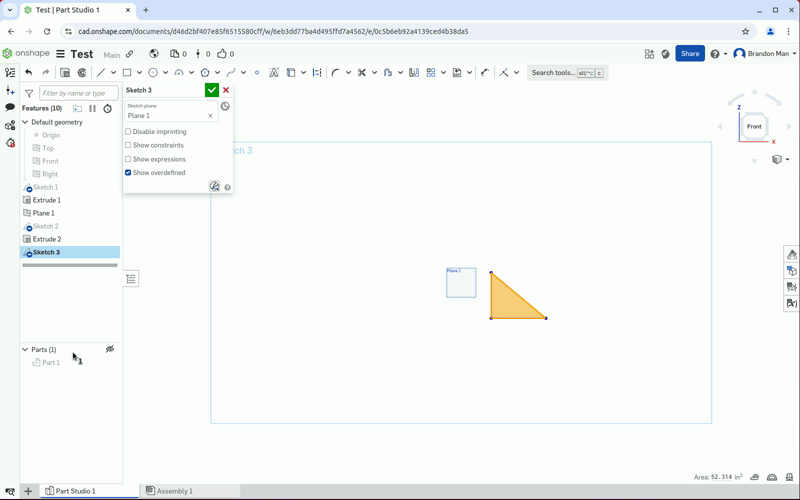
key(shift+y)
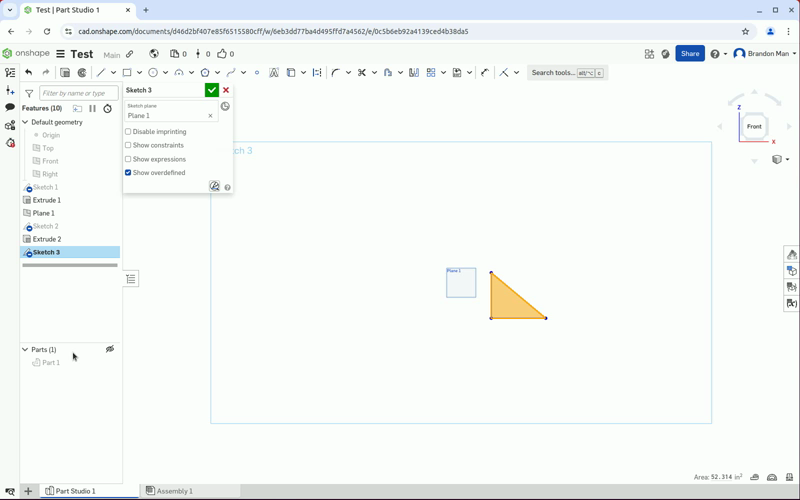
key(shift+e)
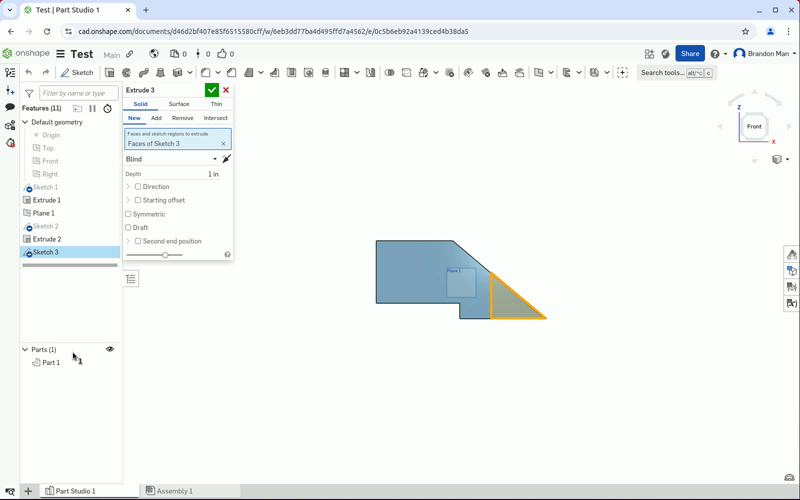
mouse_move(143, 106)
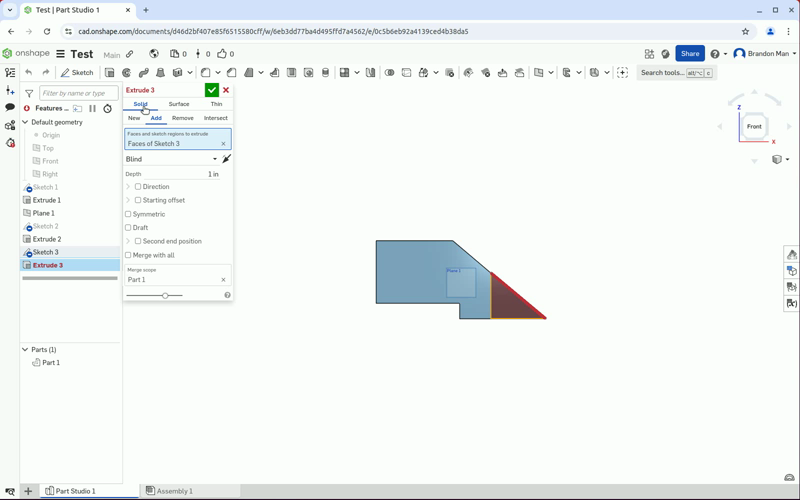
click(143, 106)
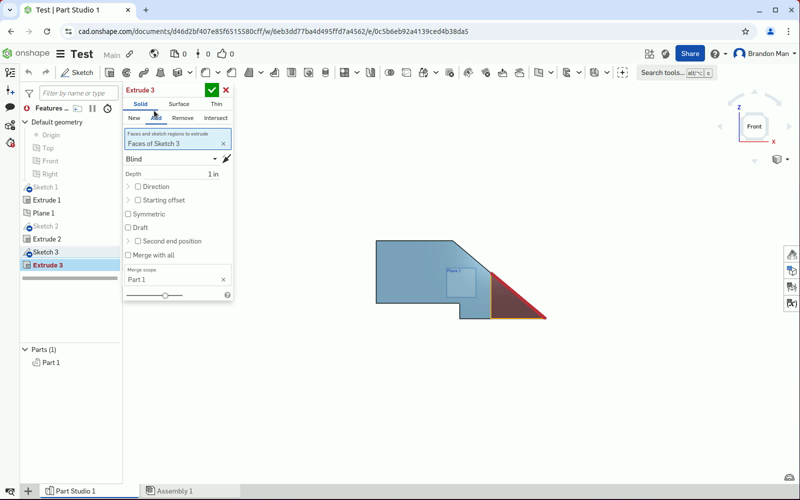
mouse_move(186, 120)
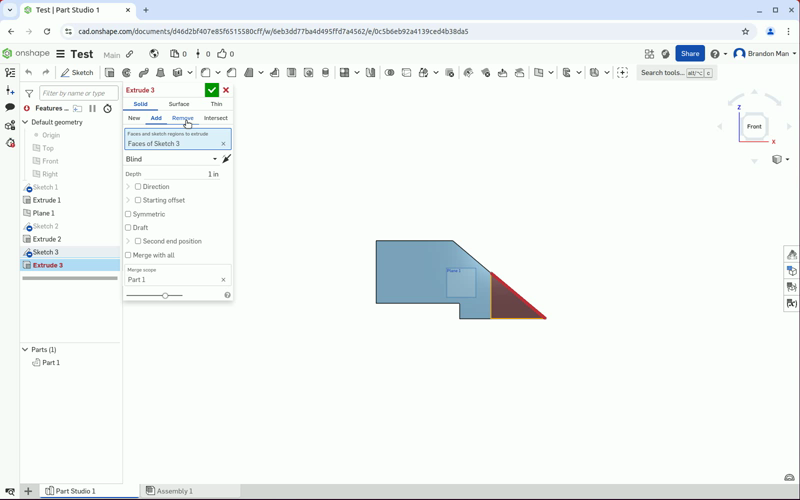
click(186, 120)
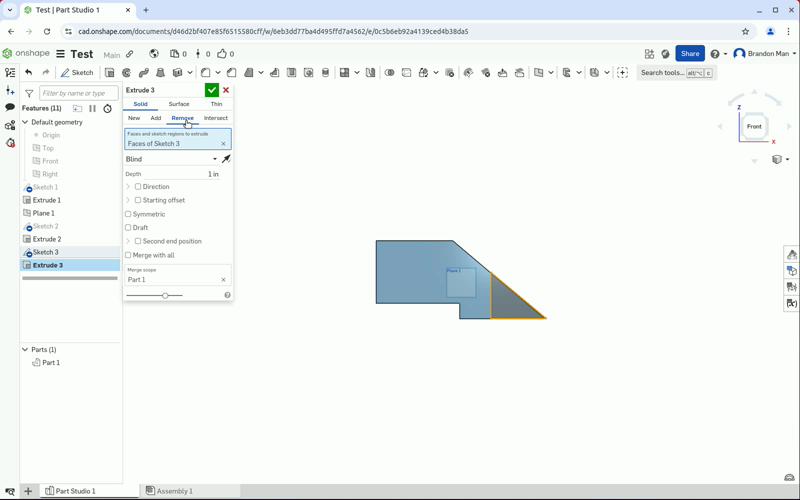
key(tab, 4)
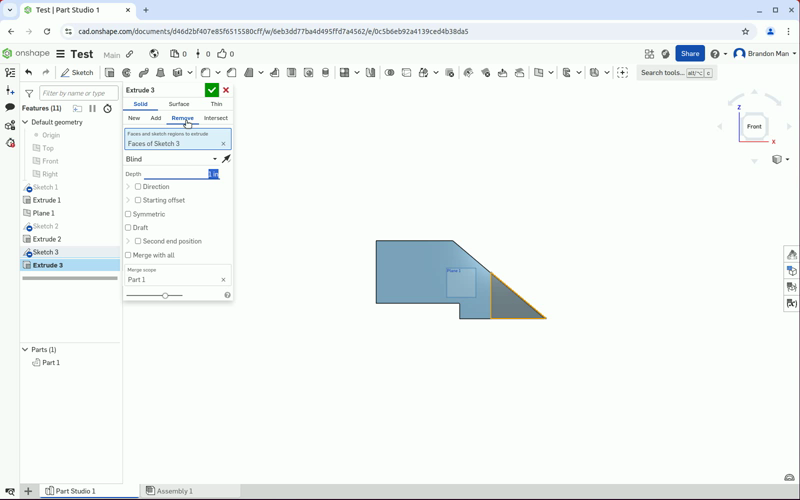
text(8.184)
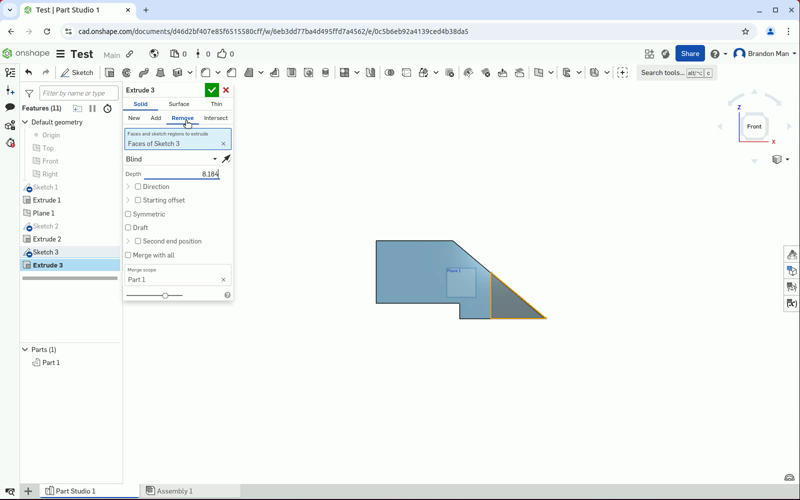
key(tab, 6)
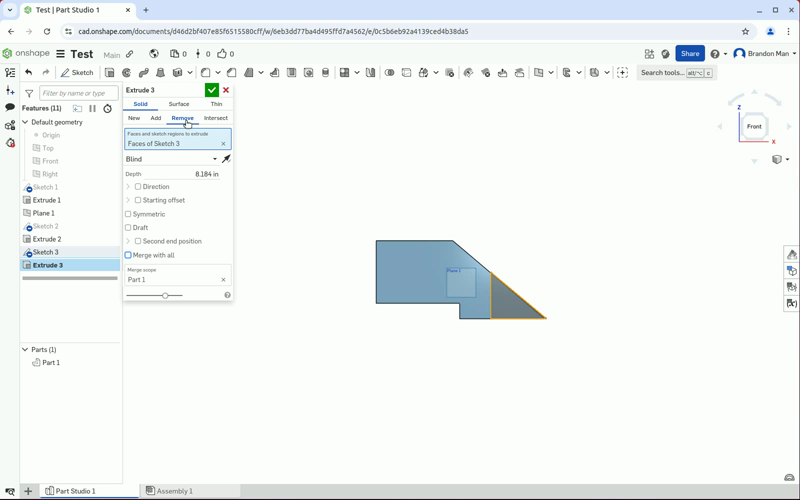
key(space)
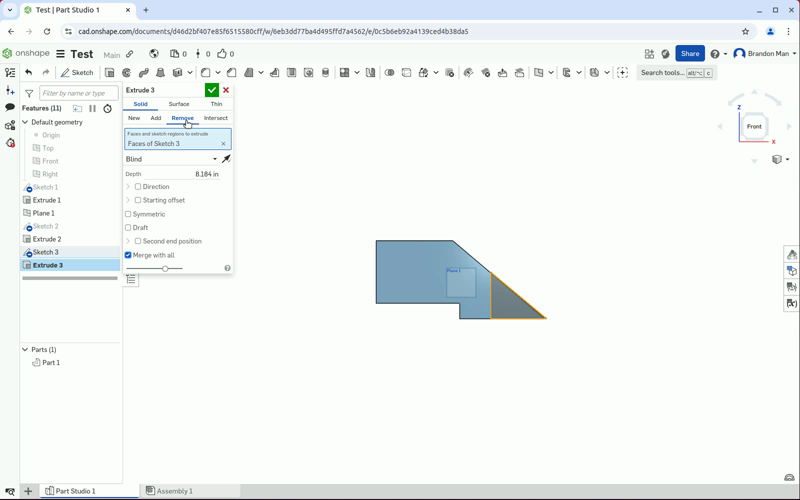
key(enter)
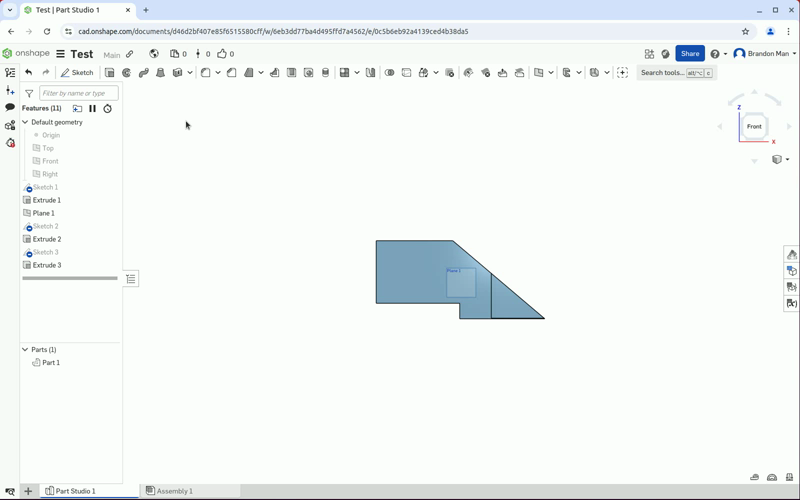
key(shift+h)
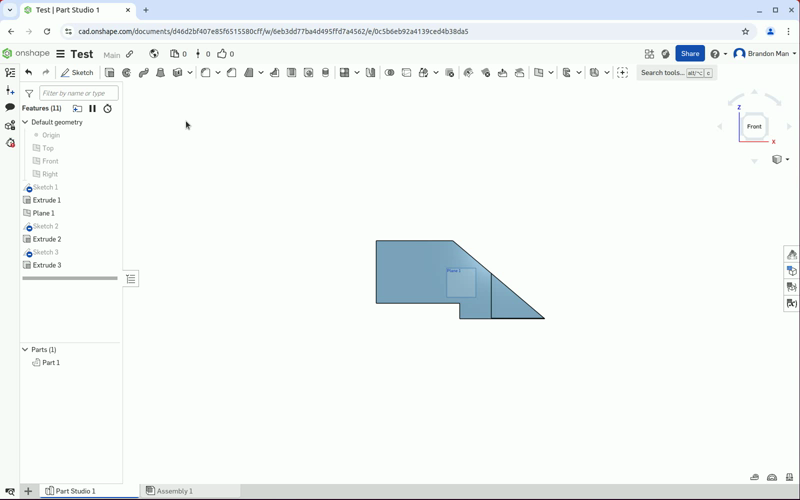
key(shift+h)
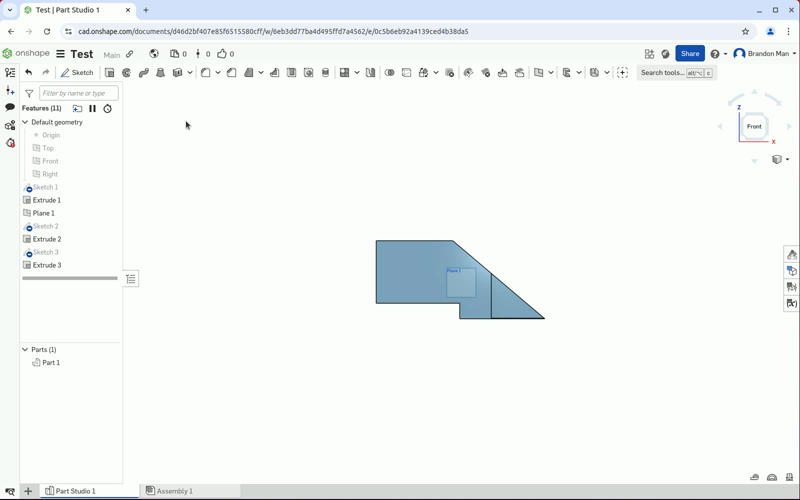
mouse_move(73, 189)
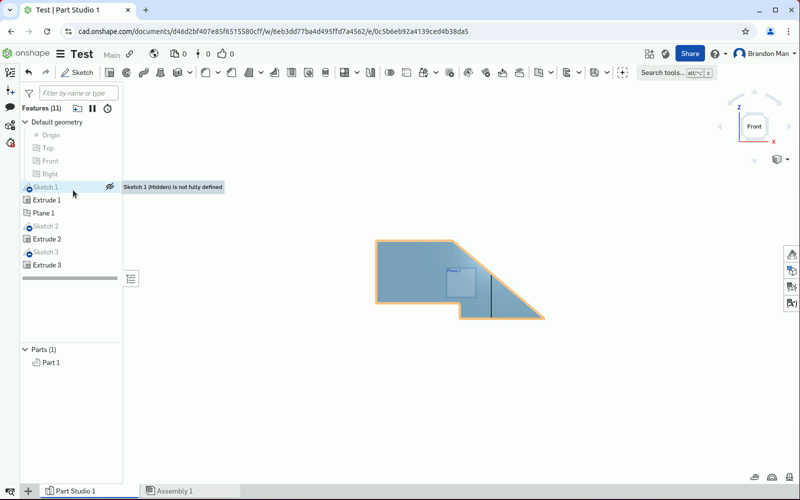
click(73, 189)
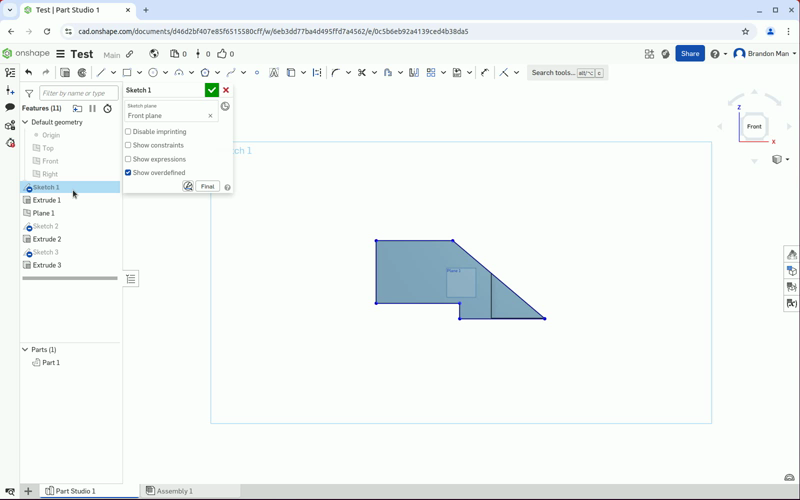
mouse_move(229, 92)
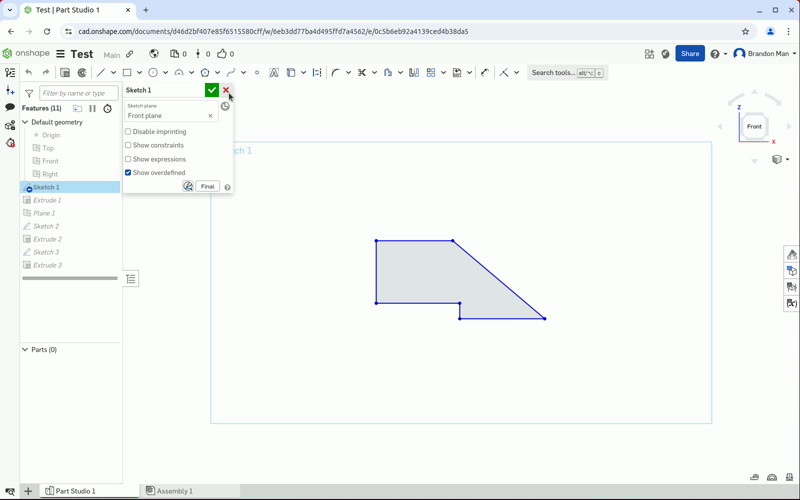
click(229, 92)
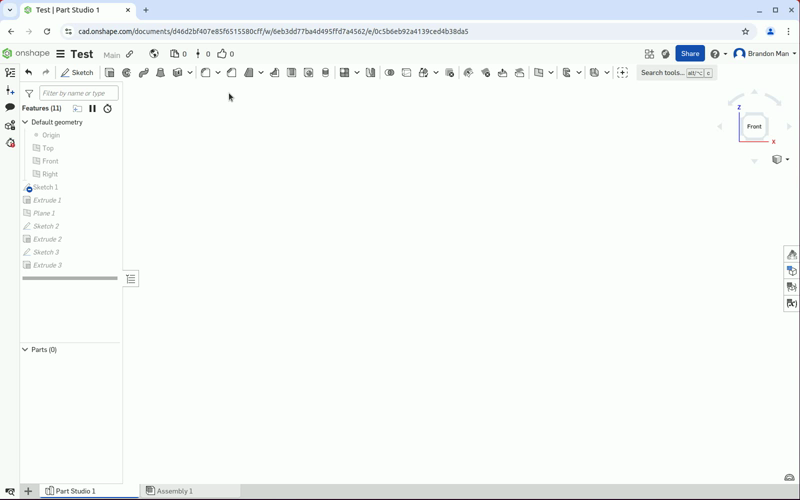
mouse_move(73, 352)
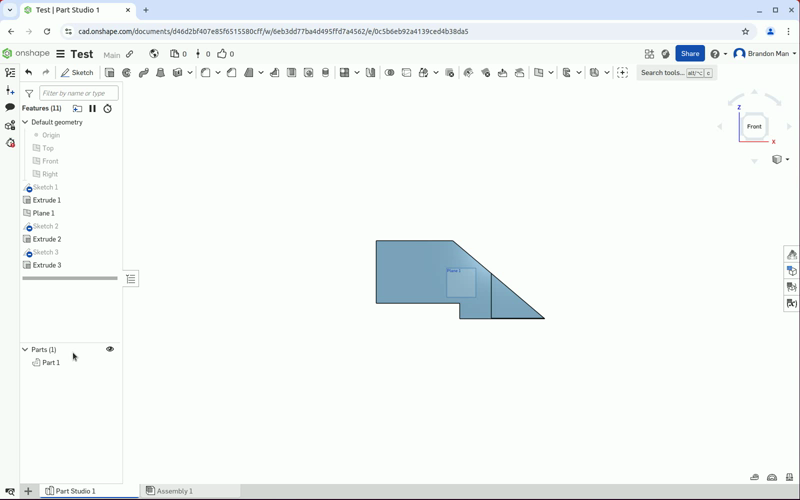
key(y)
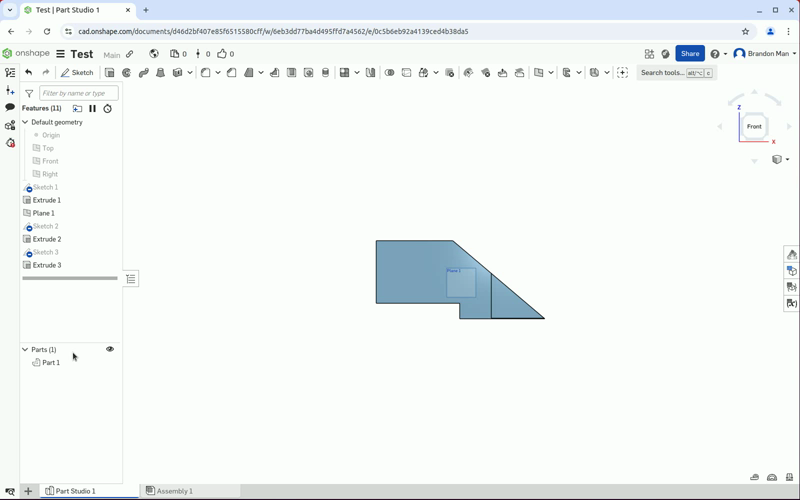
key(shift+p)
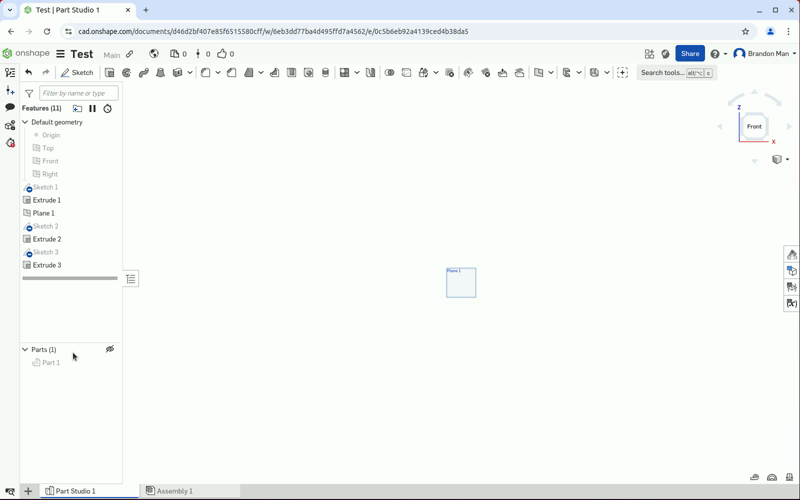
key(space)
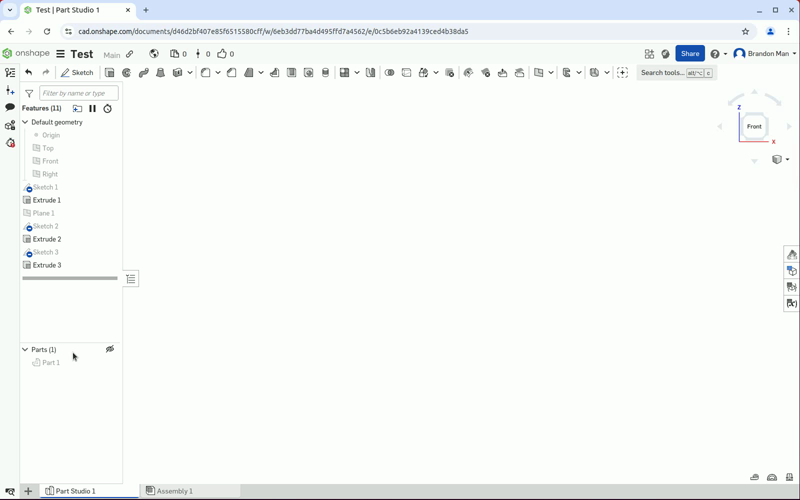
key_down(shift)
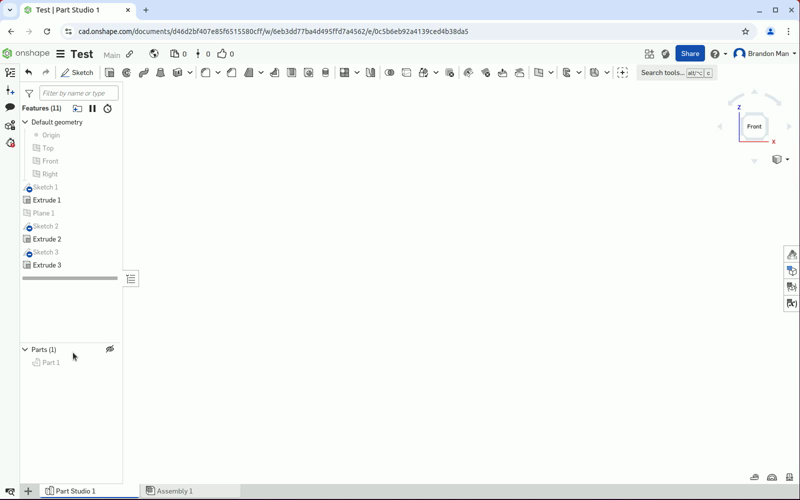
key(left)
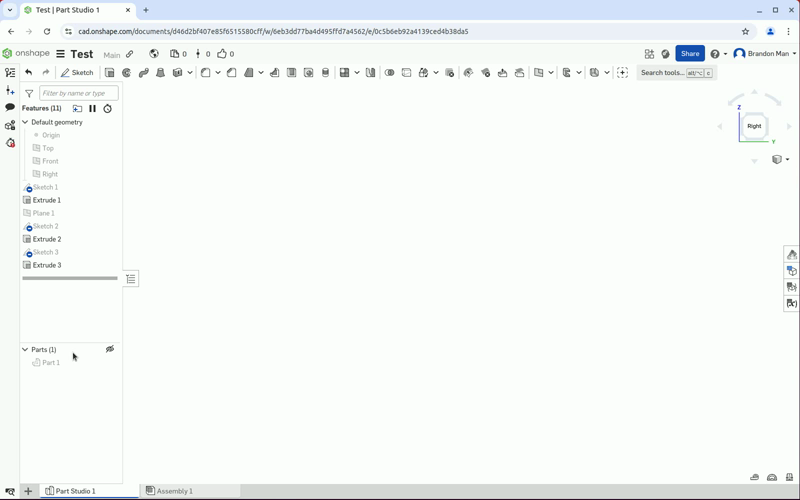
key_up(shift)
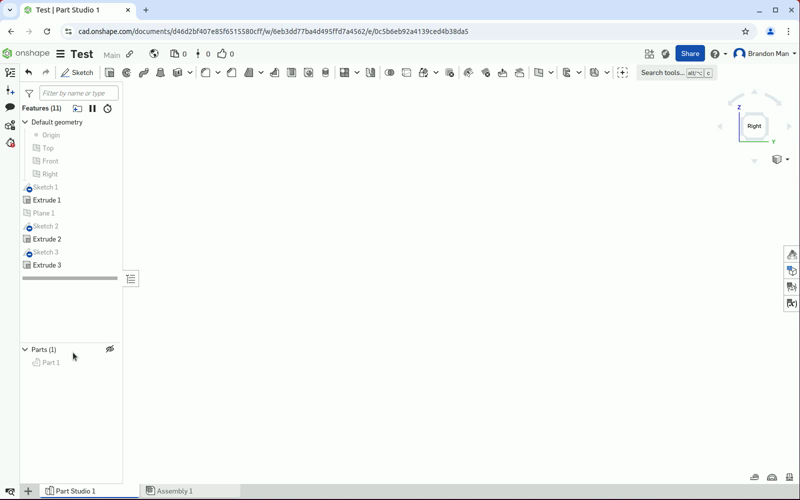
mouse_move(73, 352)
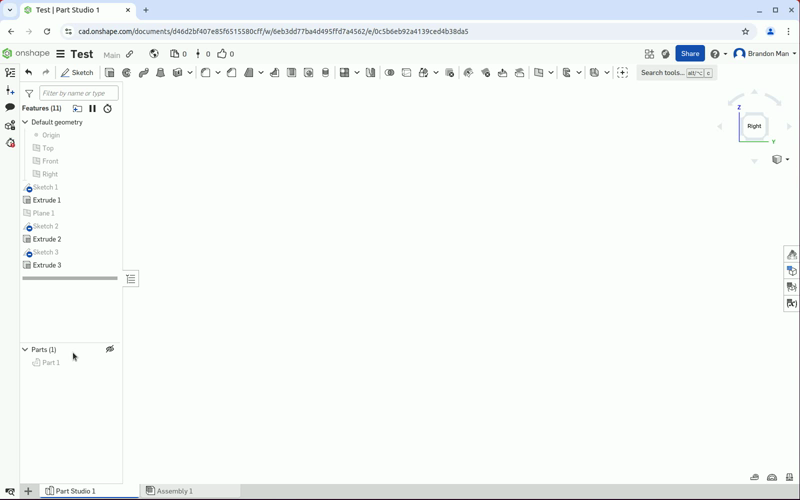
key(shift+y)
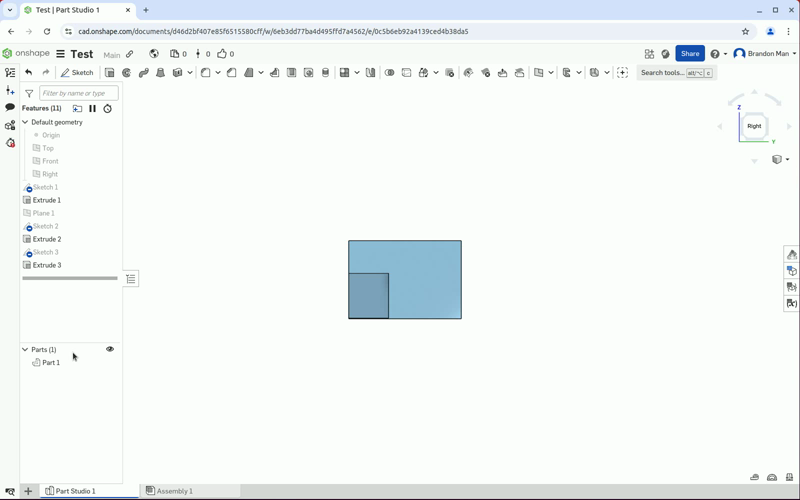
mouse_move(541, 75)
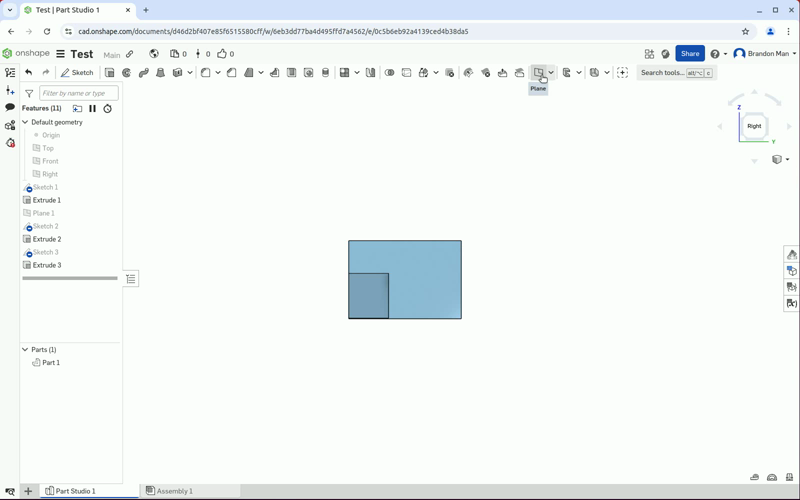
click(541, 75)
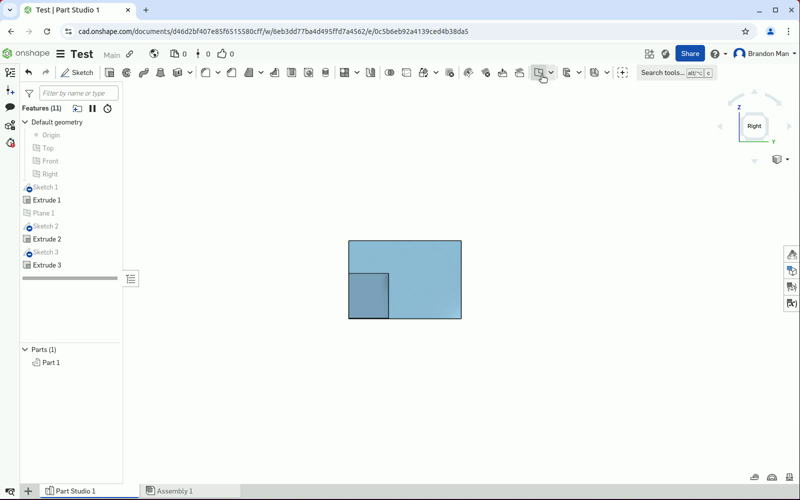
mouse_move(73, 176)
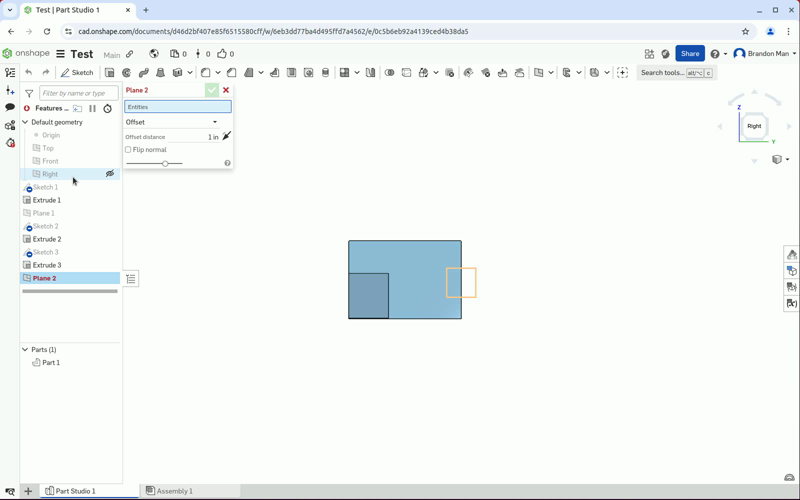
click(73, 176)
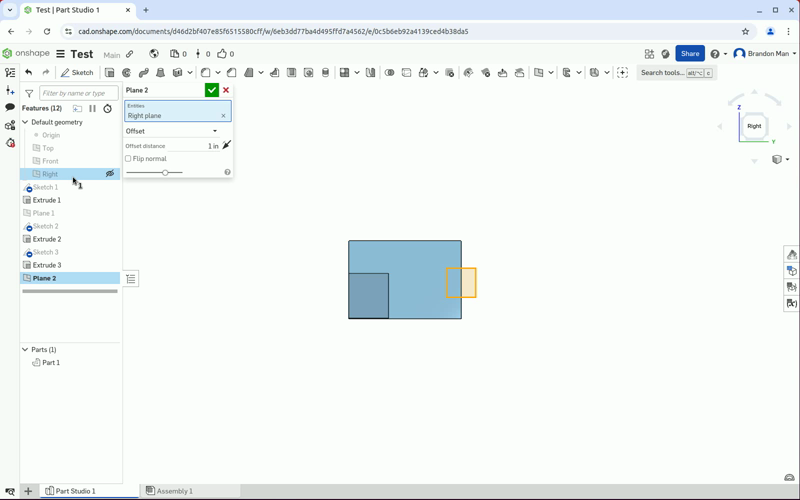
key(tab, 2)
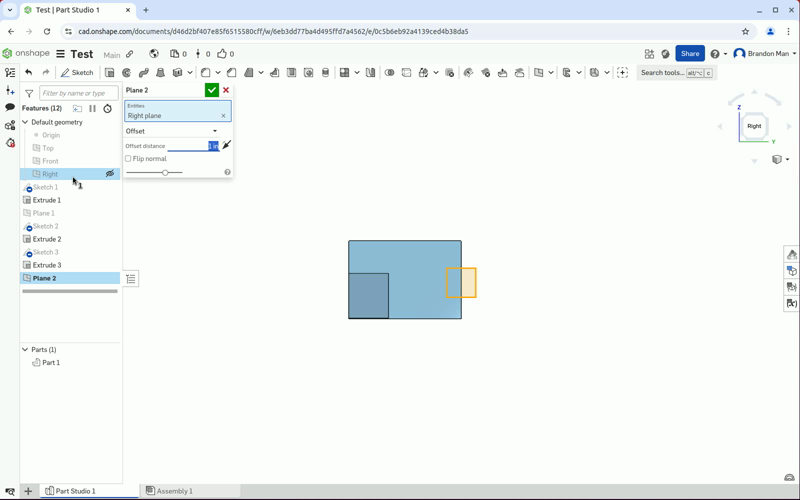
text(17.316)
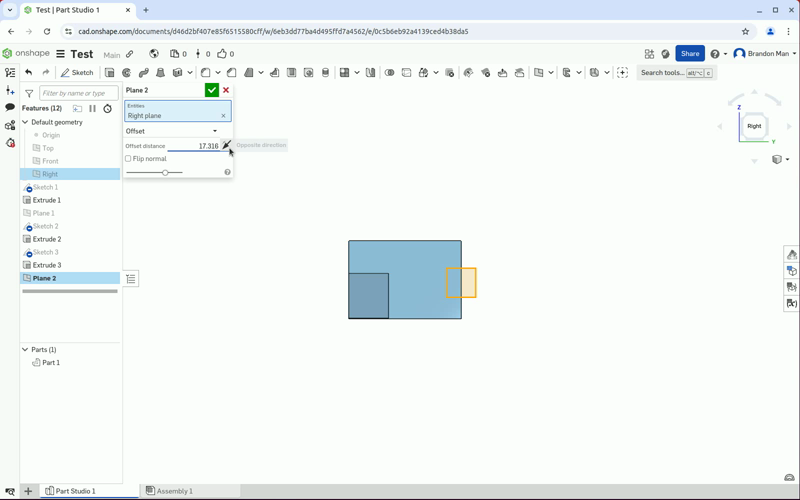
mouse_move(229, 147)
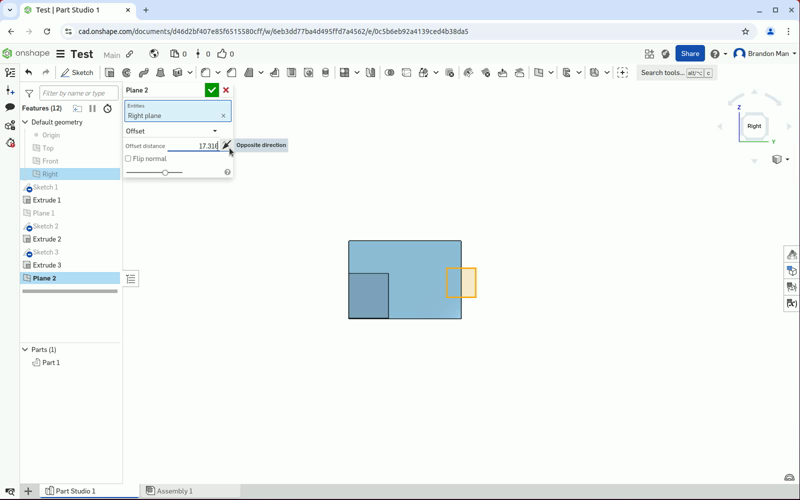
click(229, 147)
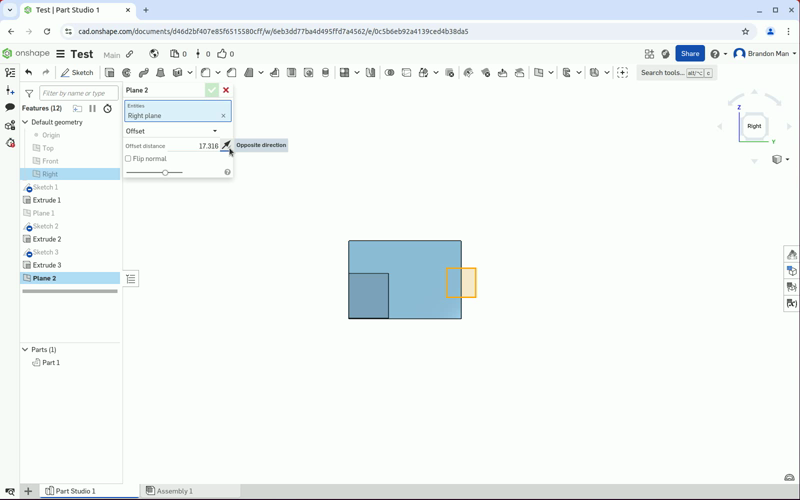
key(enter, 2)
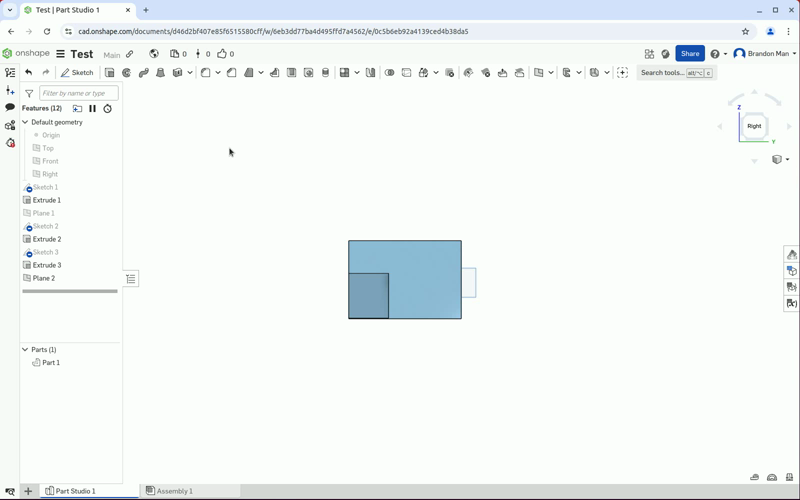
key(shift+s)
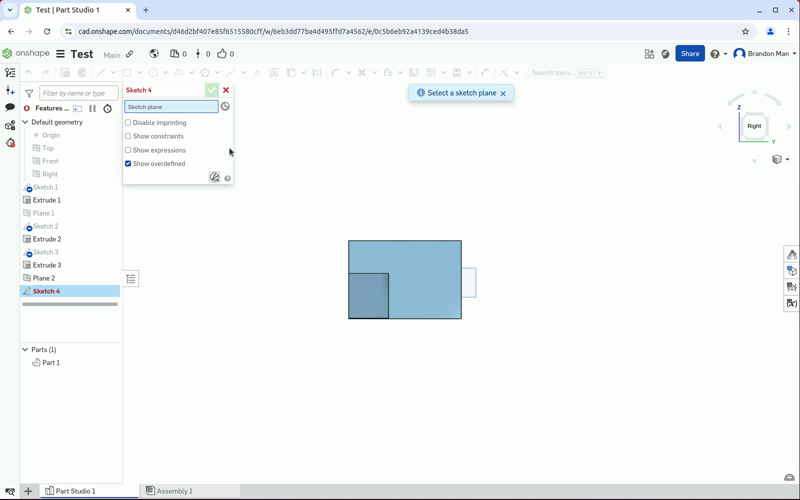
mouse_move(73, 280)
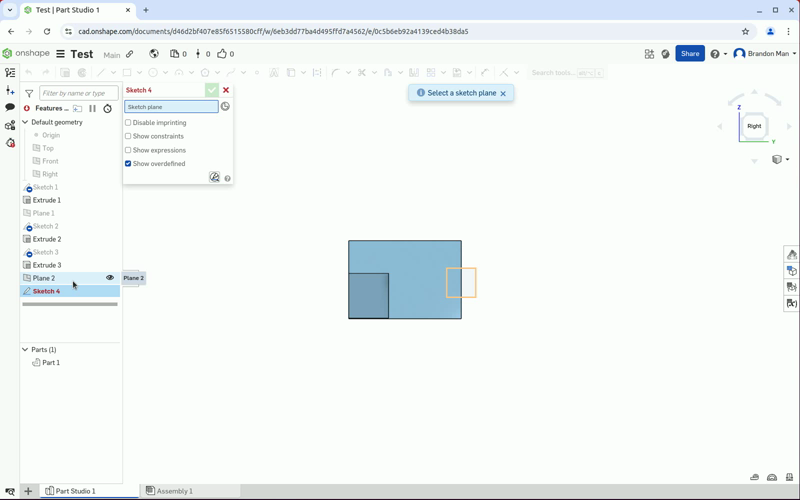
click(73, 280)
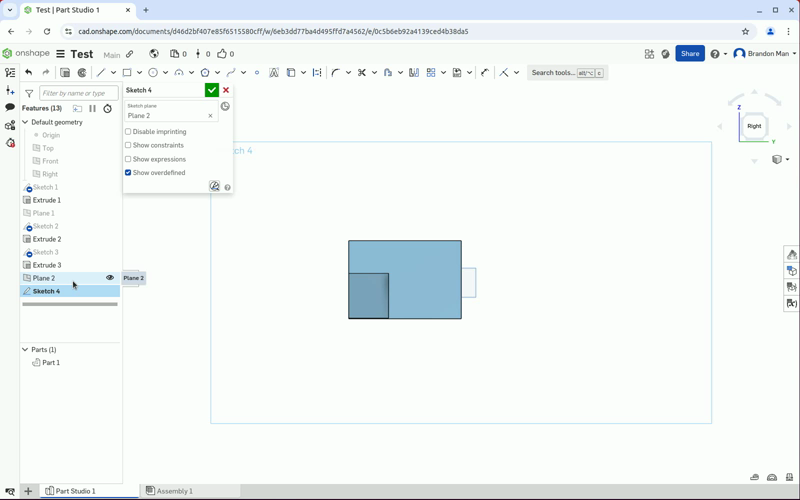
mouse_move(73, 352)
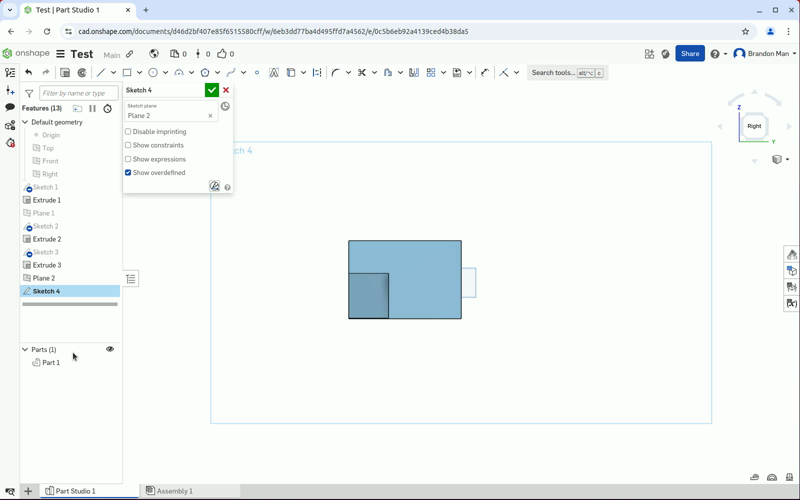
key(y)
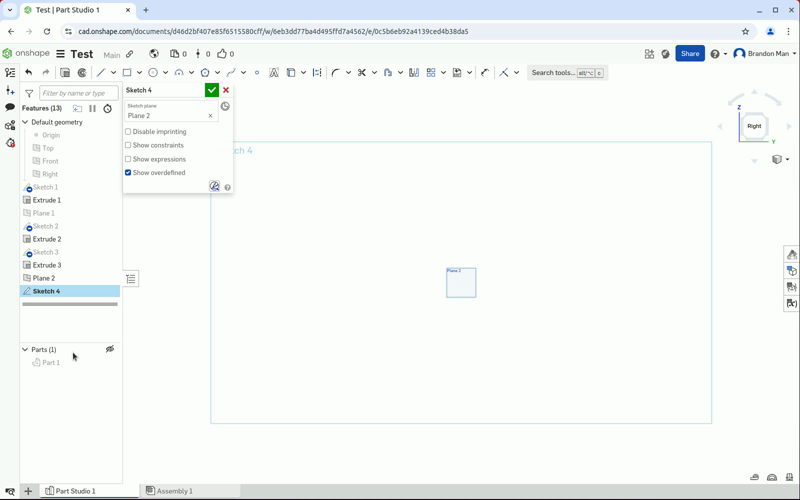
key(l)
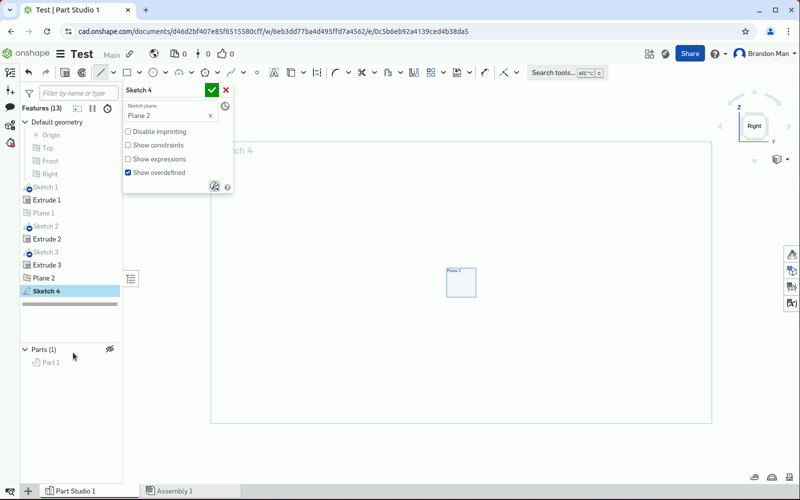
key_down(shift)
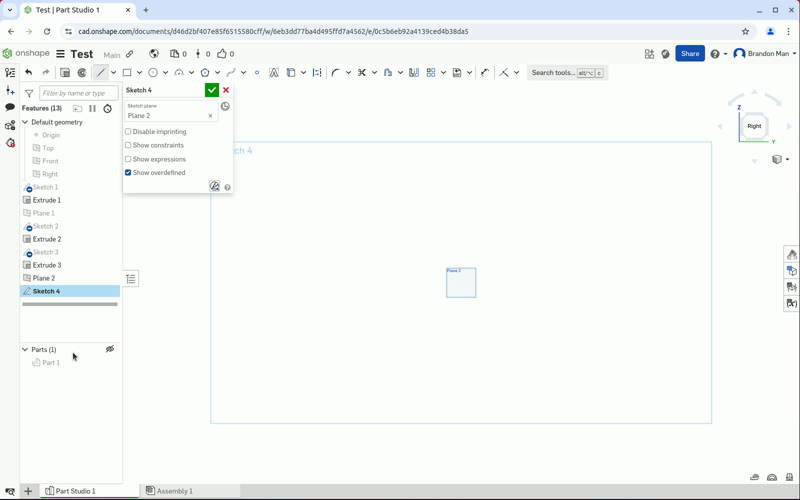
mouse_move(389, 255)
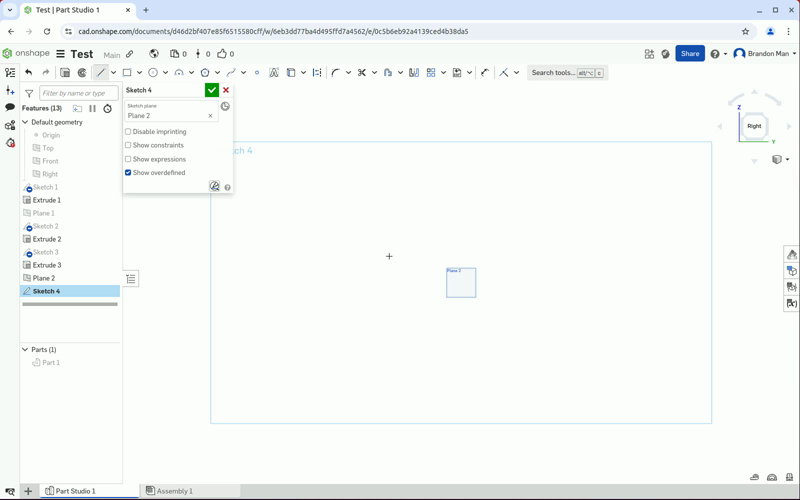
click(389, 255)
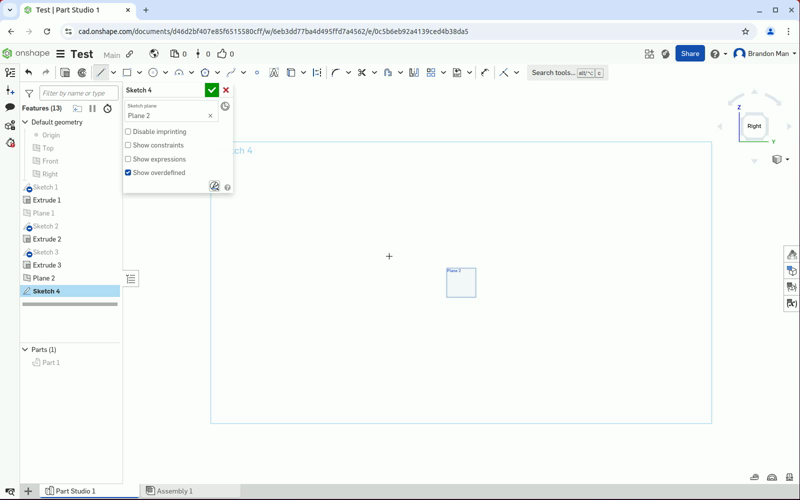
key_up(shift)
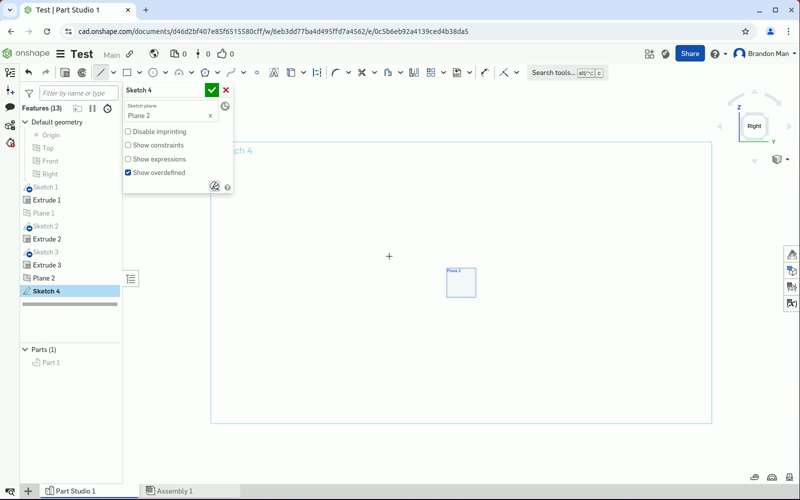
key_down(shift)
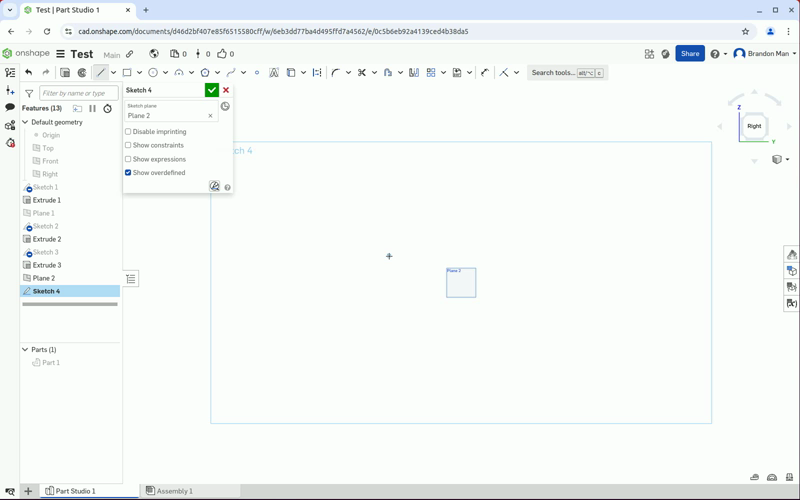
mouse_move(419, 255)
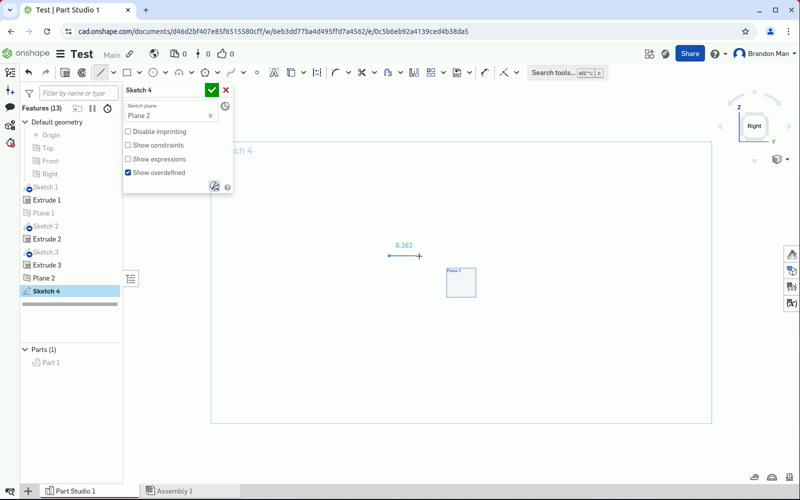
mouse_move(419, 255)
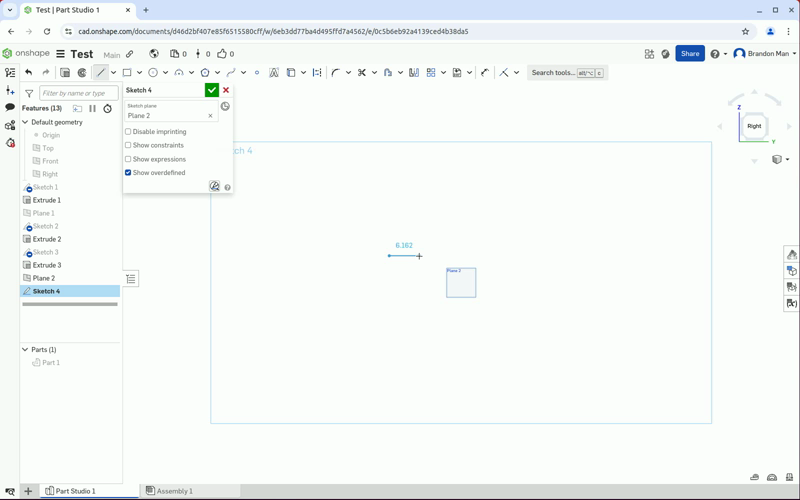
click(419, 255)
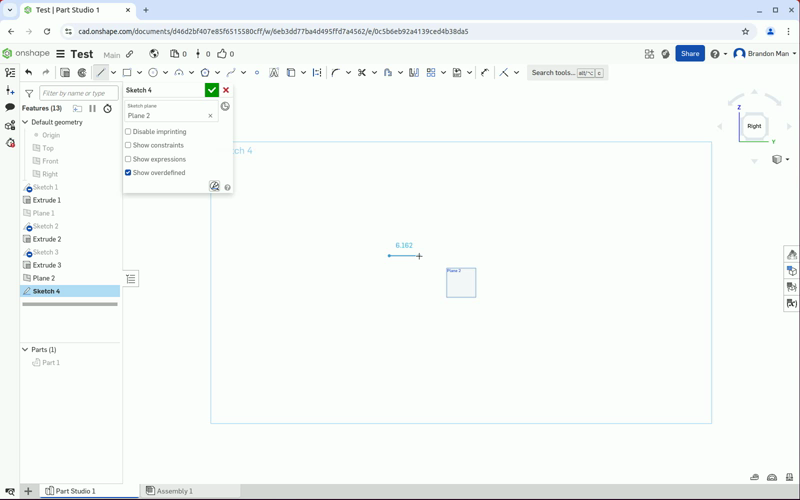
key_up(shift)
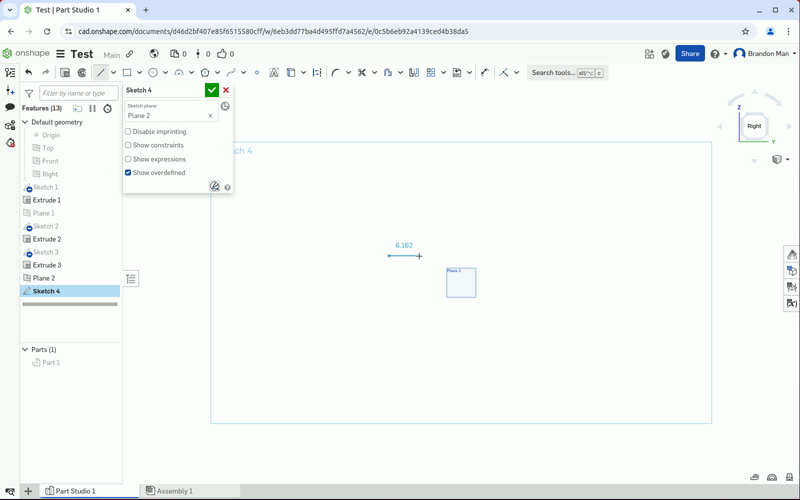
key_down(shift)
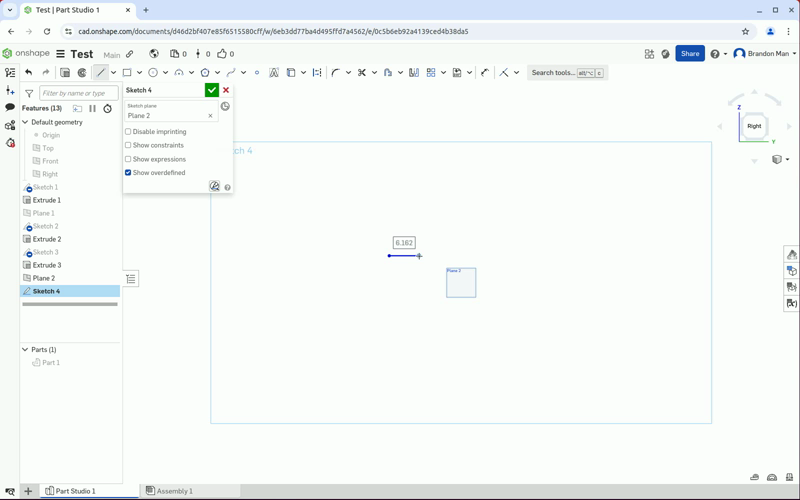
mouse_move(449, 255)
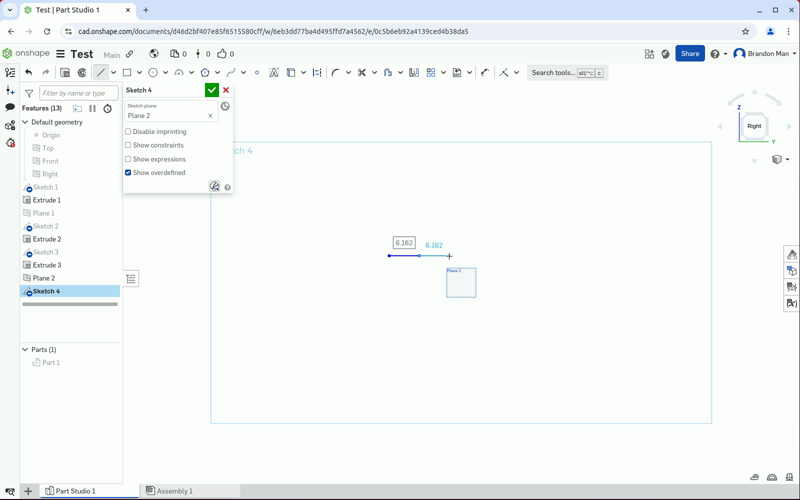
mouse_move(419, 240)
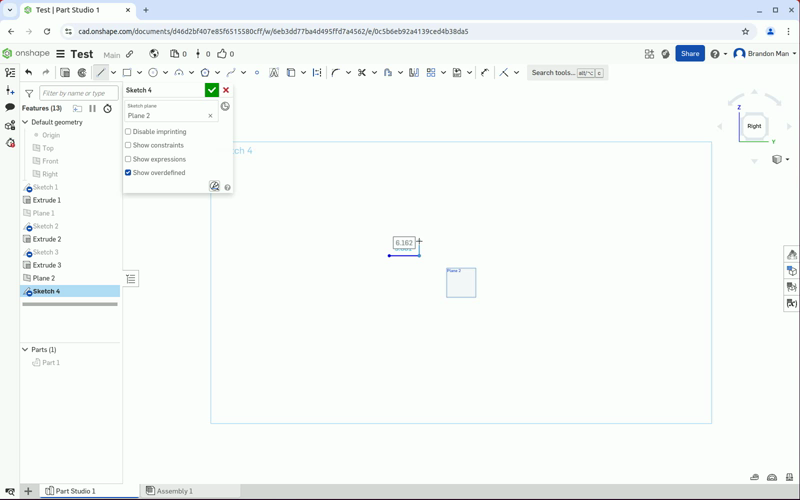
click(419, 240)
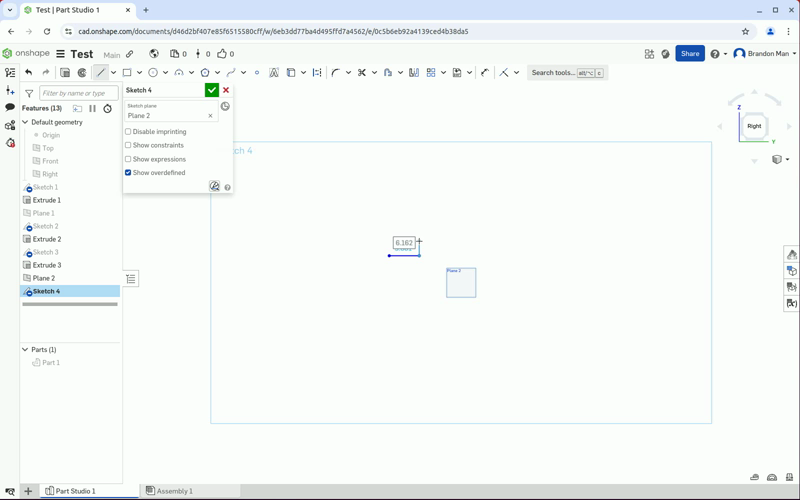
key_up(shift)
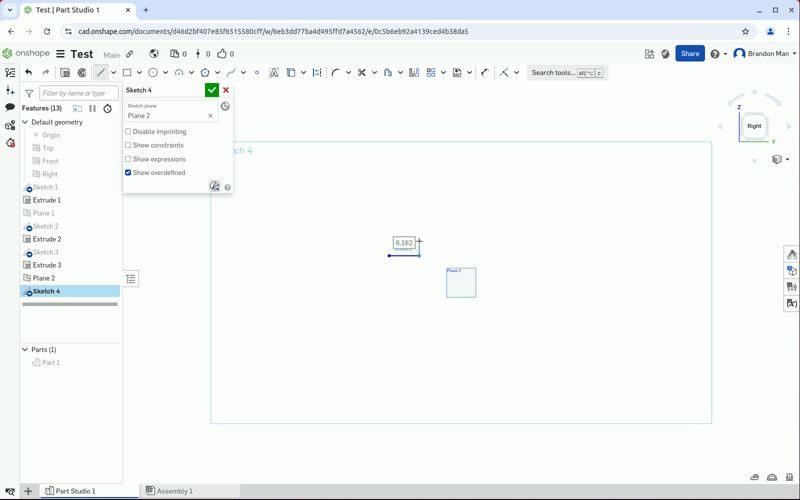
key_down(shift)
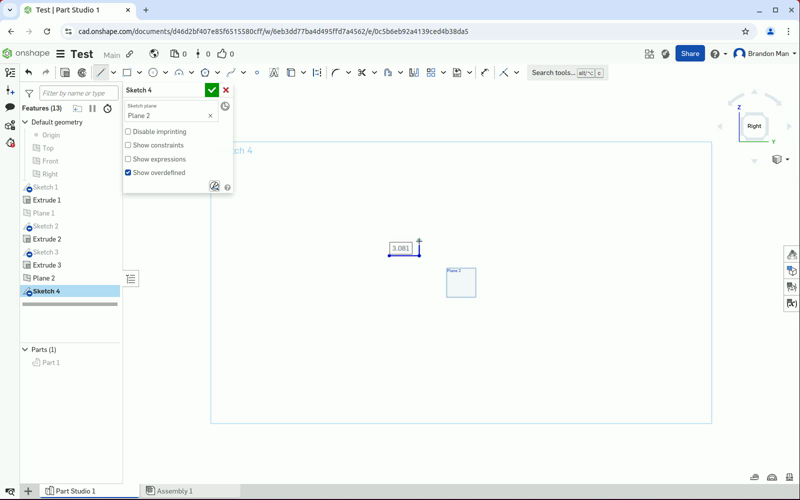
mouse_move(449, 240)
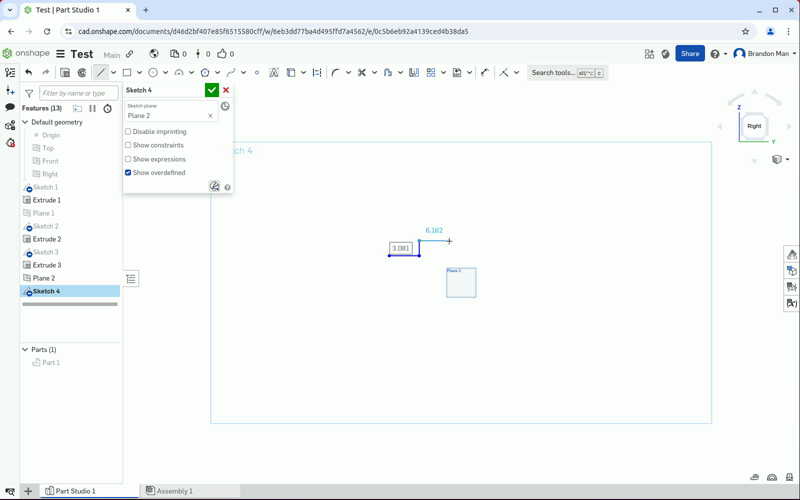
mouse_move(389, 240)
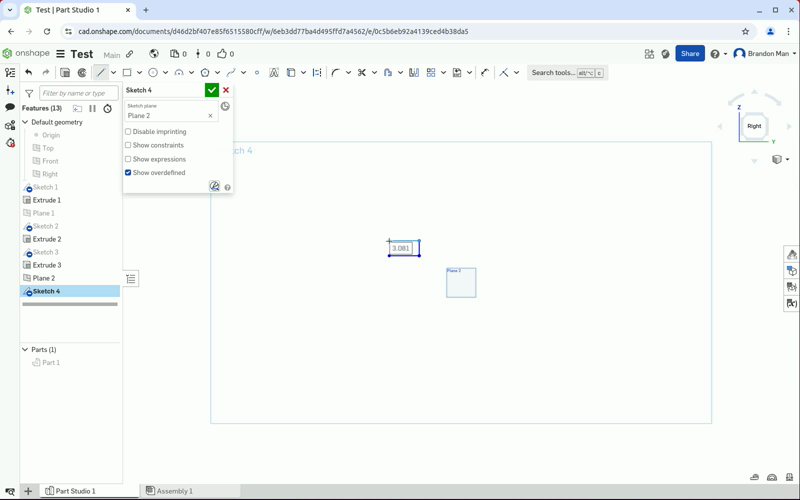
click(389, 240)
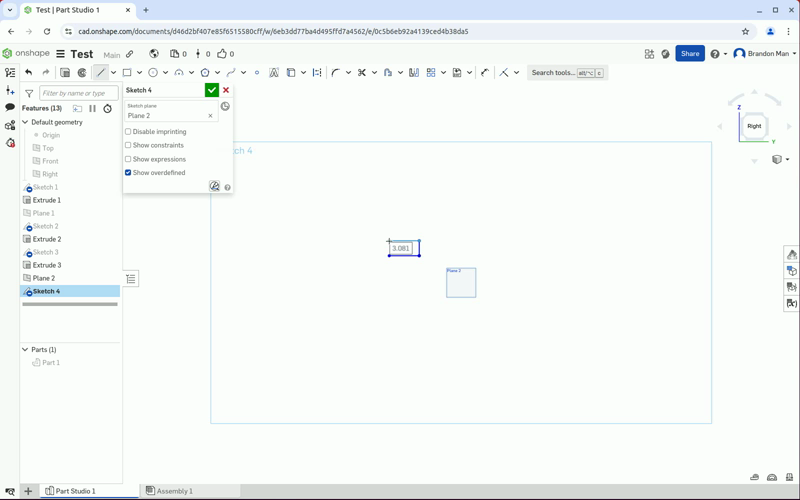
key_up(shift)
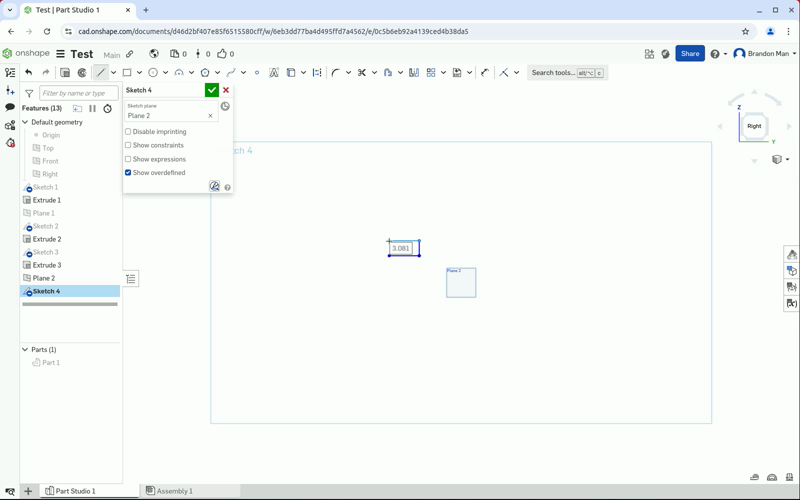
mouse_move(419, 240)
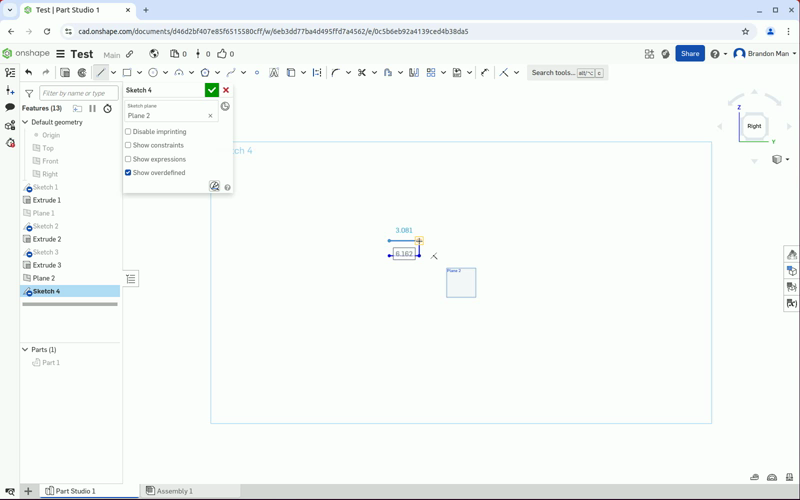
key_down(shift)
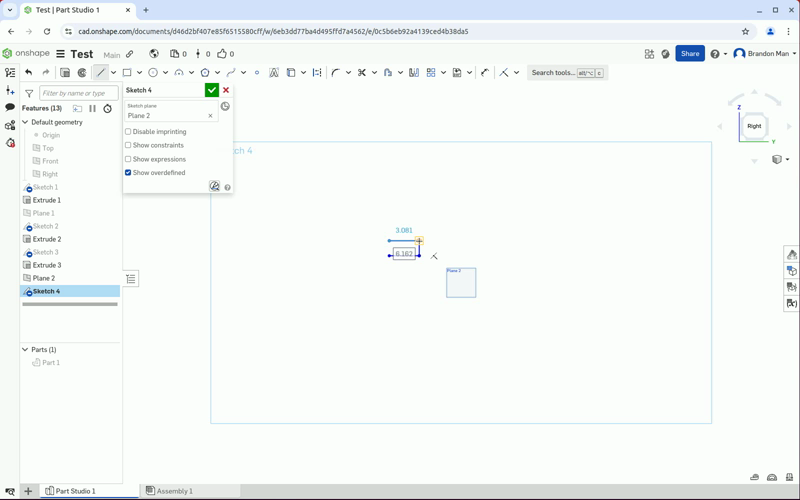
mouse_move(389, 255)
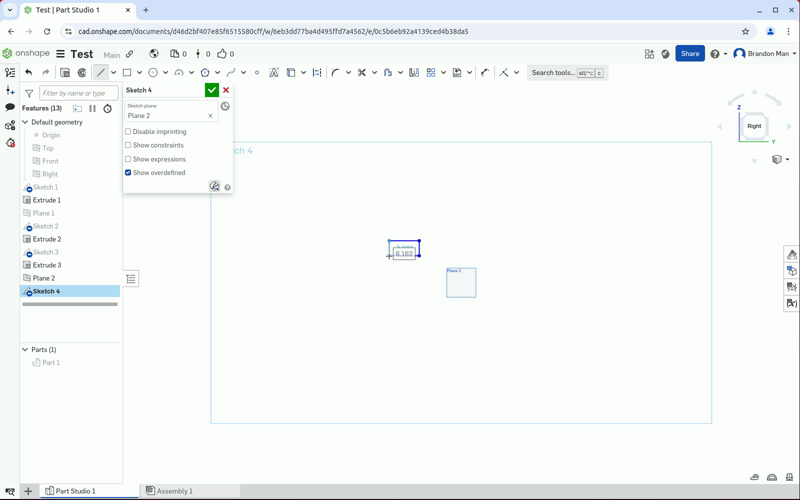
key_up(shift)
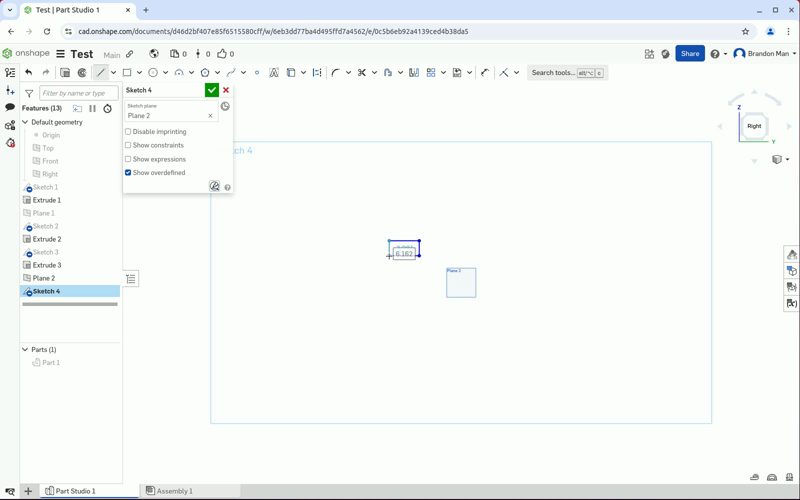
click(389, 255)
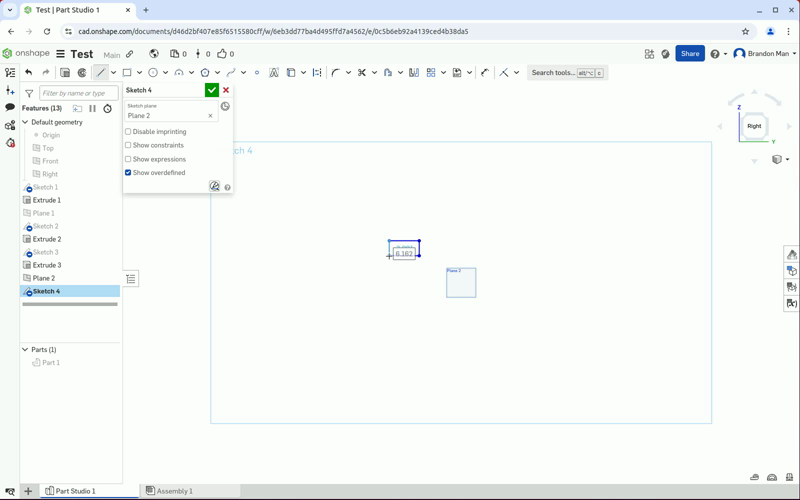
key(esc)
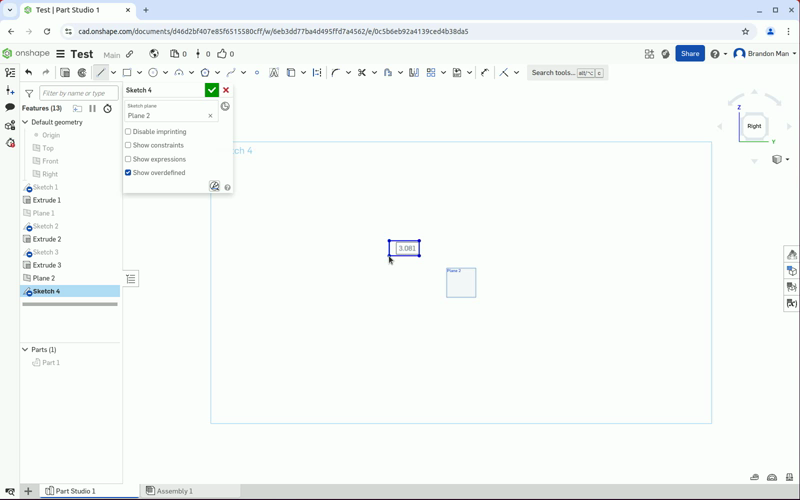
mouse_move(391, 246)
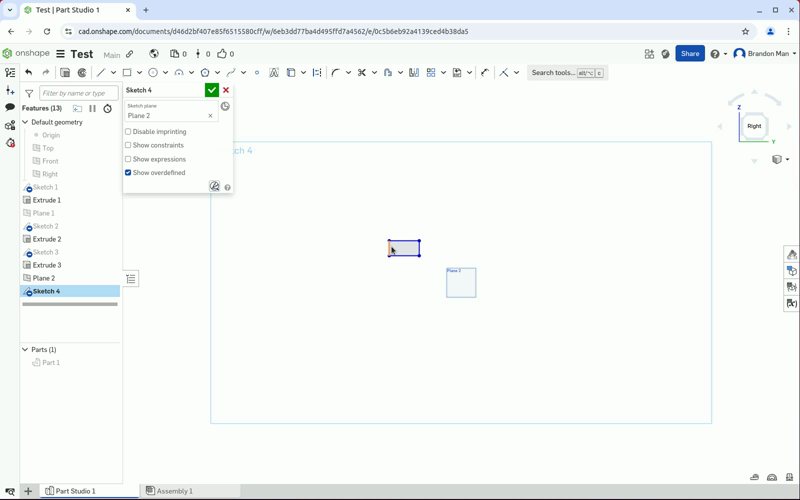
scroll(6)
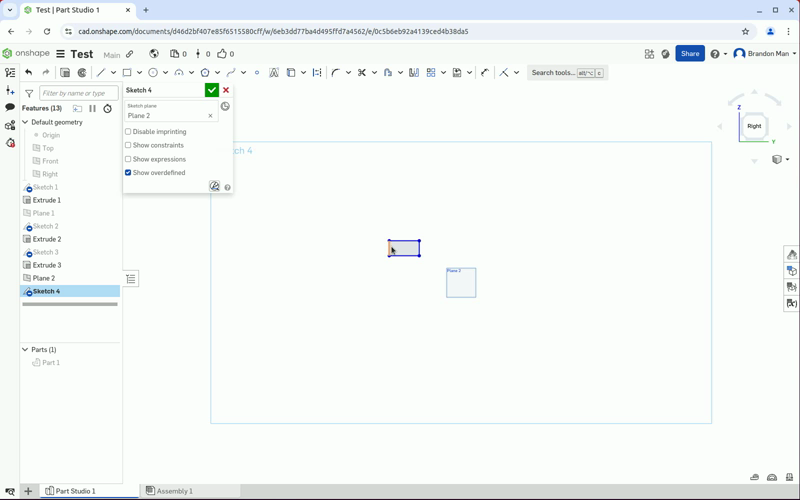
scroll(6)
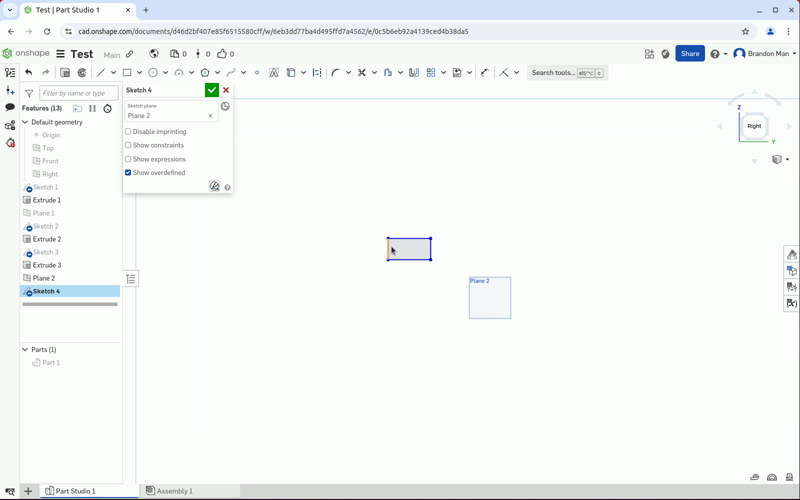
scroll(6)
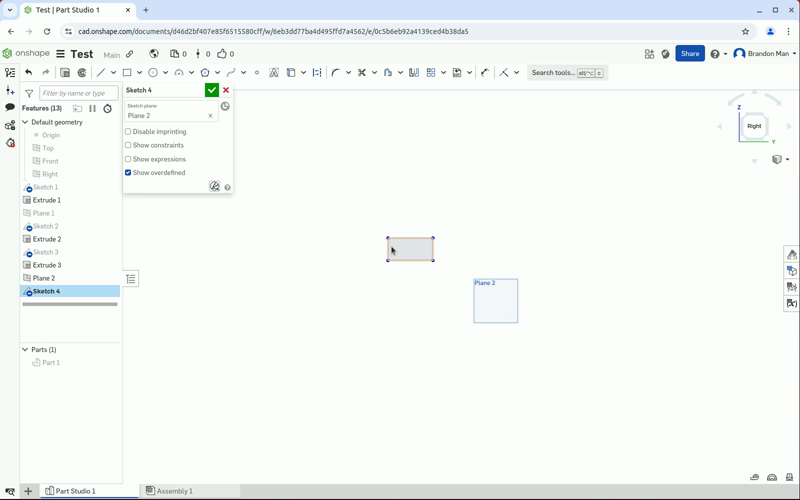
scroll(6)
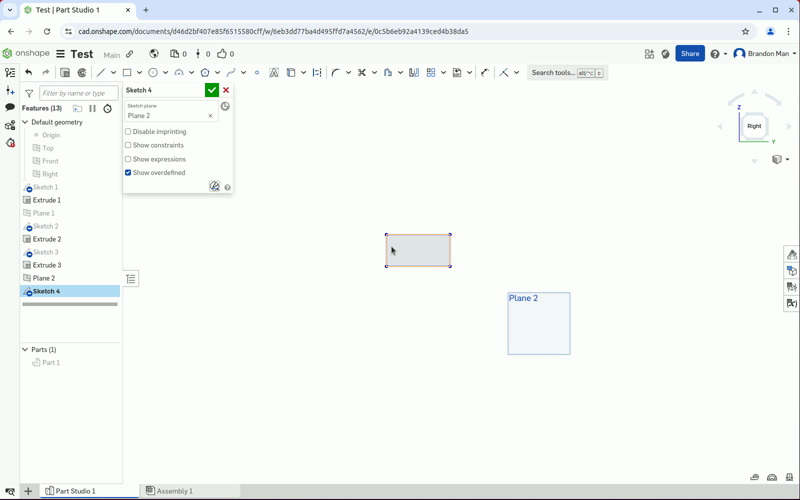
scroll(6)
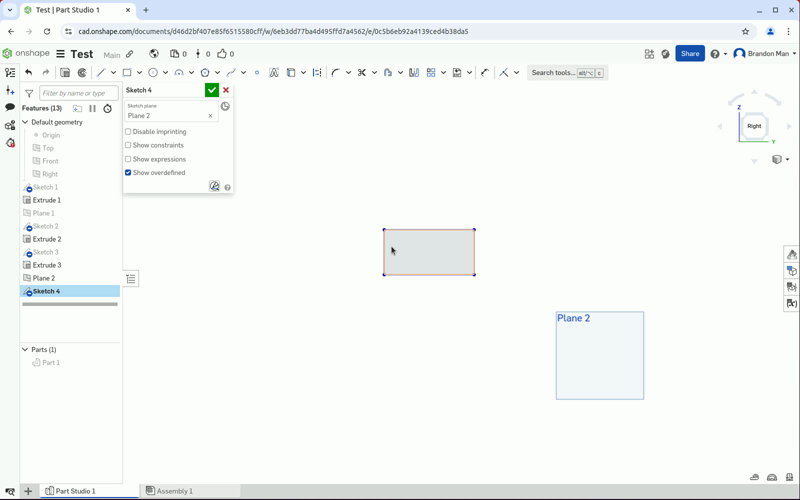
scroll(6)
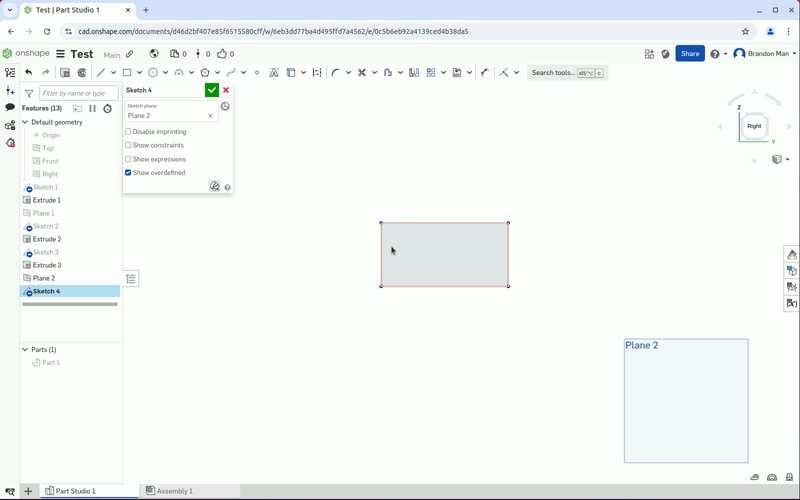
scroll(6)
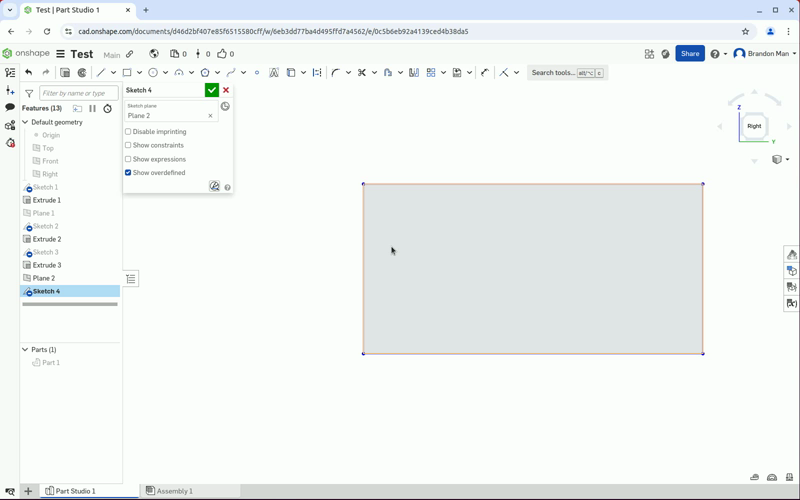
click(391, 246)
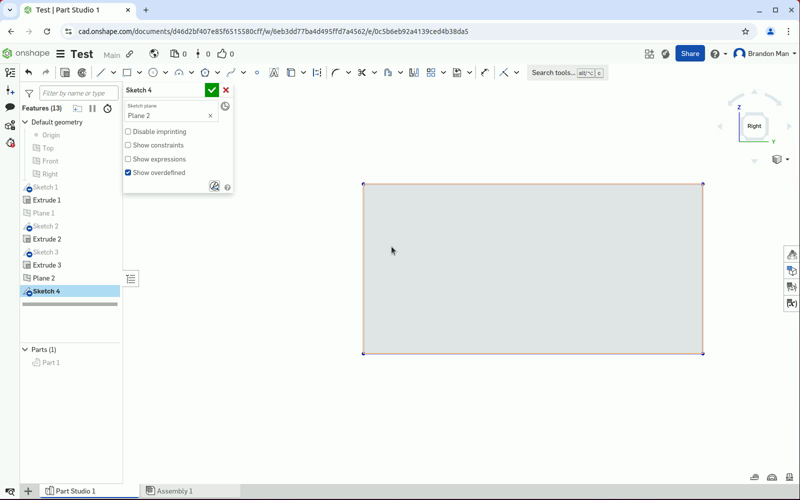
scroll(-6)
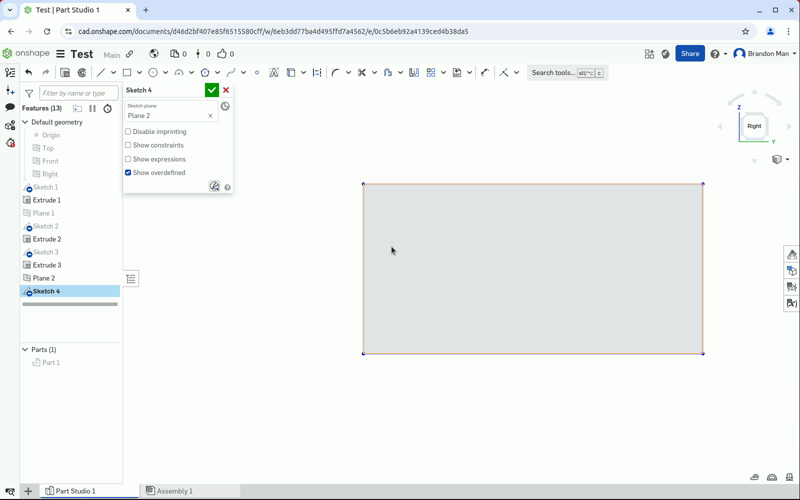
scroll(-6)
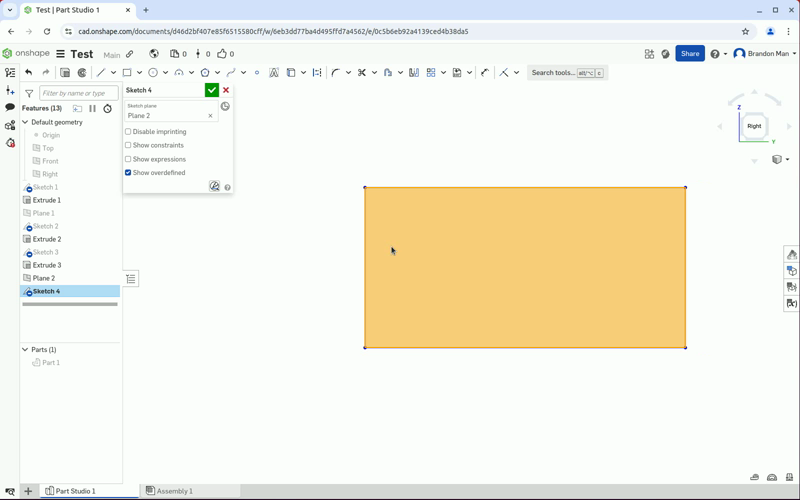
scroll(-6)
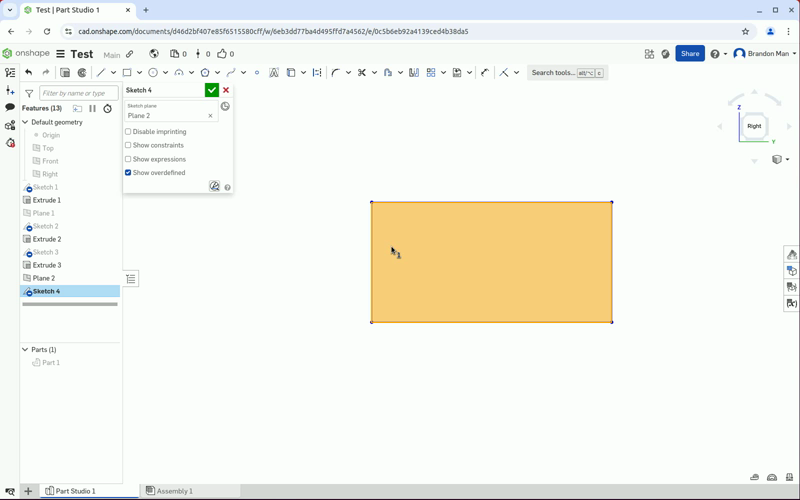
scroll(-6)
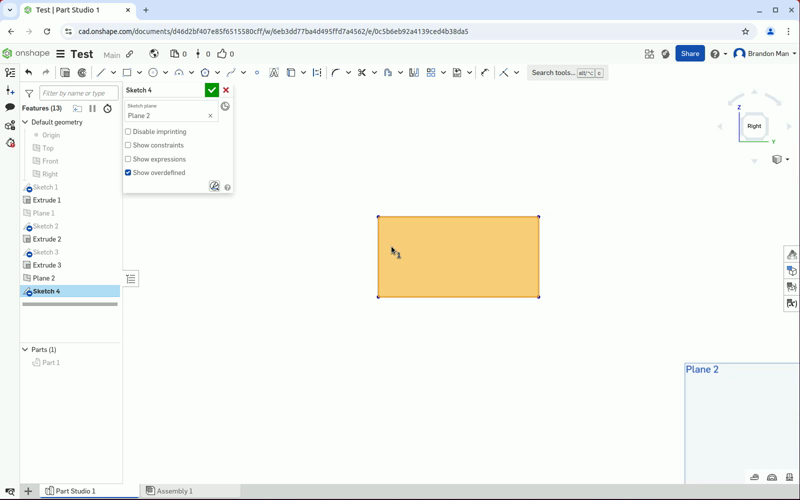
scroll(-6)
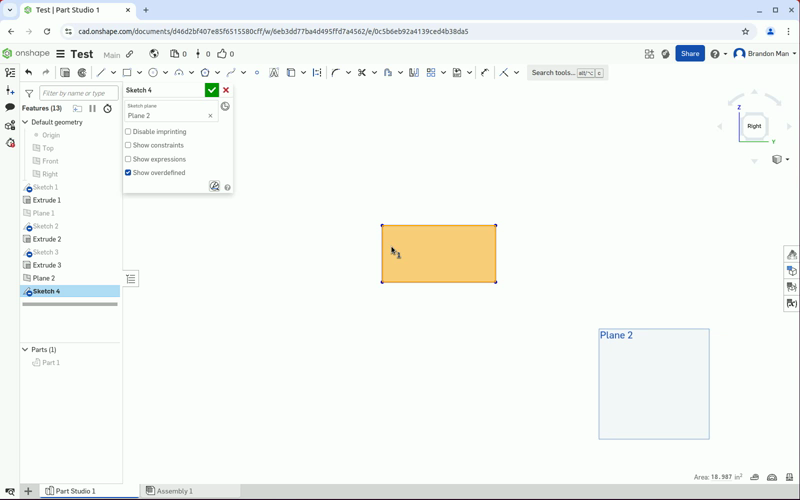
scroll(-6)
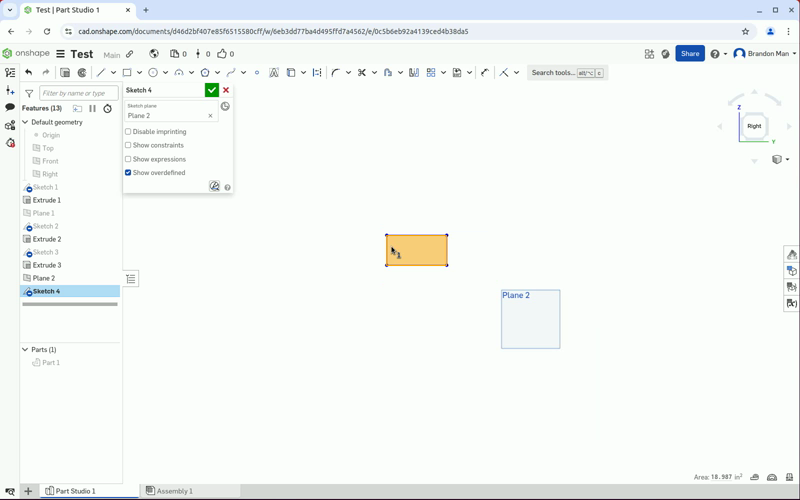
scroll(-6)
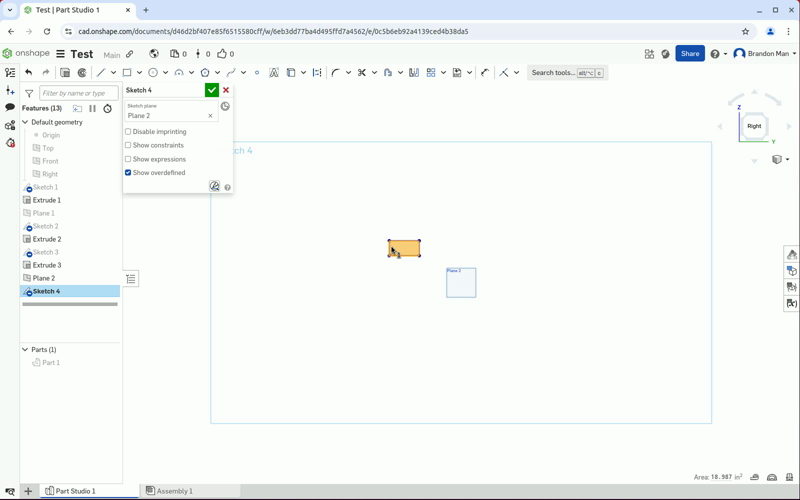
mouse_move(73, 352)
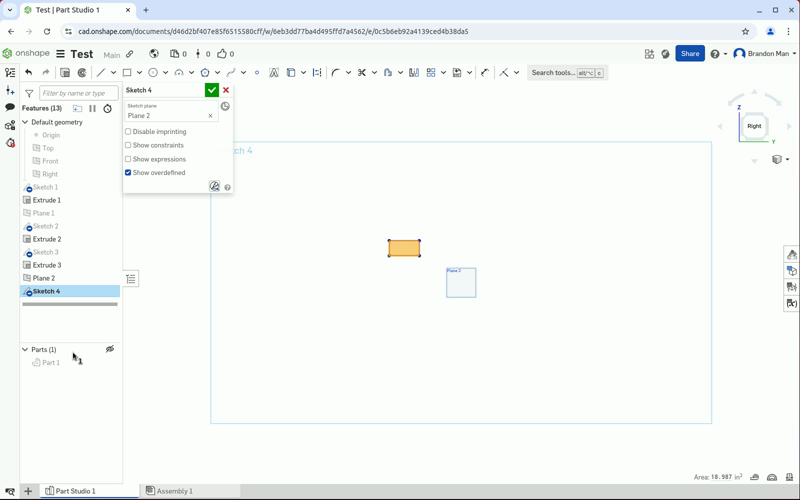
key(shift+y)
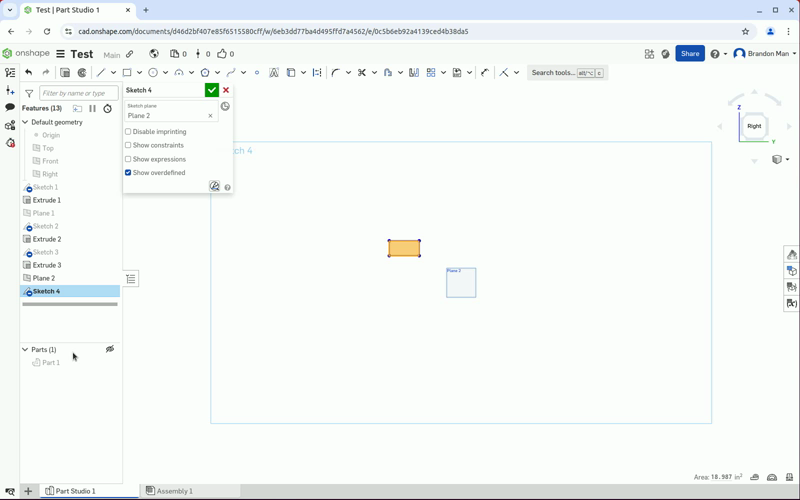
key(shift+e)
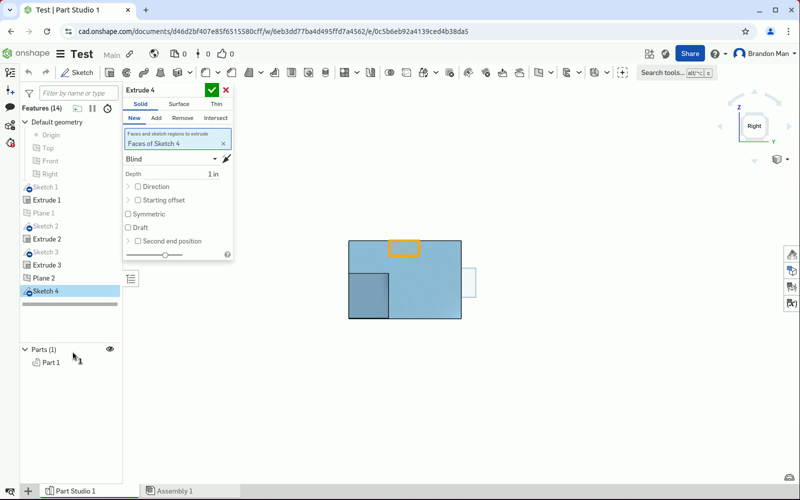
mouse_move(143, 106)
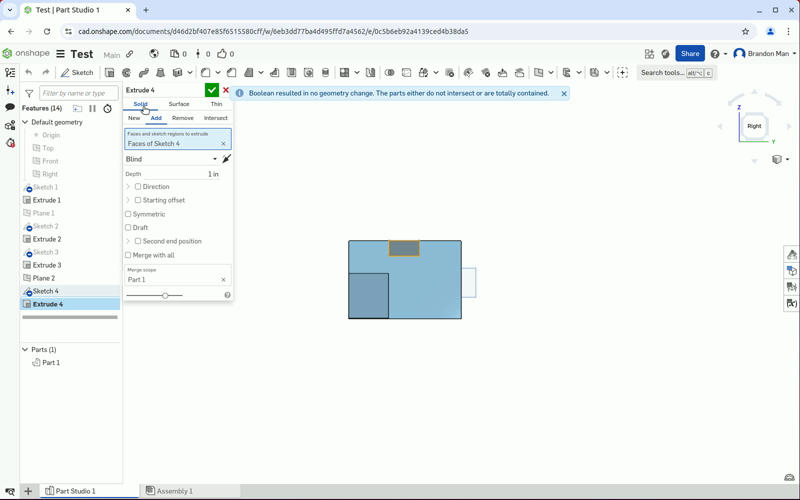
click(143, 106)
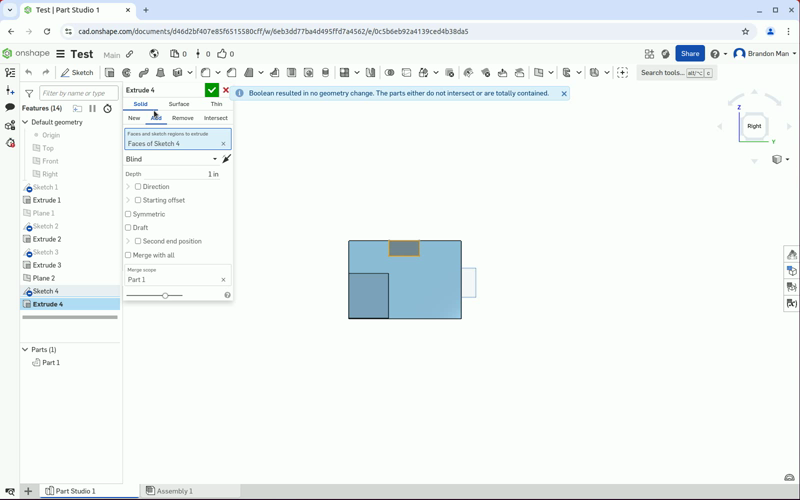
mouse_move(186, 120)
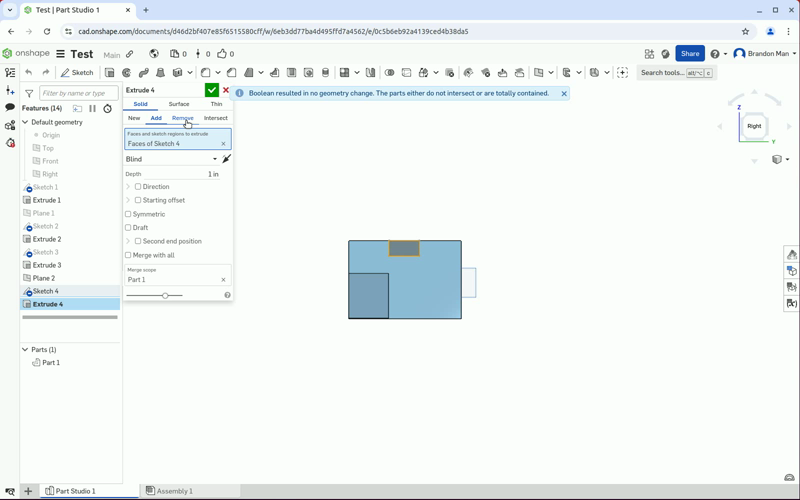
click(186, 120)
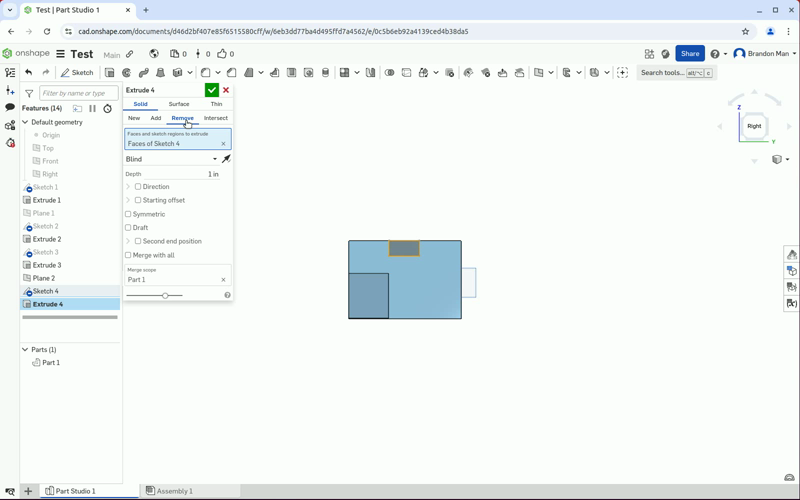
key(tab, 4)
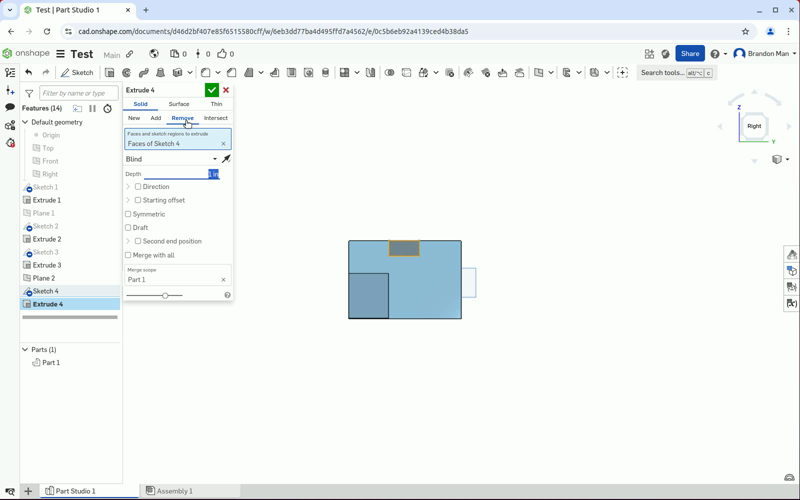
text(24.793)
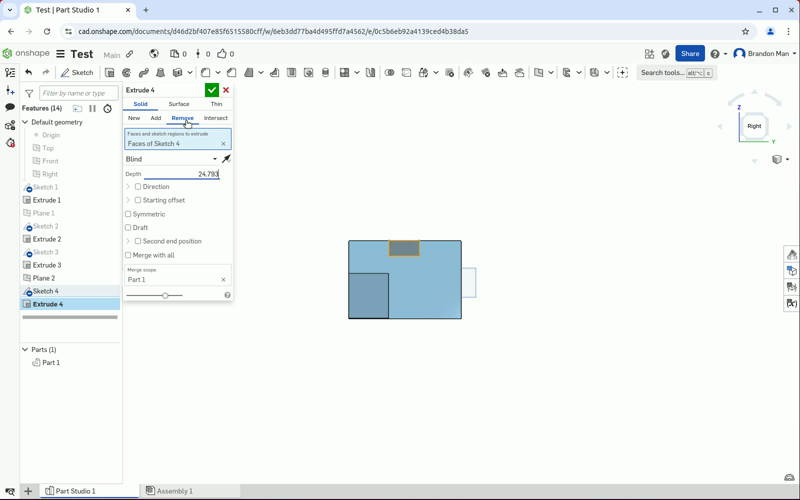
key(tab, 6)
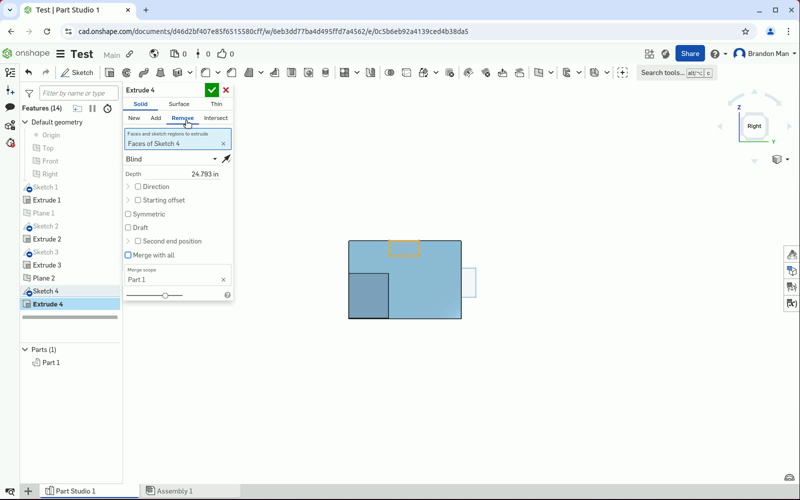
key(space)
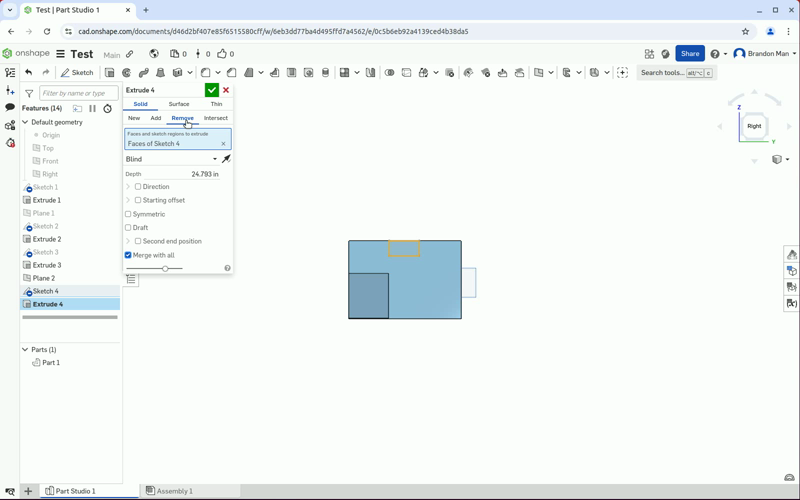
key(enter)
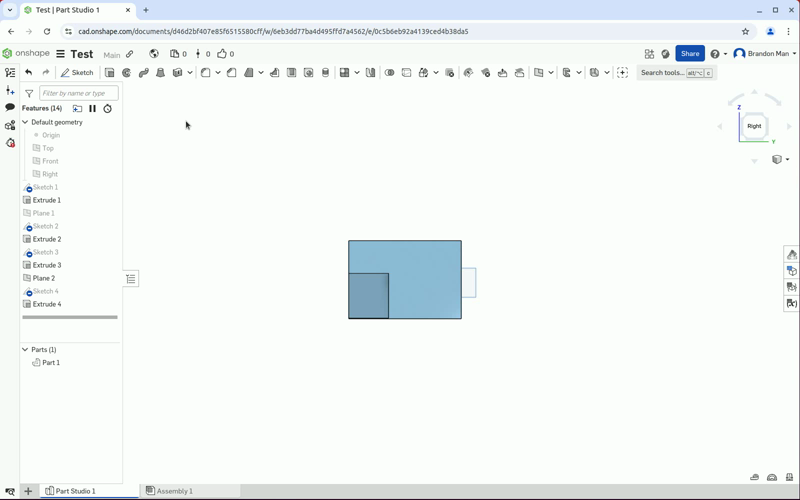
key(shift+h)
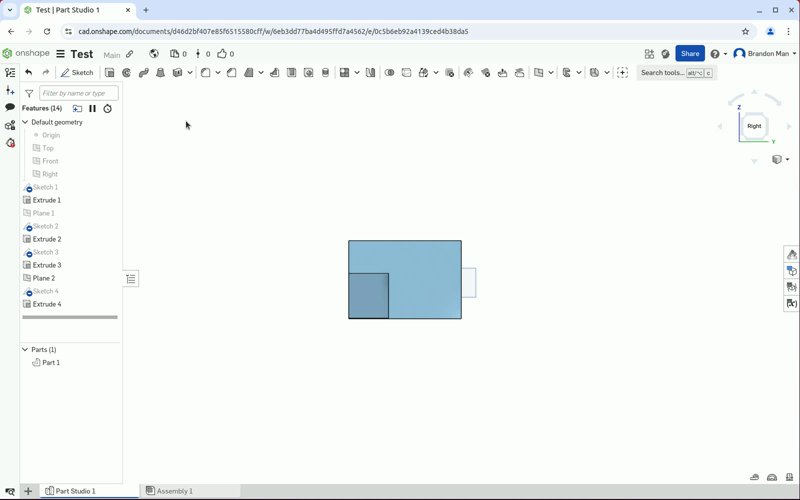
key(shift+h)
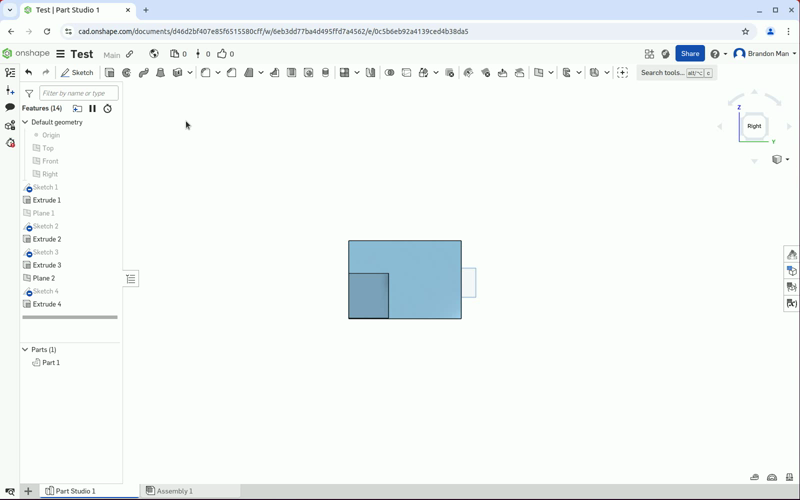
mouse_move(73, 189)
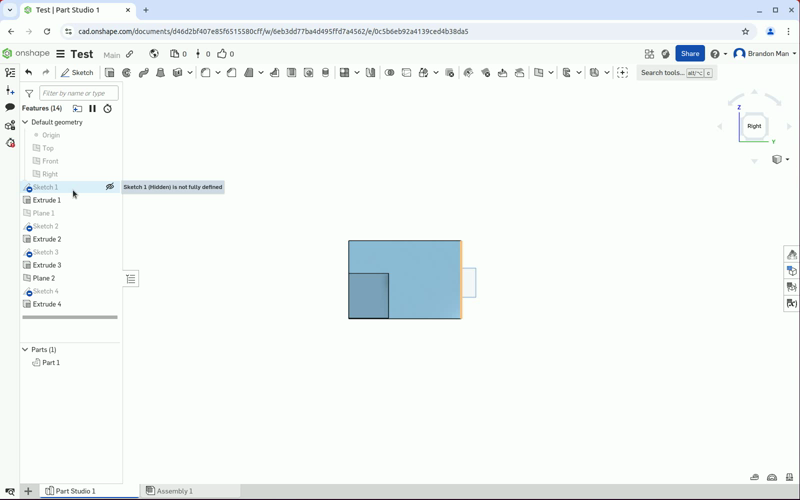
click(73, 189)
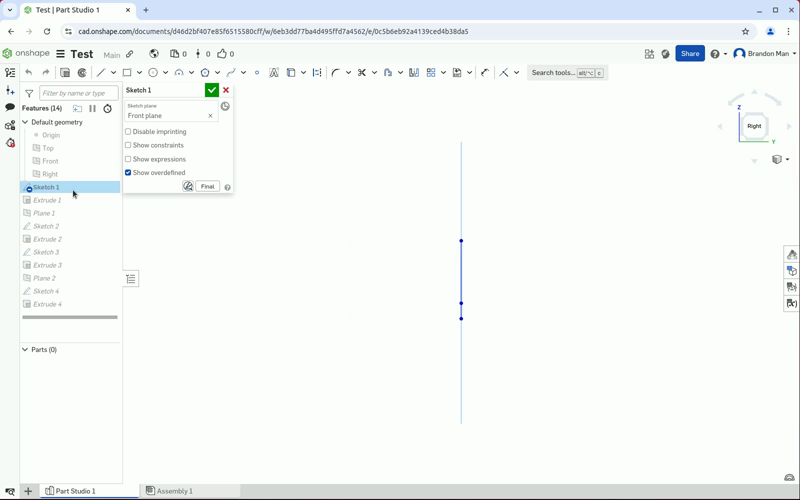
mouse_move(229, 92)
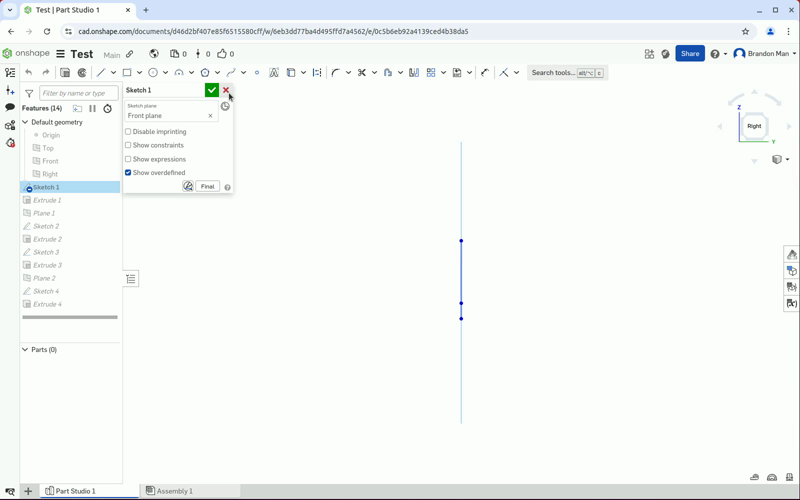
click(229, 92)
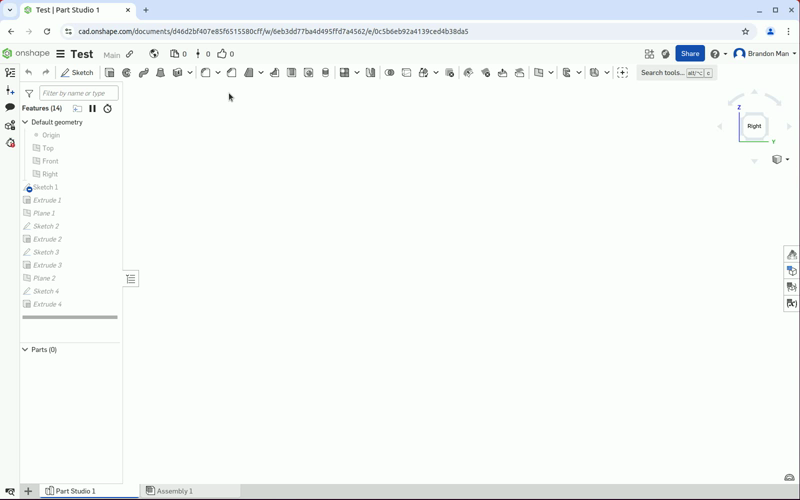
key(shift+s)
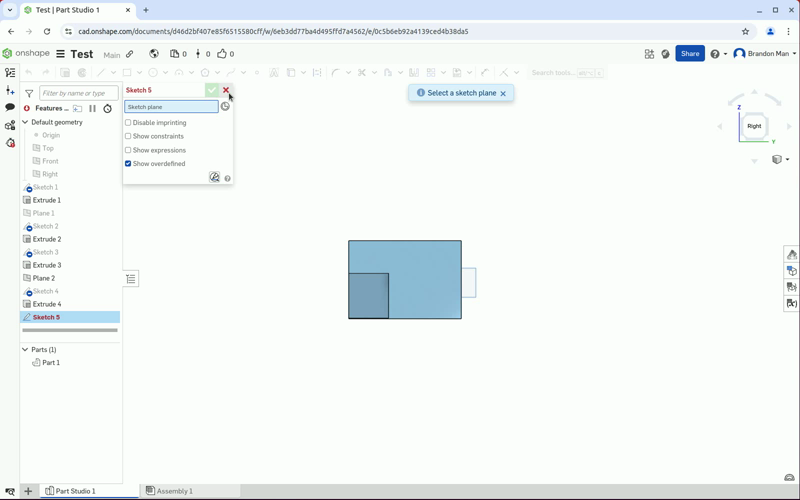
mouse_move(73, 280)
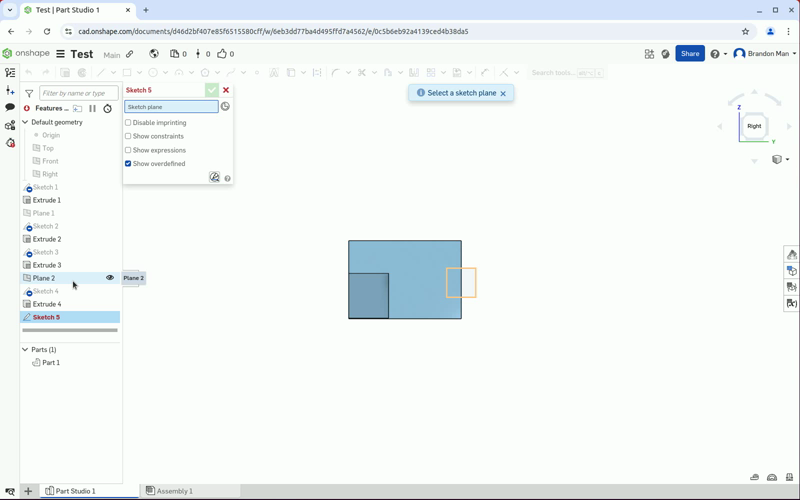
click(73, 280)
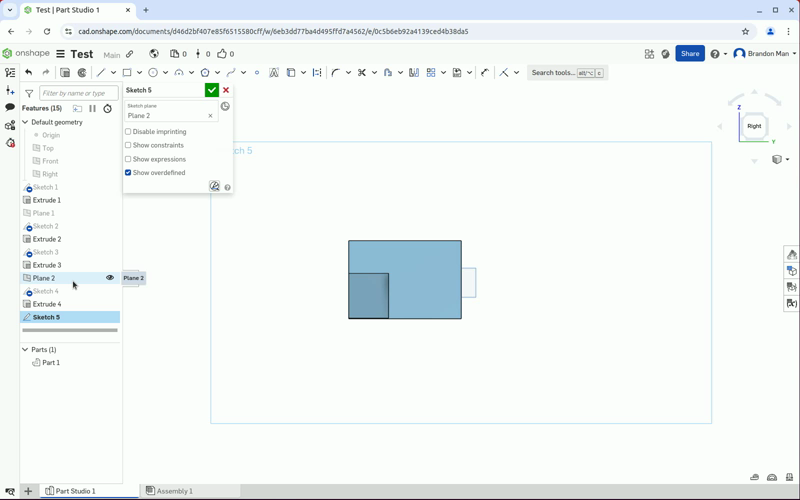
mouse_move(73, 352)
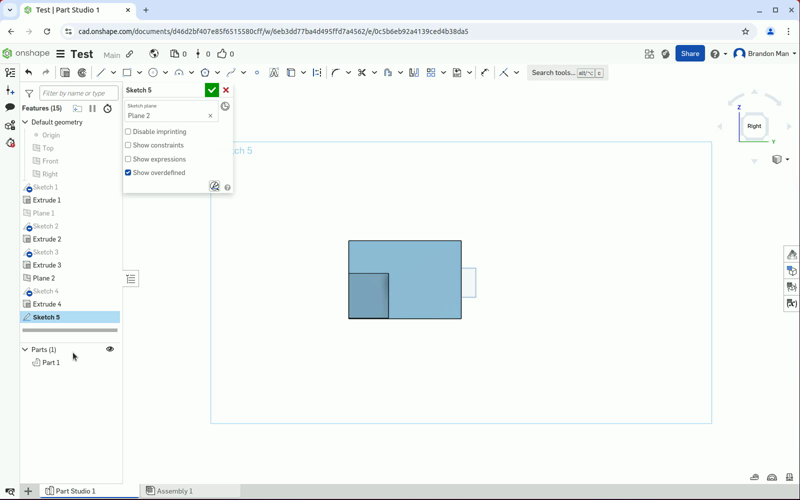
key(y)
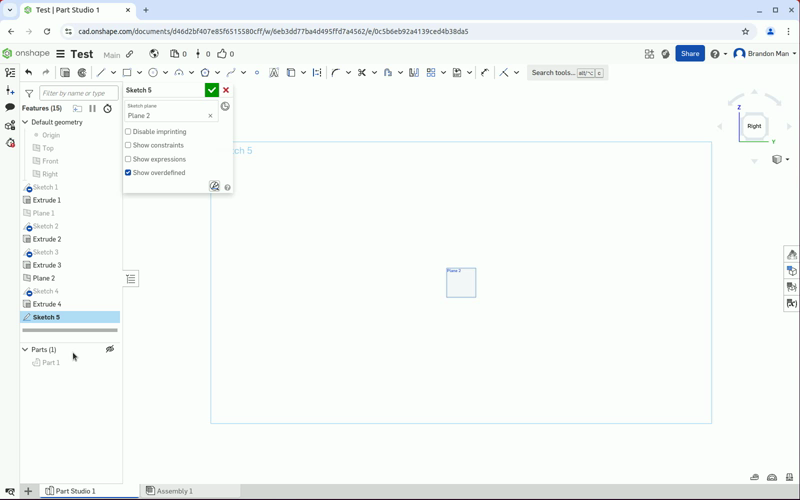
key(l)
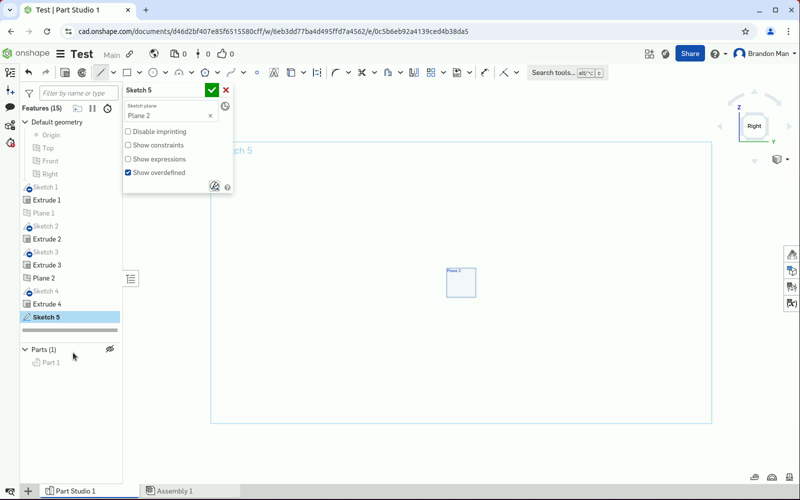
key_down(shift)
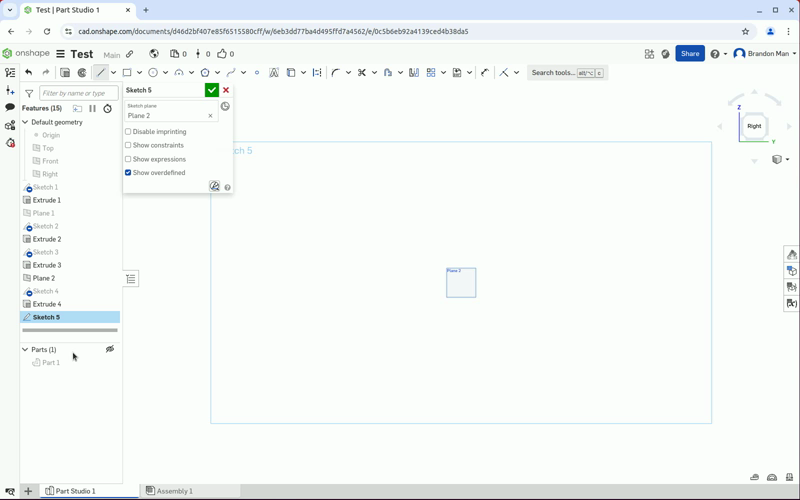
mouse_move(389, 240)
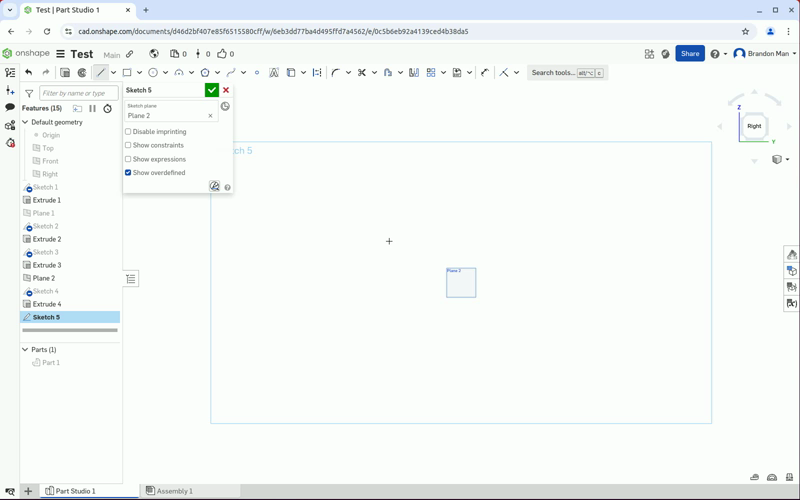
click(389, 240)
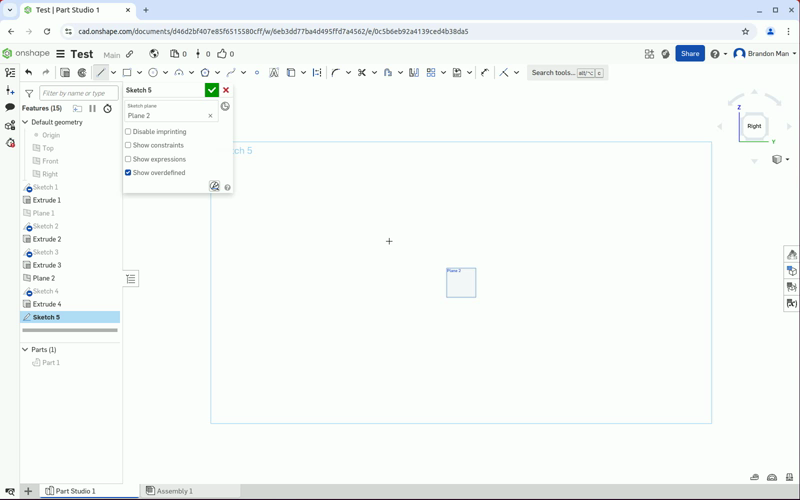
key_up(shift)
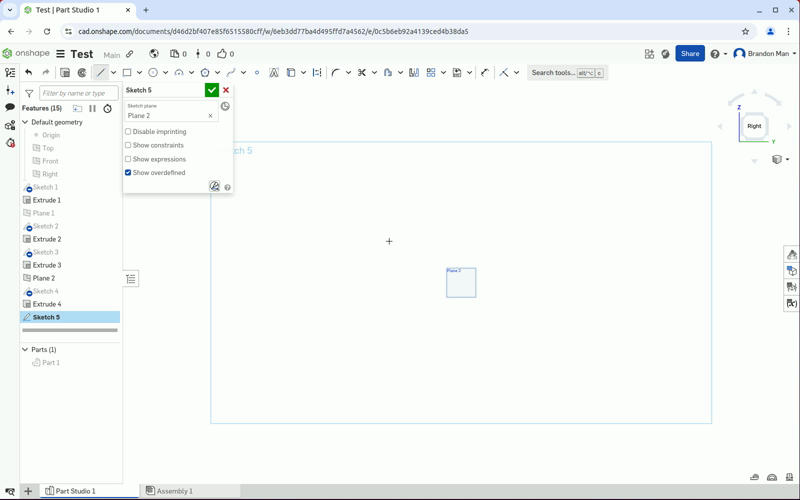
key_down(shift)
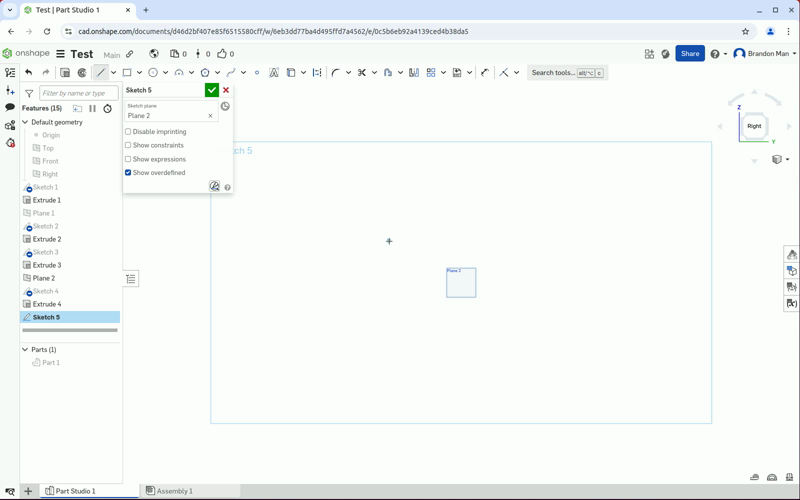
mouse_move(419, 240)
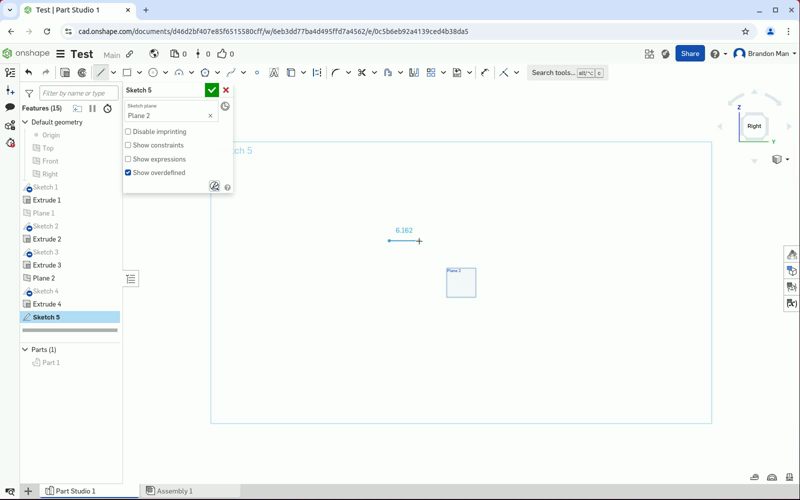
mouse_move(419, 240)
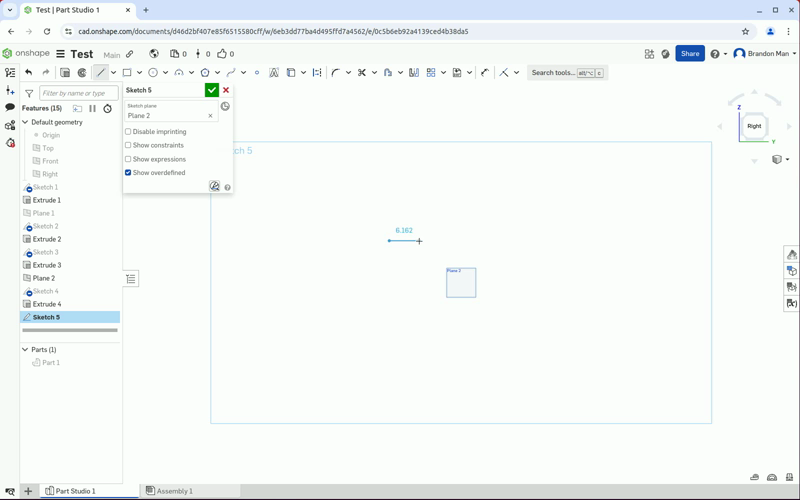
click(419, 240)
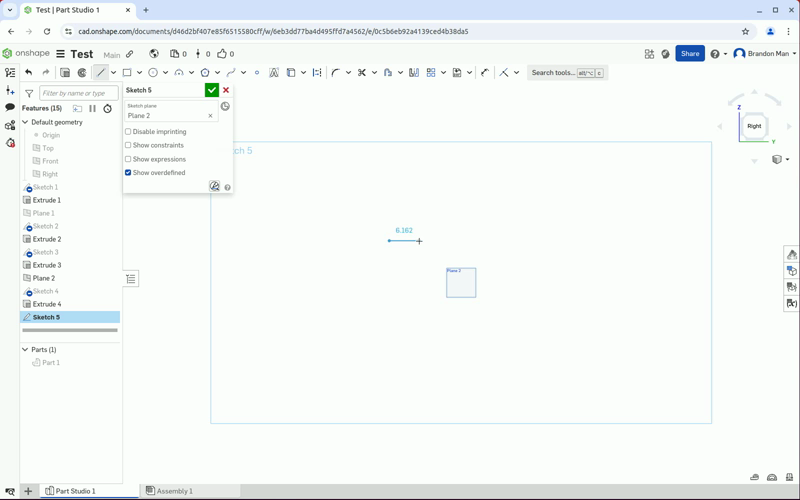
key_up(shift)
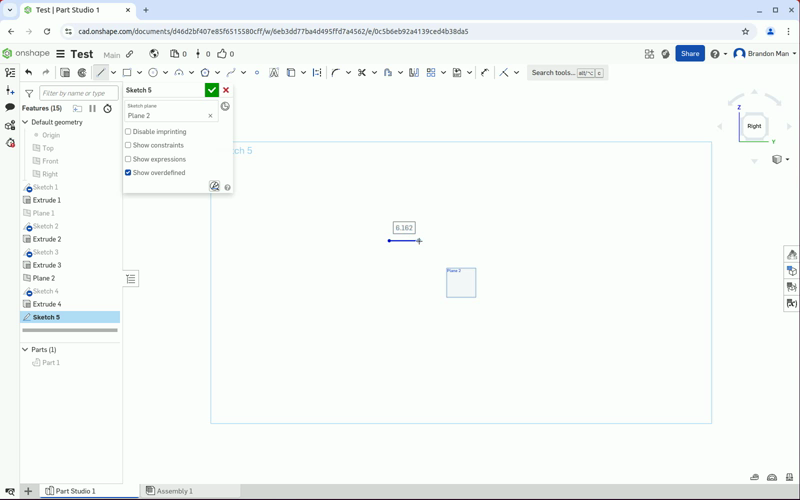
key_down(shift)
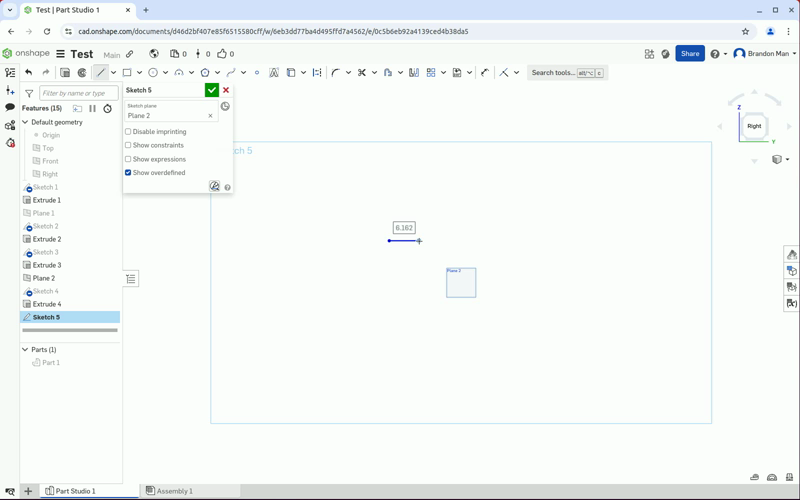
mouse_move(449, 240)
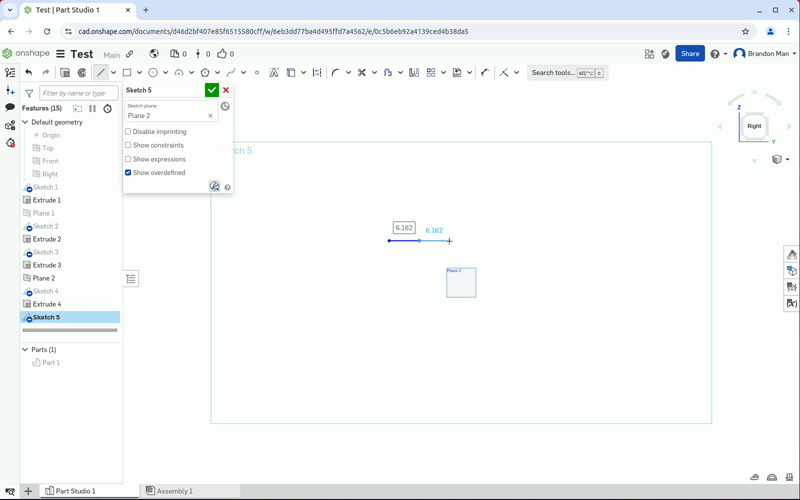
mouse_move(419, 224)
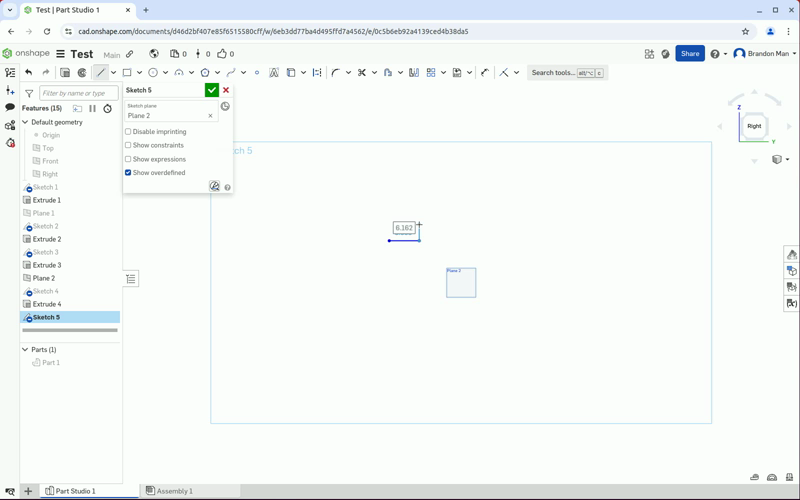
click(419, 224)
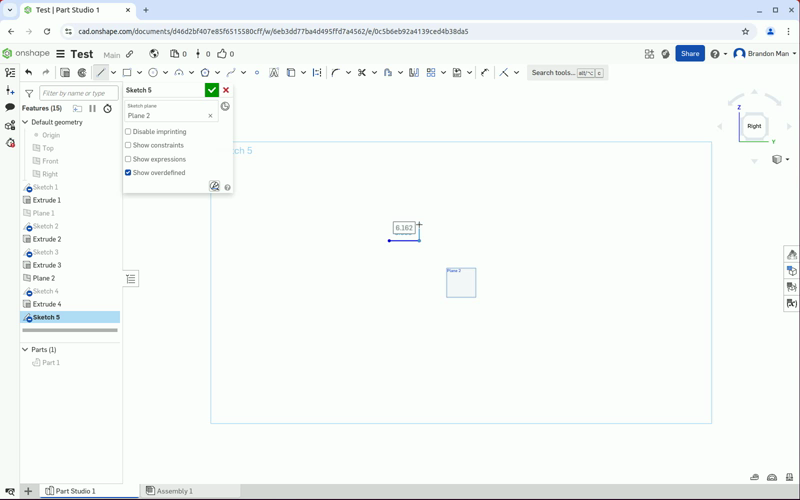
key_up(shift)
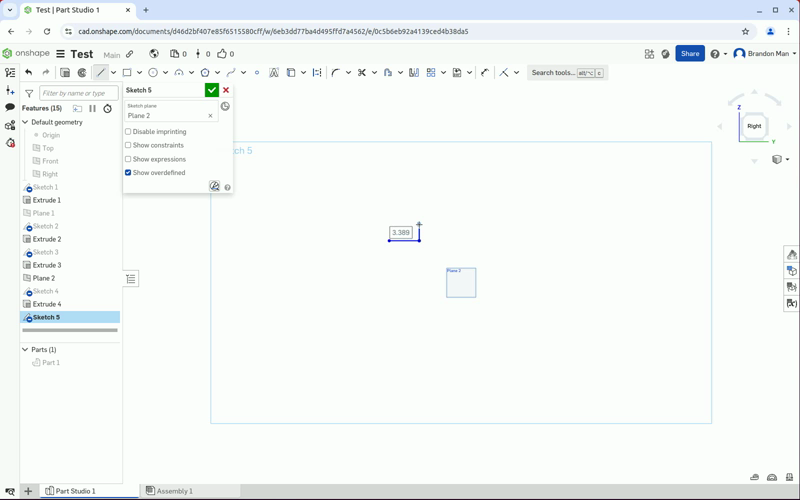
key_down(shift)
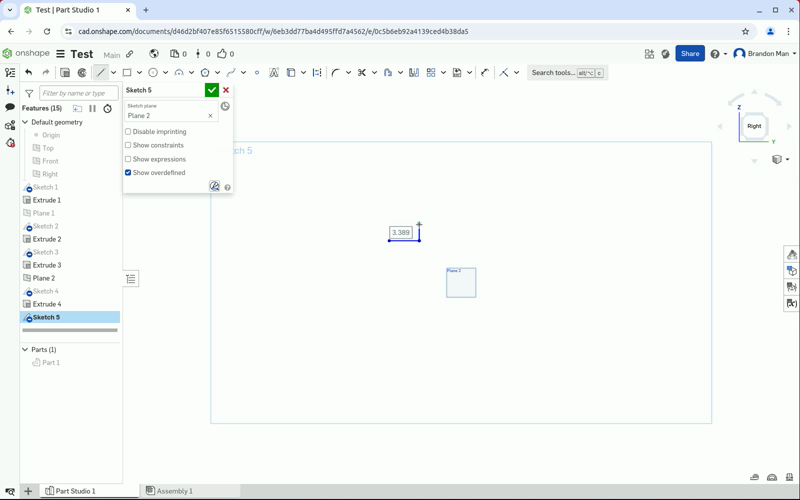
mouse_move(449, 224)
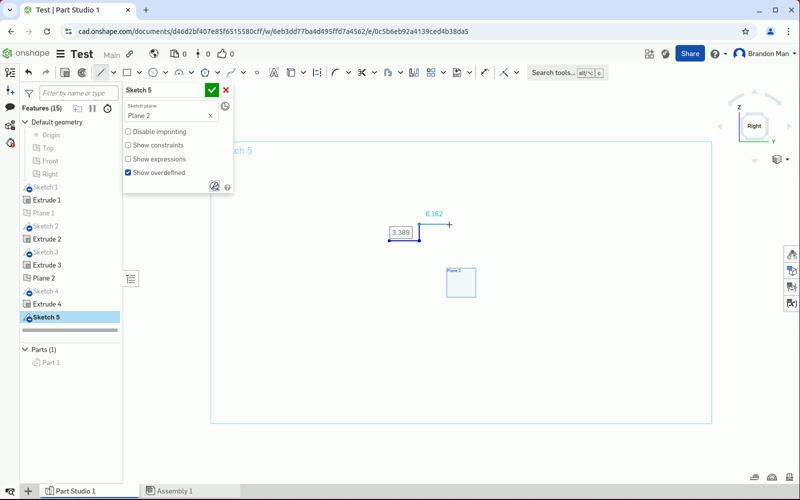
mouse_move(389, 224)
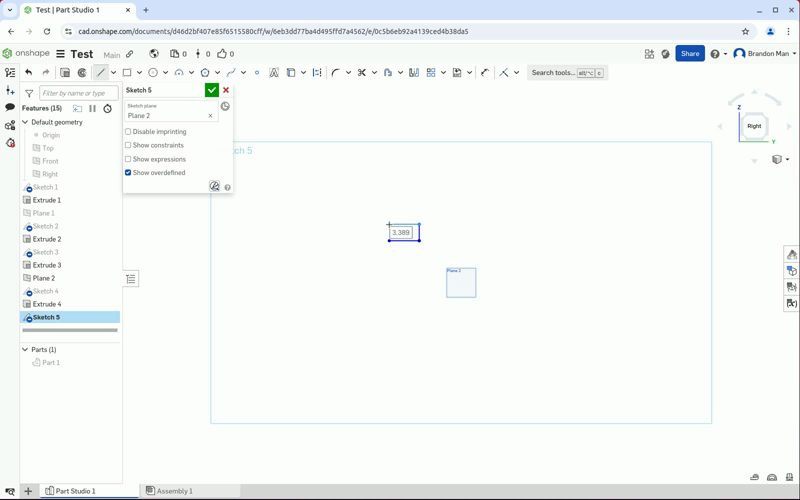
click(389, 224)
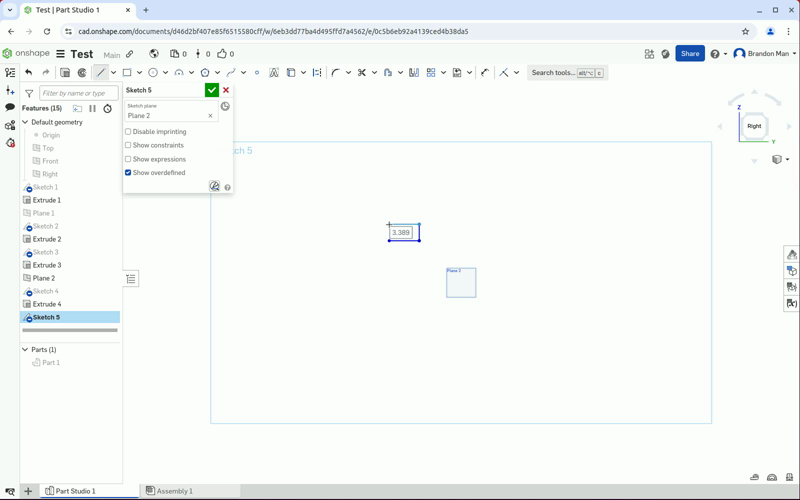
key_up(shift)
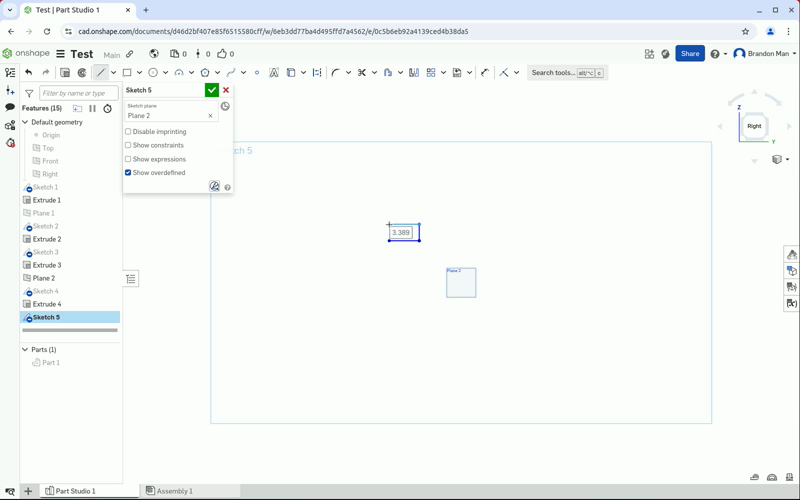
mouse_move(419, 224)
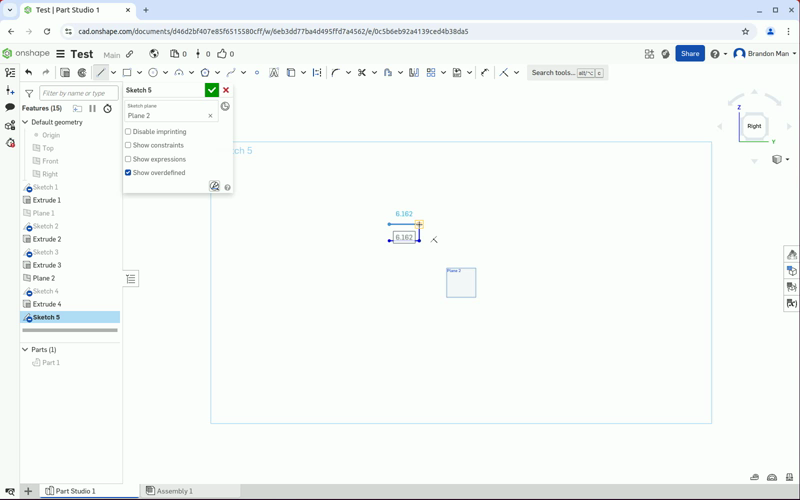
key_down(shift)
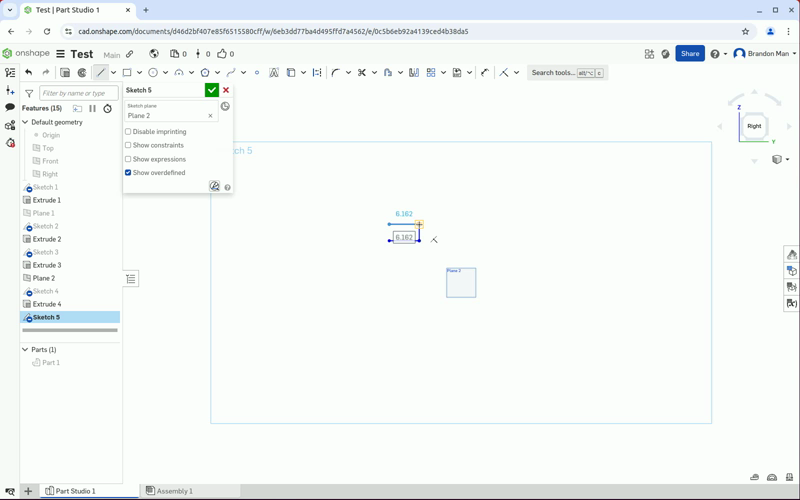
mouse_move(389, 240)
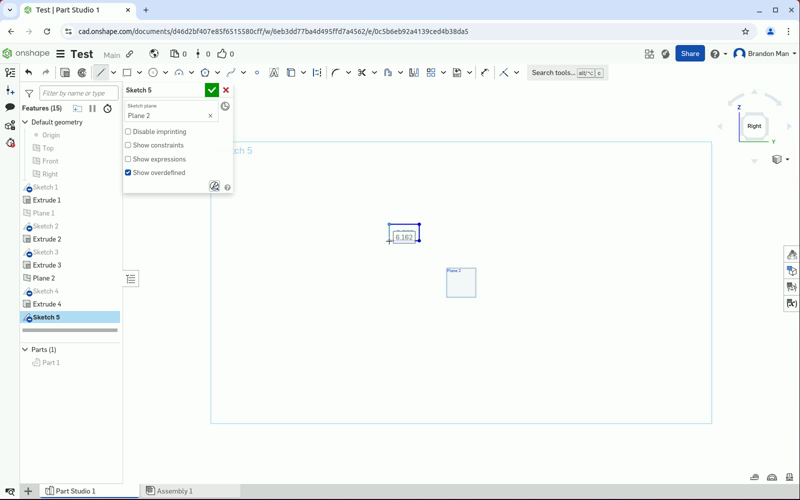
key_up(shift)
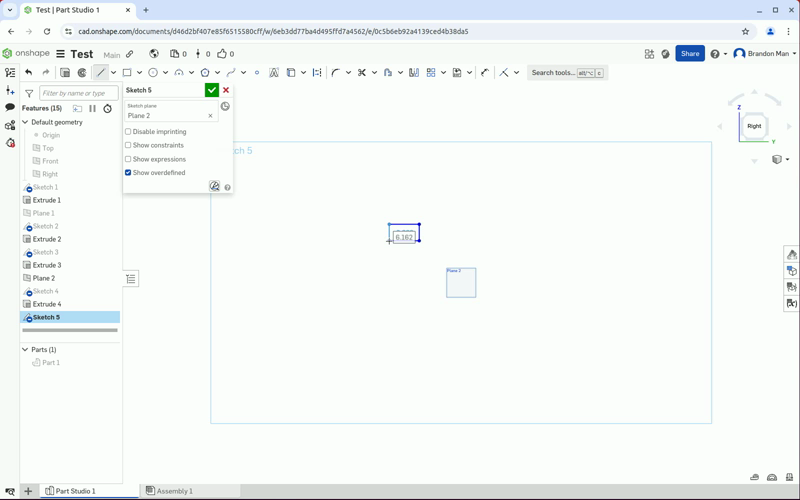
click(389, 240)
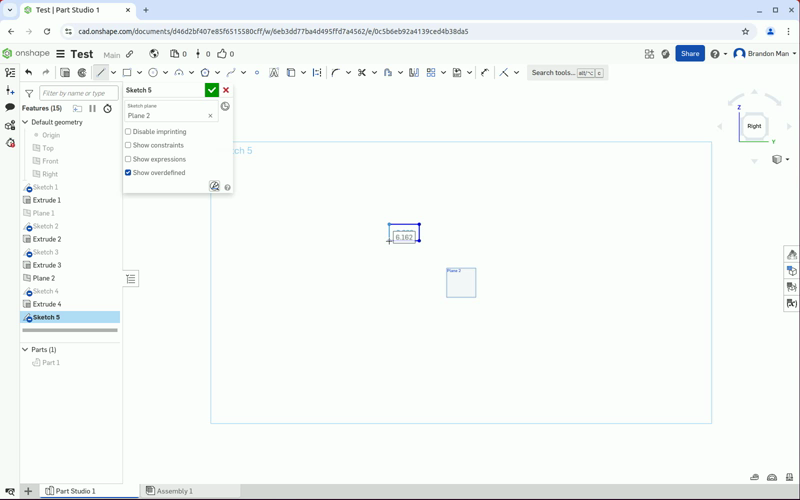
key(esc)
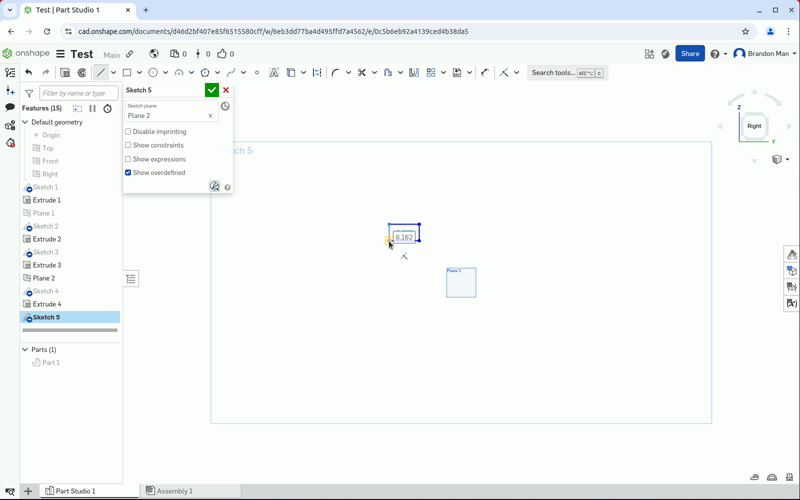
mouse_move(397, 234)
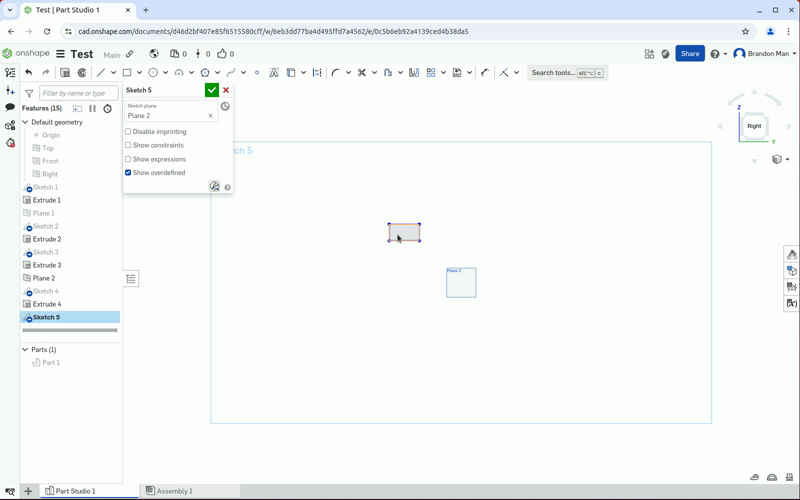
scroll(6)
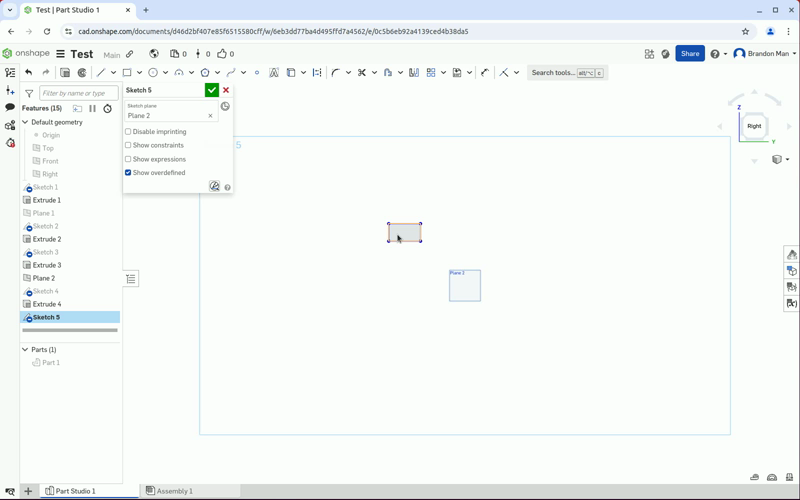
scroll(6)
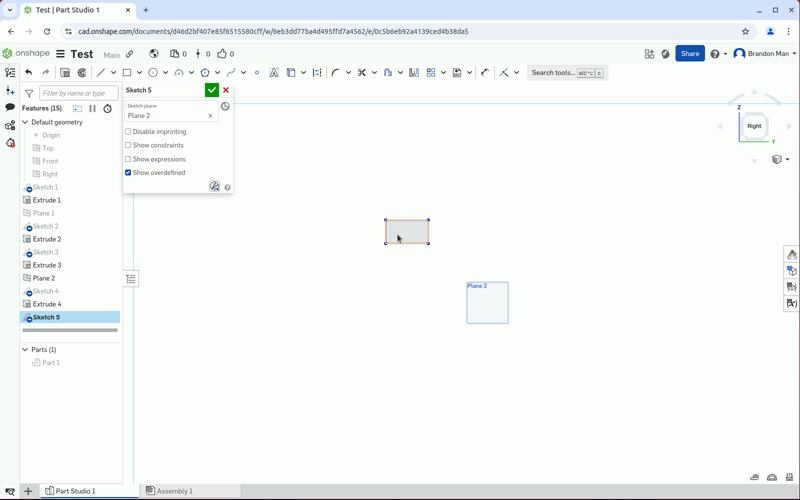
scroll(6)
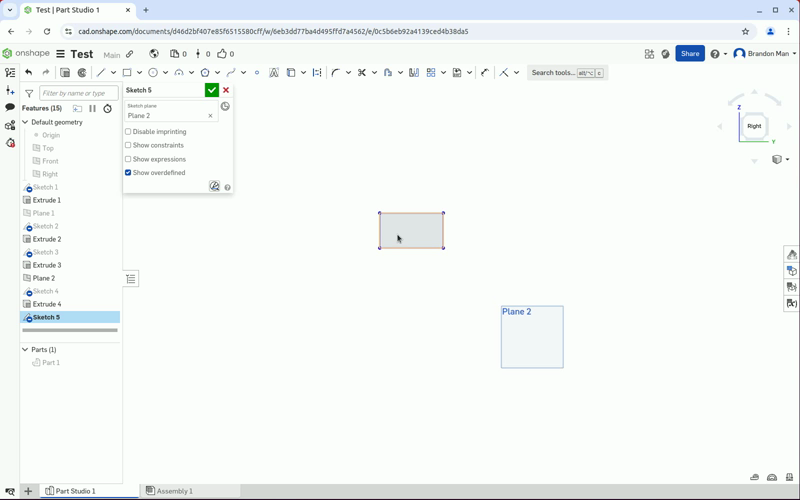
scroll(6)
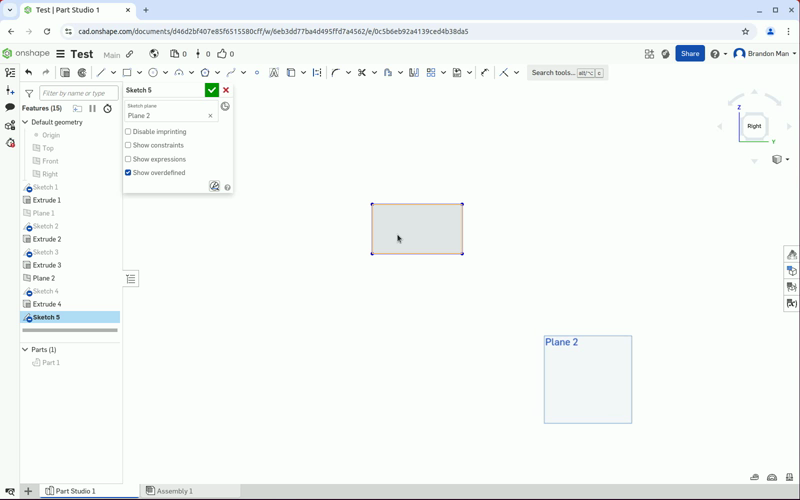
scroll(6)
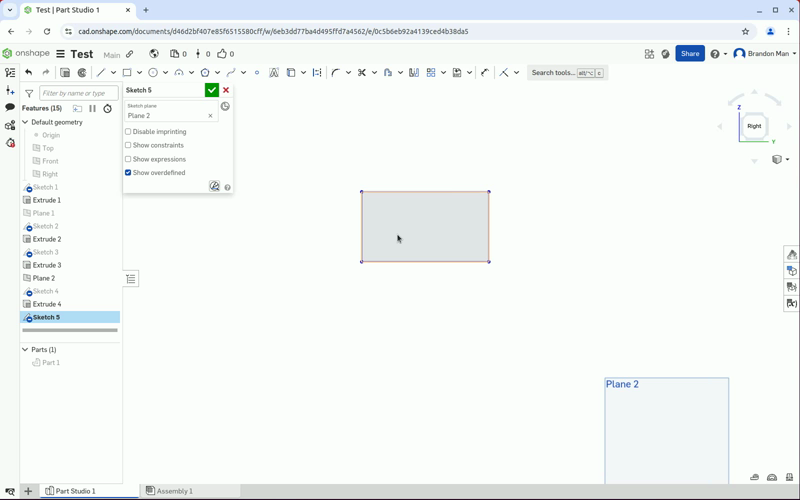
scroll(6)
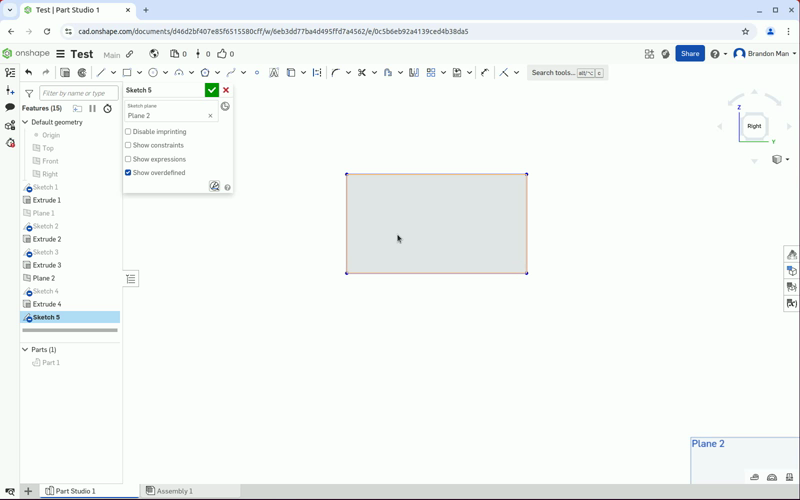
scroll(6)
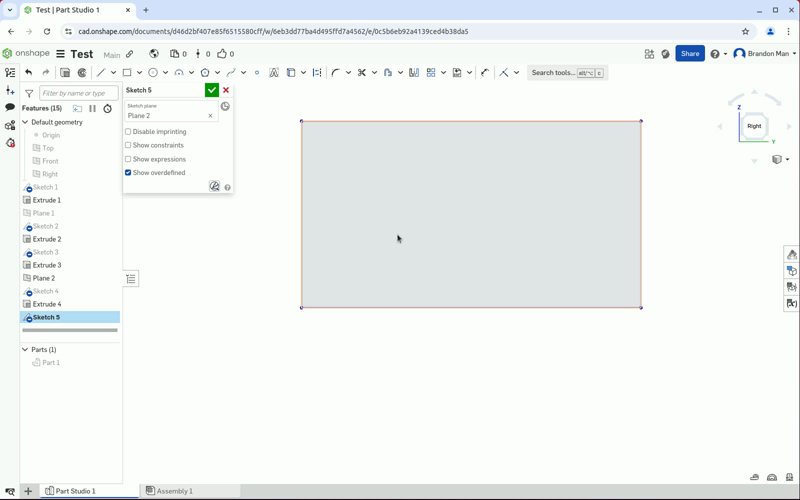
click(397, 234)
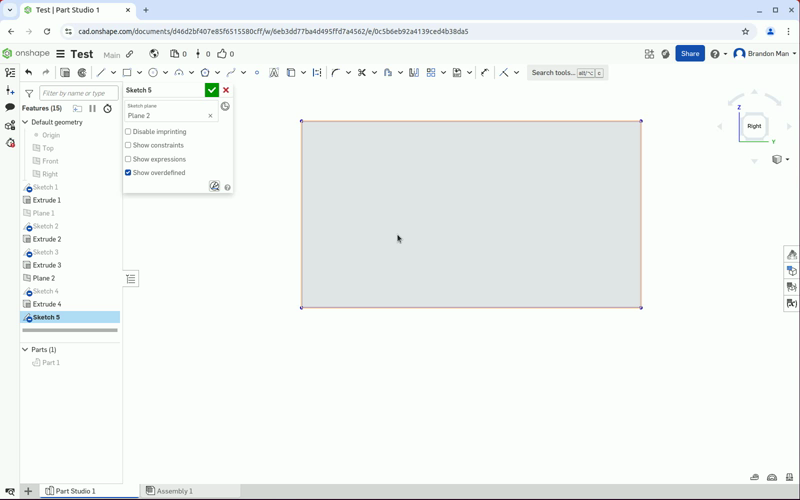
scroll(-6)
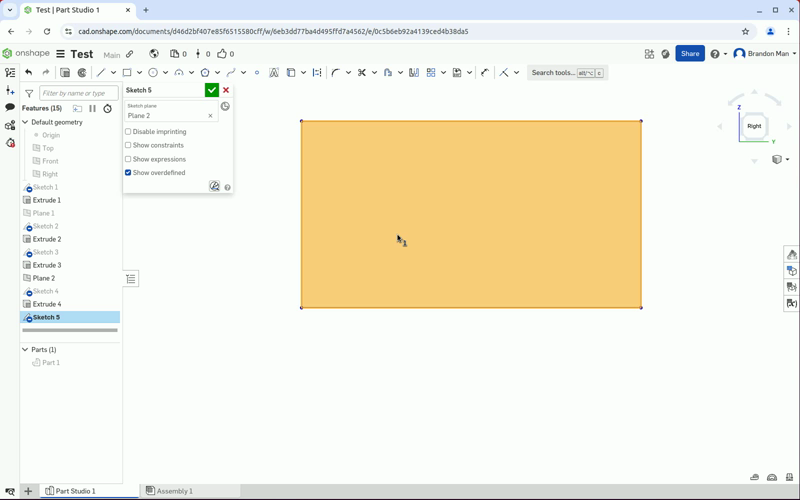
scroll(-6)
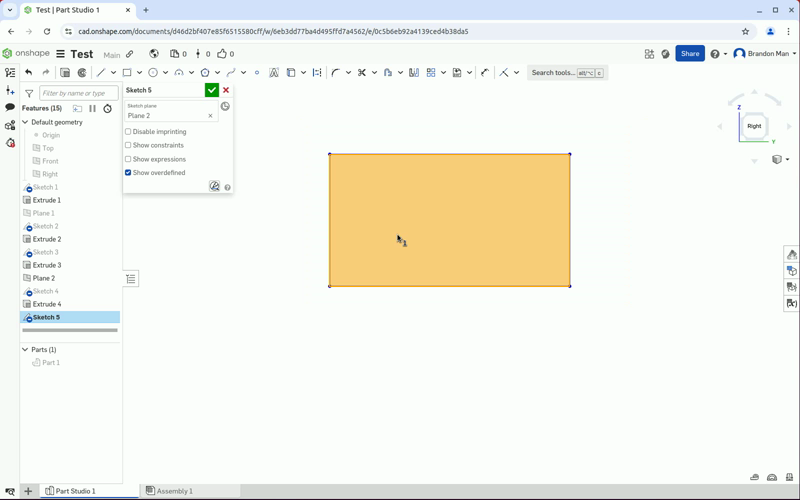
scroll(-6)
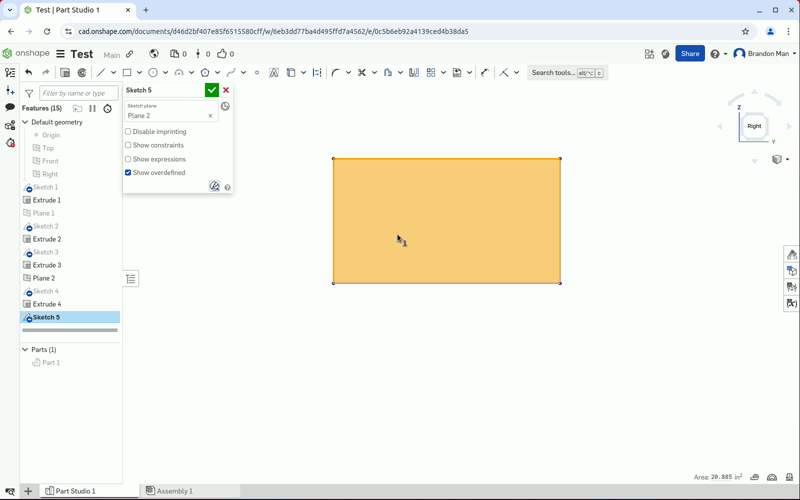
scroll(-6)
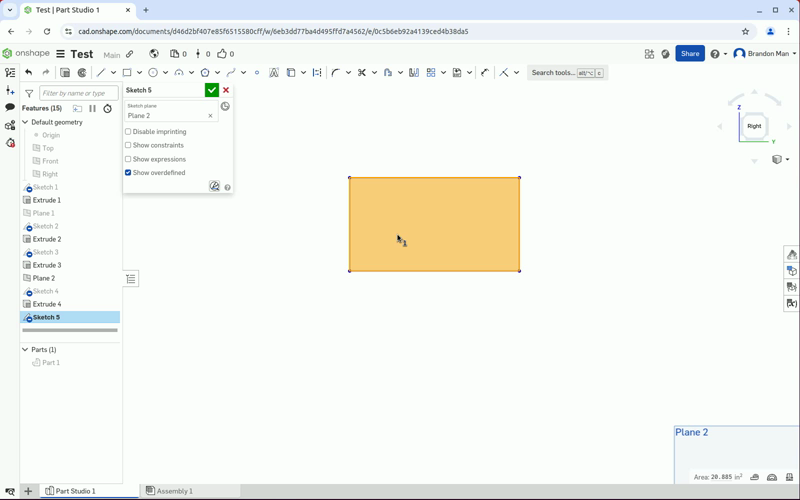
scroll(-6)
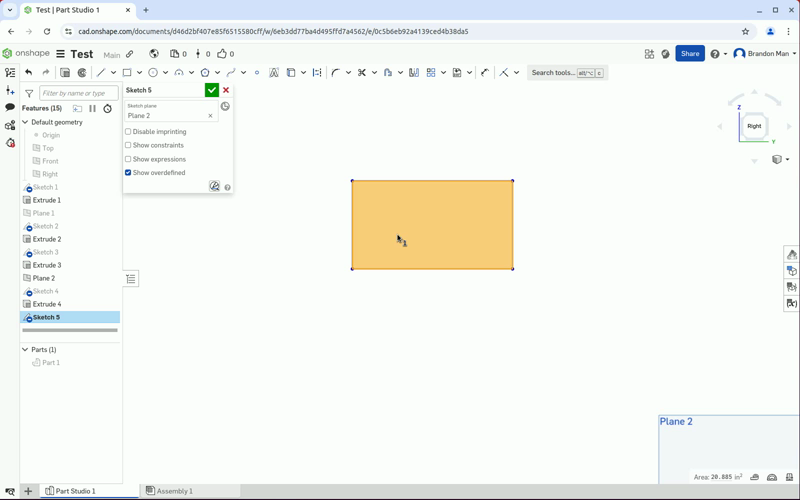
scroll(-6)
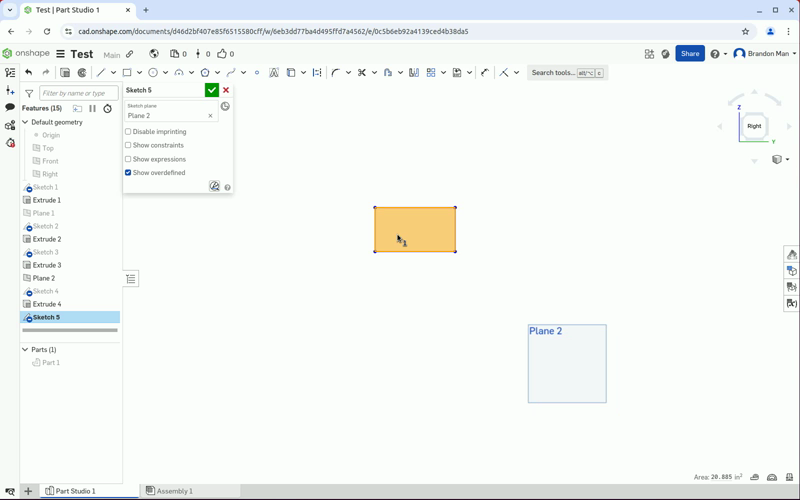
scroll(-6)
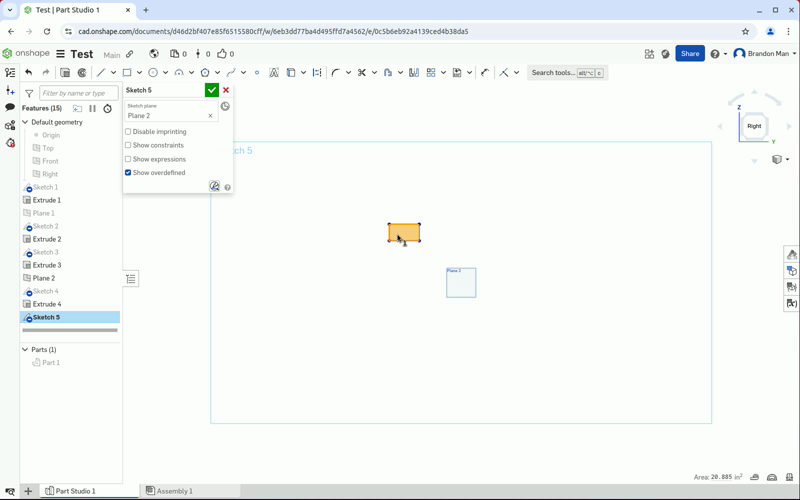
mouse_move(73, 352)
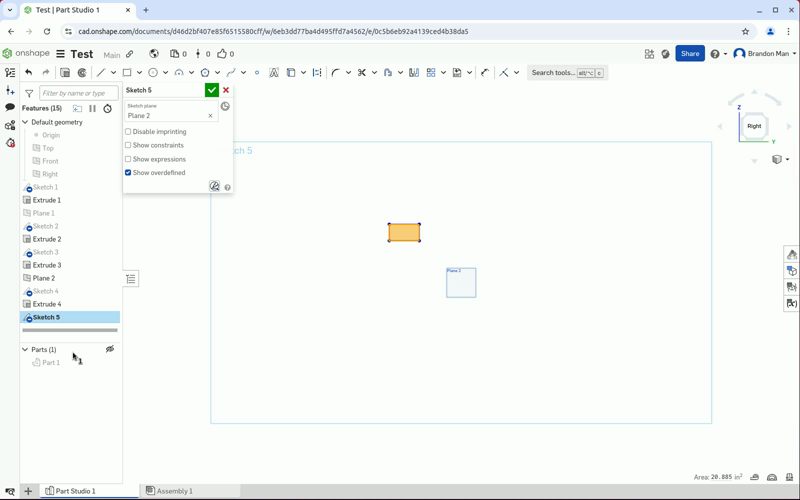
key(shift+y)
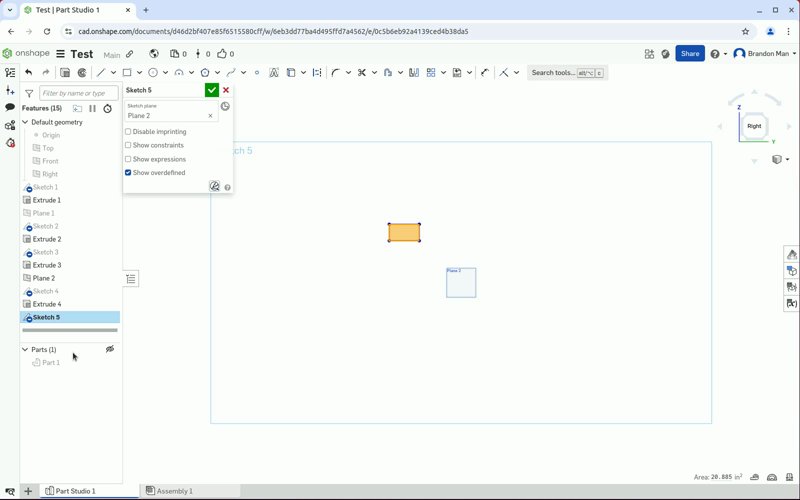
key(shift+e)
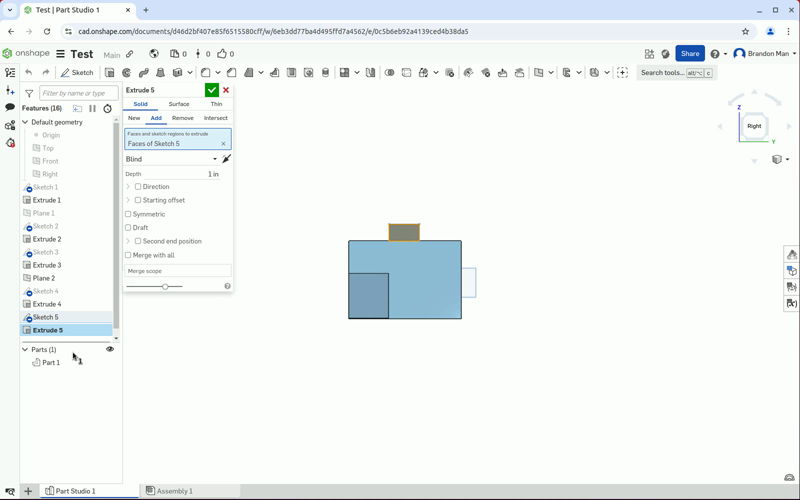
mouse_move(143, 106)
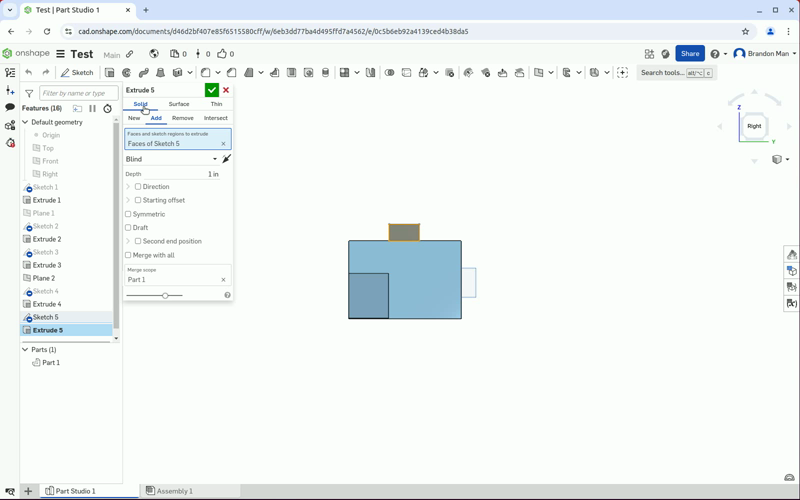
click(143, 106)
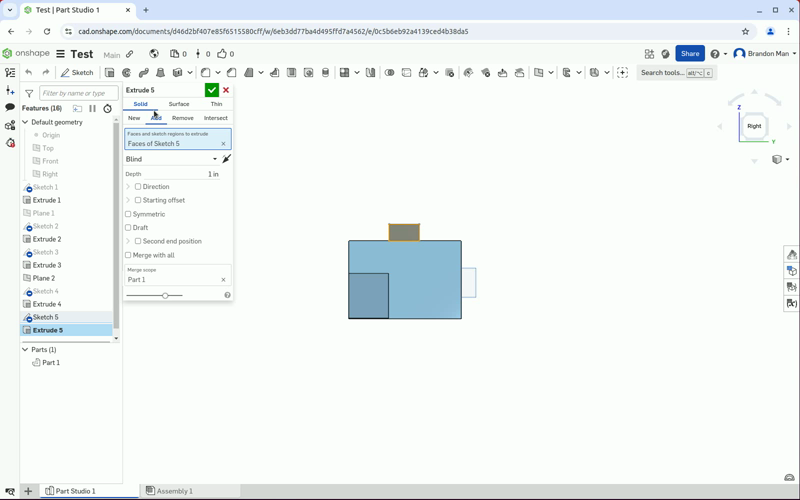
mouse_move(186, 120)
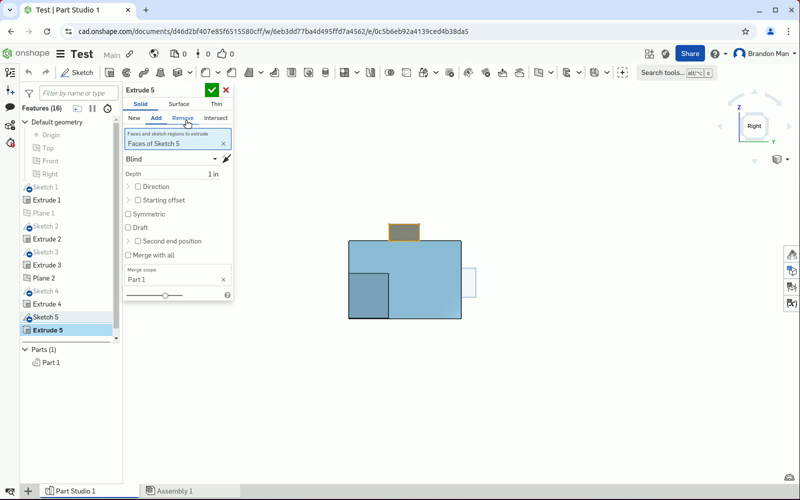
click(186, 120)
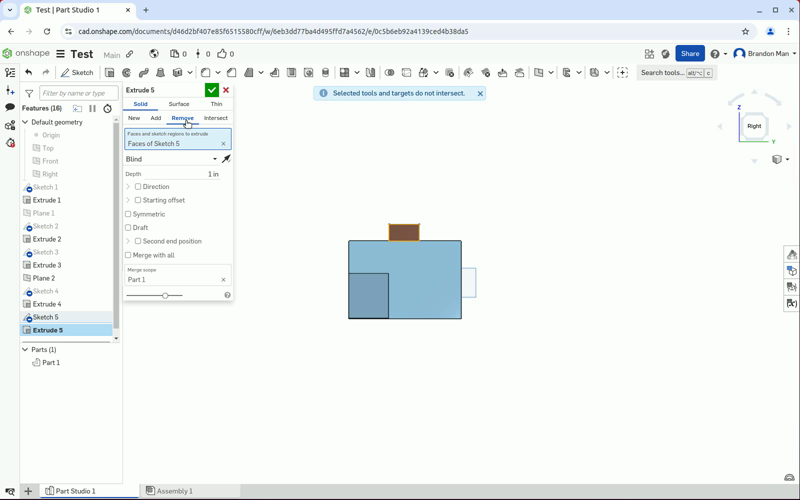
key(tab, 4)
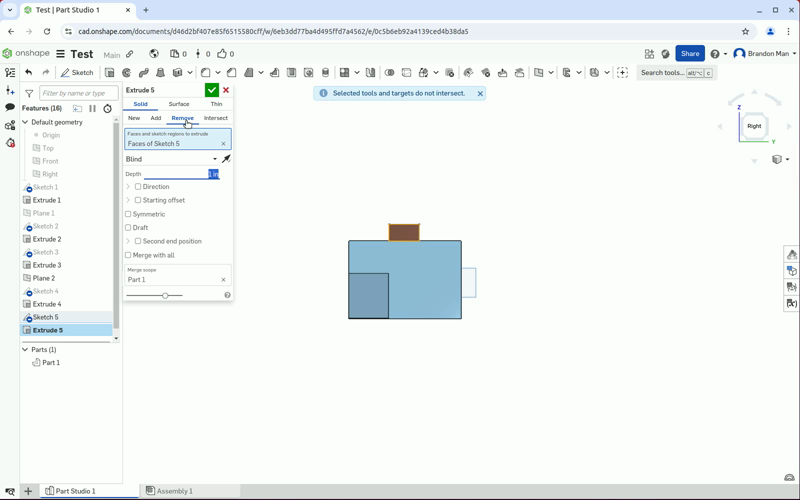
text(24.793)
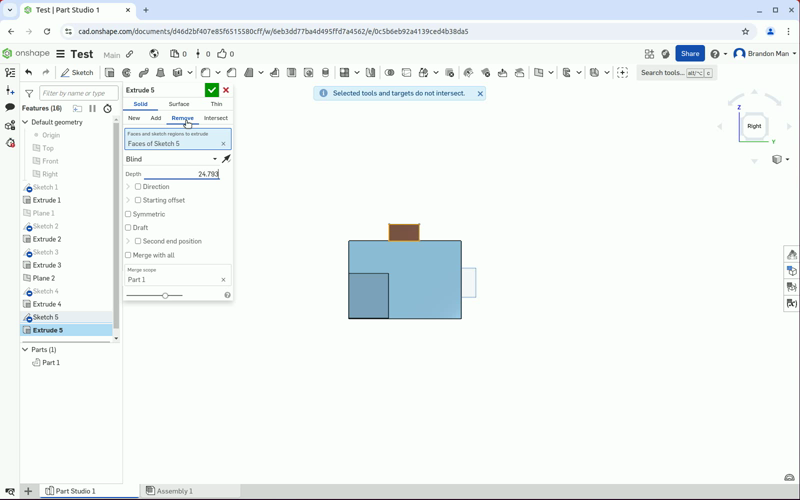
key(tab, 6)
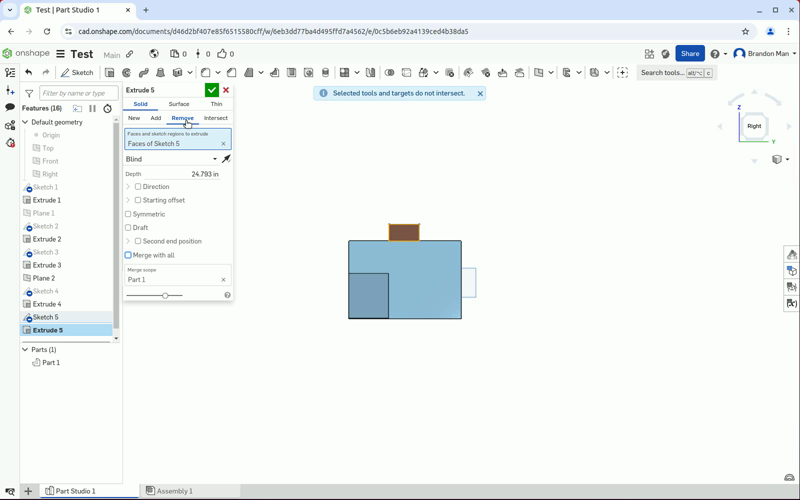
key(space)
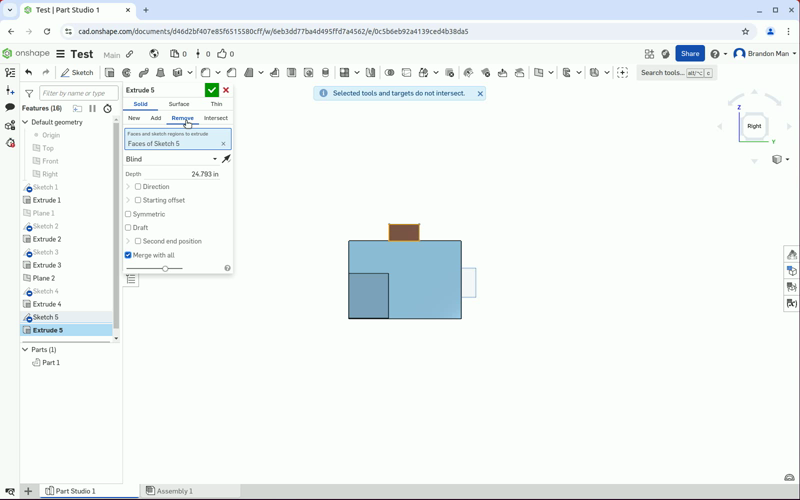
key(enter)
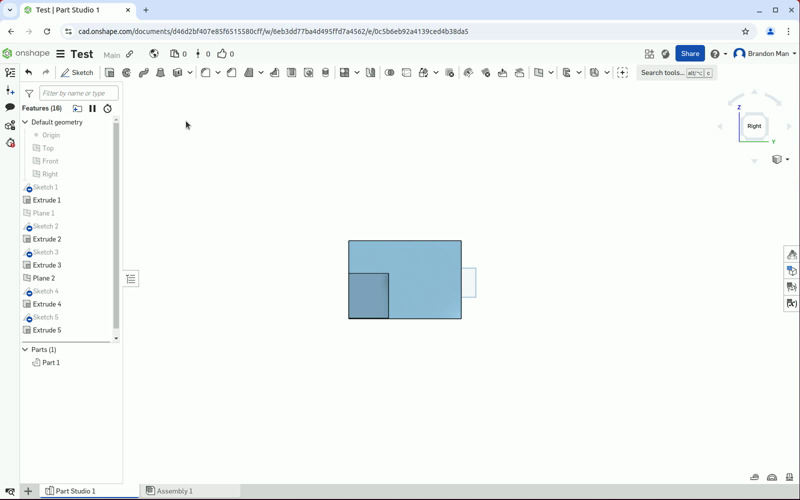
key(shift+h)
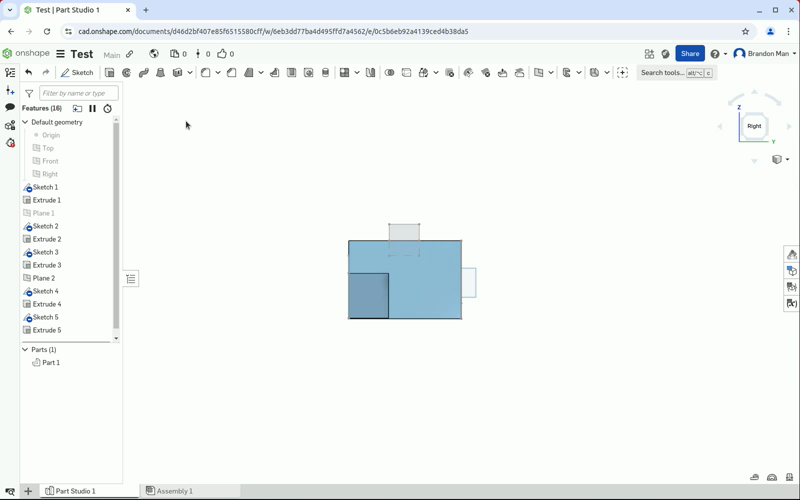
key(shift+h)
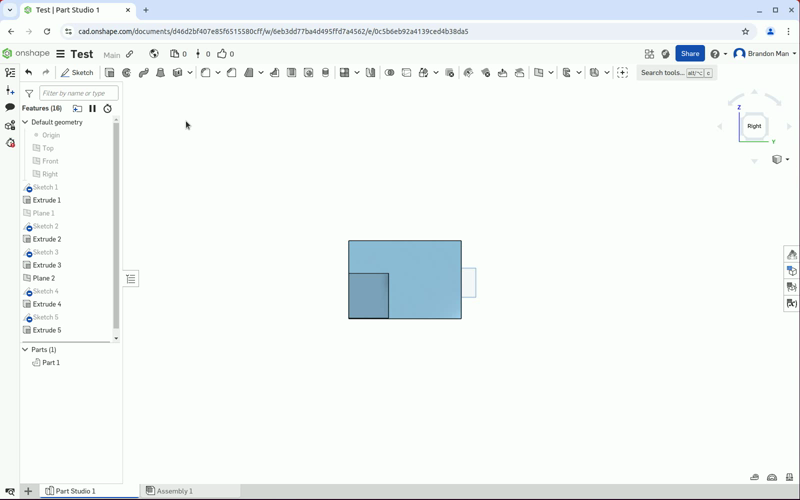
mouse_move(69, 189)
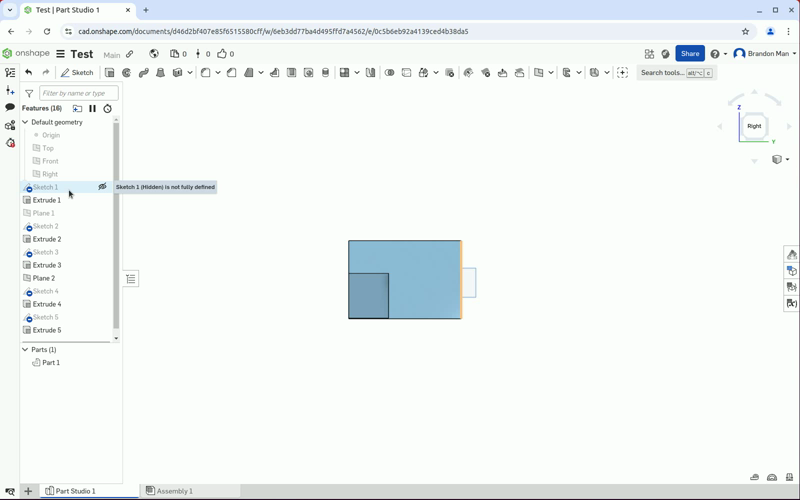
click(69, 189)
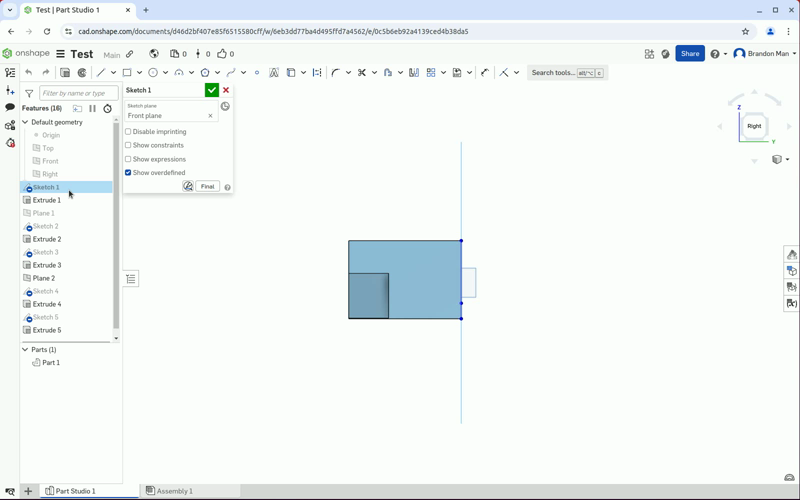
mouse_move(229, 92)
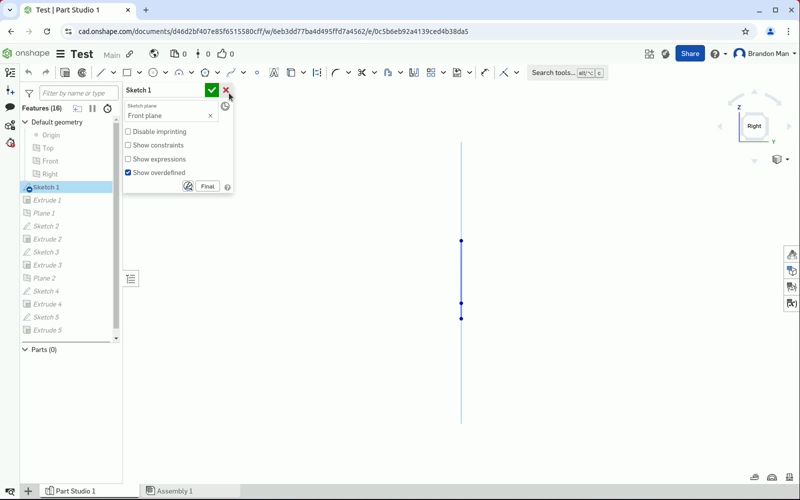
click(229, 92)
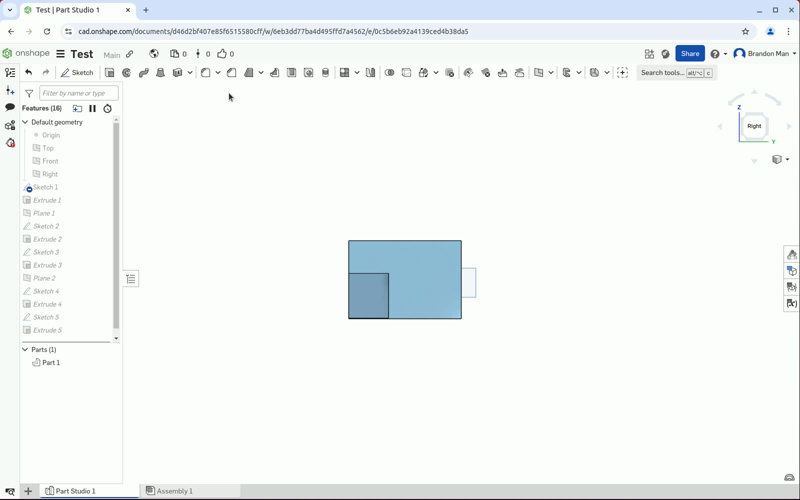
key(shift+s)
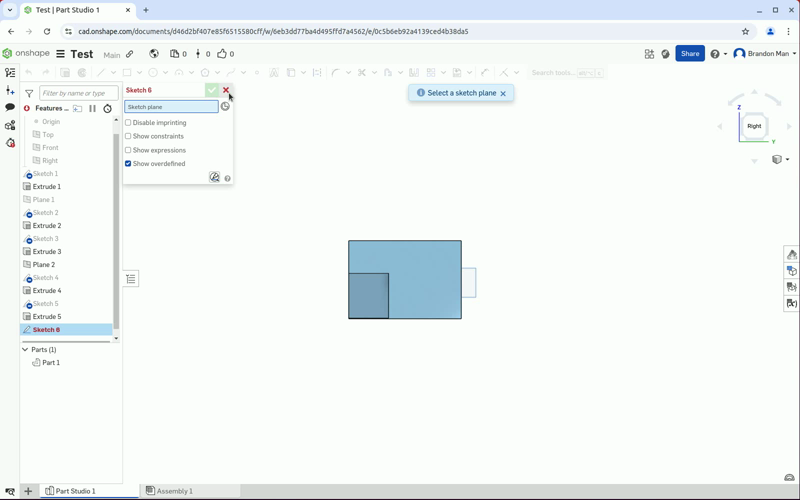
mouse_move(69, 267)
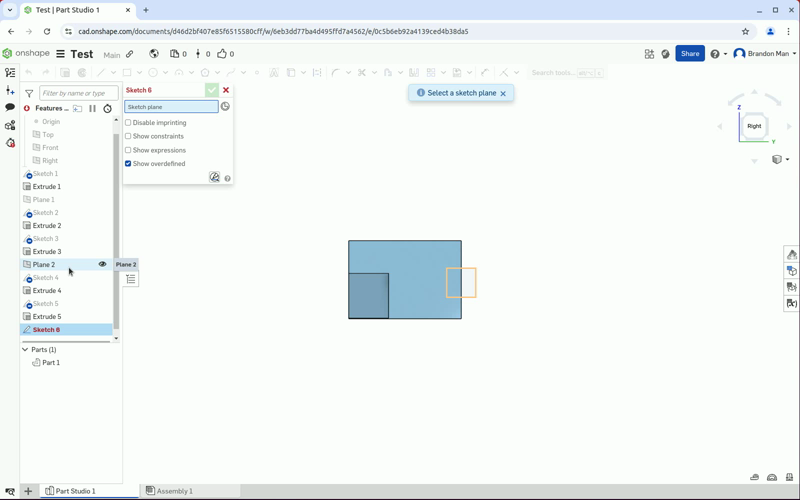
click(69, 267)
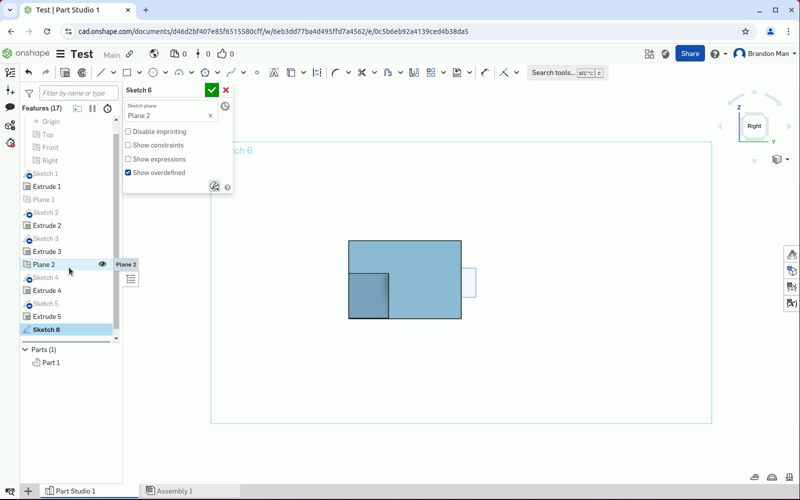
mouse_move(73, 352)
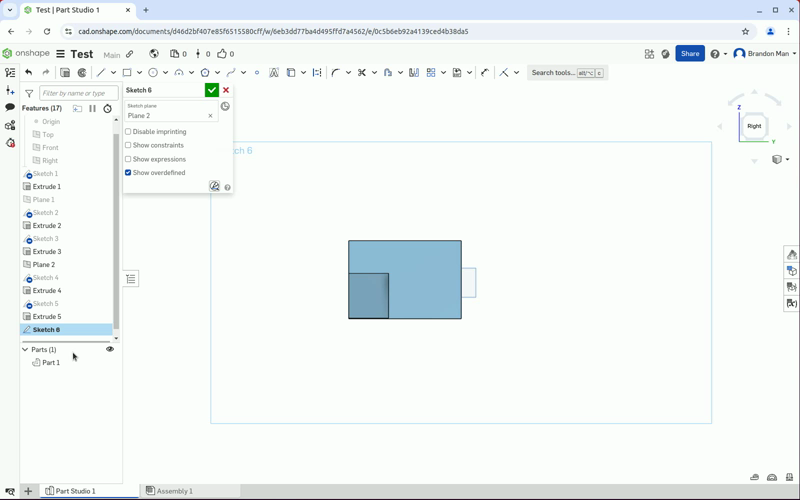
key(y)
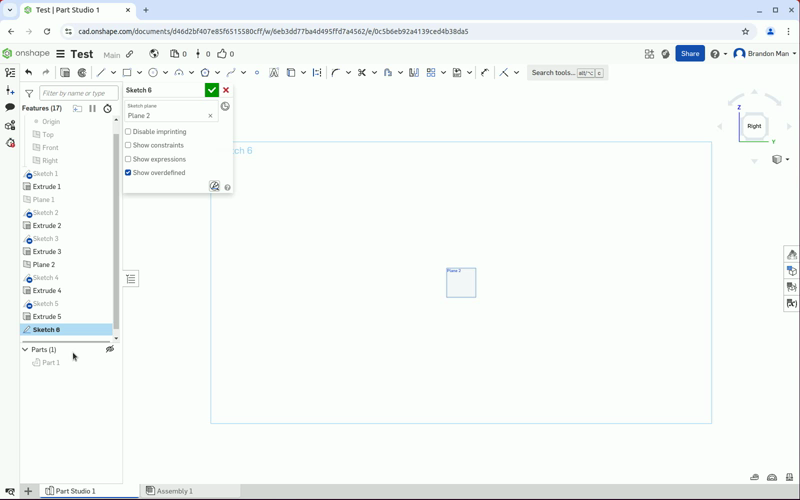
key(c)
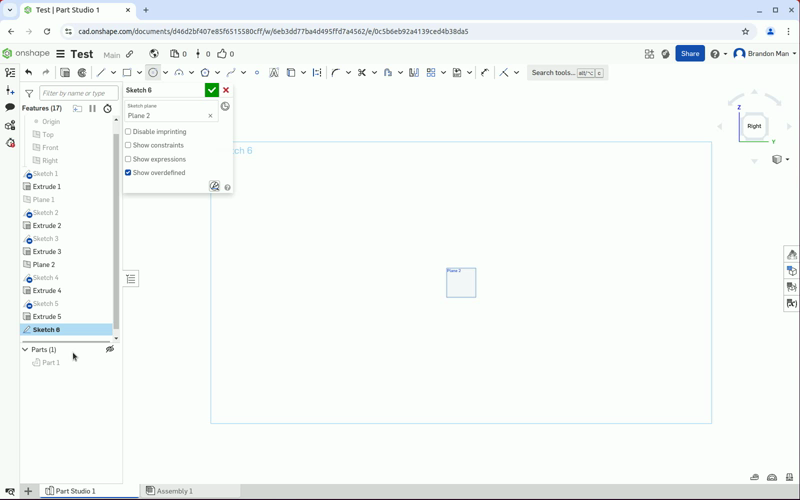
key_down(shift)
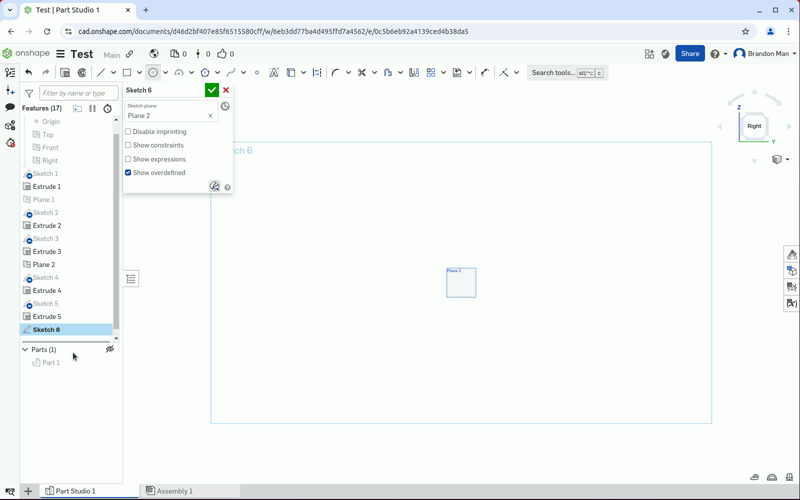
mouse_move(405, 290)
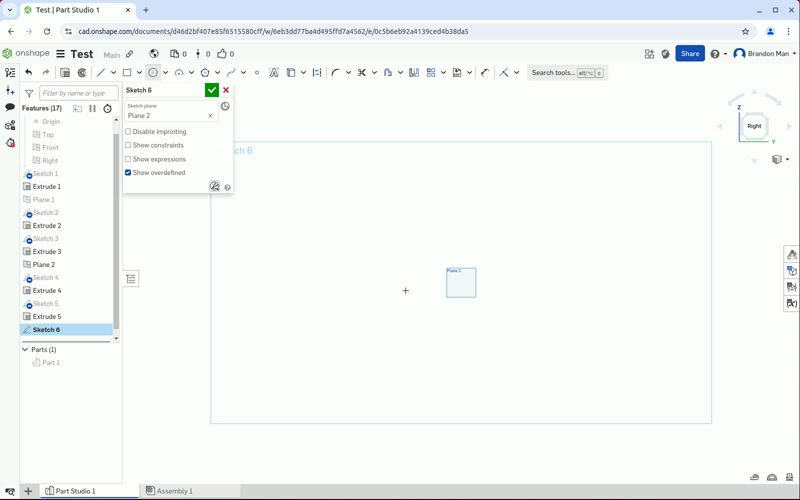
click(405, 290)
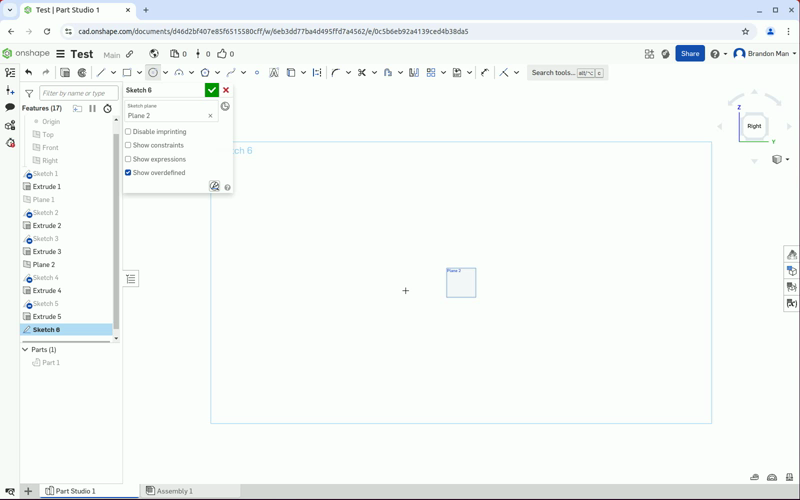
key_up(shift)
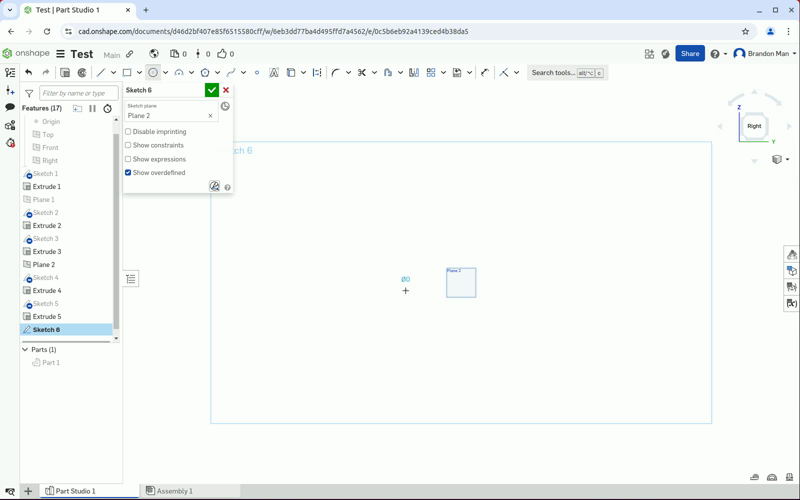
mouse_move(413, 290)
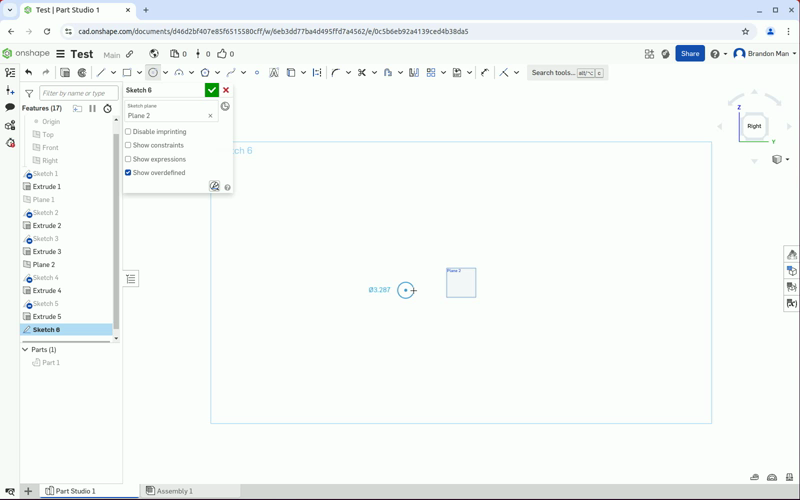
click(413, 290)
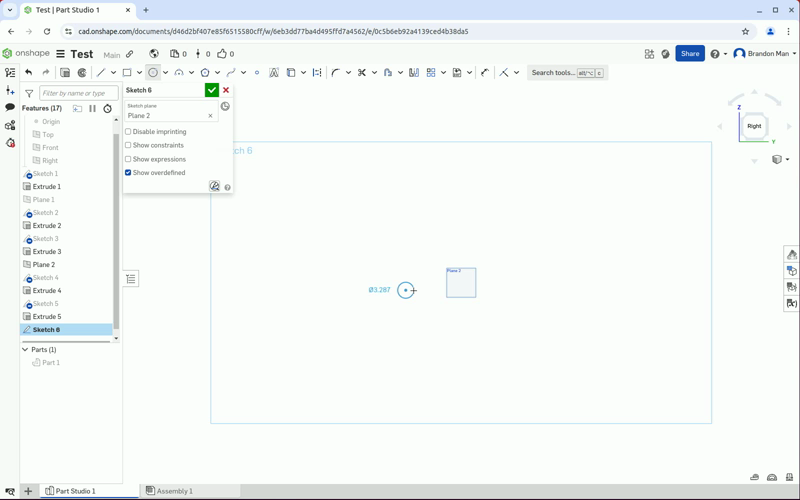
key(esc)
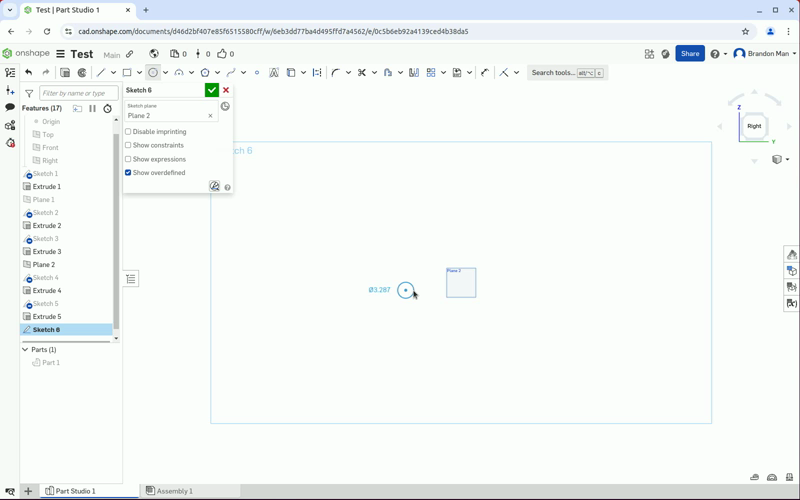
mouse_move(403, 291)
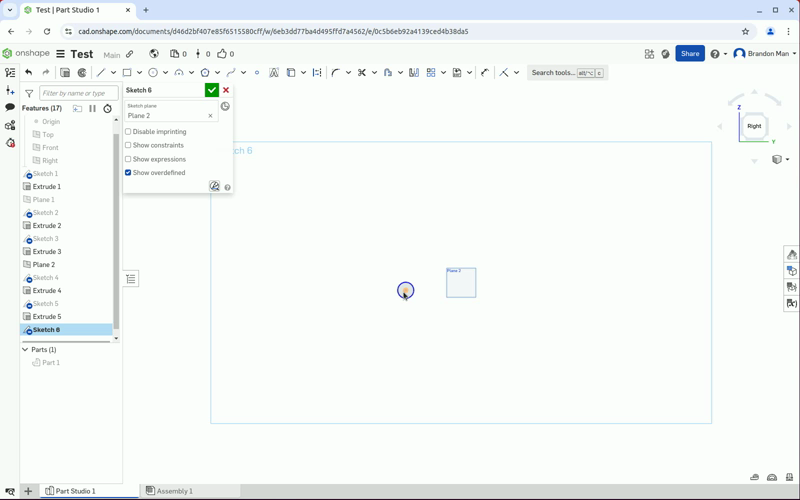
scroll(6)
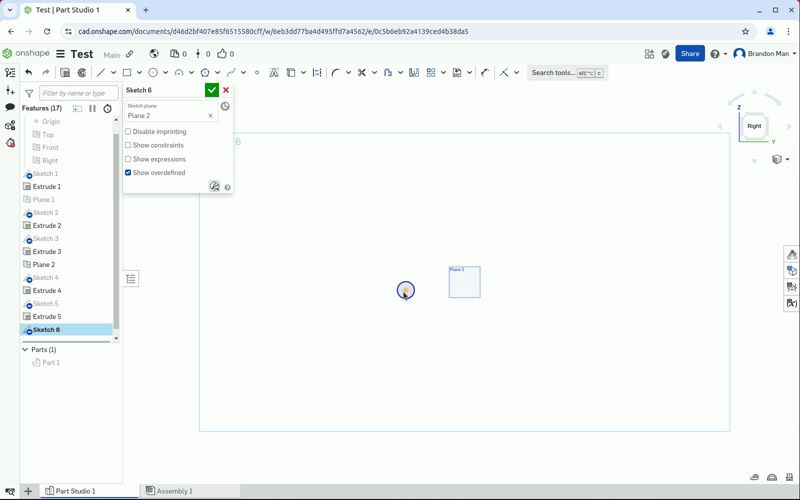
scroll(6)
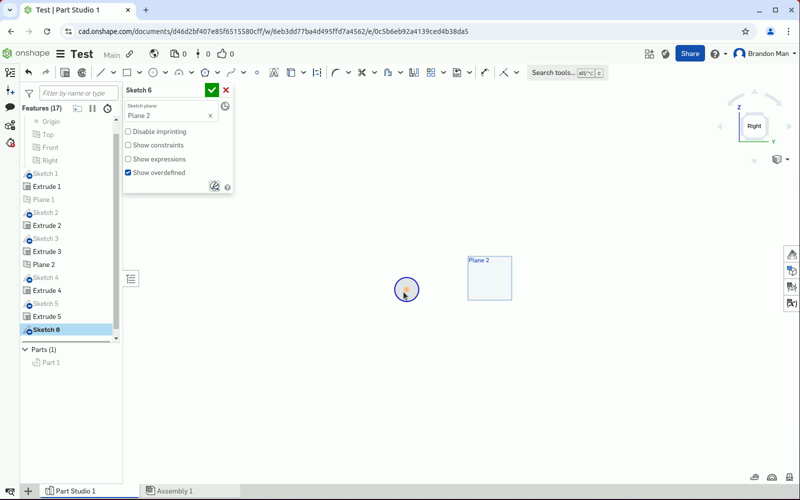
scroll(6)
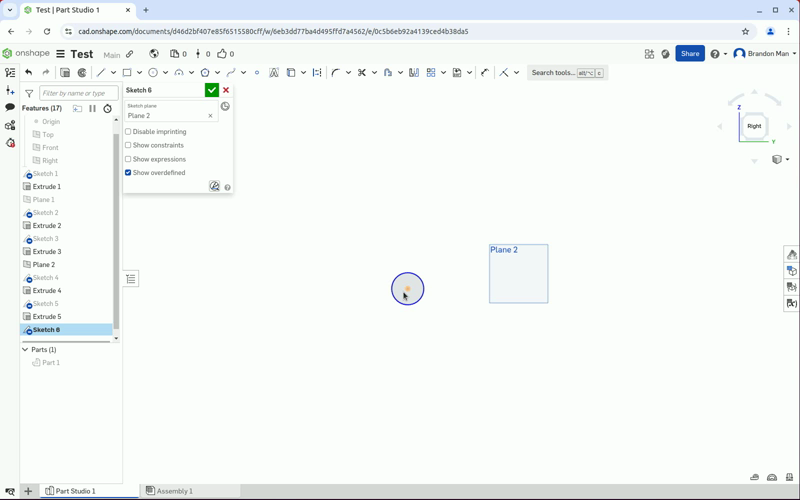
scroll(6)
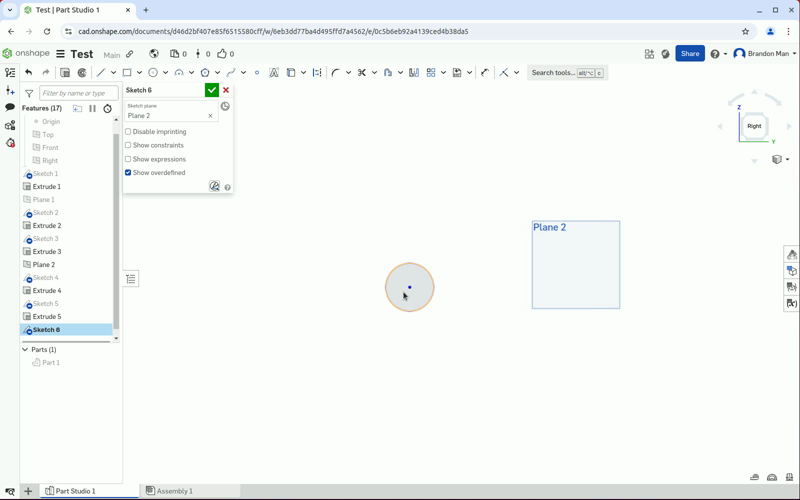
scroll(6)
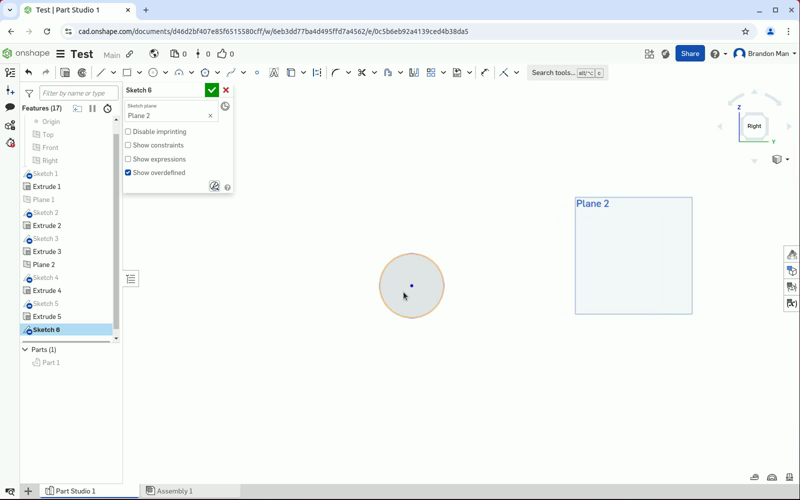
scroll(6)
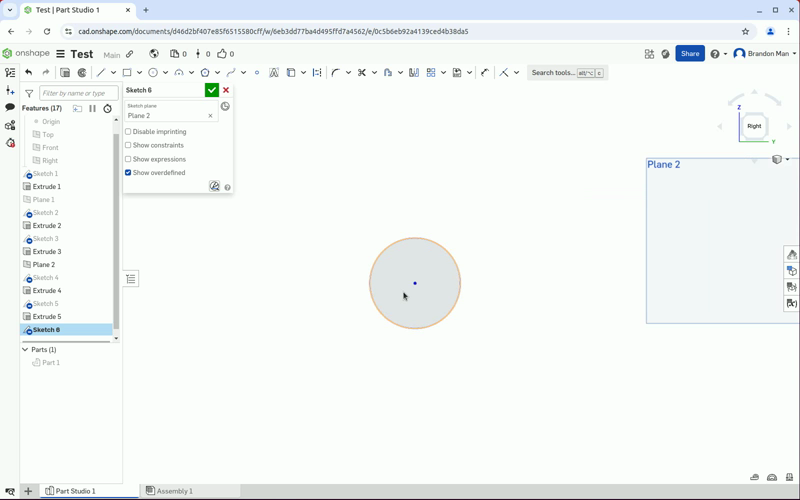
scroll(6)
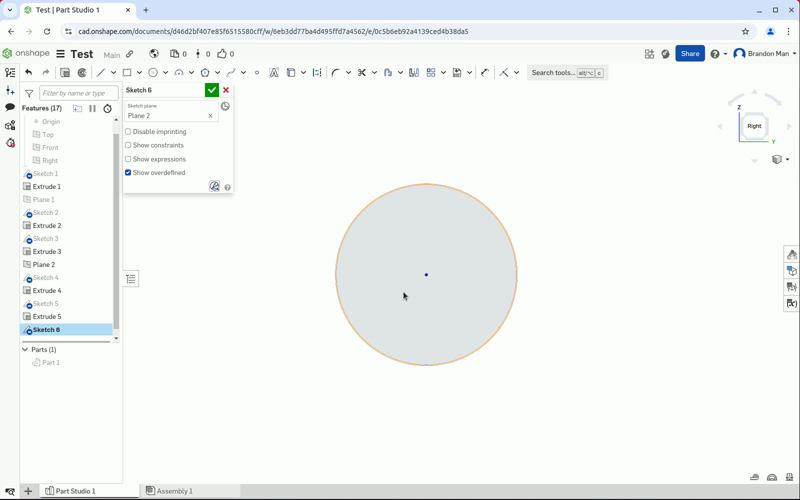
click(403, 291)
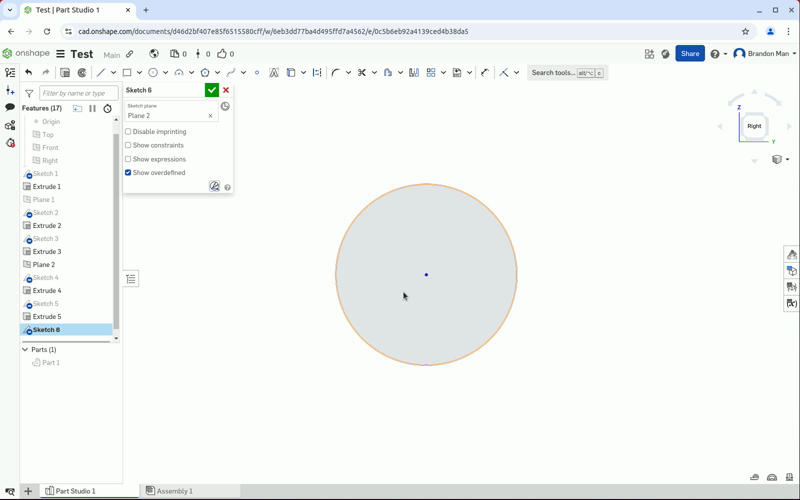
scroll(-6)
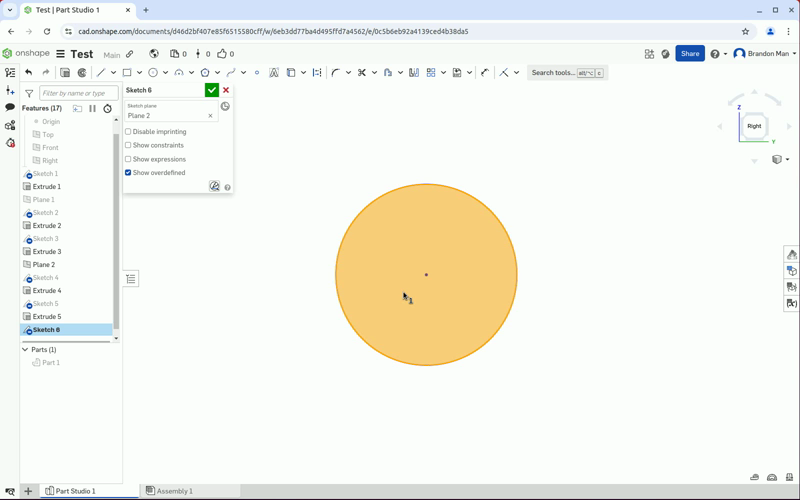
scroll(-6)
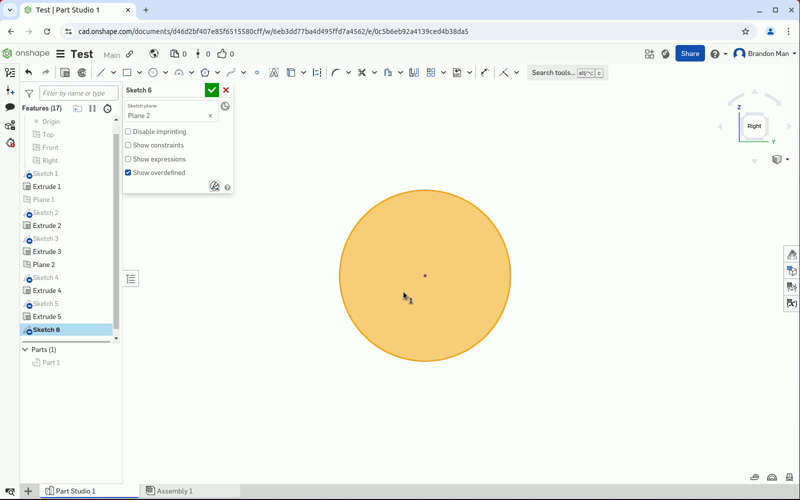
scroll(-6)
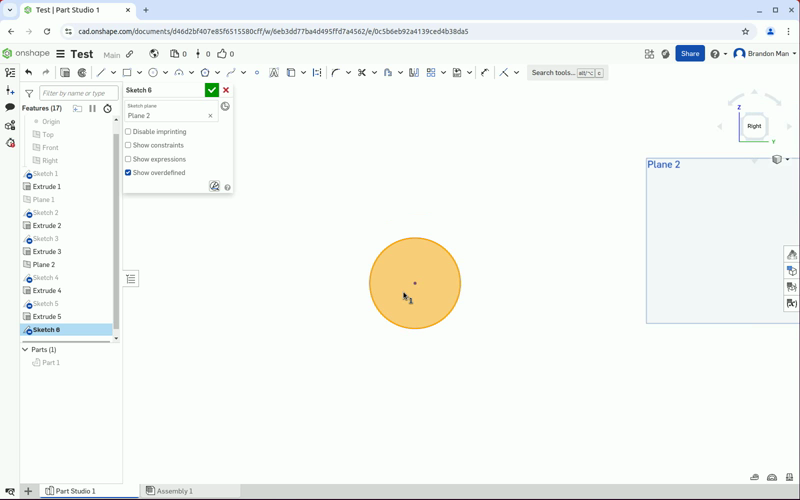
scroll(-6)
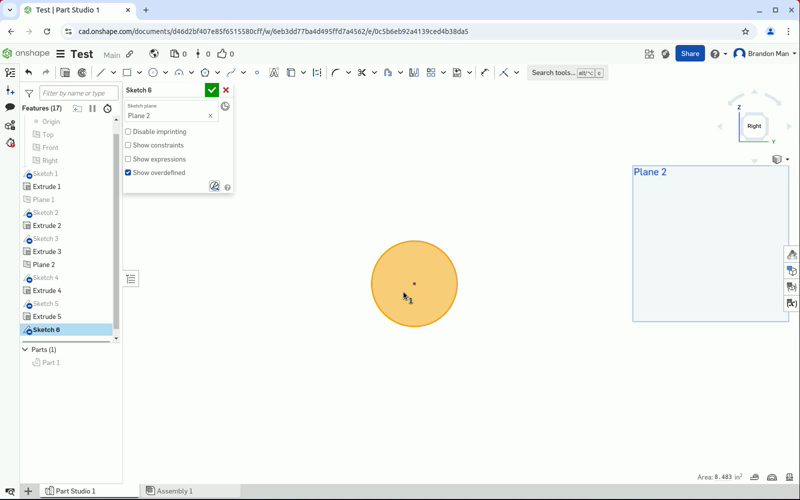
scroll(-6)
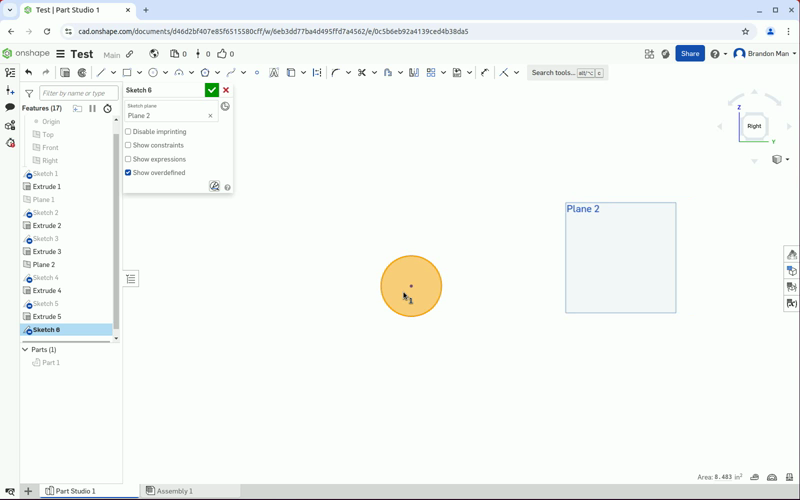
scroll(-6)
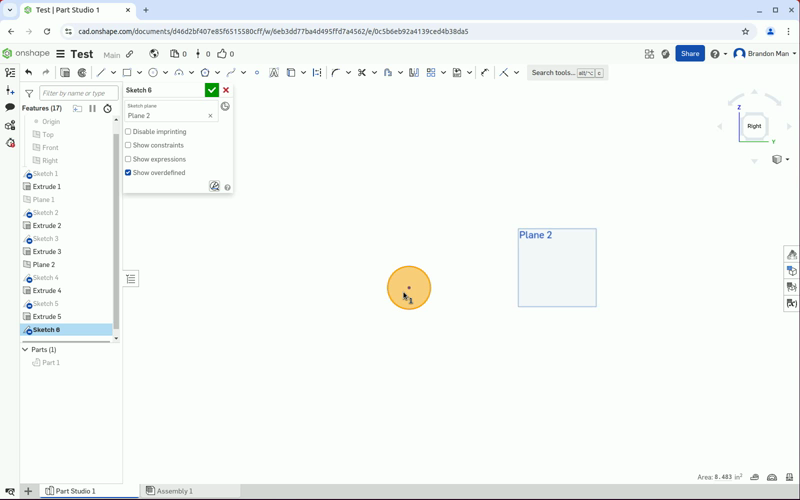
scroll(-6)
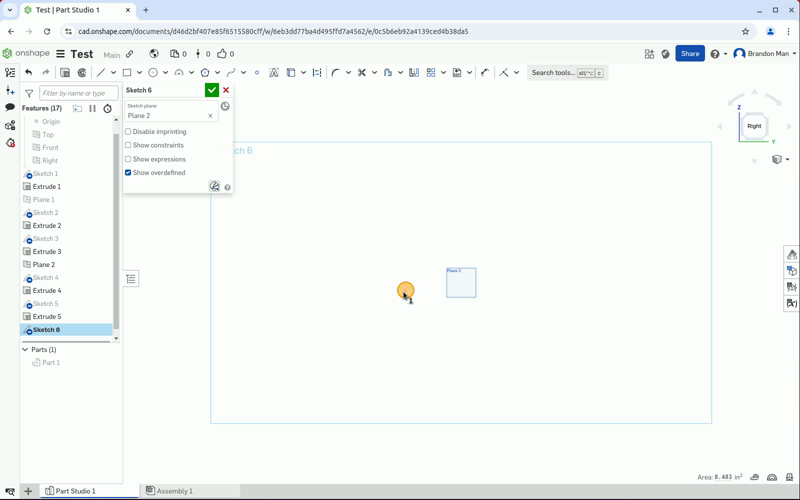
mouse_move(73, 352)
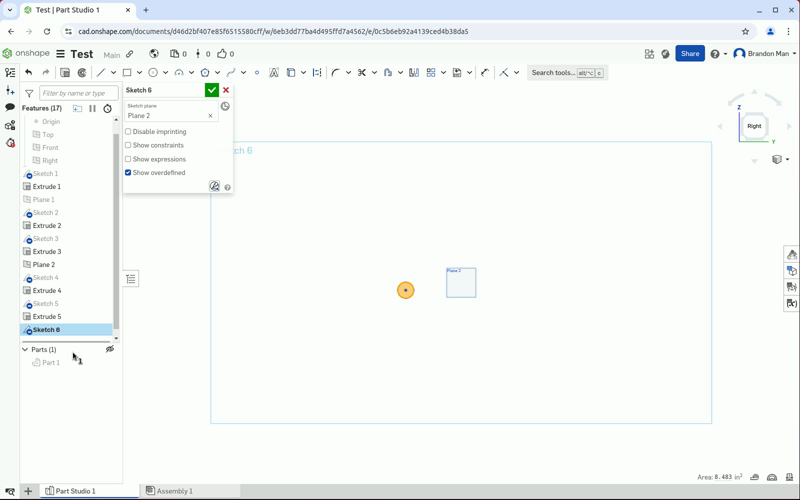
key(shift+y)
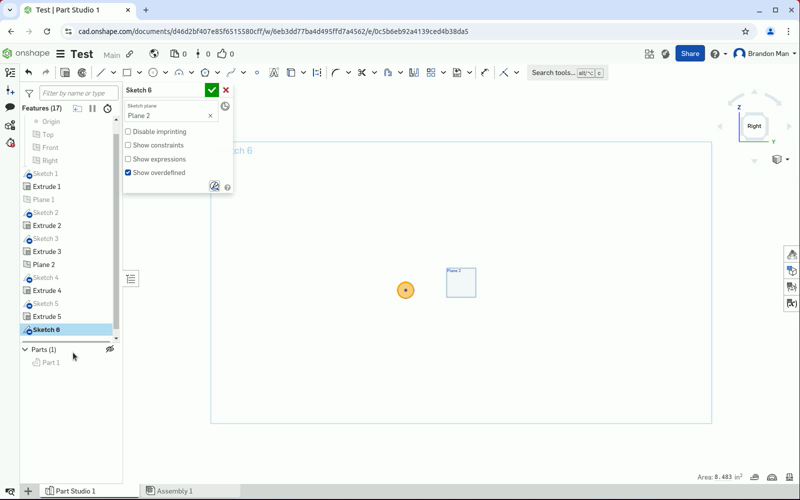
key(shift+e)
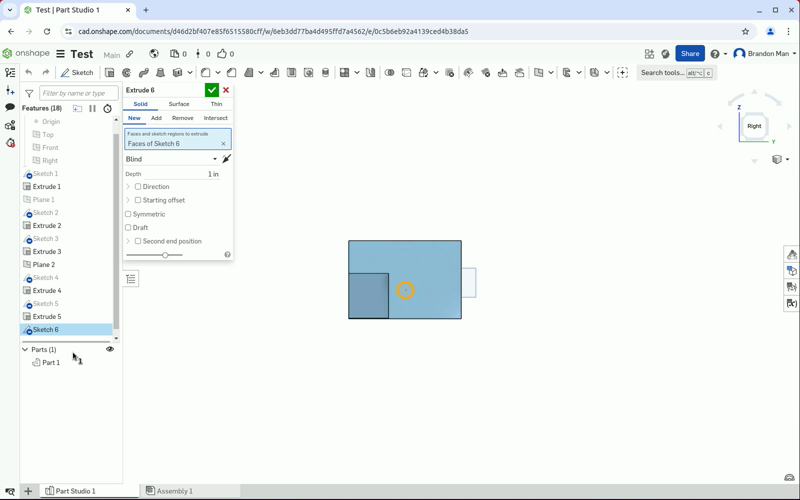
mouse_move(143, 106)
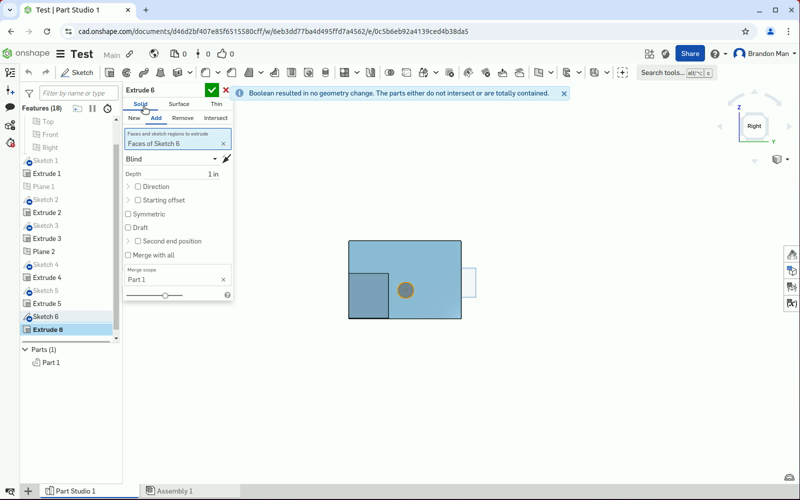
click(143, 106)
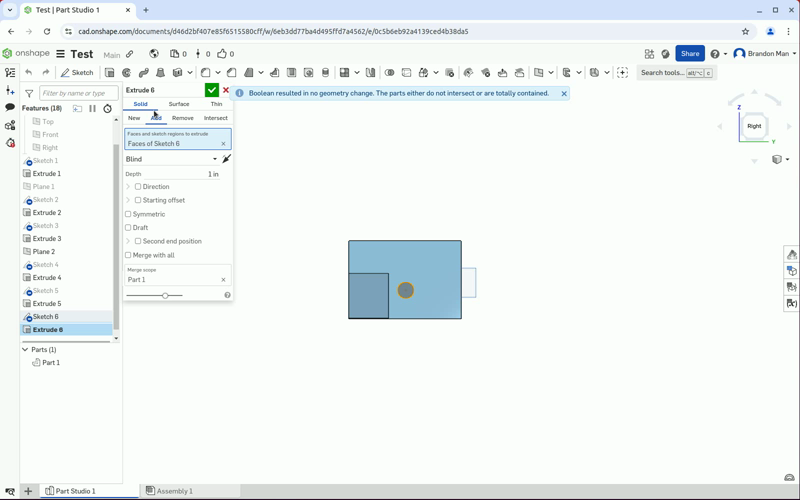
mouse_move(186, 120)
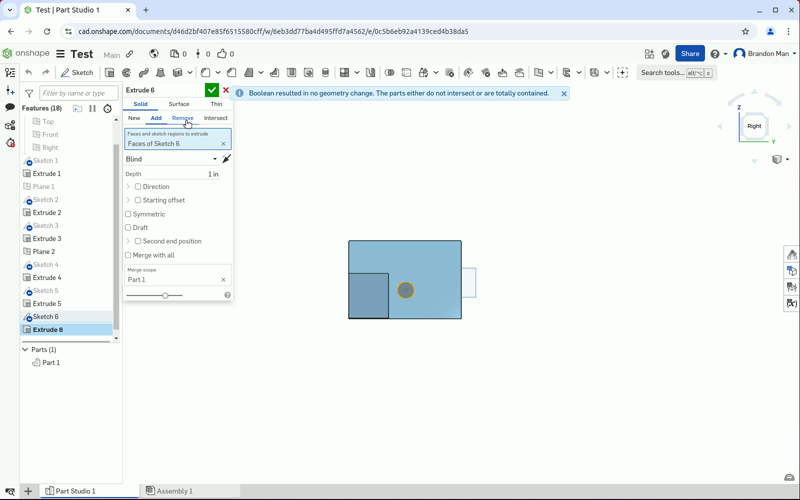
click(186, 120)
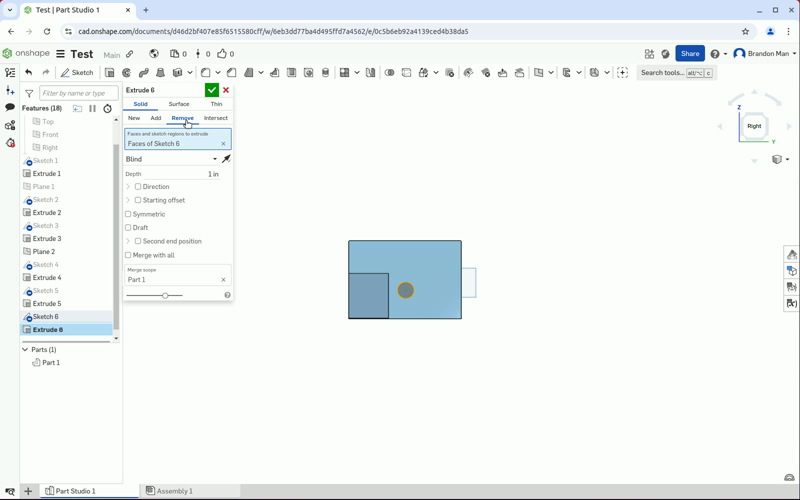
key(tab, 4)
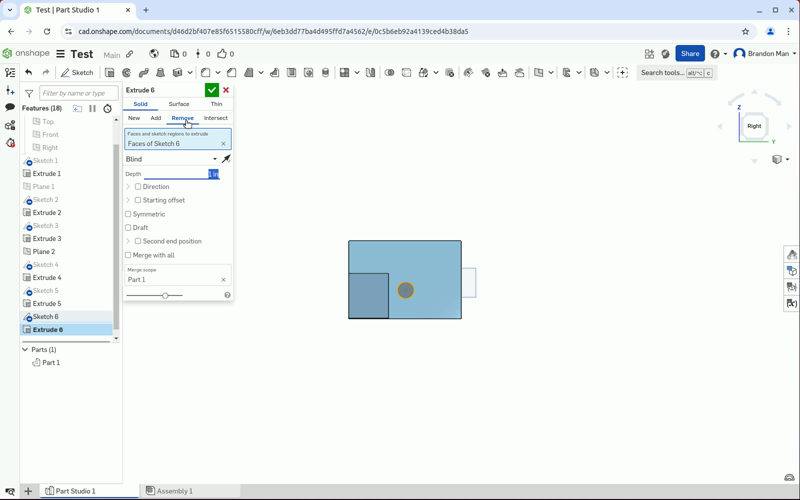
text(30.811)
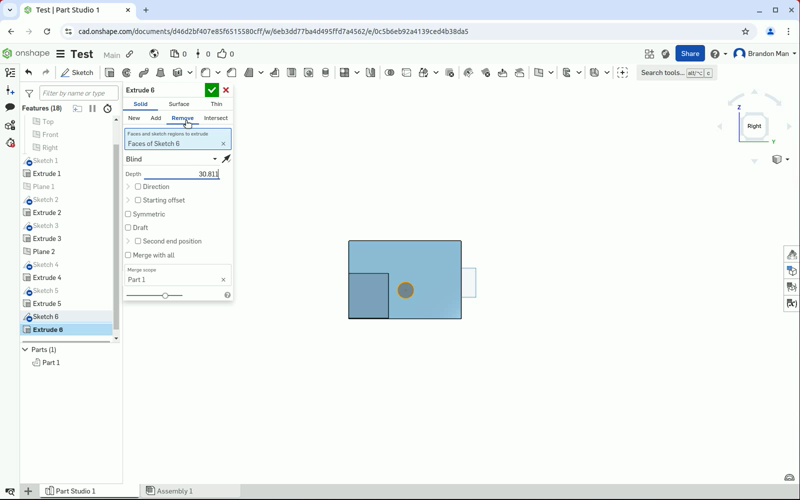
key(tab, 6)
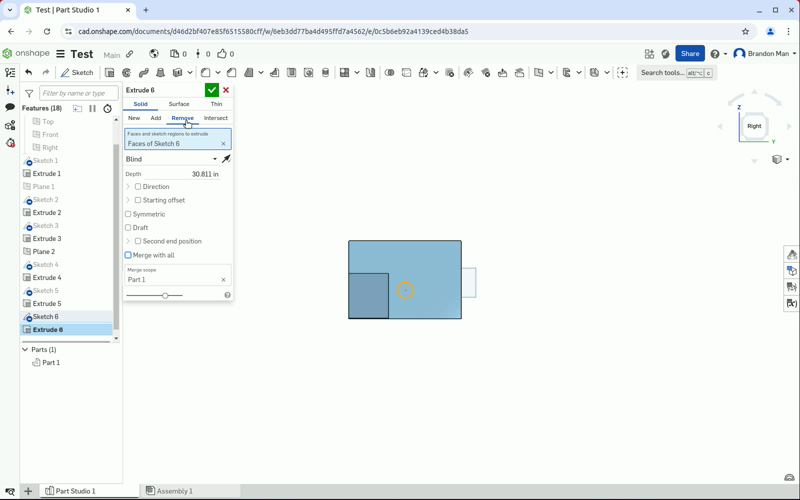
key(space)
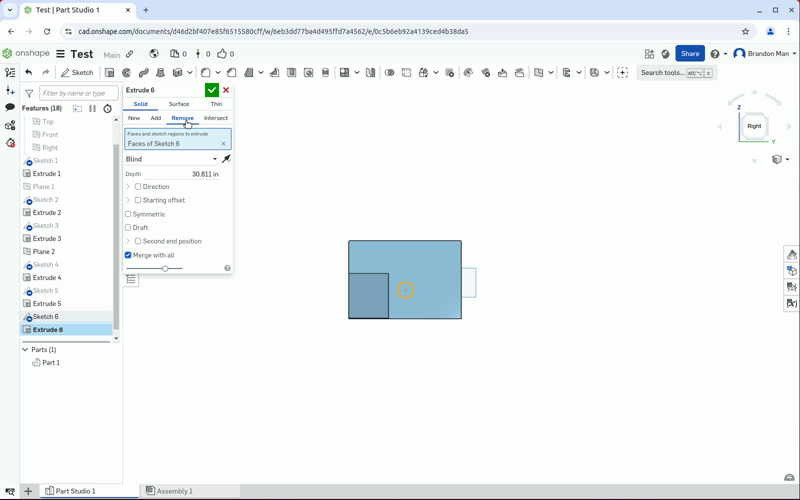
key(enter)
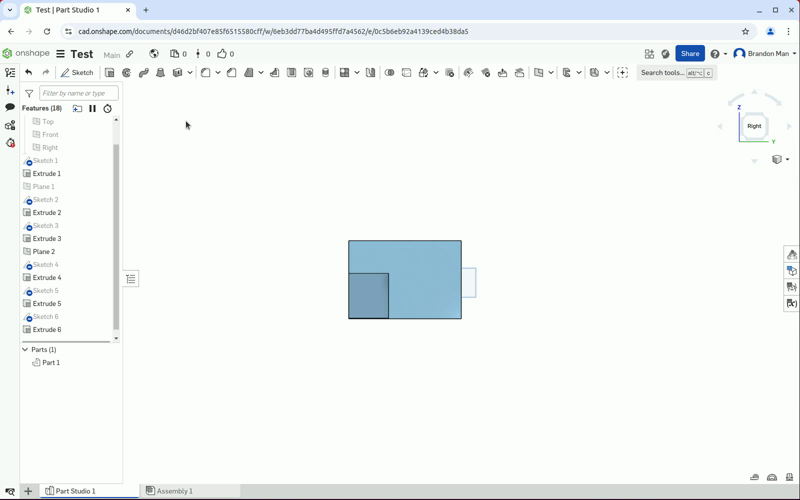
key(shift+h)
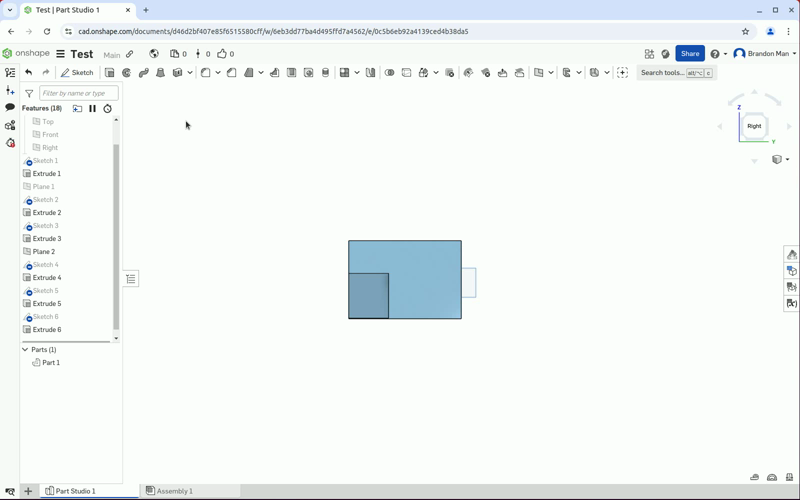
key(shift+h)
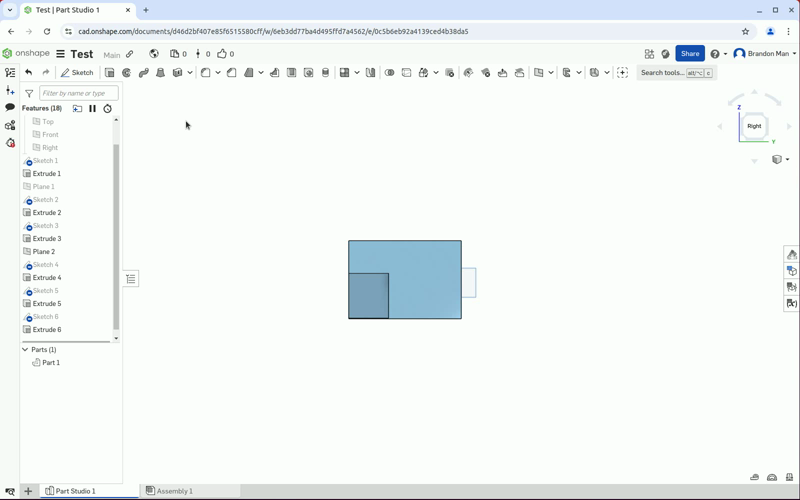
mouse_move(69, 163)
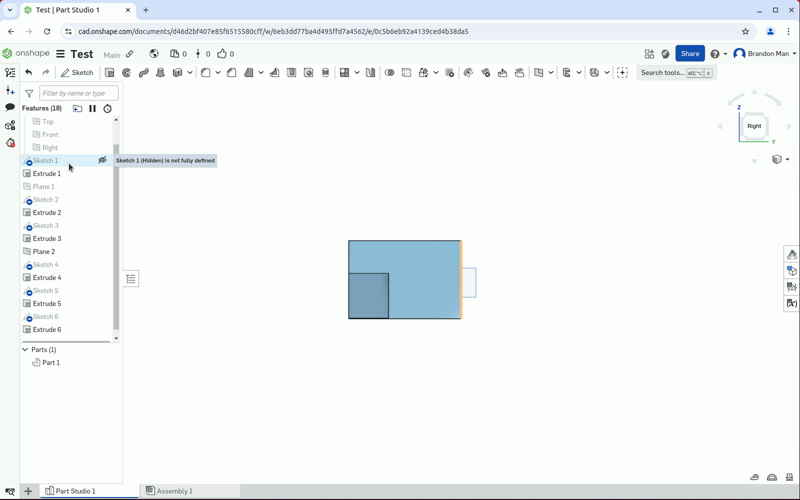
click(69, 163)
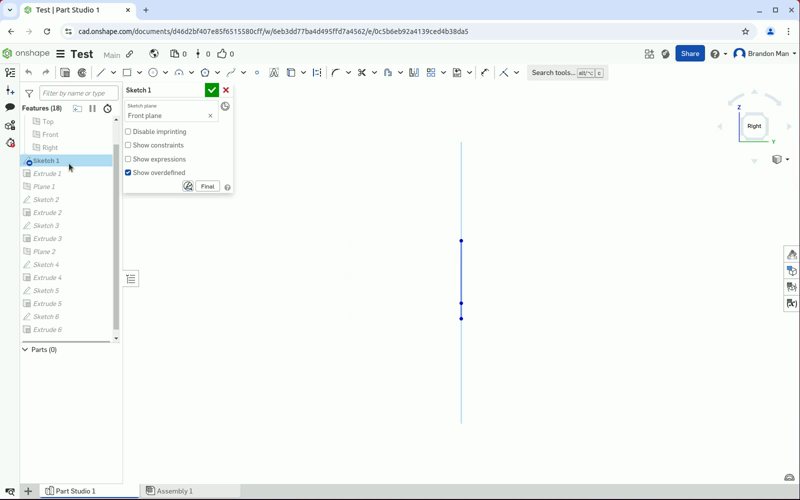
mouse_move(229, 92)
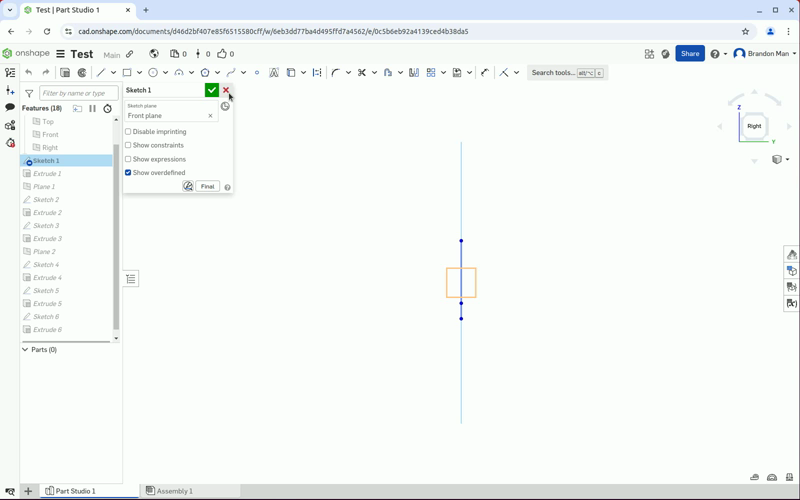
click(229, 92)
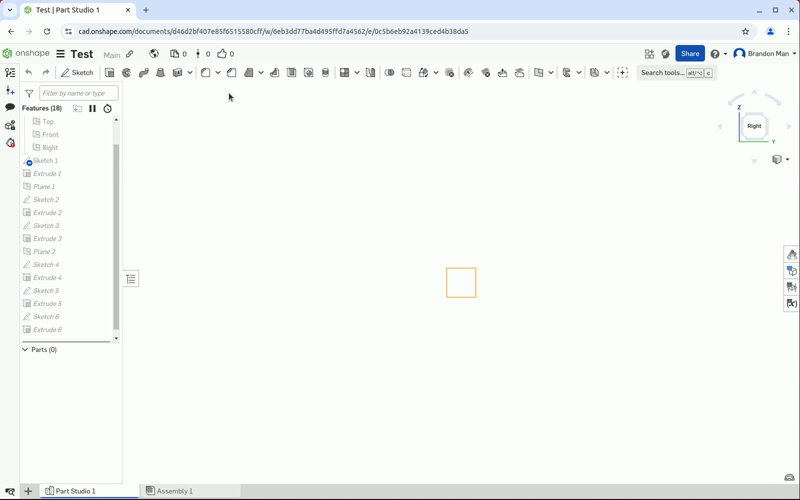
key(shift+s)
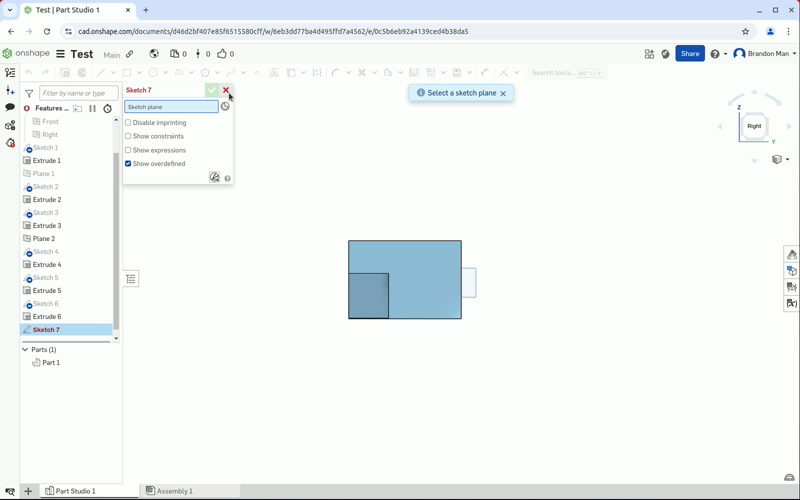
mouse_move(69, 241)
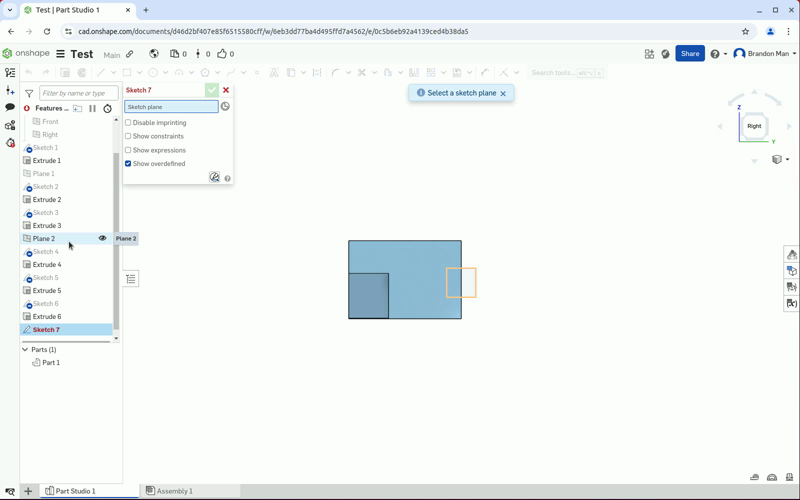
click(69, 241)
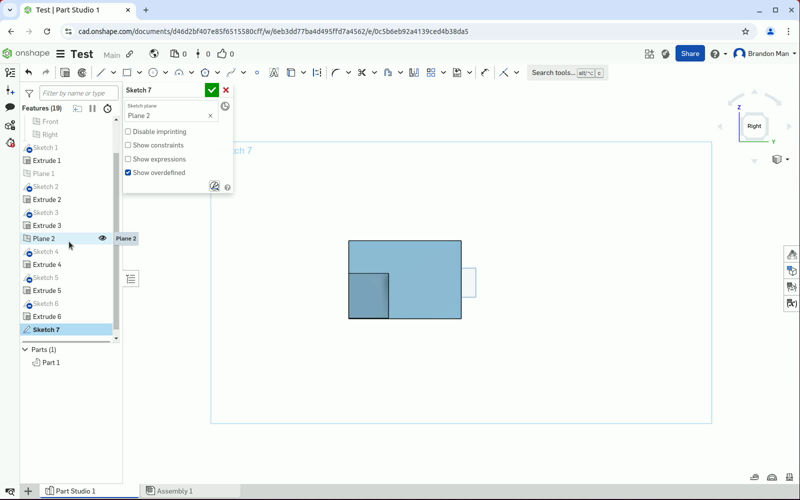
mouse_move(73, 352)
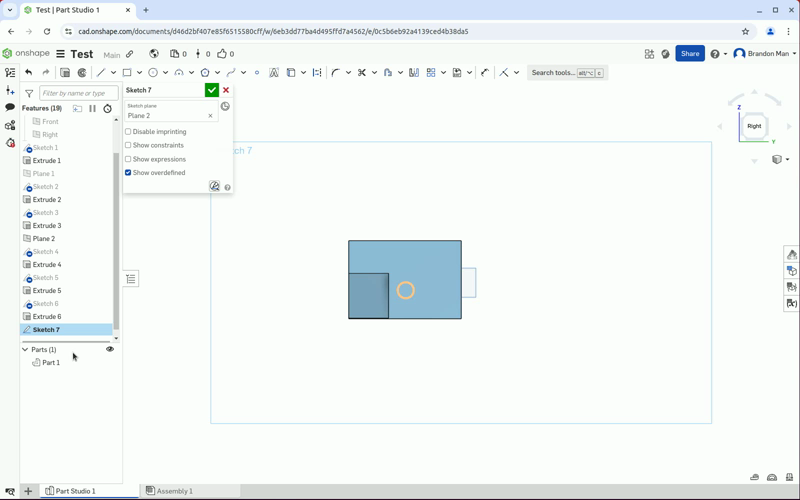
key(y)
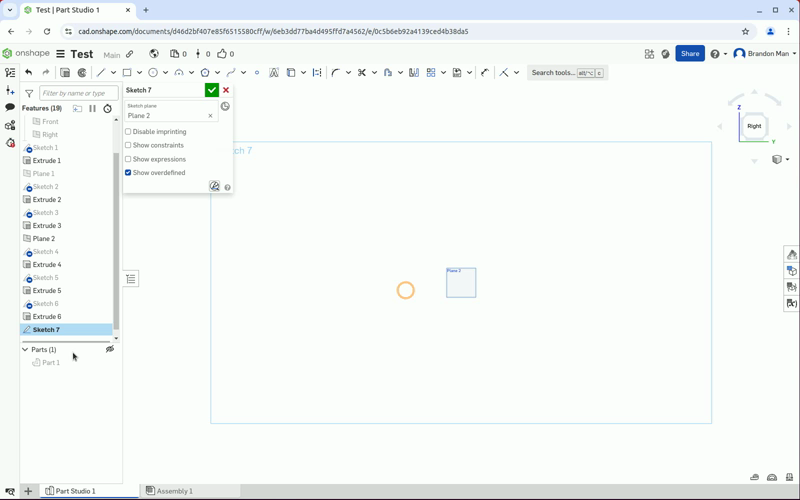
key(c)
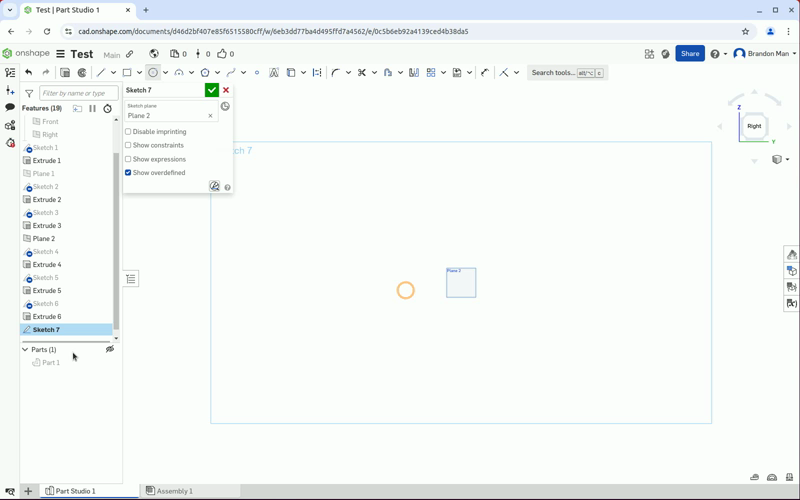
key_down(shift)
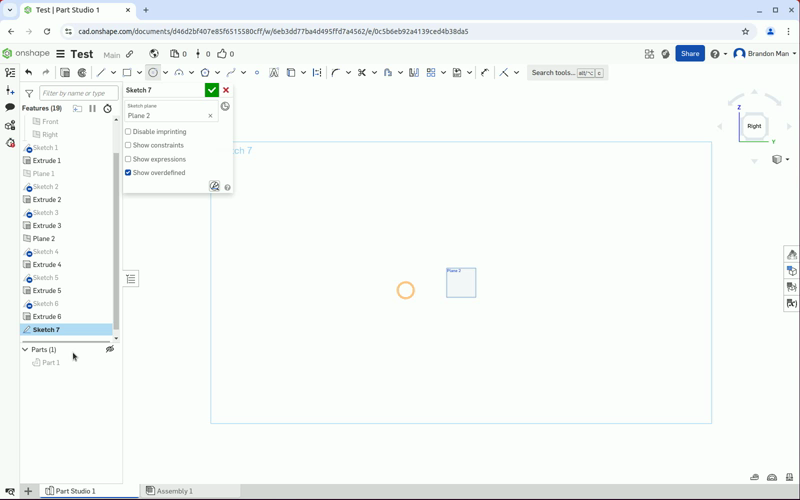
mouse_move(405, 268)
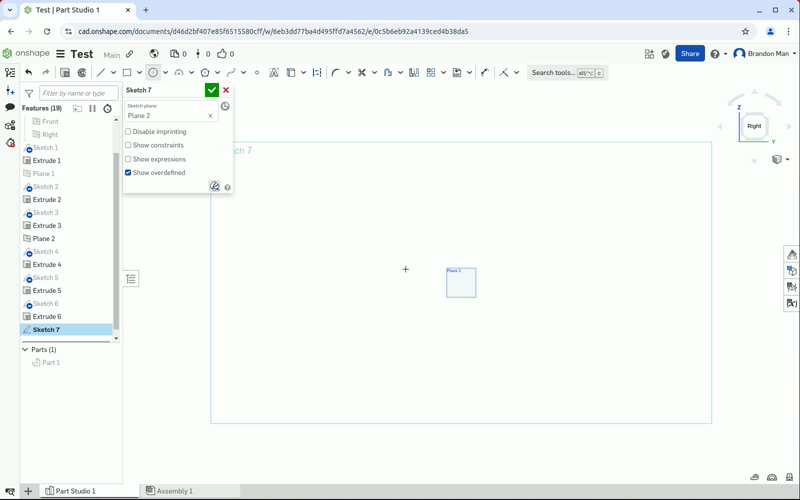
click(405, 268)
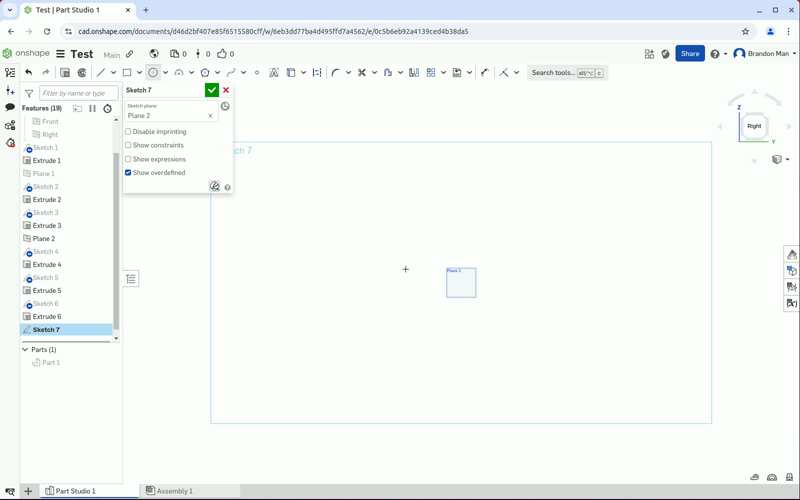
key_up(shift)
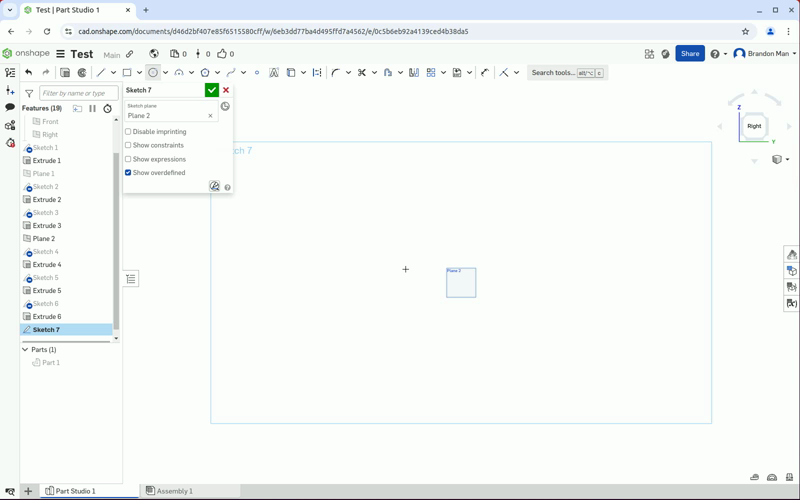
mouse_move(413, 268)
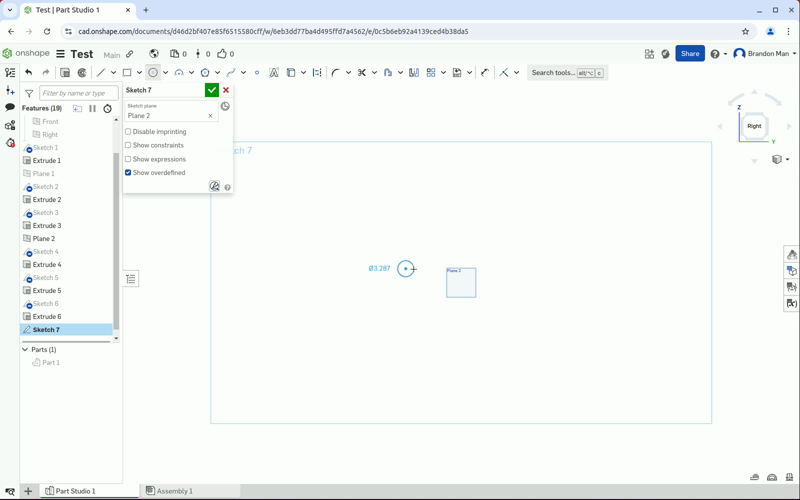
click(413, 268)
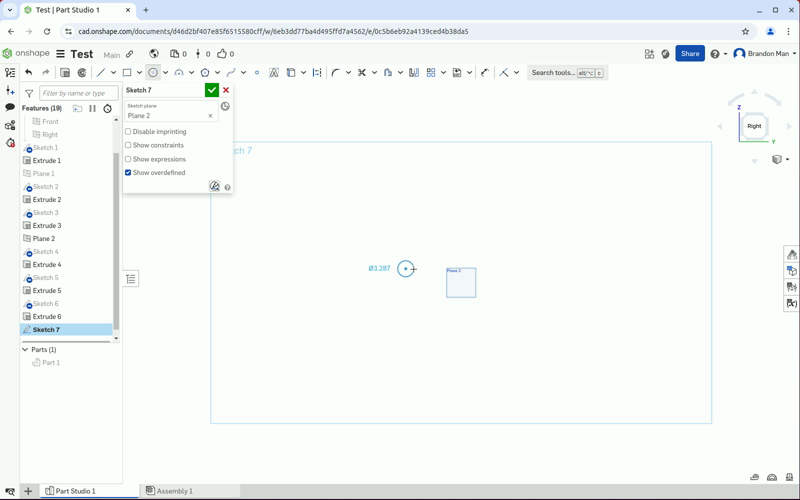
key(esc)
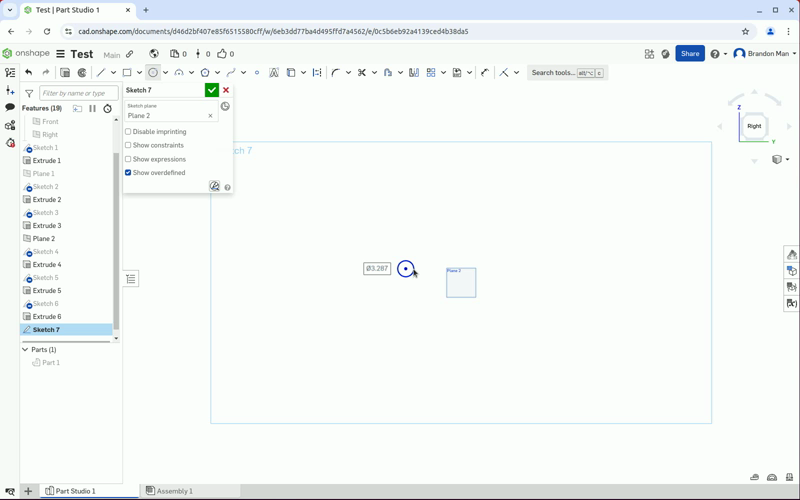
mouse_move(408, 266)
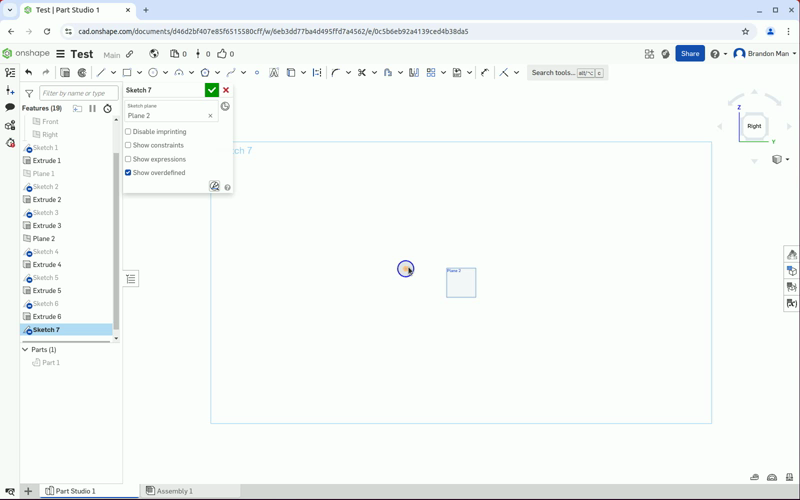
scroll(6)
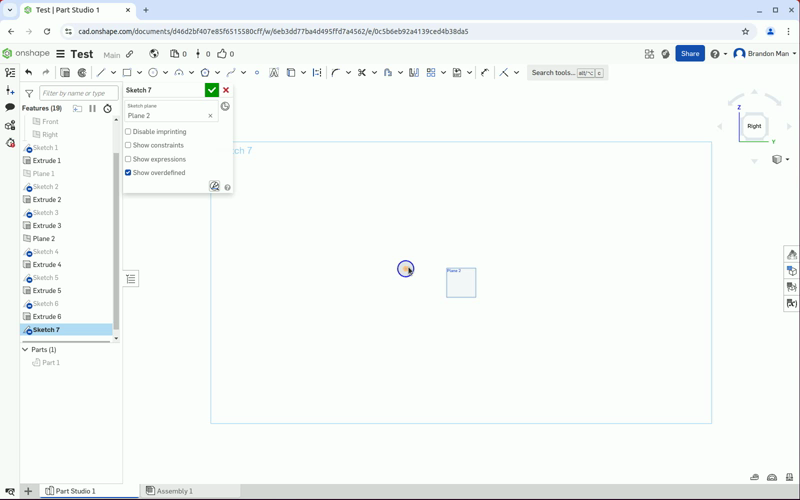
scroll(6)
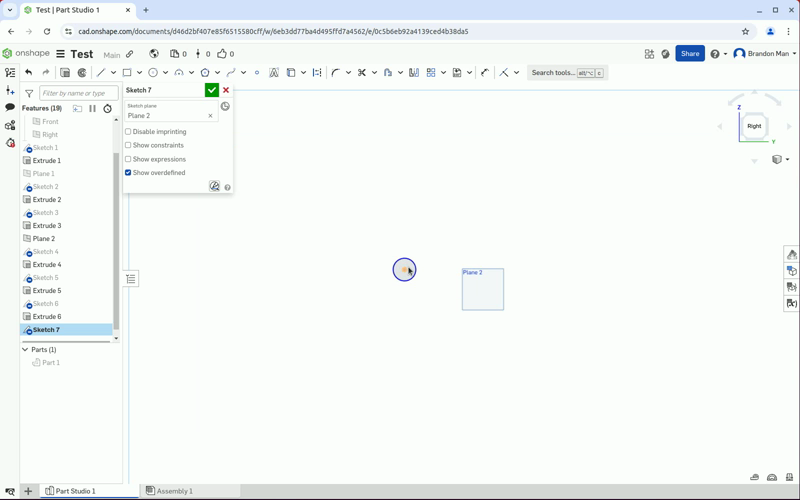
scroll(6)
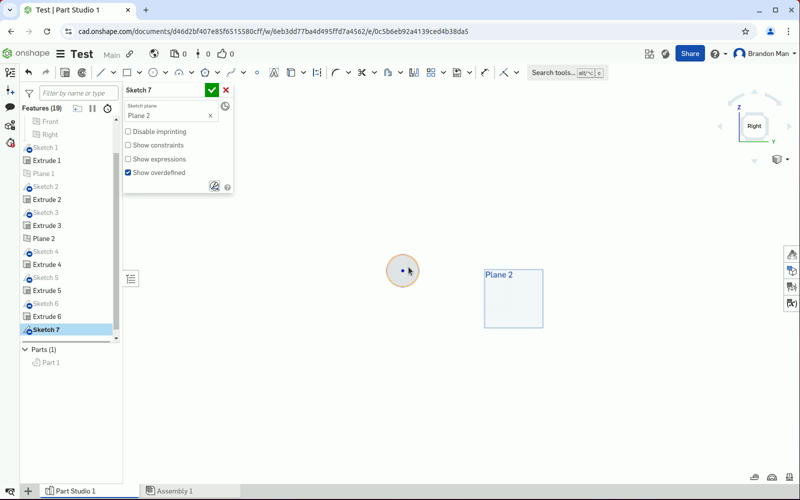
scroll(6)
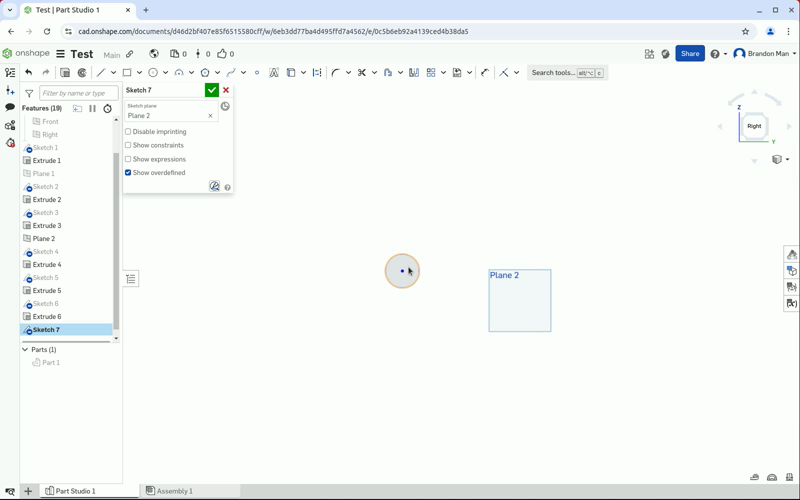
scroll(6)
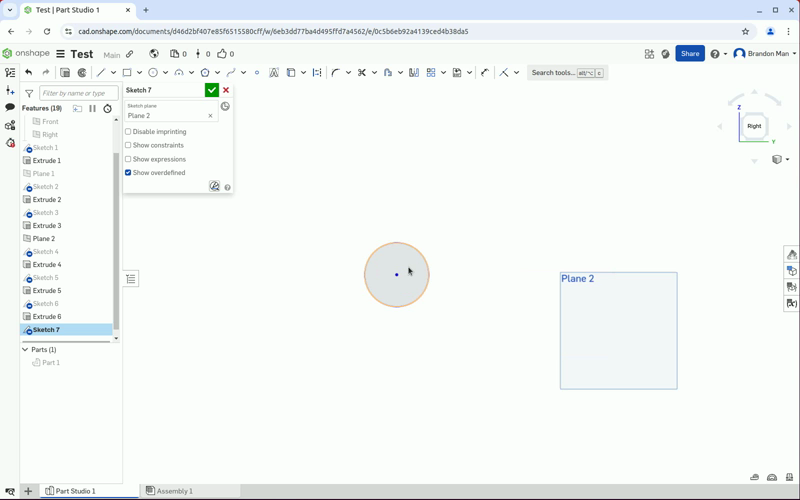
scroll(6)
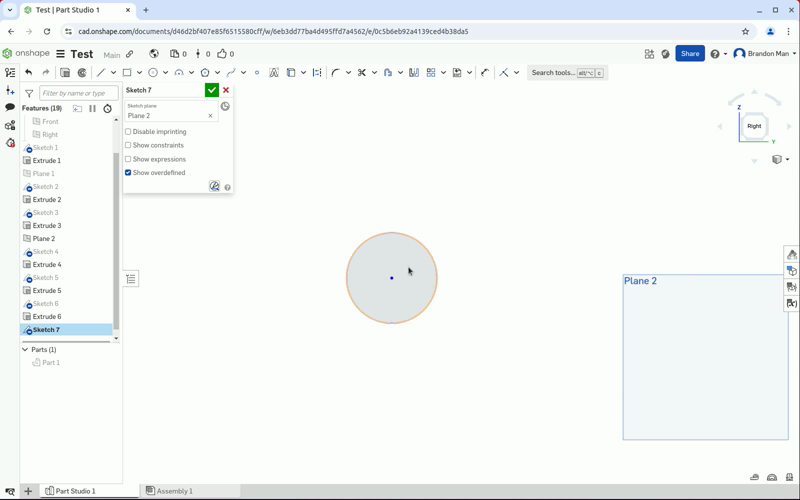
scroll(6)
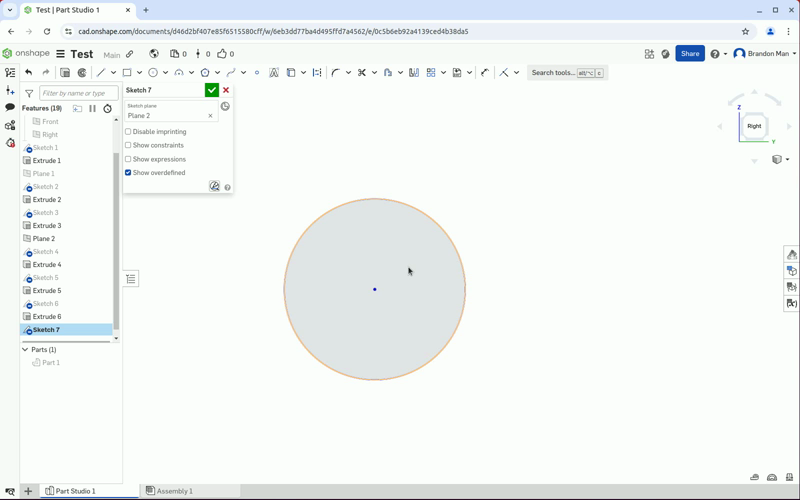
click(408, 266)
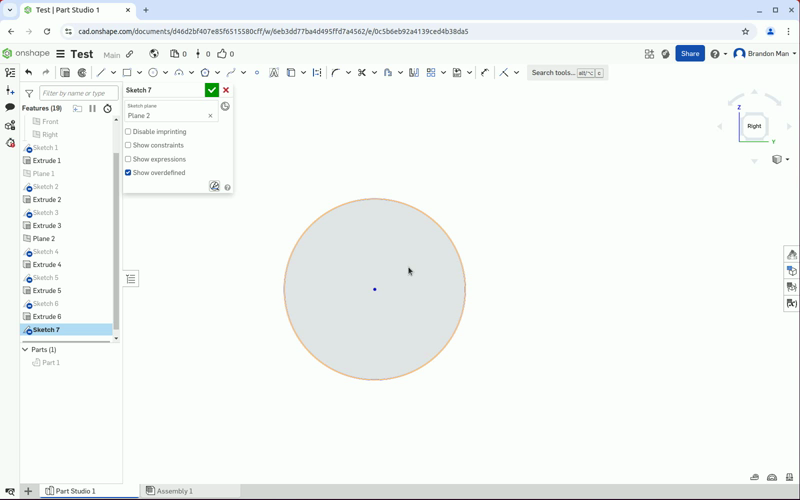
scroll(-6)
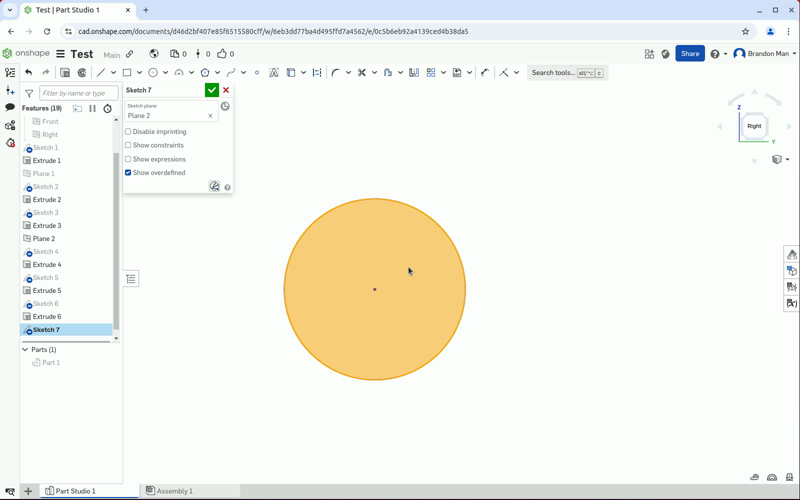
scroll(-6)
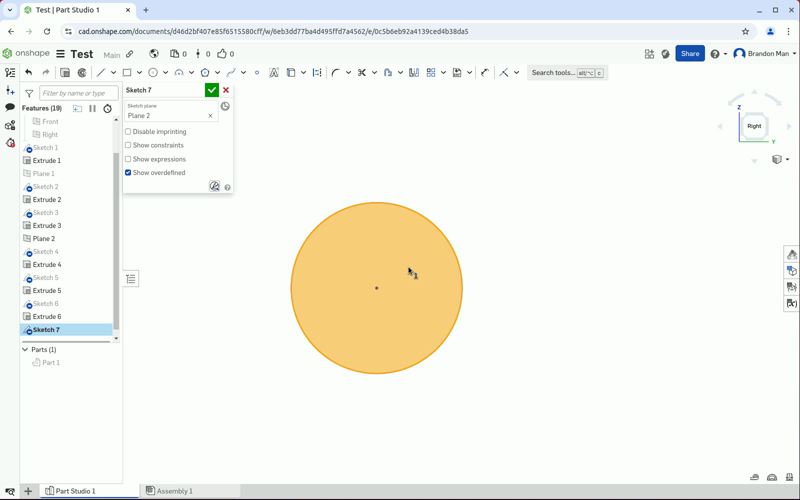
scroll(-6)
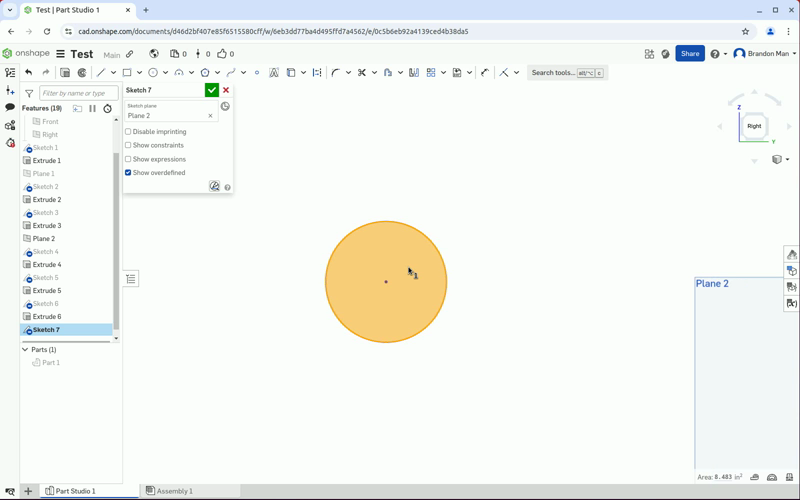
scroll(-6)
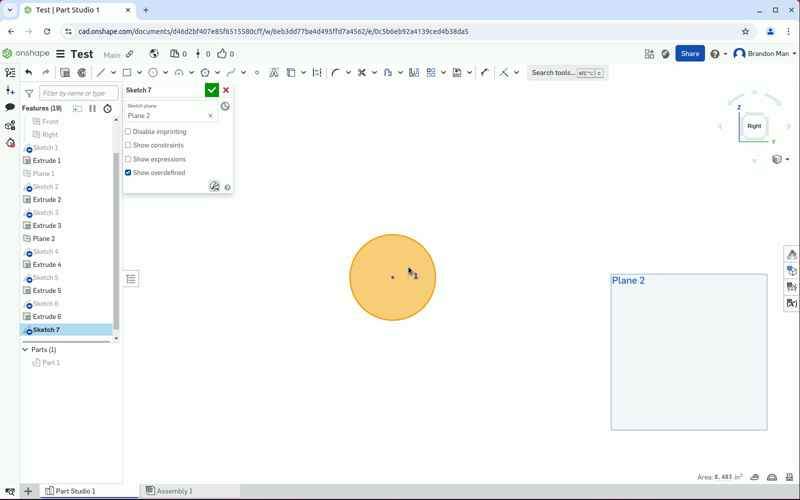
scroll(-6)
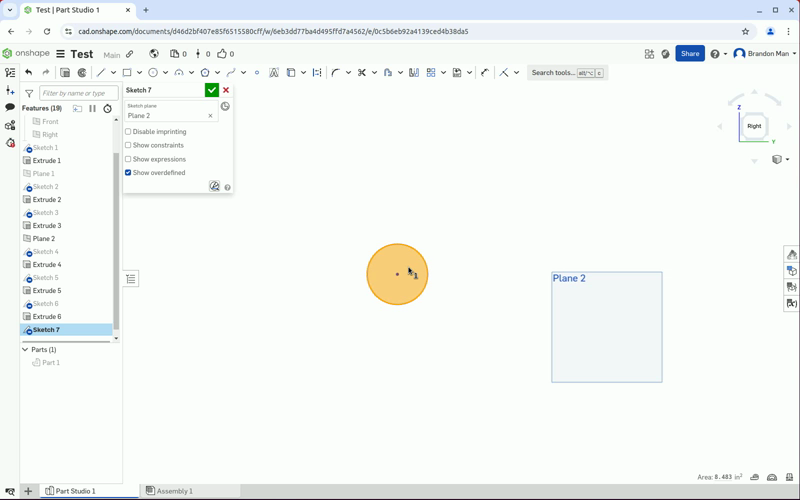
scroll(-6)
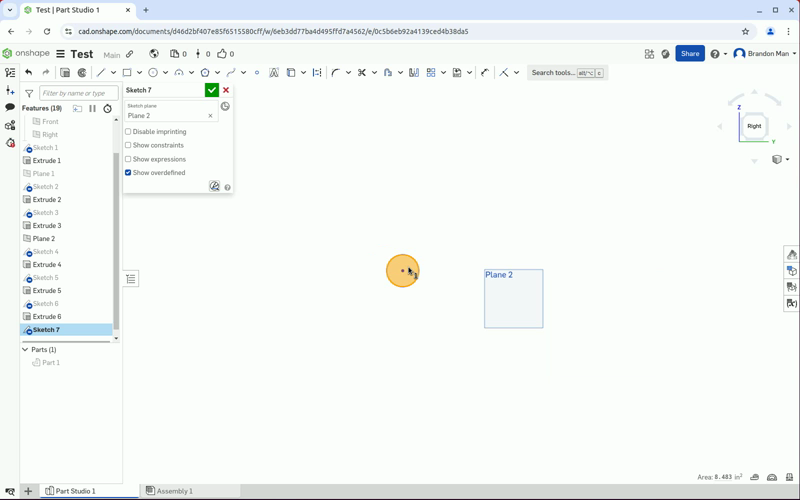
scroll(-6)
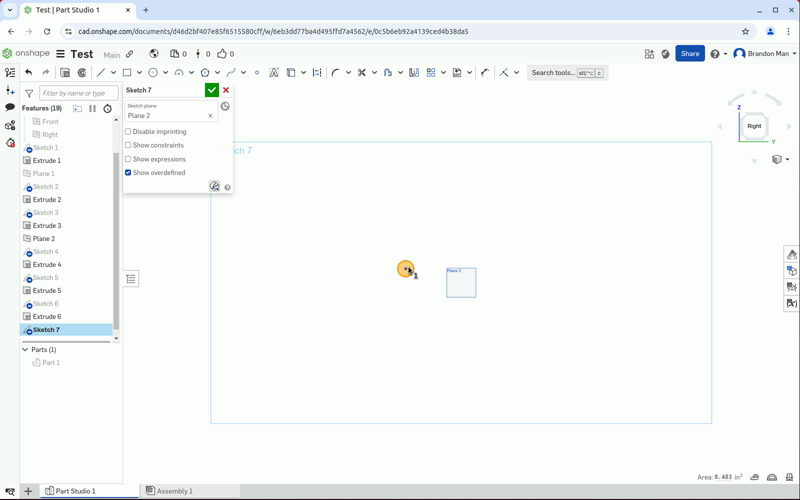
mouse_move(73, 352)
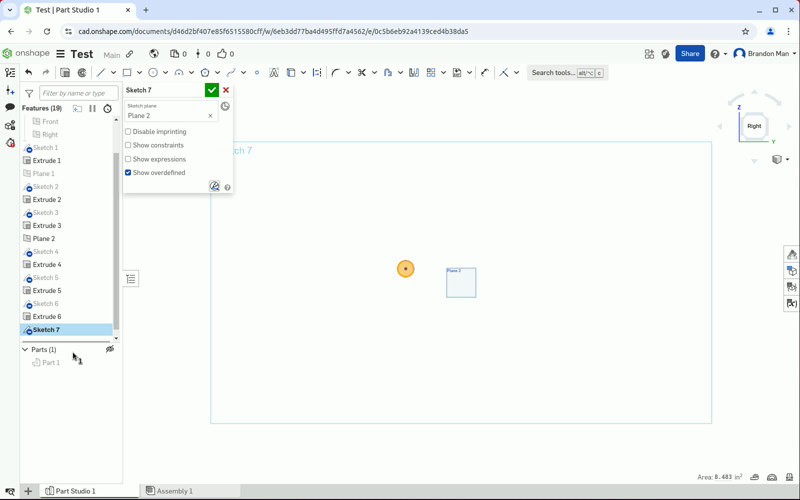
key(shift+y)
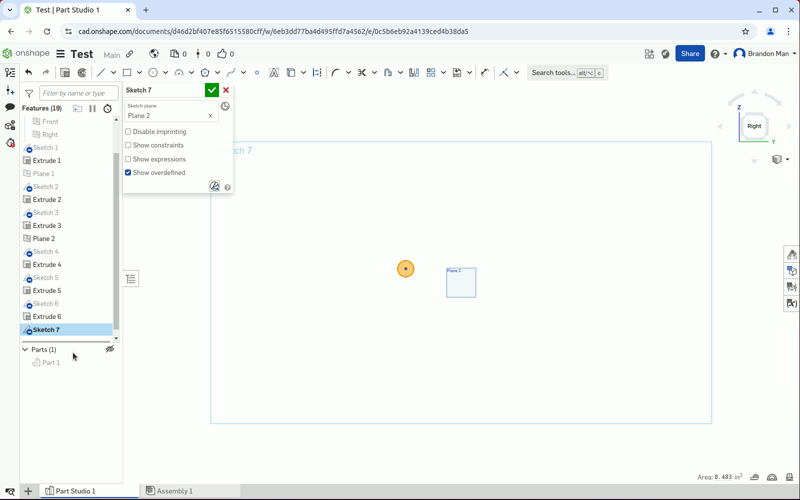
key(shift+e)
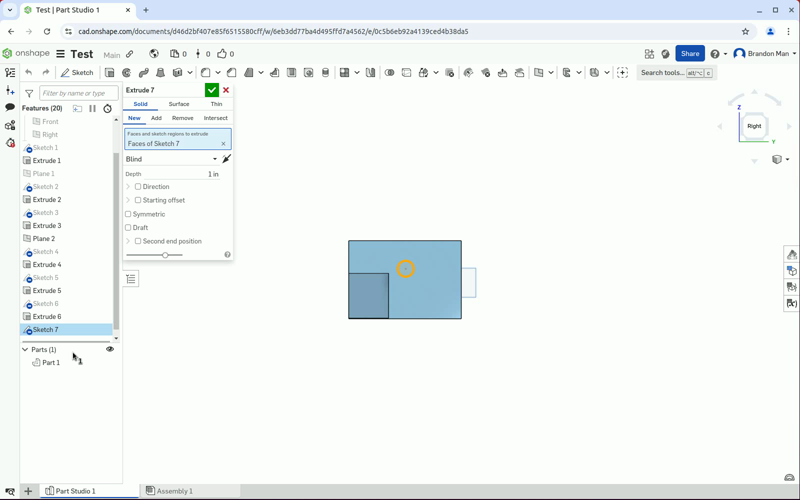
mouse_move(143, 106)
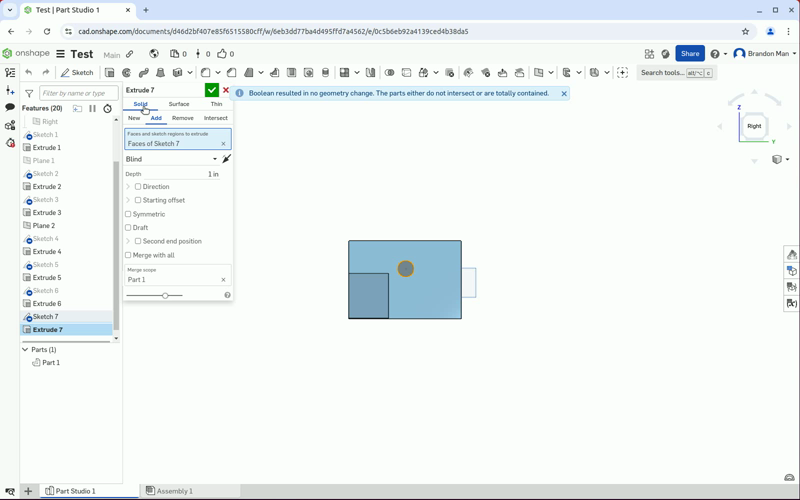
click(143, 106)
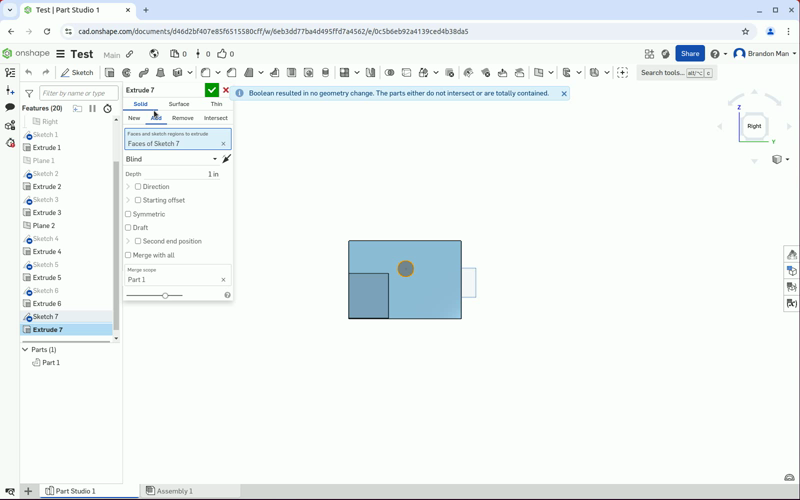
mouse_move(186, 120)
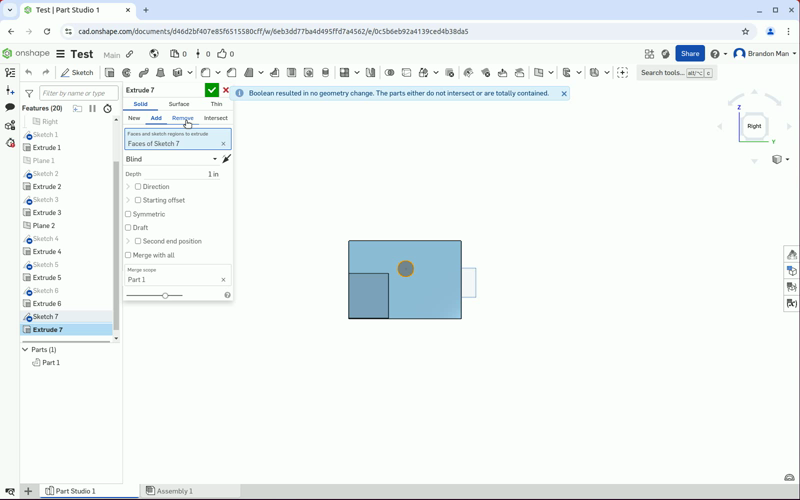
click(186, 120)
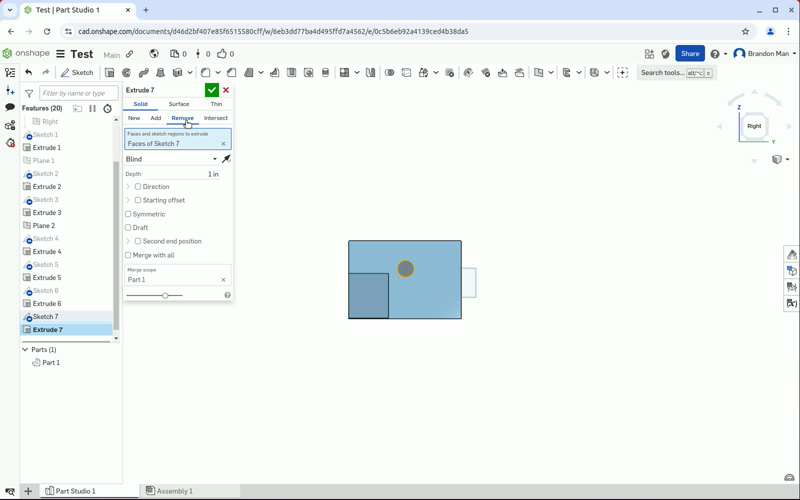
key(tab, 4)
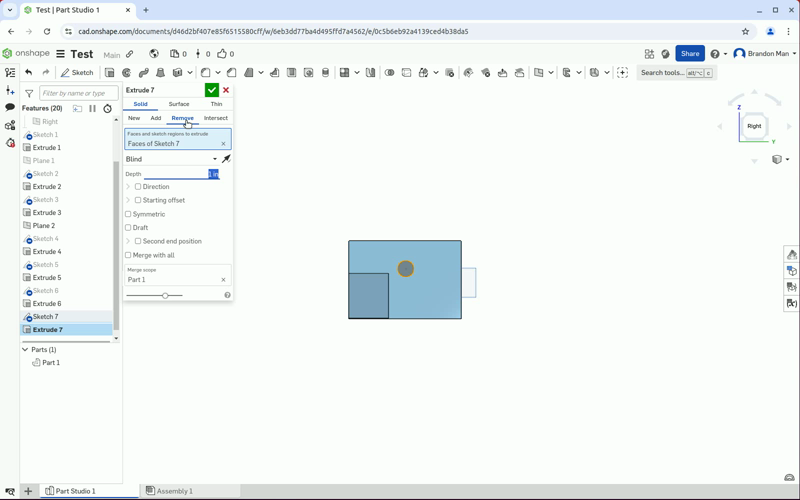
text(30.811)
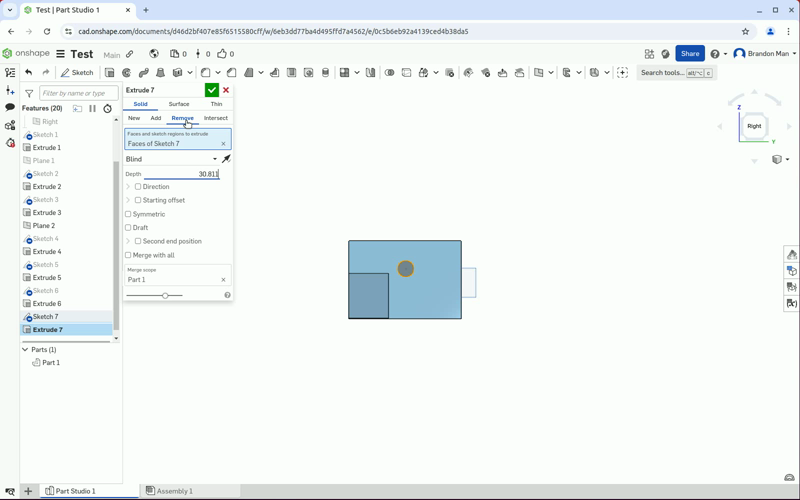
key(tab, 6)
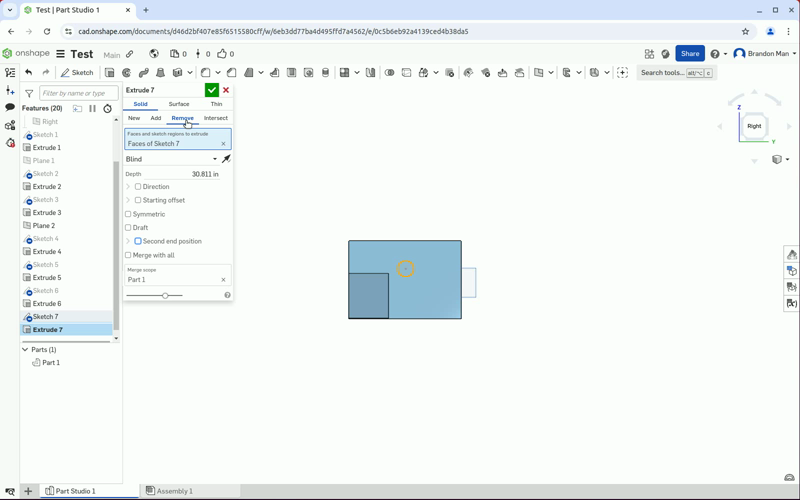
key(space)
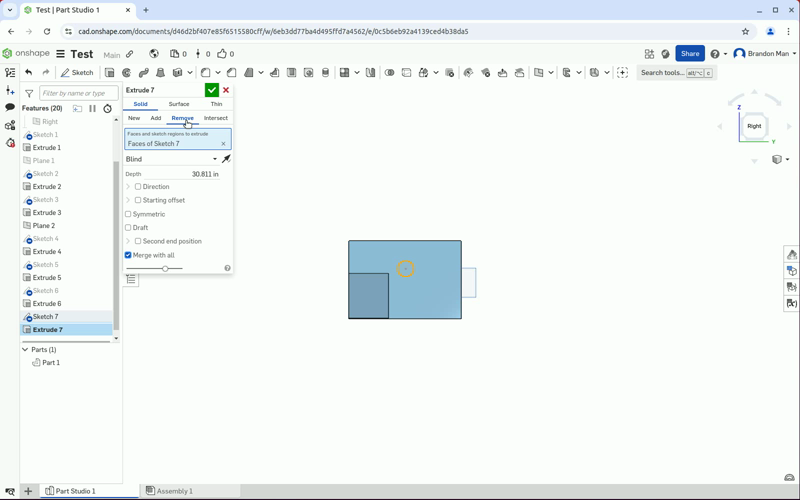
key(enter)
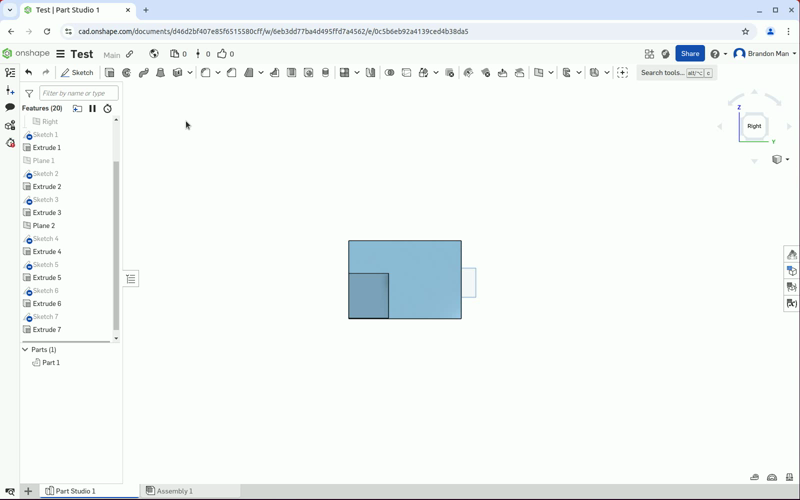
key(shift+h)
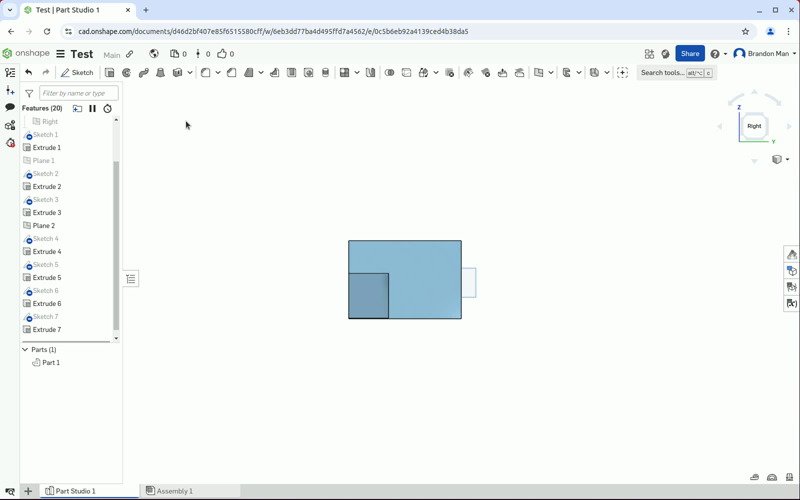
key(shift+h)
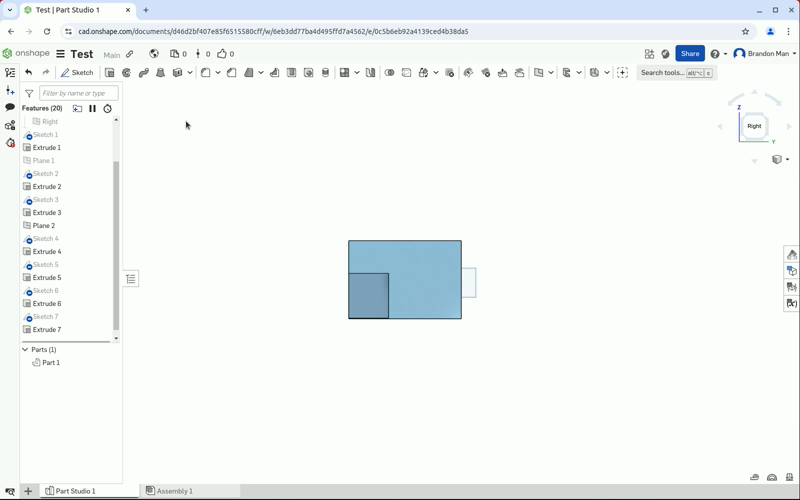
mouse_move(69, 137)
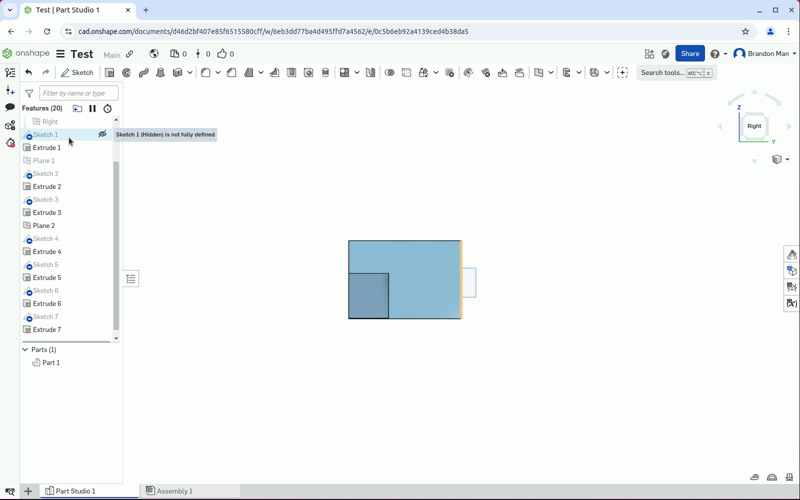
click(69, 137)
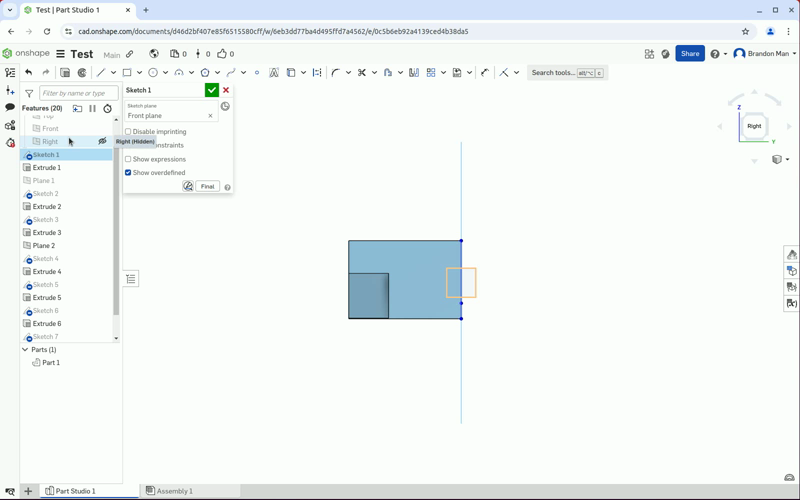
mouse_move(229, 92)
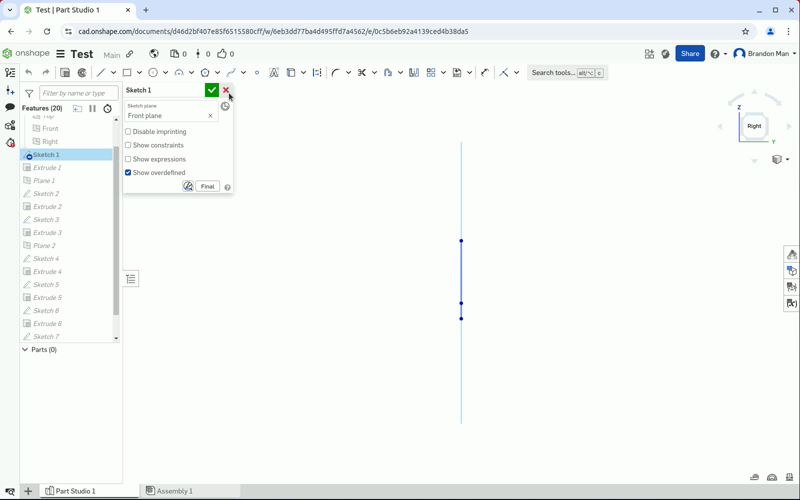
click(229, 92)
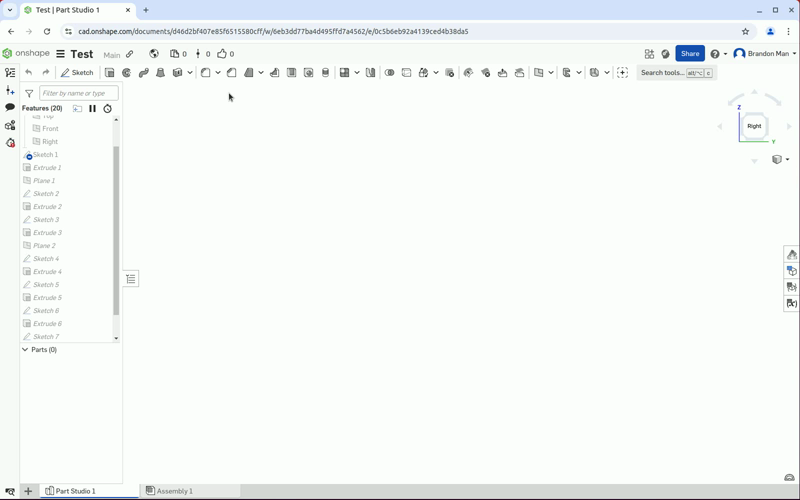
key(shift+s)
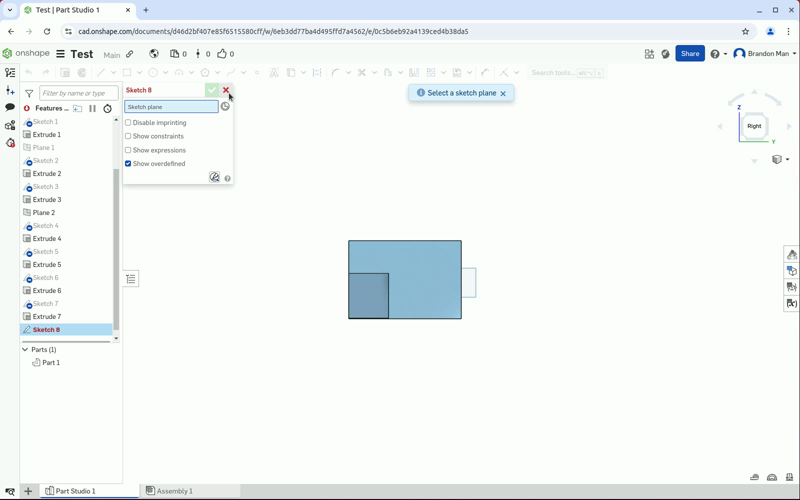
mouse_move(69, 215)
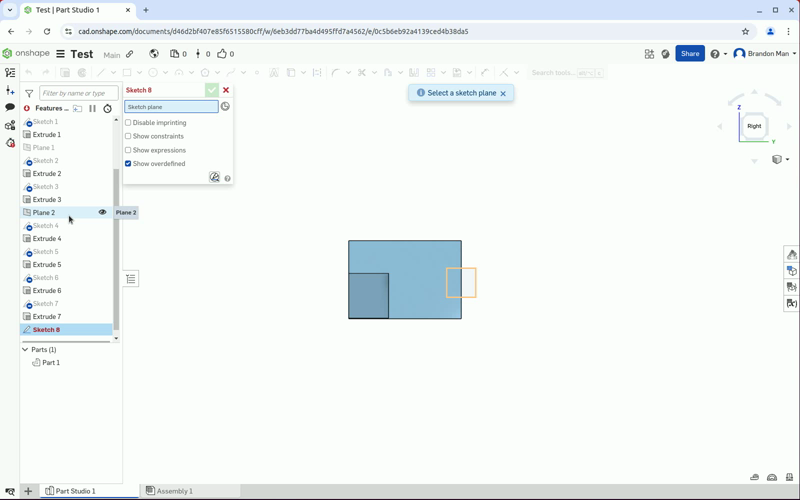
click(69, 215)
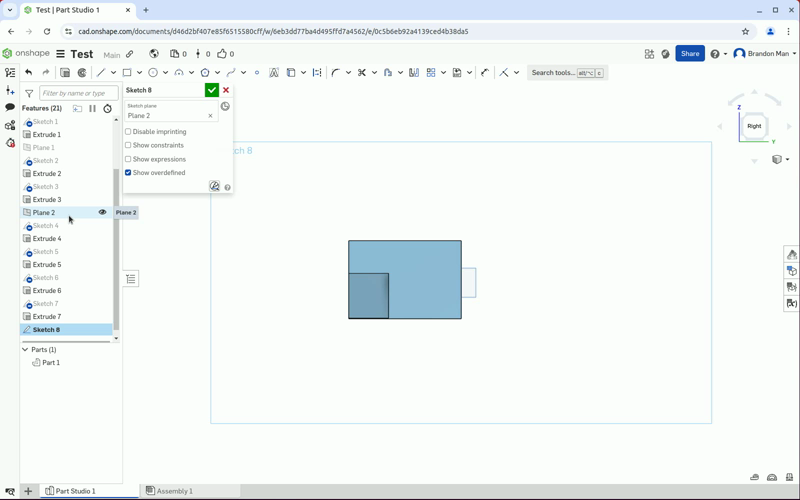
mouse_move(73, 352)
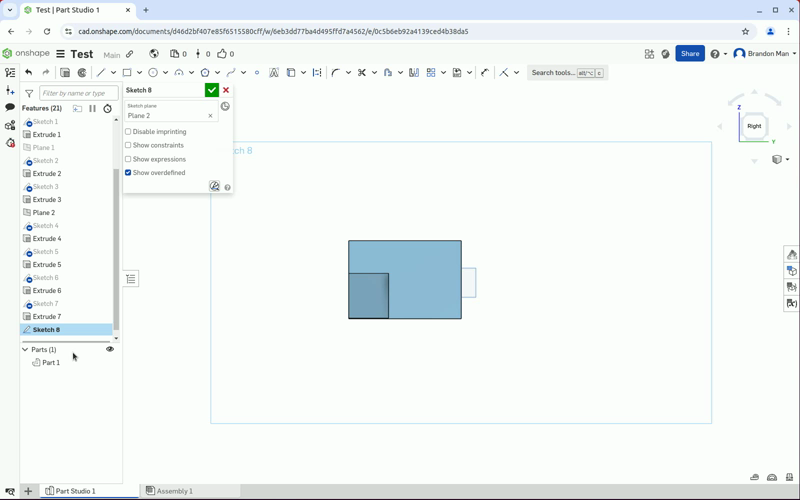
key(y)
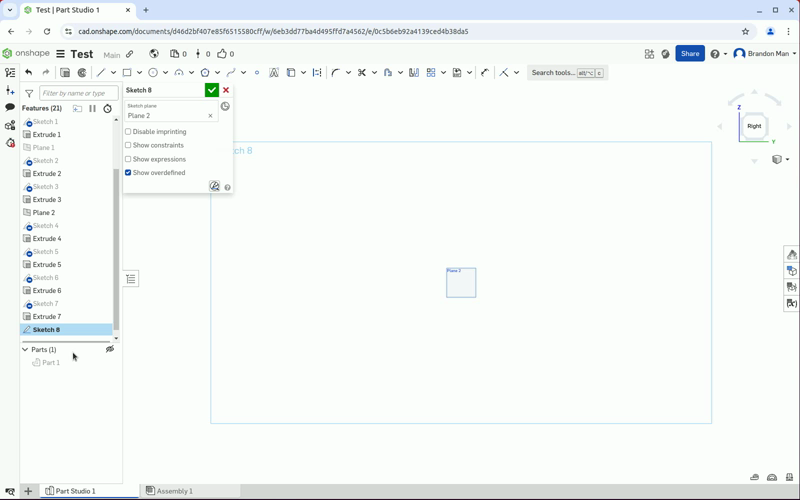
key(c)
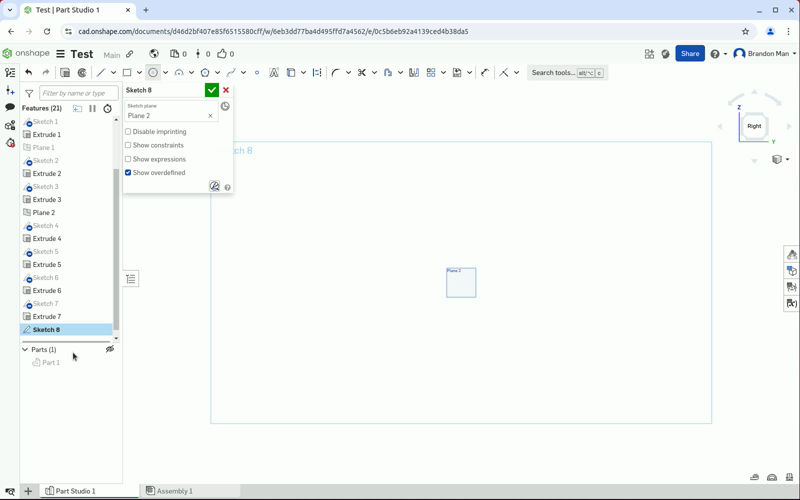
key_down(shift)
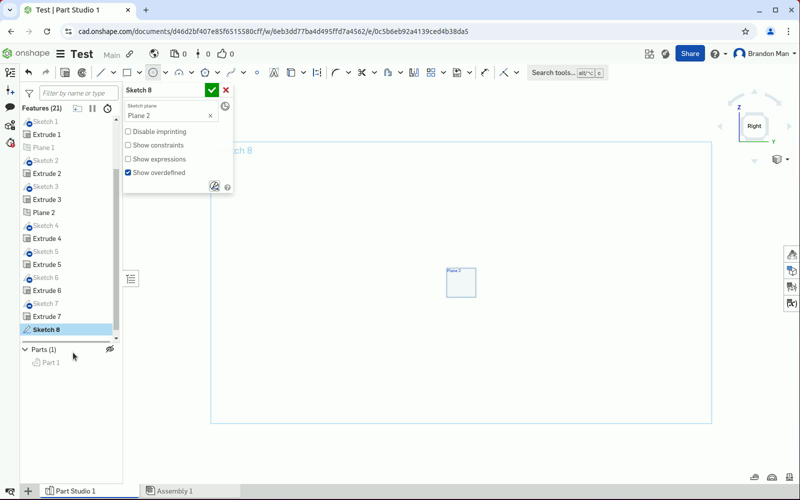
mouse_move(368, 290)
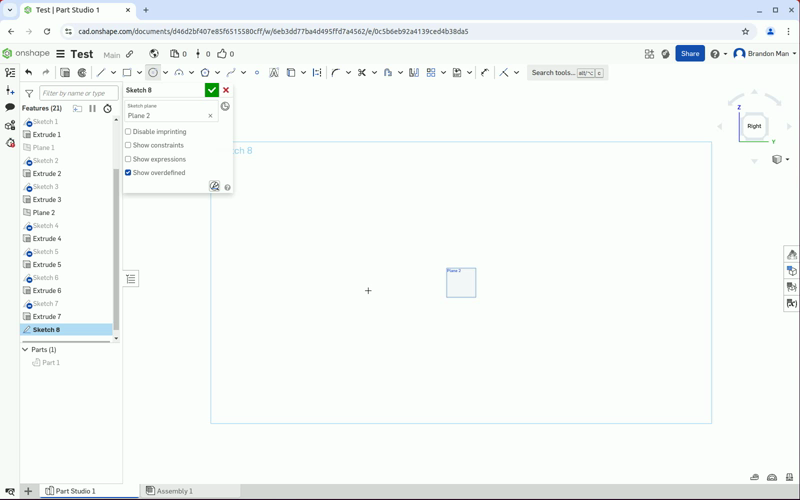
click(368, 290)
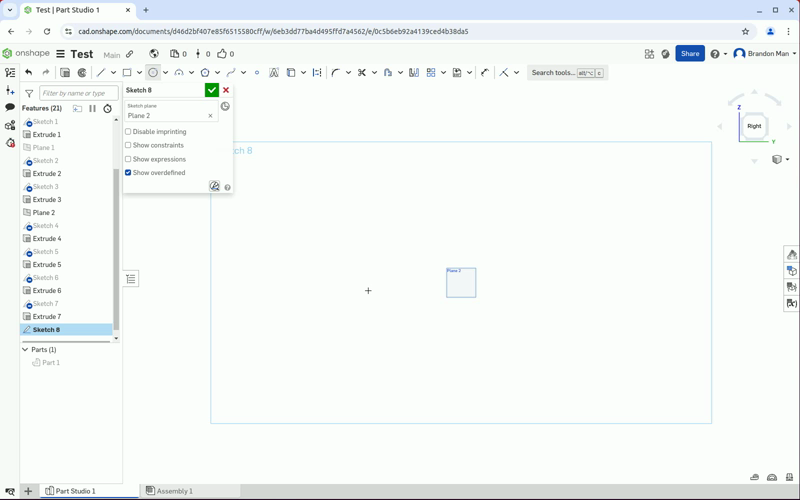
key_up(shift)
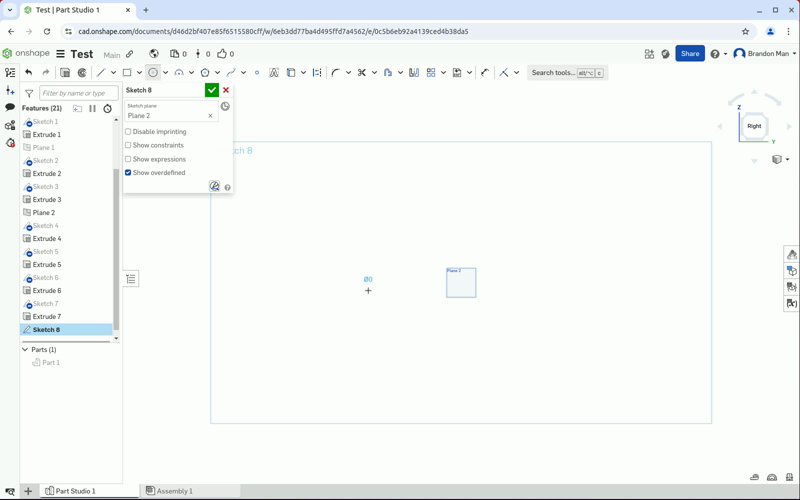
mouse_move(376, 290)
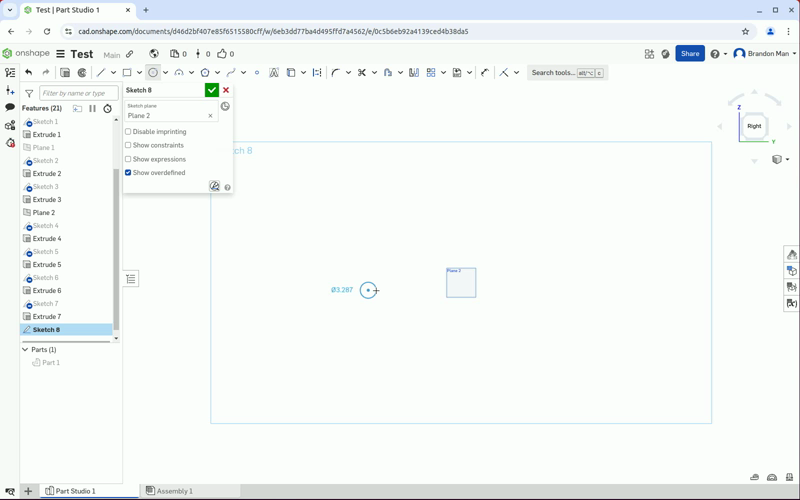
click(376, 290)
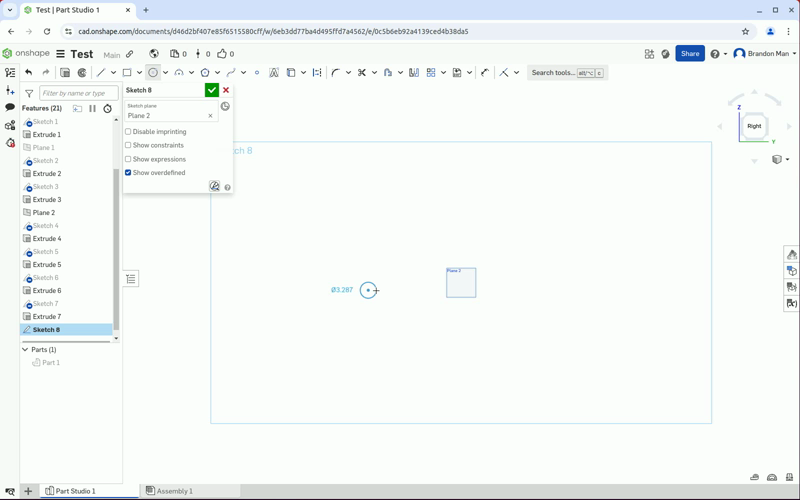
key(esc)
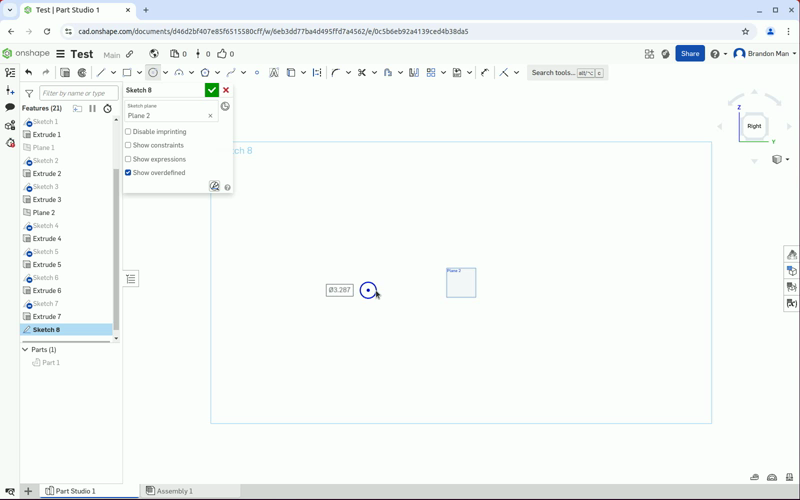
mouse_move(364, 296)
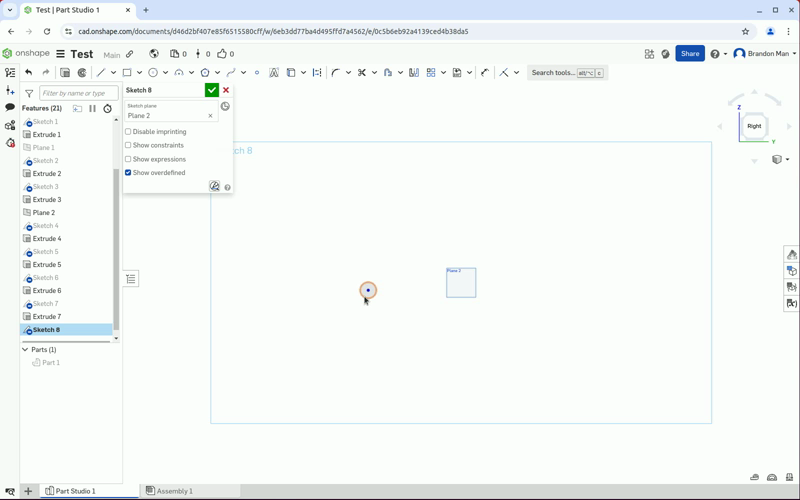
scroll(6)
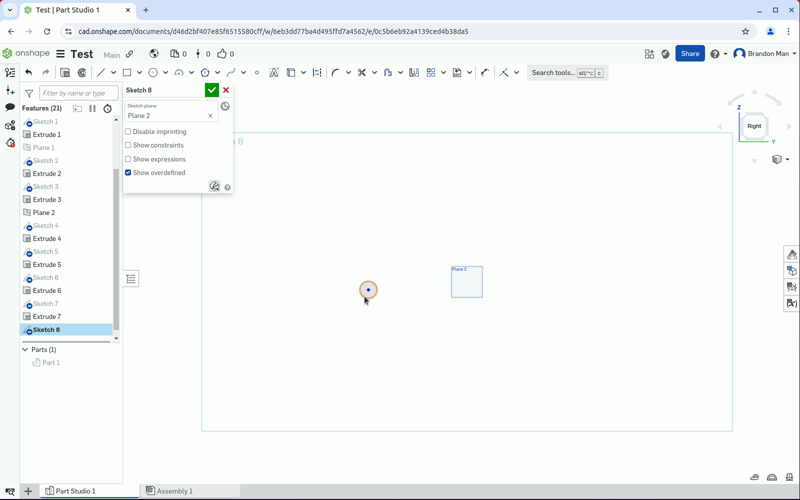
scroll(6)
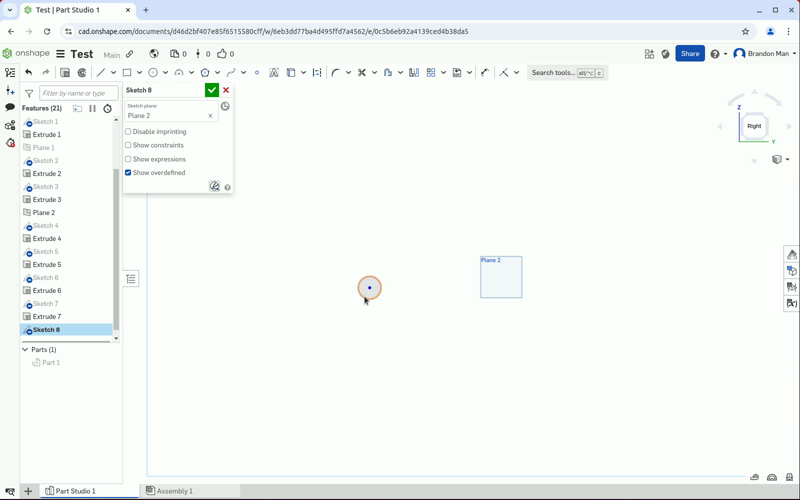
scroll(6)
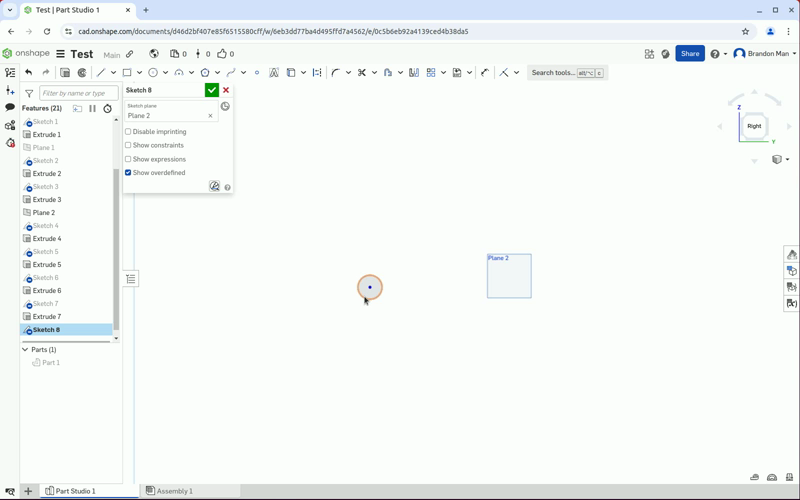
scroll(6)
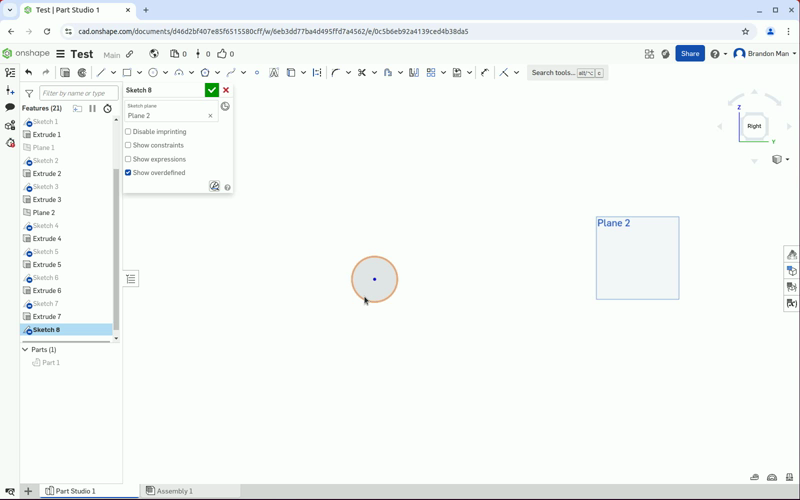
scroll(6)
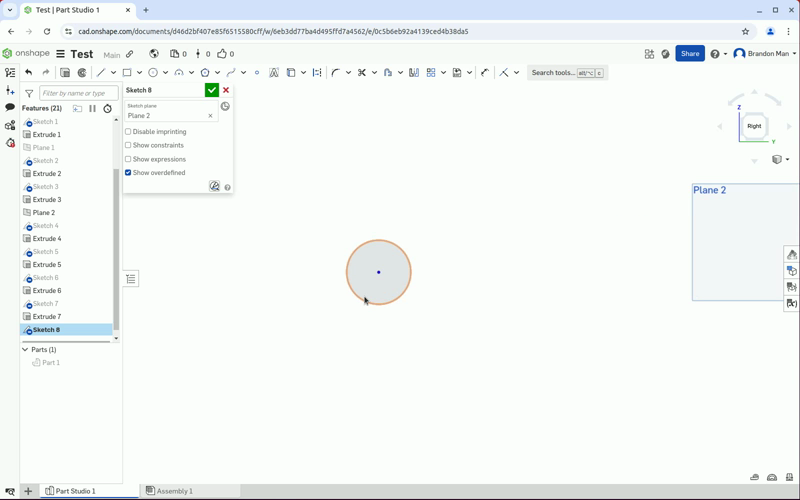
scroll(6)
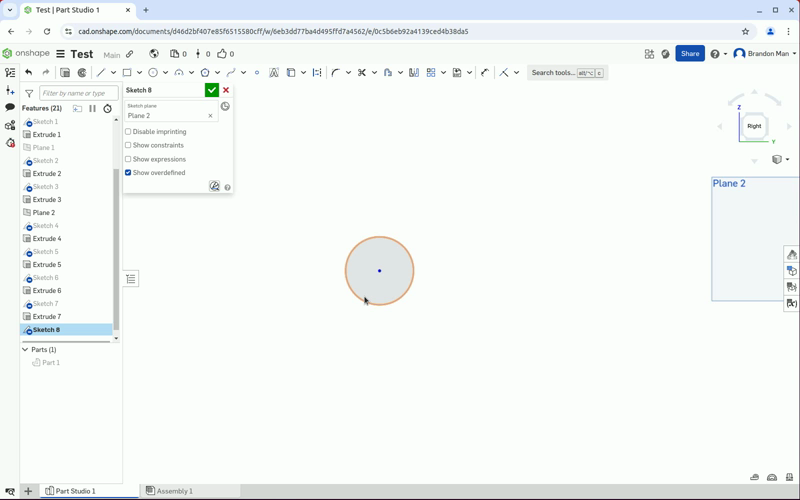
scroll(6)
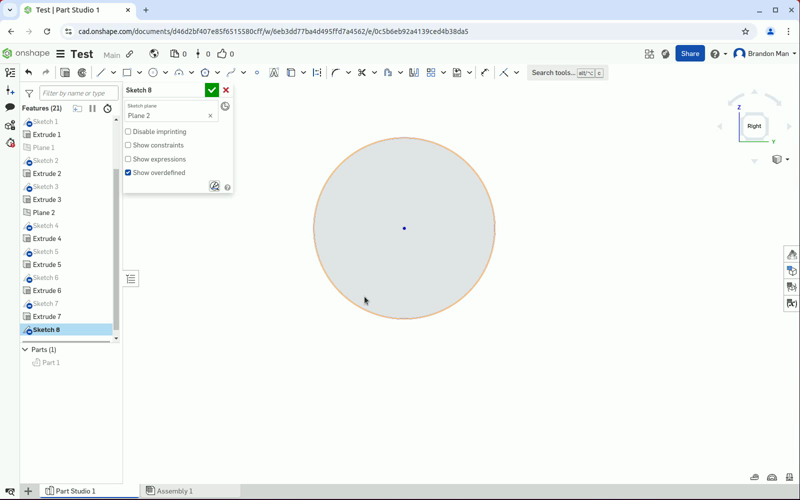
click(364, 296)
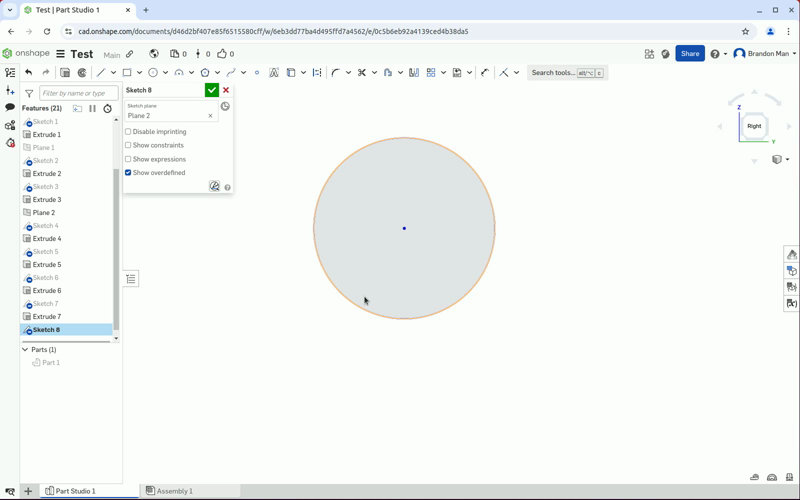
scroll(-6)
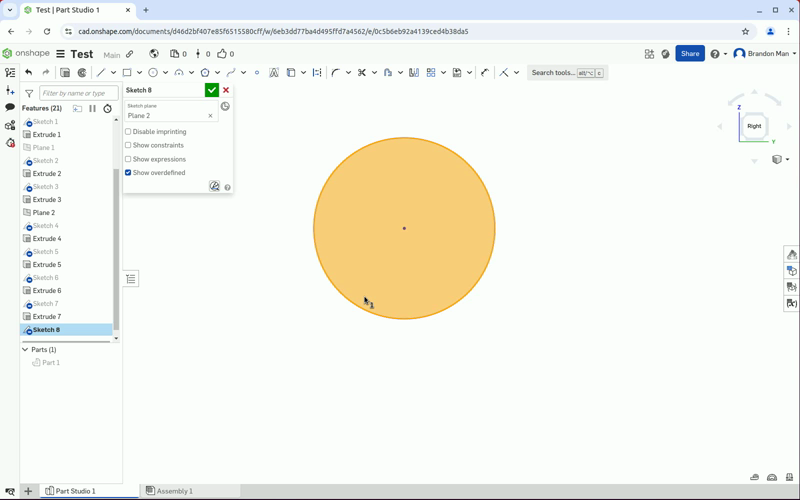
scroll(-6)
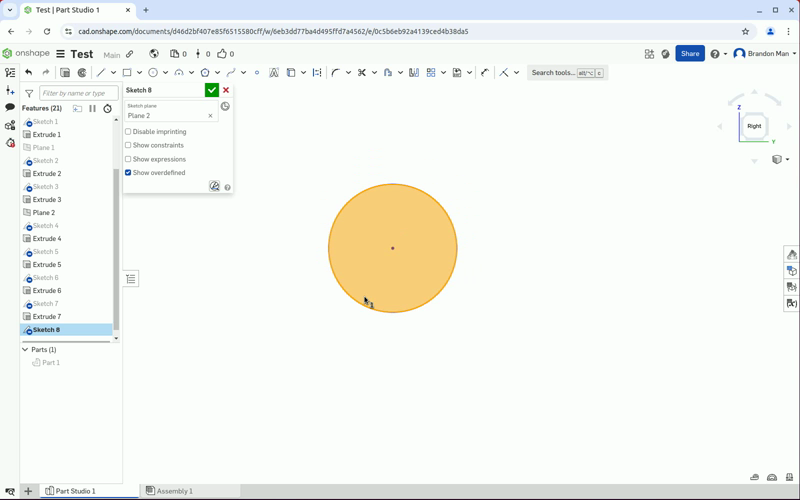
scroll(-6)
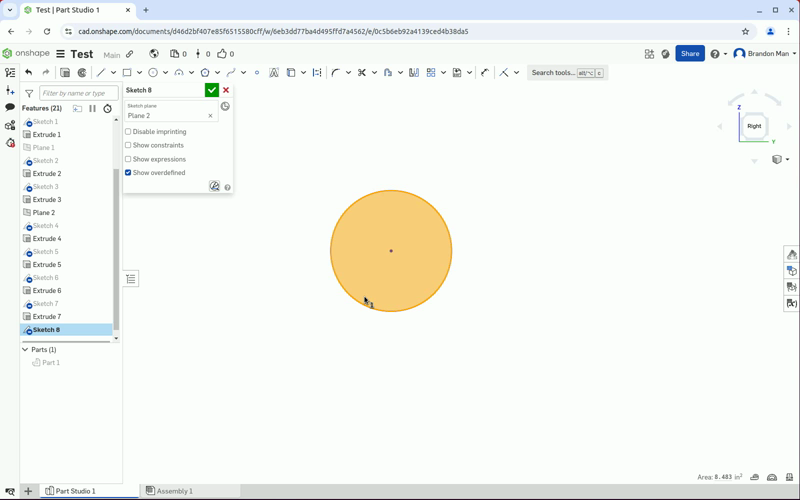
scroll(-6)
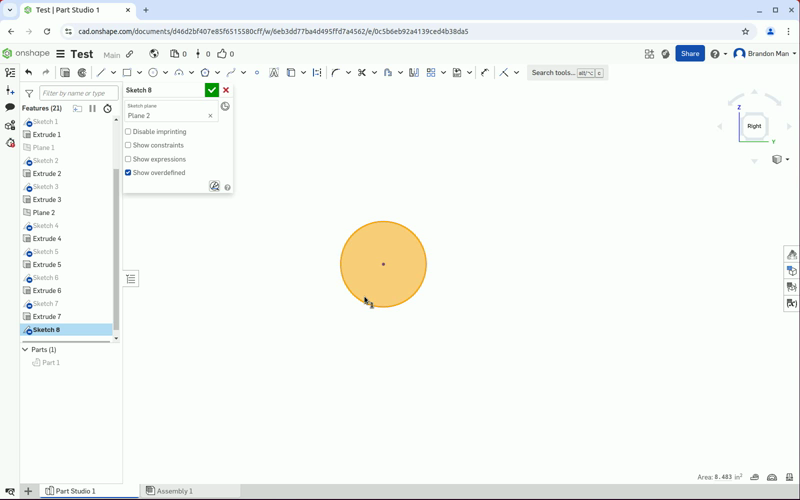
scroll(-6)
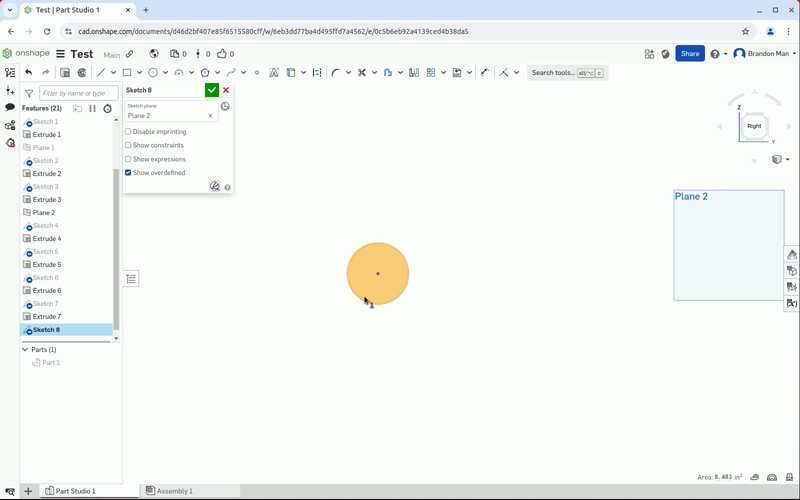
scroll(-6)
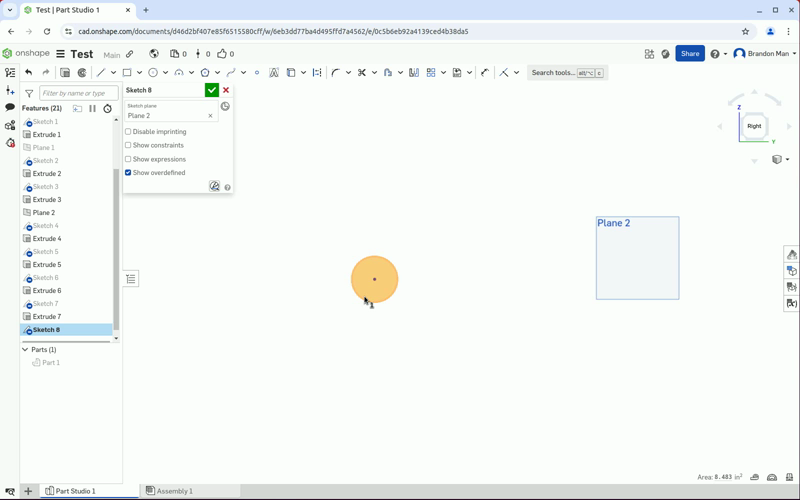
scroll(-6)
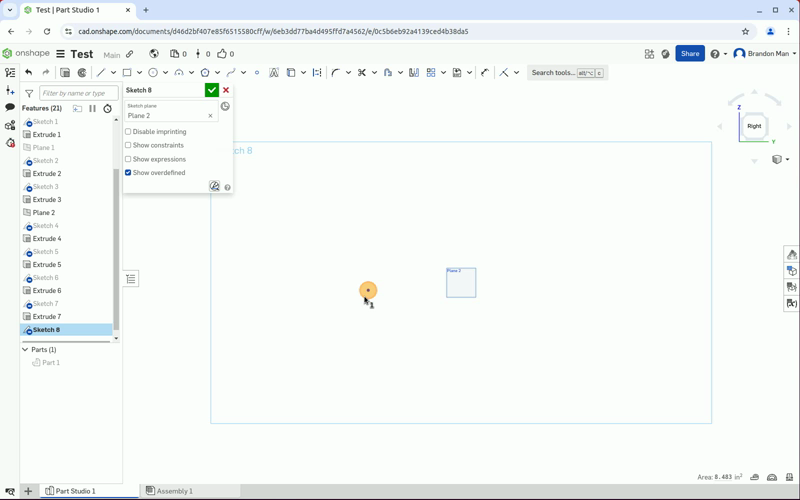
mouse_move(73, 352)
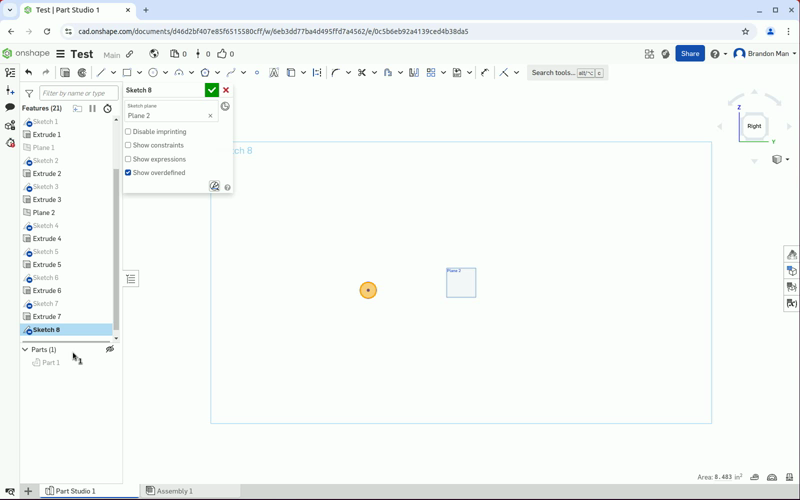
key(shift+y)
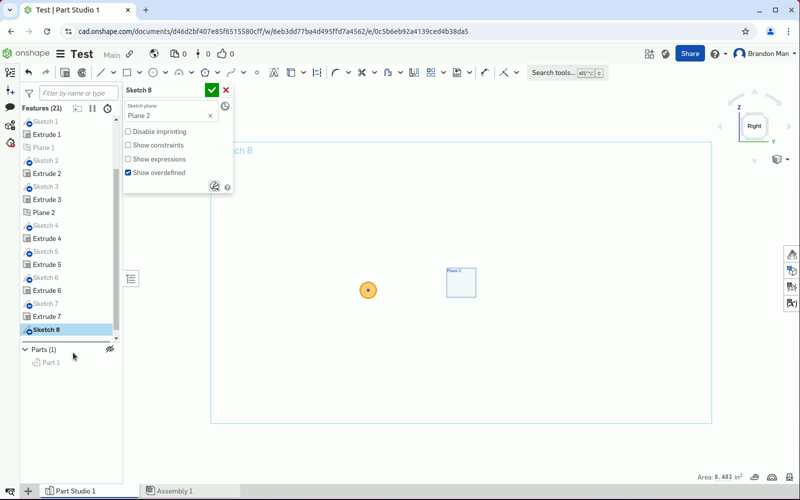
key(shift+e)
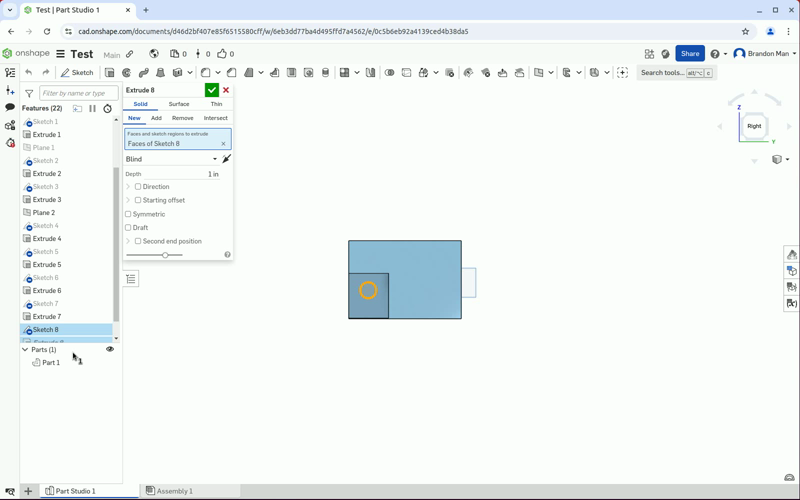
mouse_move(143, 106)
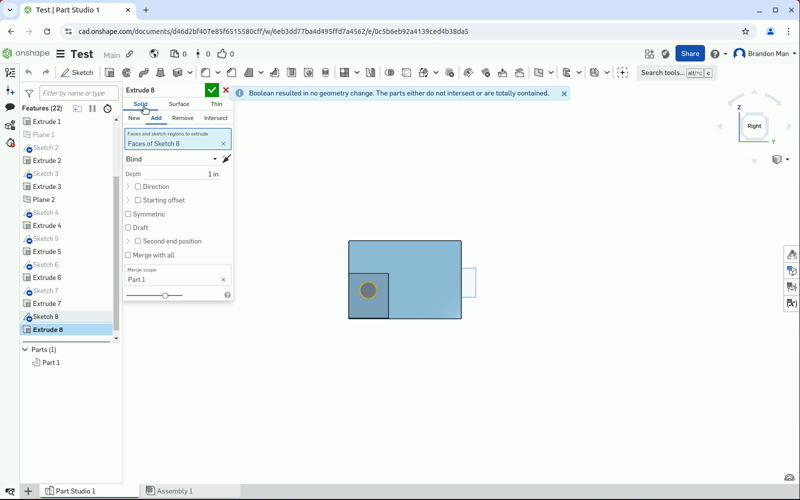
click(143, 106)
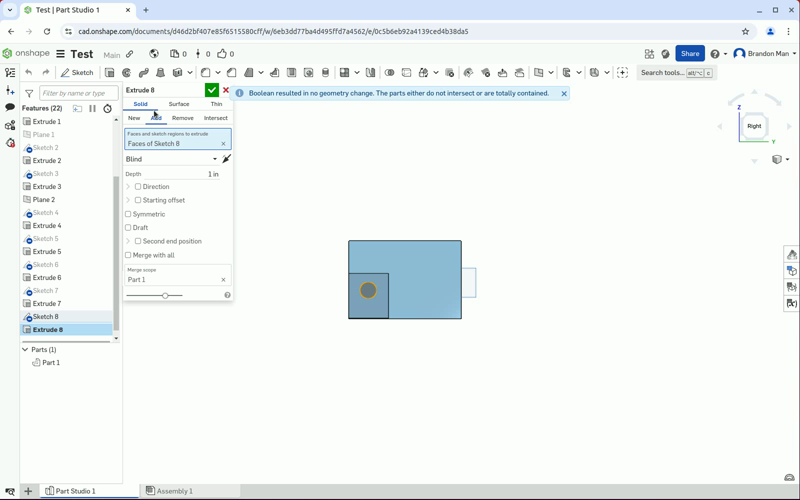
mouse_move(186, 120)
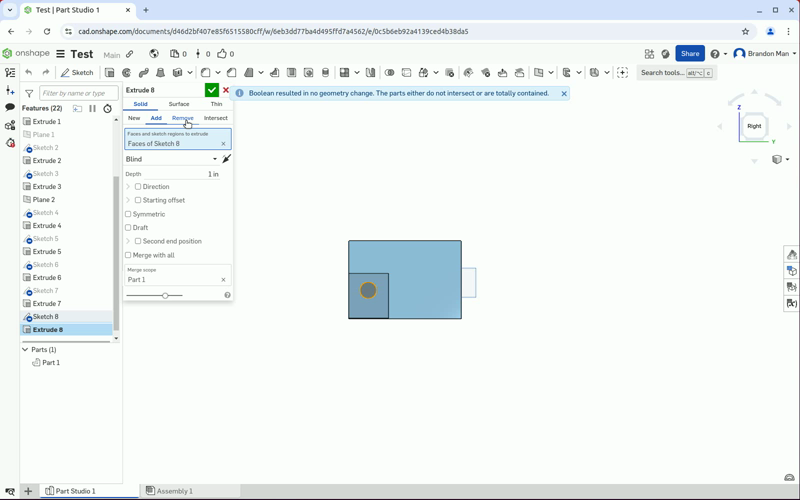
click(186, 120)
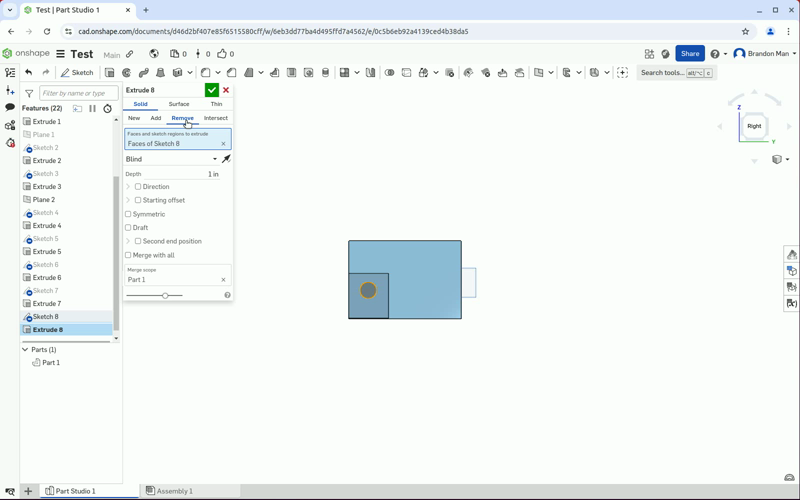
key(tab, 4)
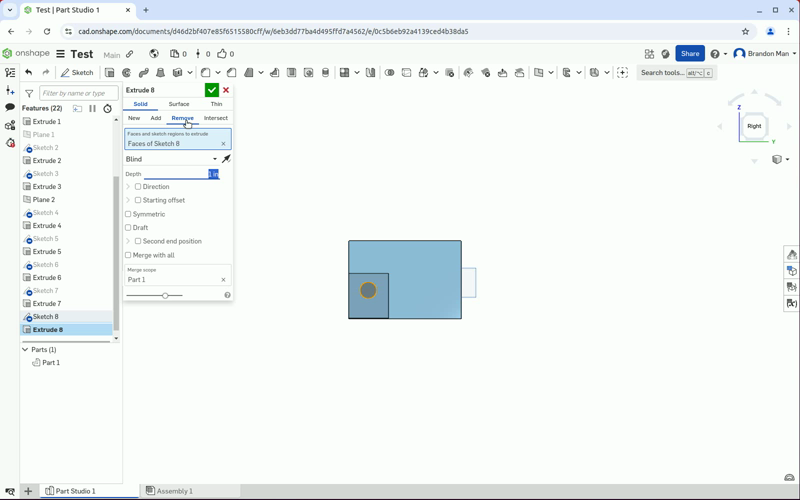
text(30.811)
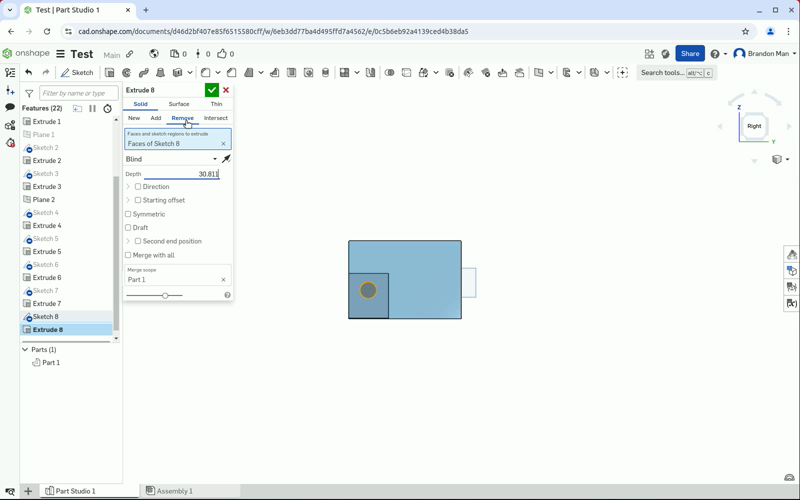
key(tab, 6)
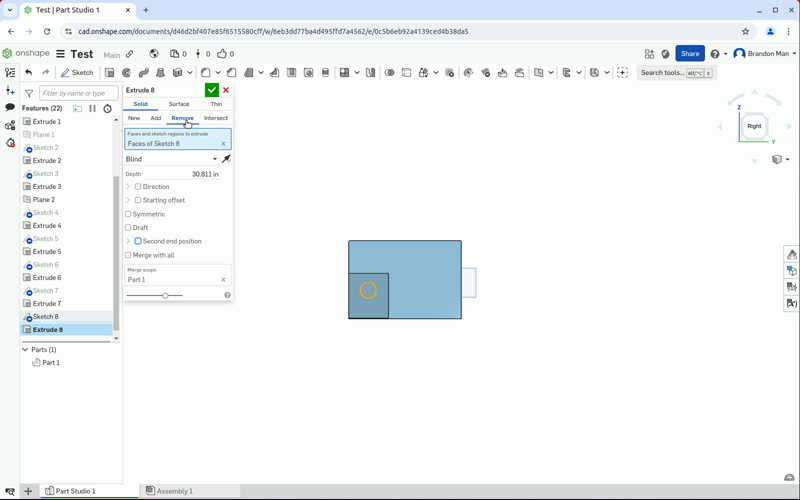
key(space)
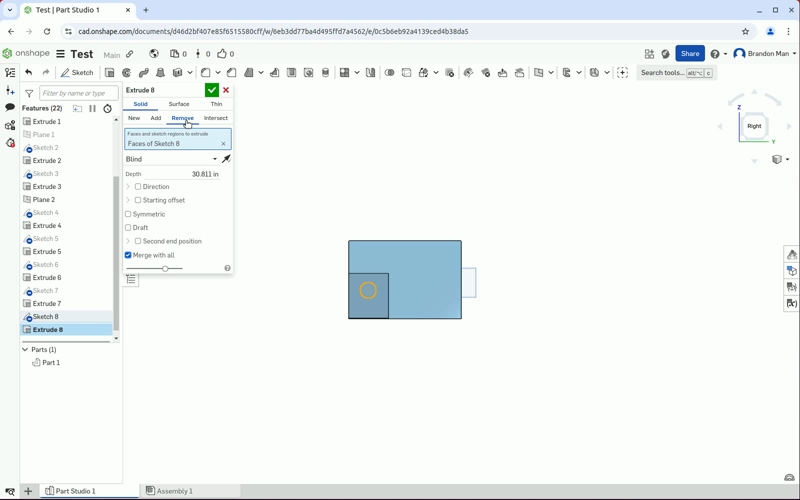
key(enter)
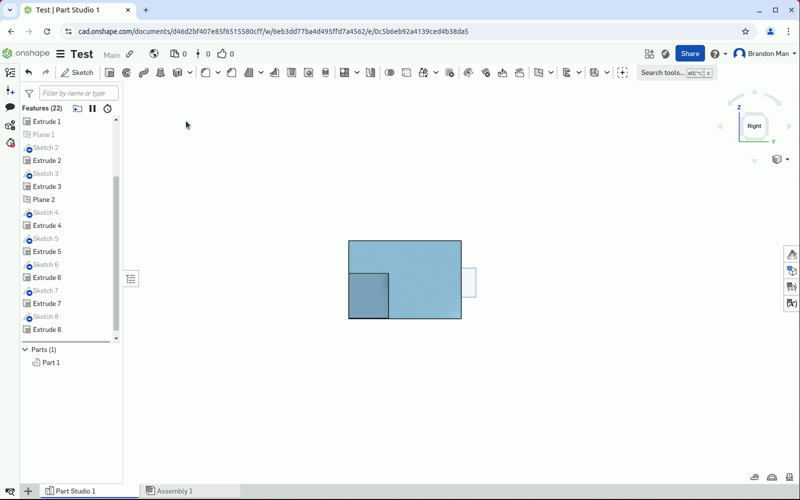
key(shift+h)
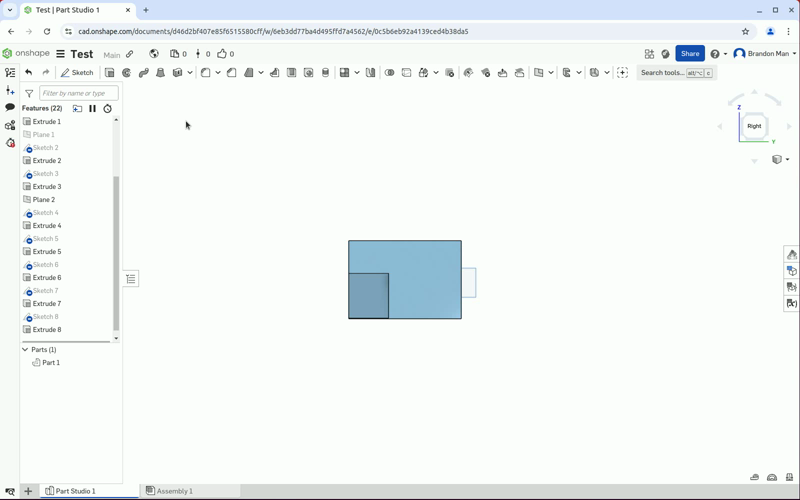
key(shift+h)
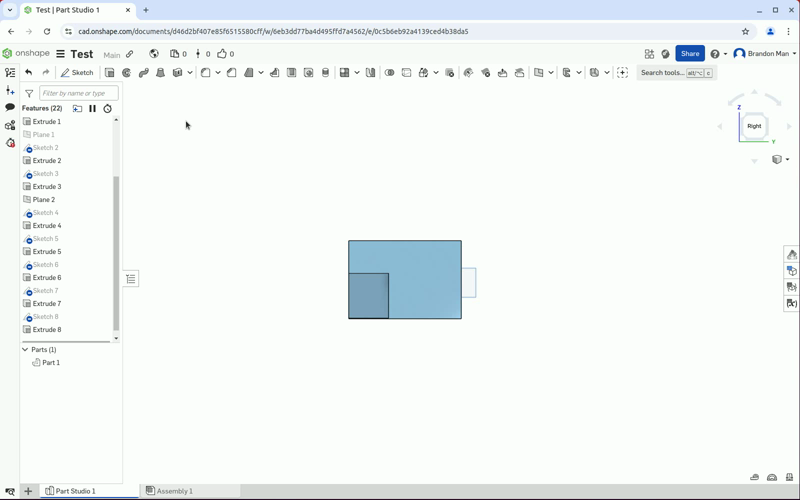
mouse_move(69, 111)
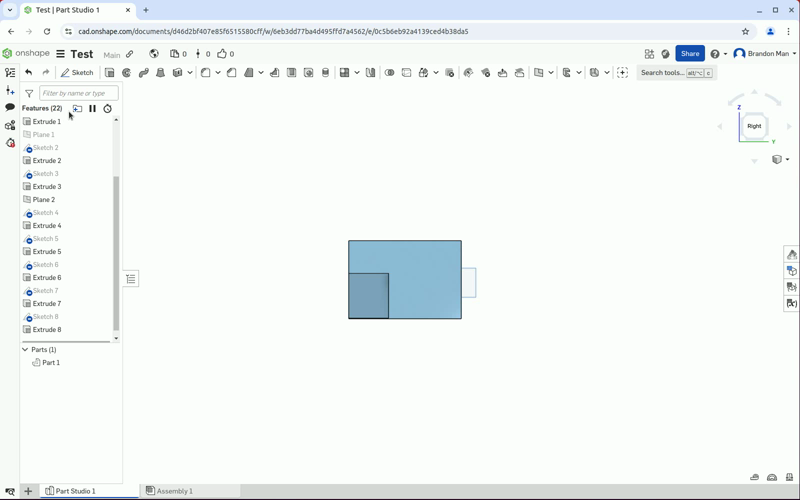
click(69, 111)
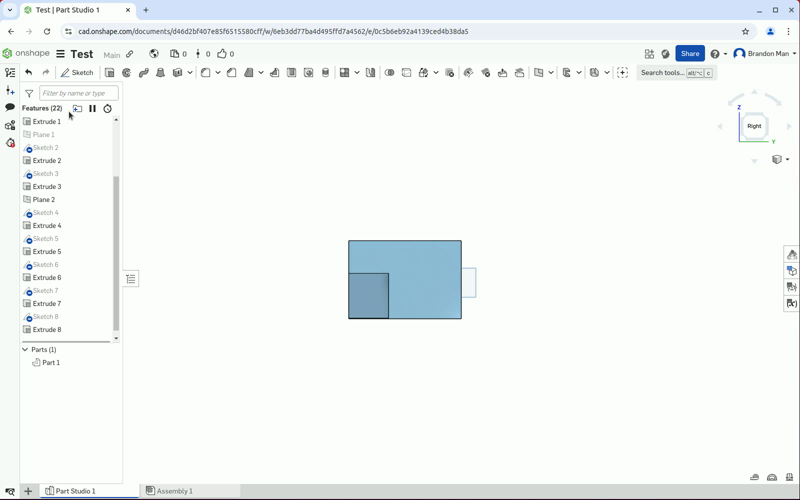
key(shift+s)
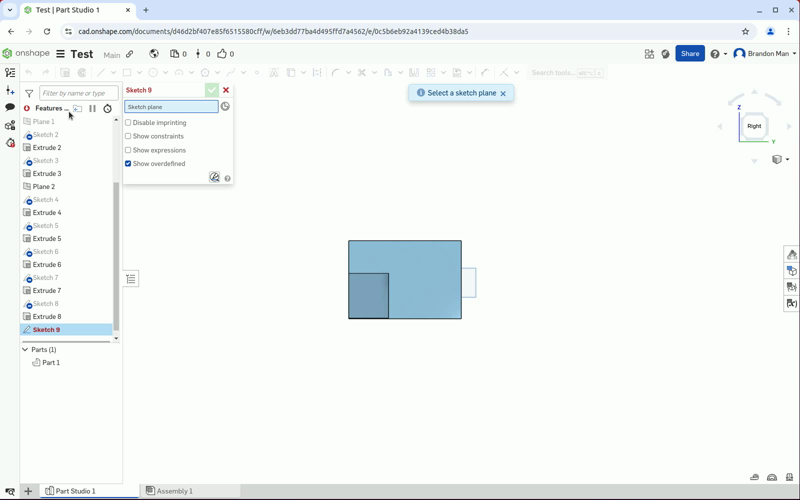
mouse_move(69, 189)
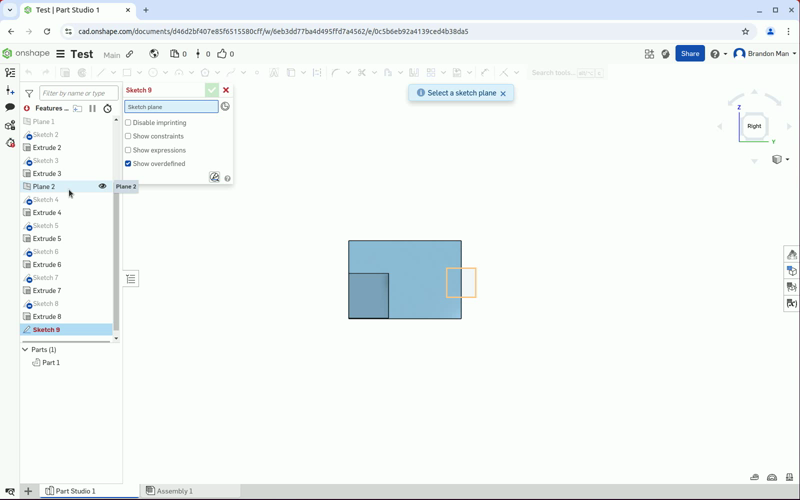
click(69, 189)
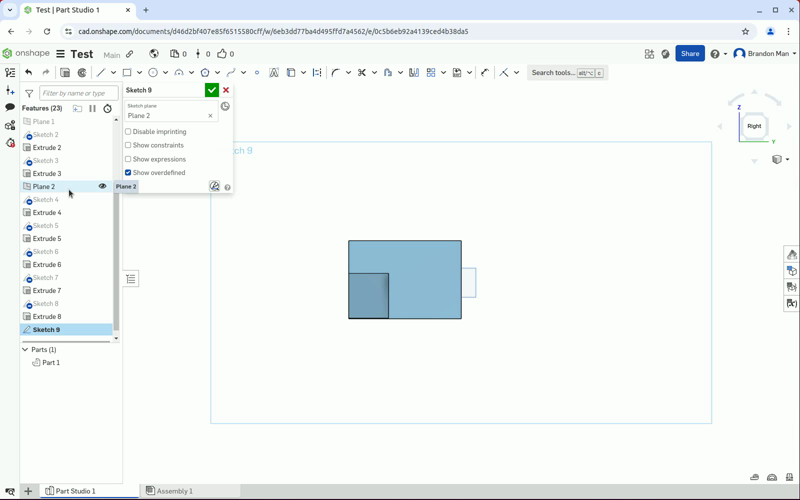
mouse_move(73, 352)
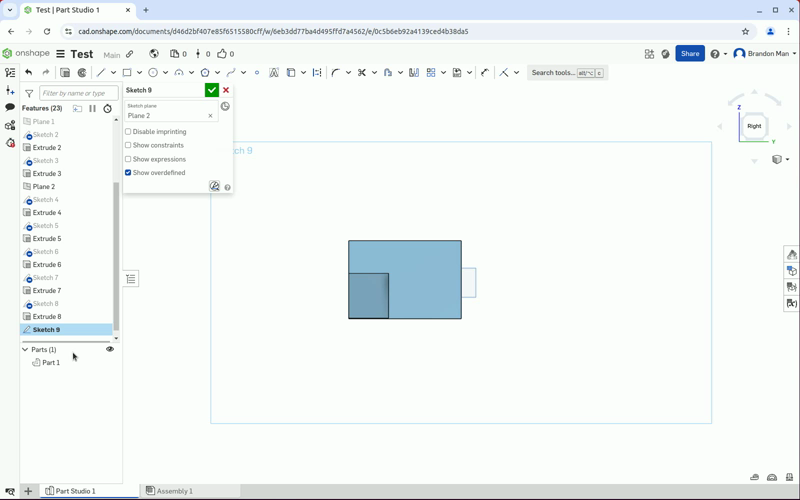
key(y)
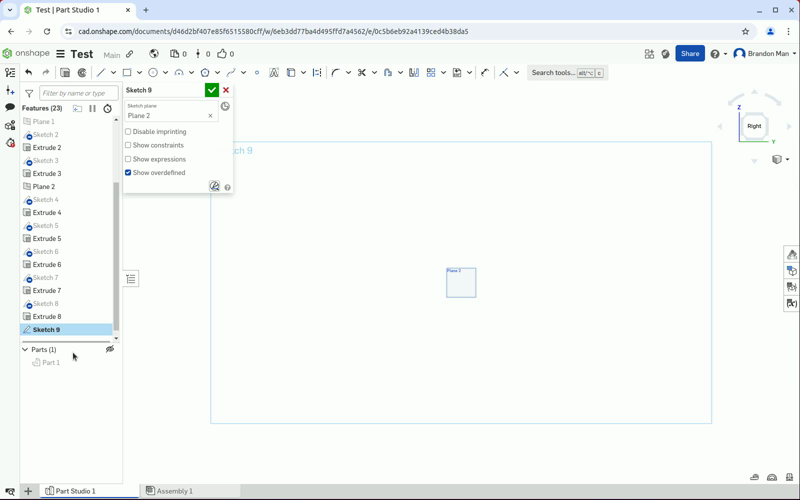
key(c)
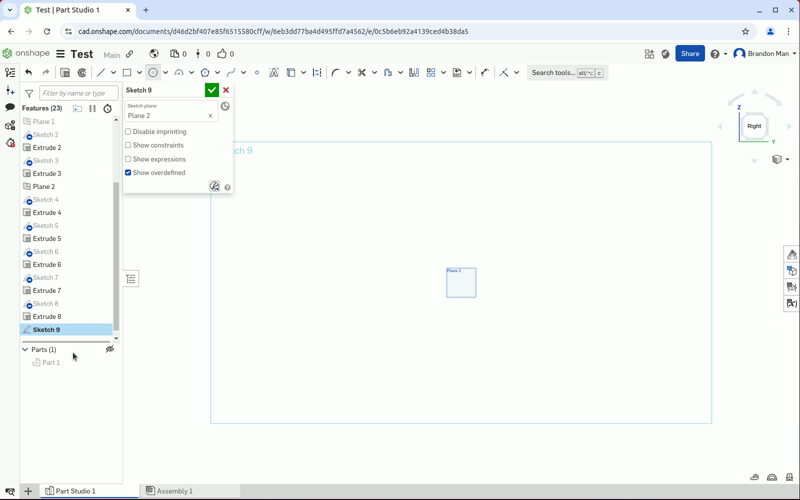
key_down(shift)
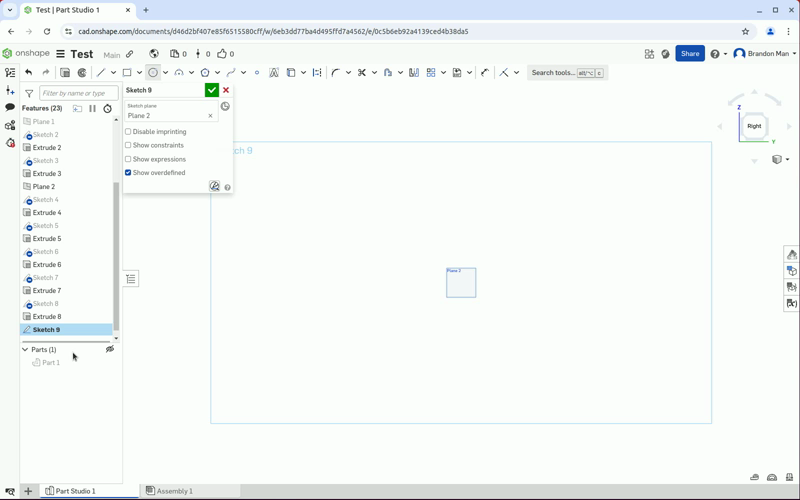
mouse_move(368, 266)
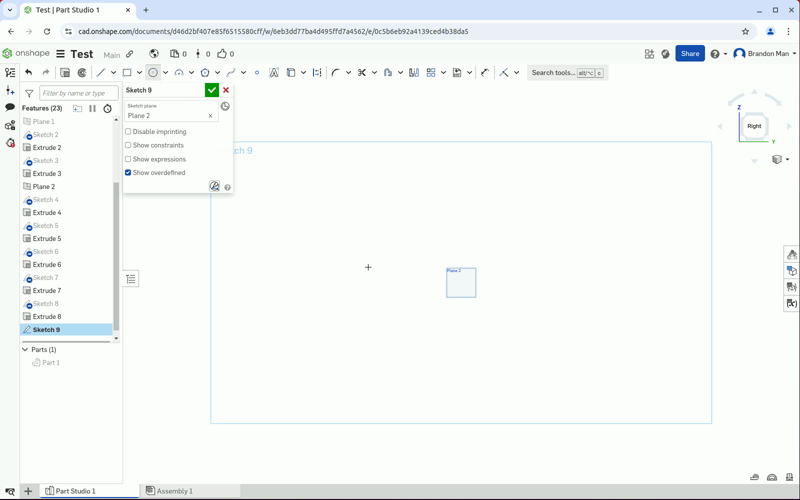
click(368, 266)
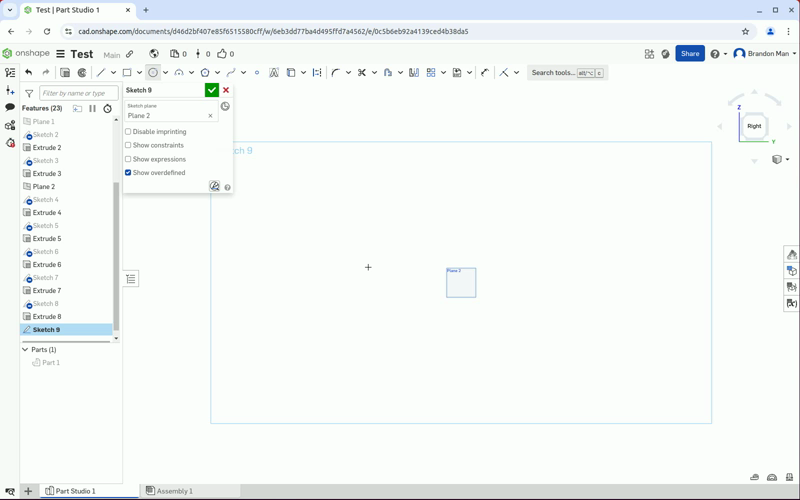
key_up(shift)
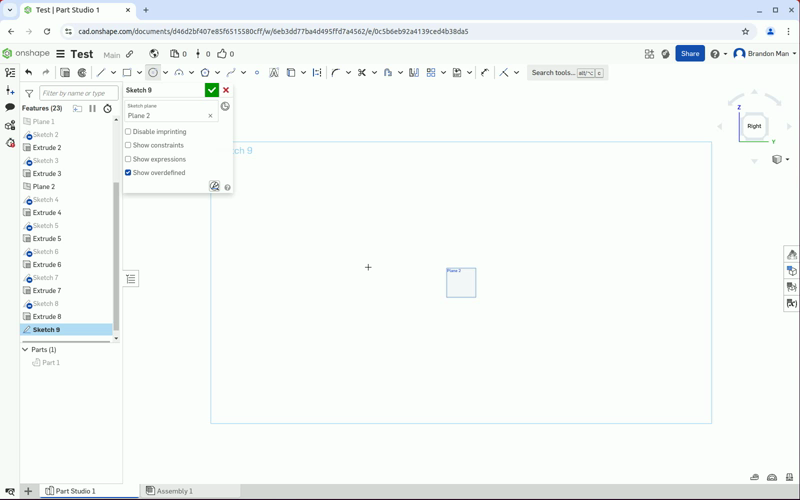
mouse_move(376, 266)
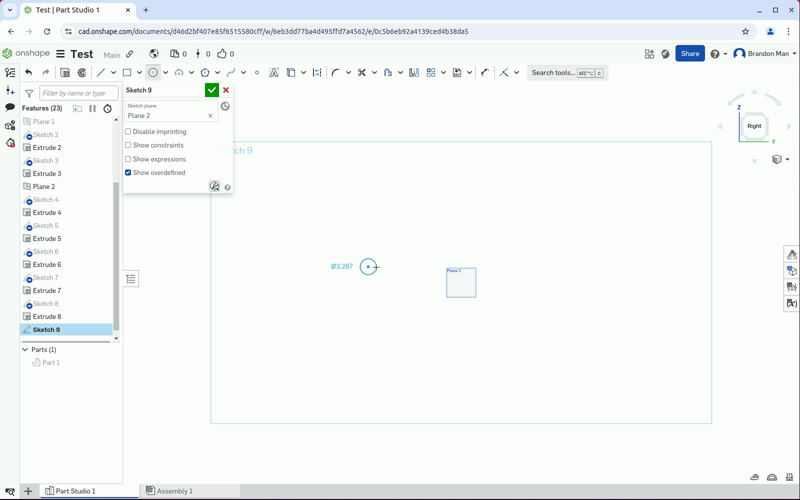
click(376, 266)
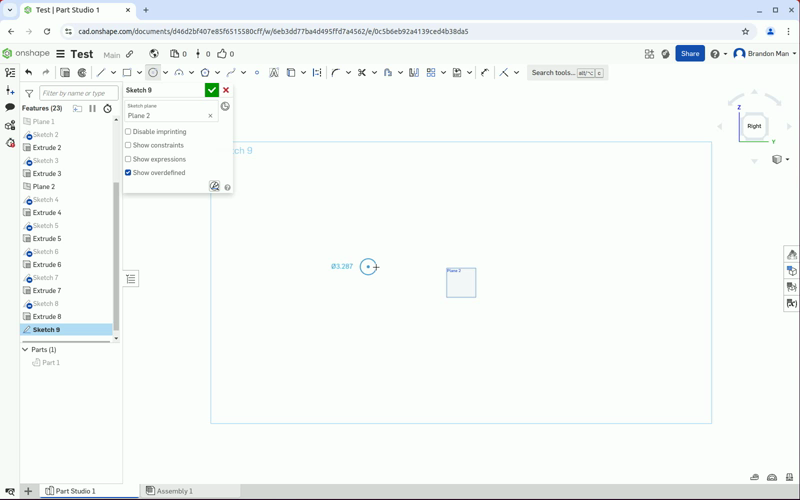
key(esc)
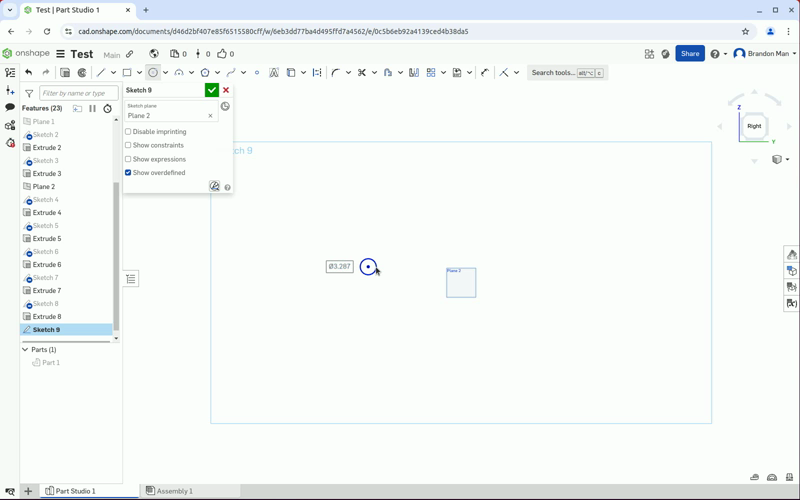
mouse_move(373, 272)
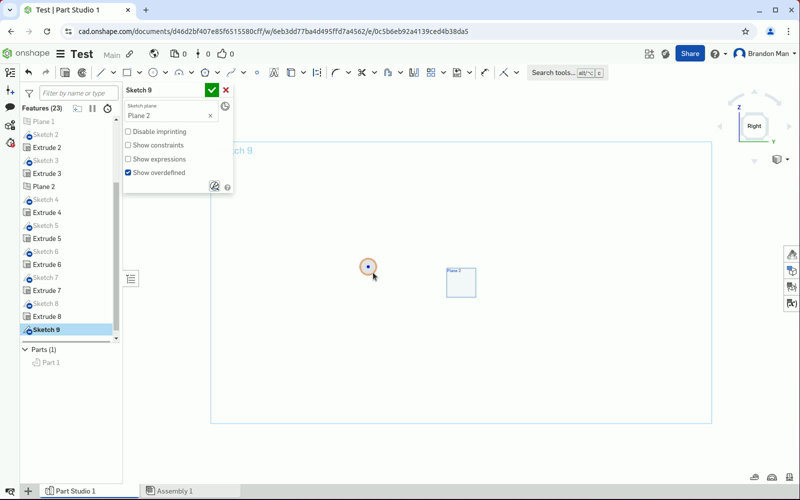
scroll(6)
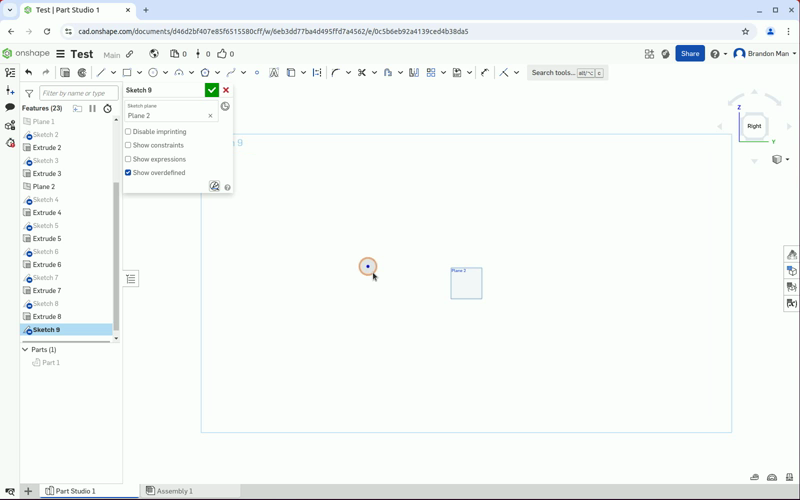
scroll(6)
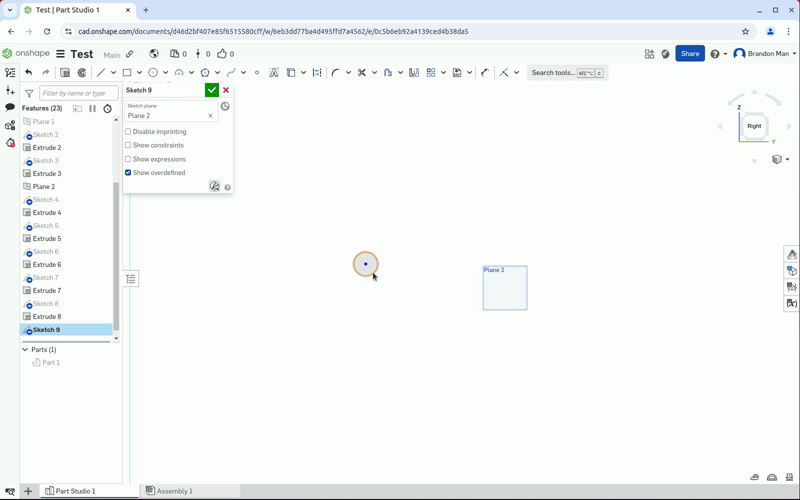
scroll(6)
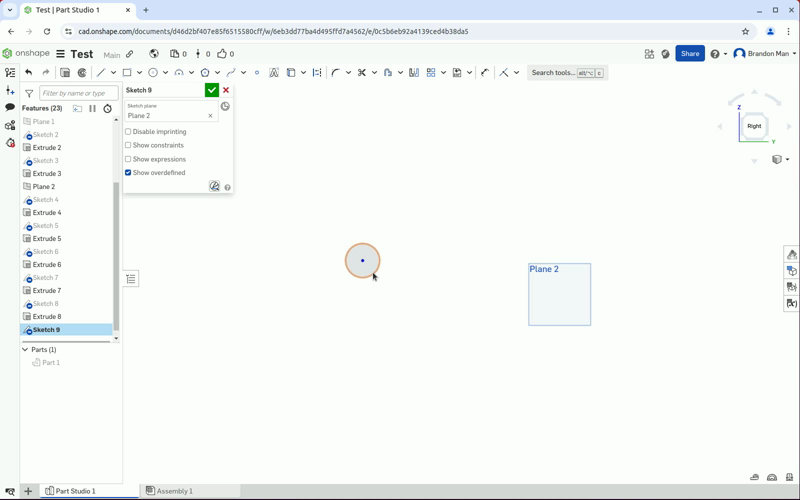
scroll(6)
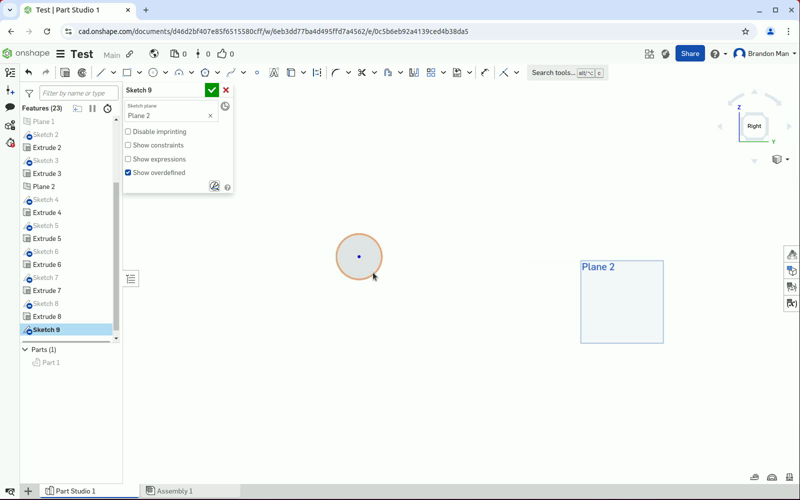
scroll(6)
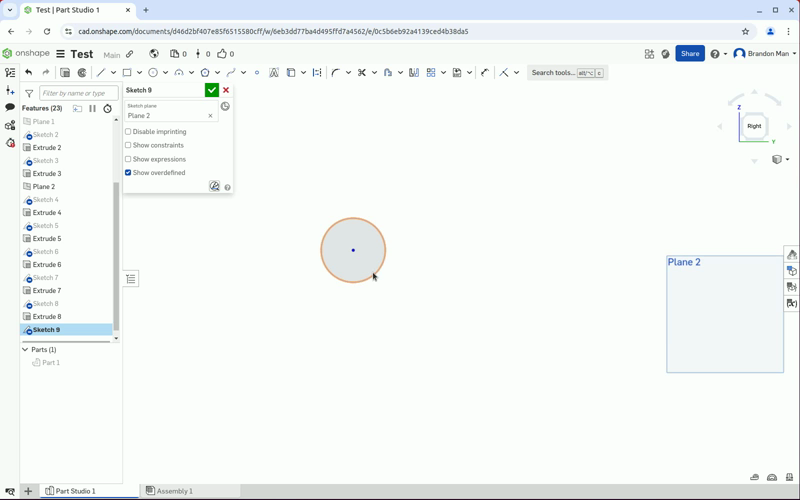
scroll(6)
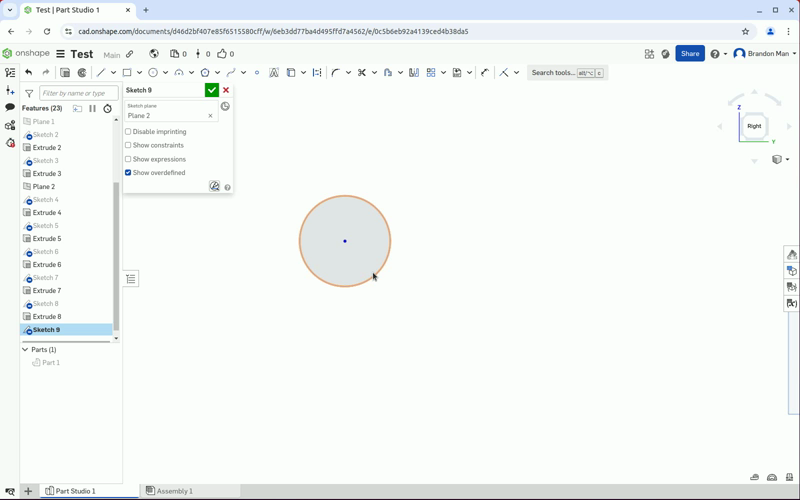
scroll(6)
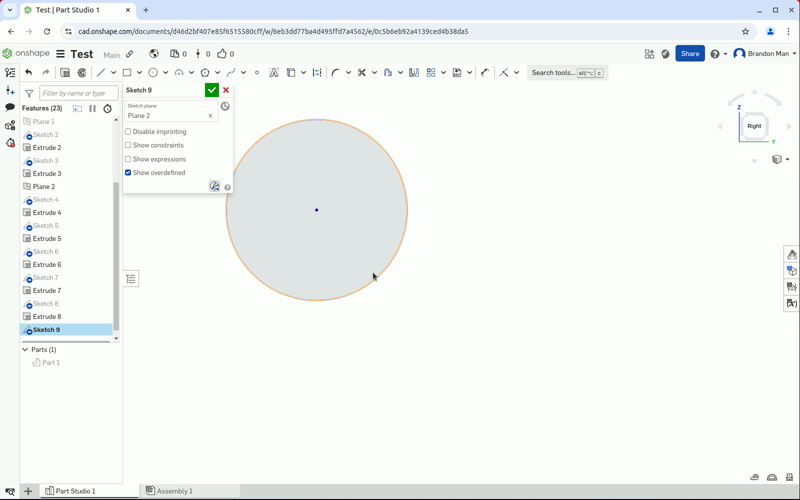
click(373, 272)
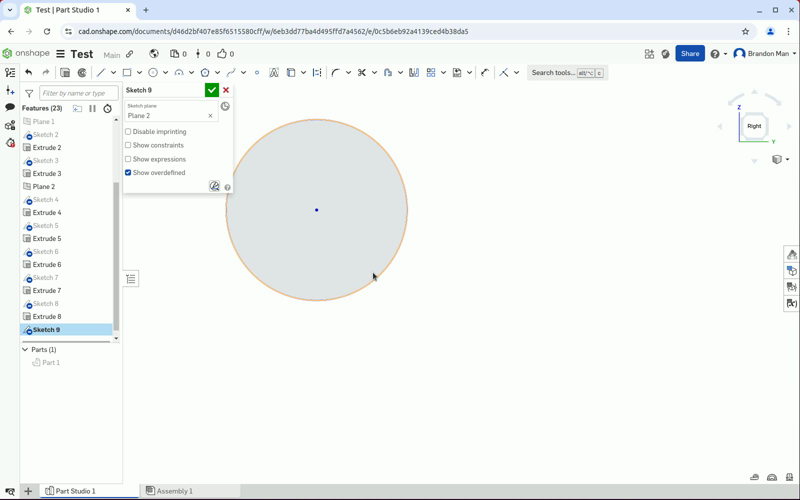
scroll(-6)
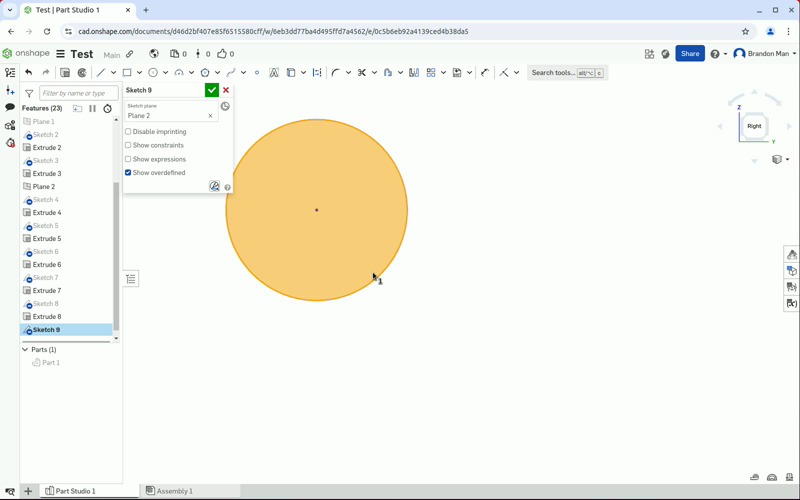
scroll(-6)
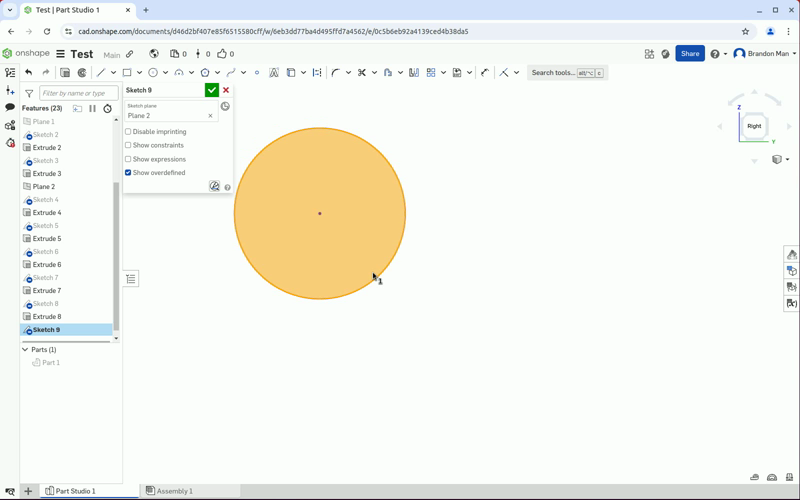
scroll(-6)
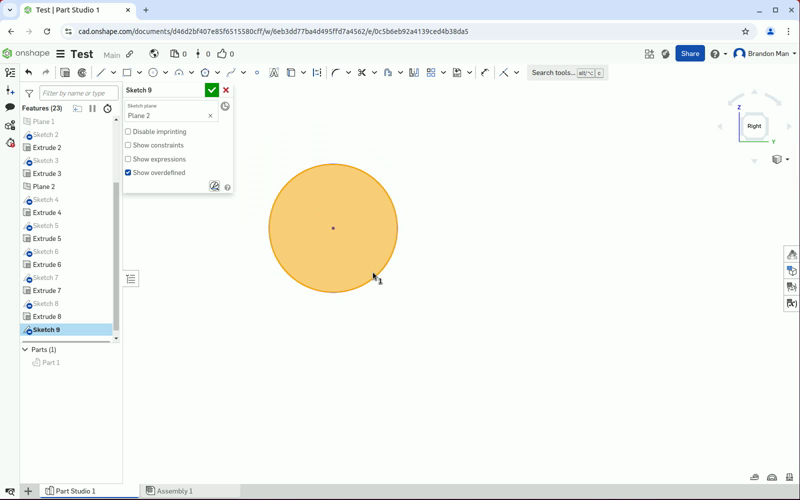
scroll(-6)
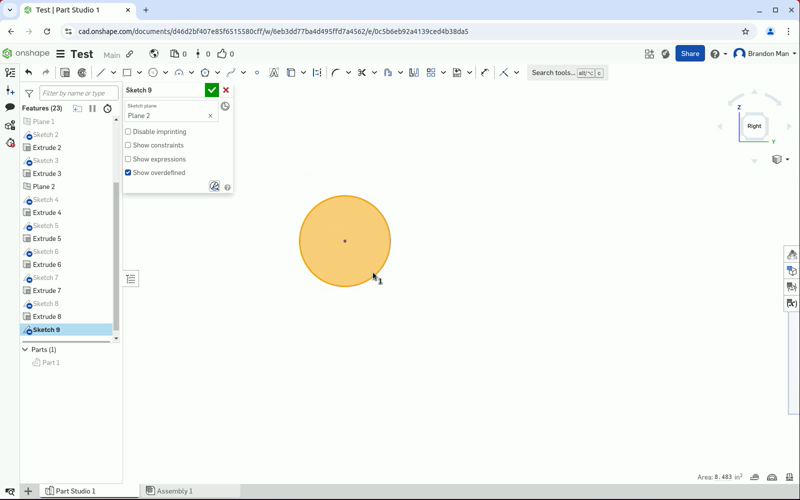
scroll(-6)
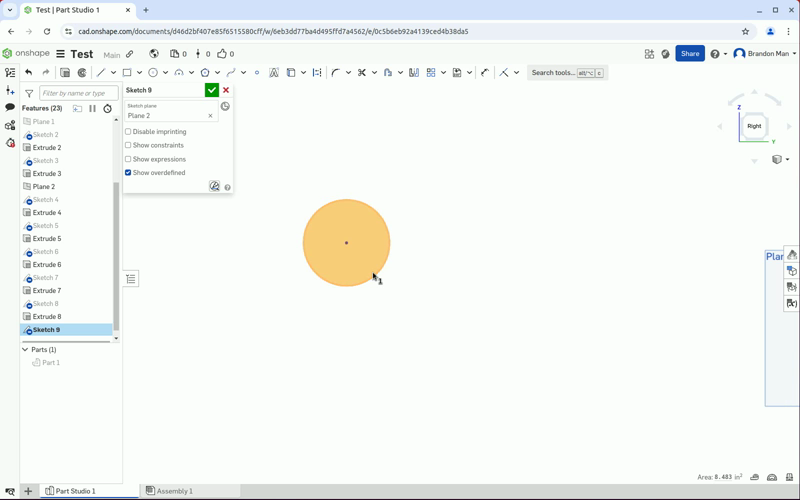
scroll(-6)
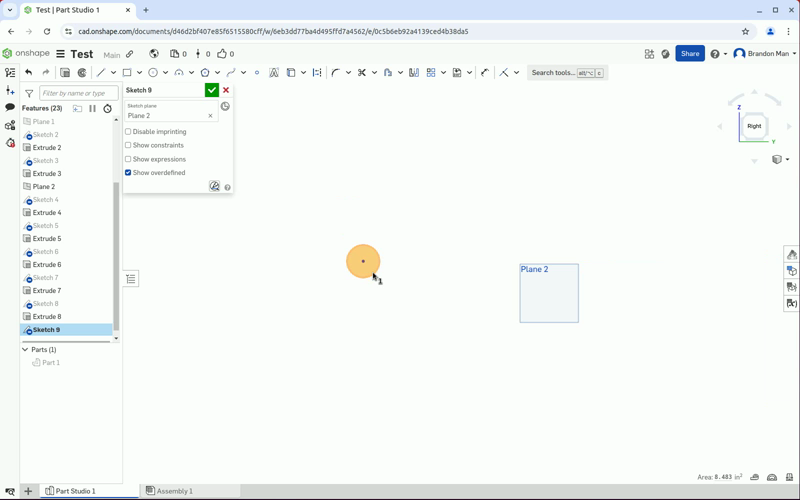
scroll(-6)
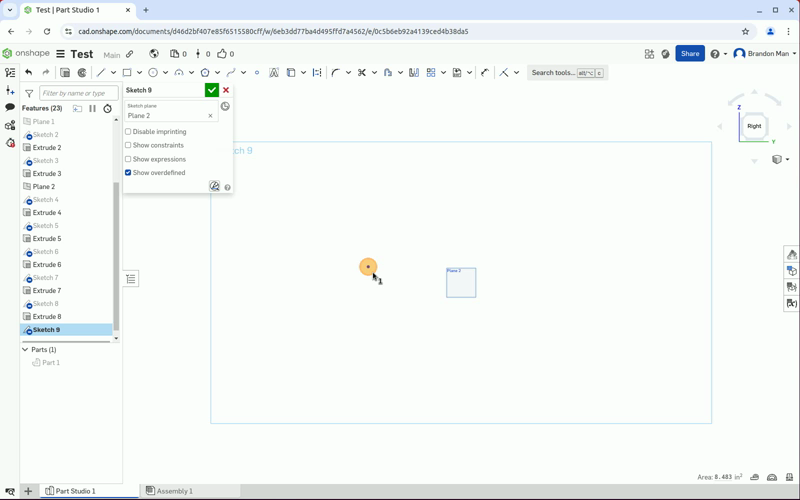
mouse_move(73, 352)
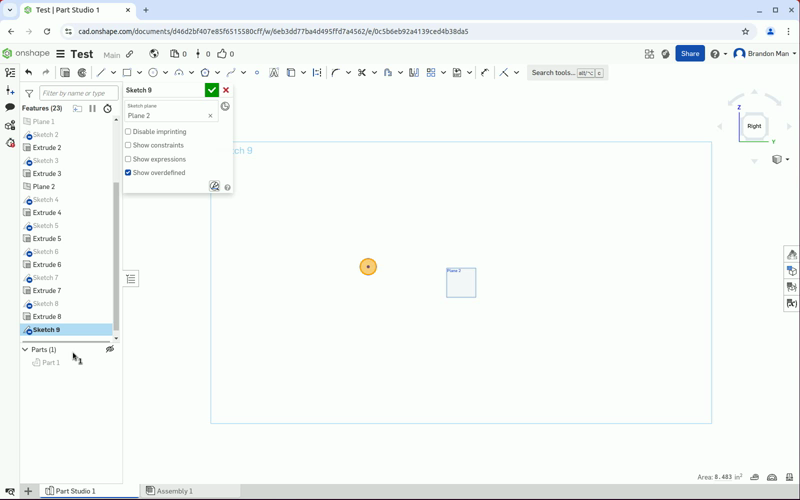
key(shift+y)
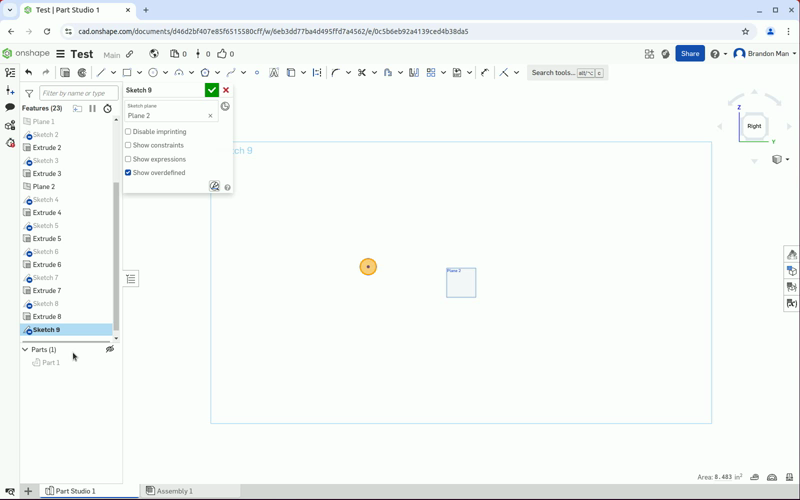
key(shift+e)
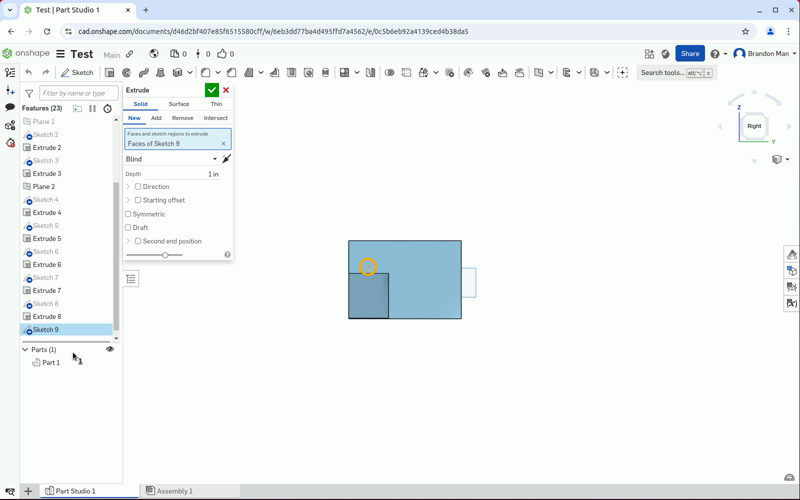
mouse_move(143, 106)
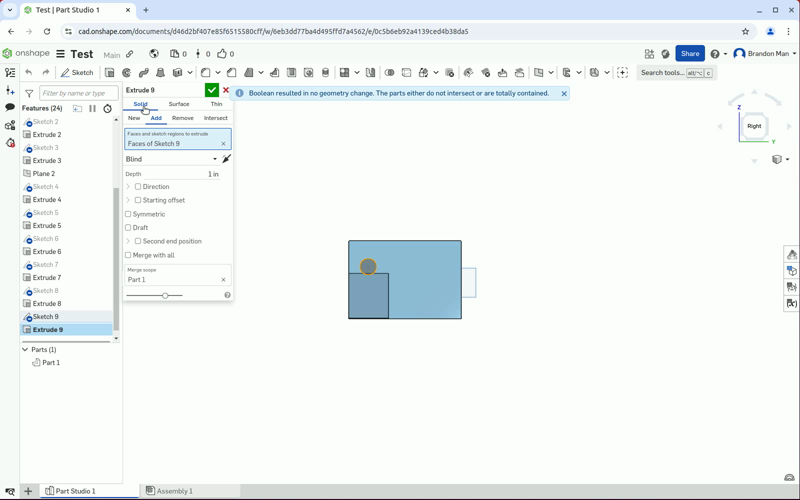
click(143, 106)
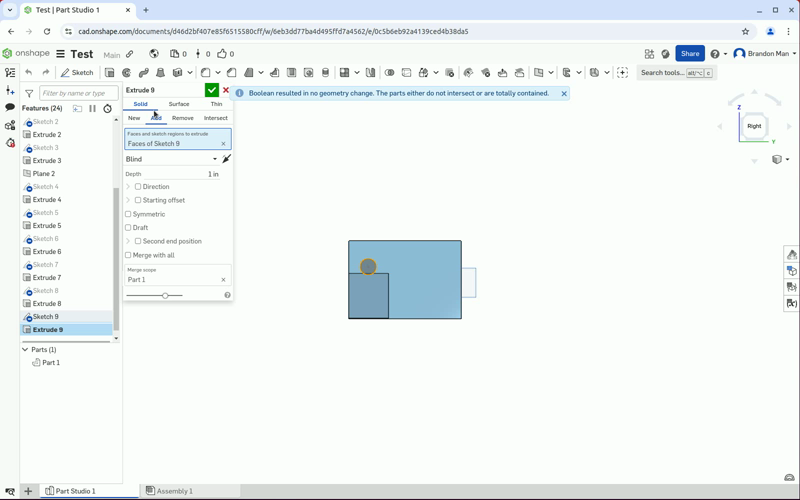
mouse_move(186, 120)
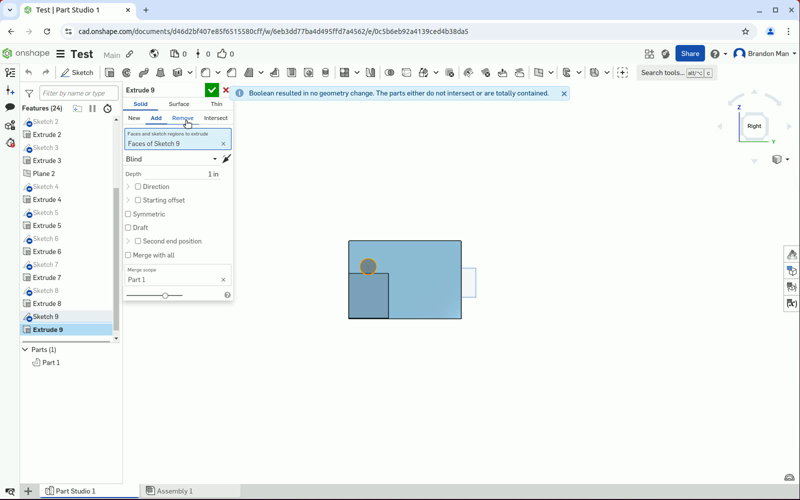
click(186, 120)
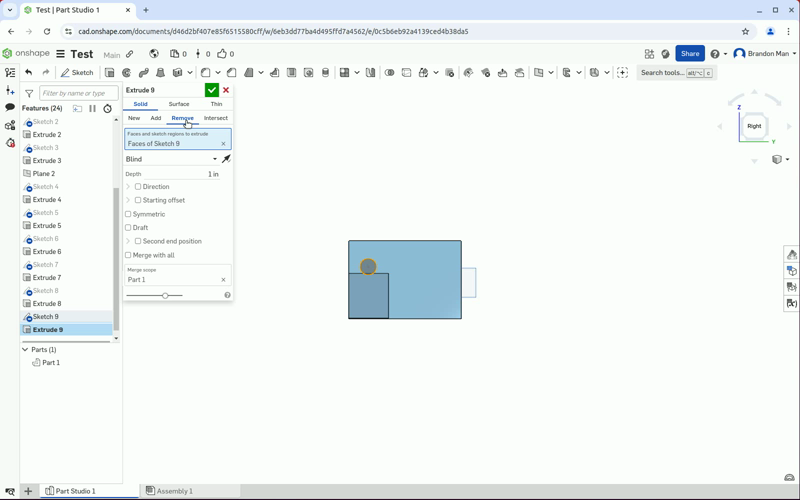
key(tab, 4)
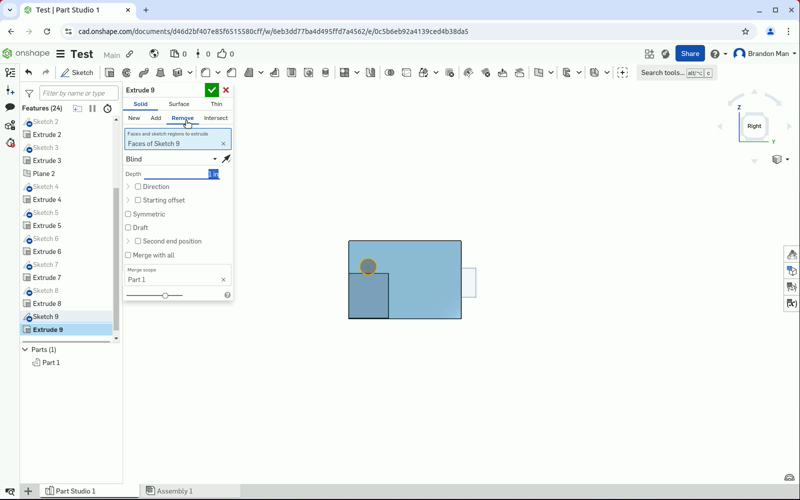
text(30.811)
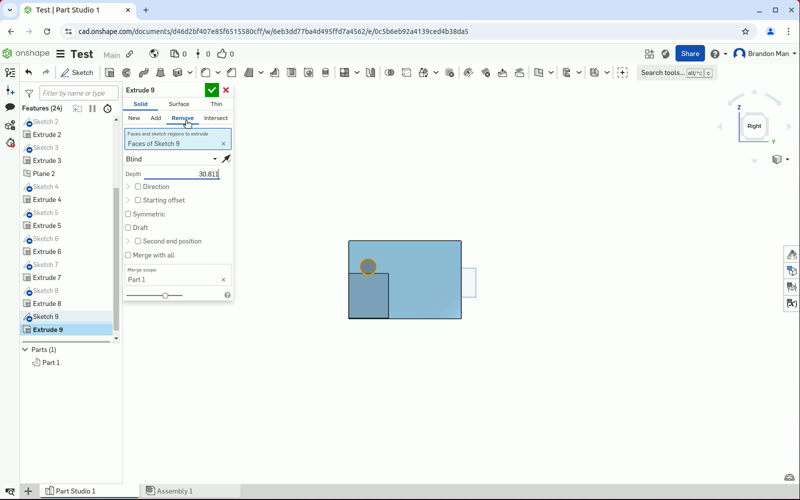
key(tab, 6)
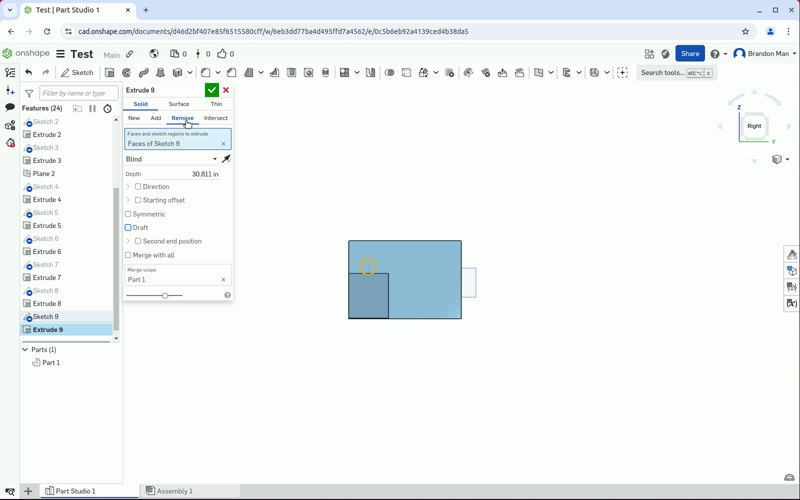
key(space)
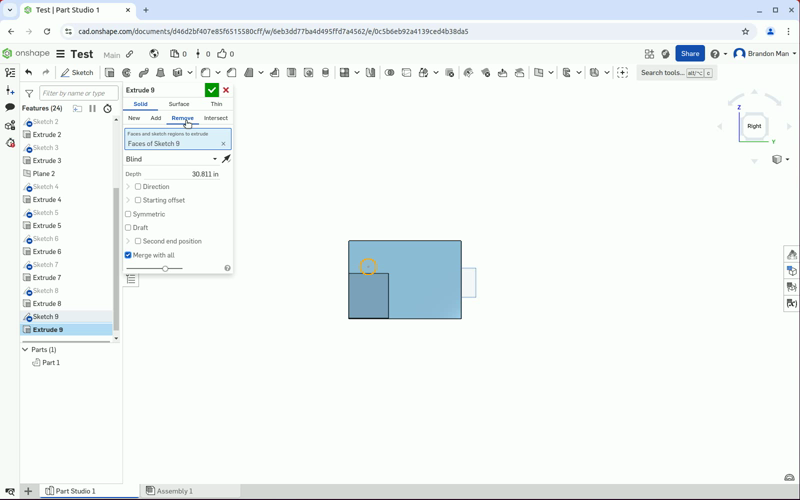
key(enter)
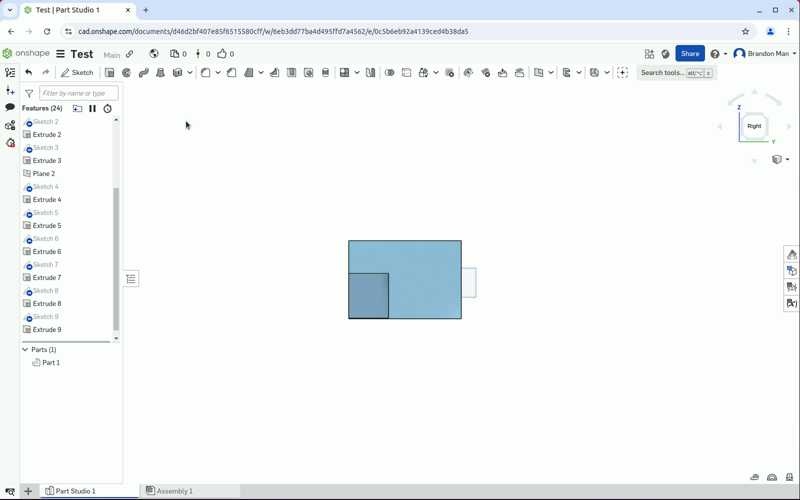
key(shift+h)
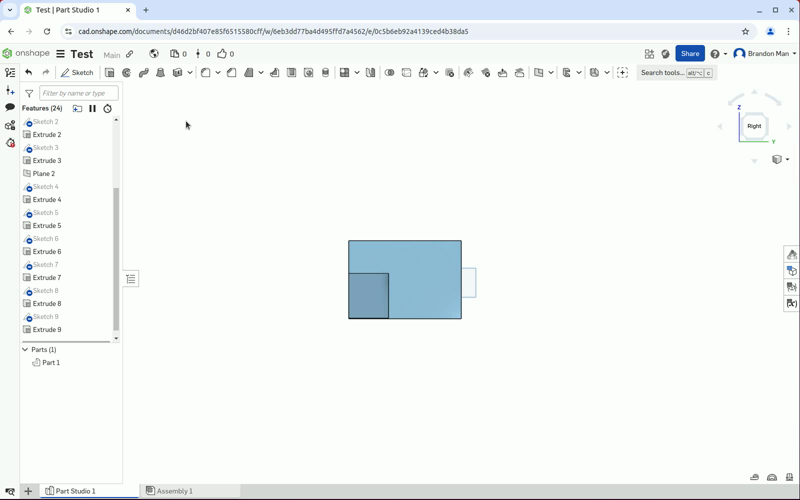
key(shift+h)
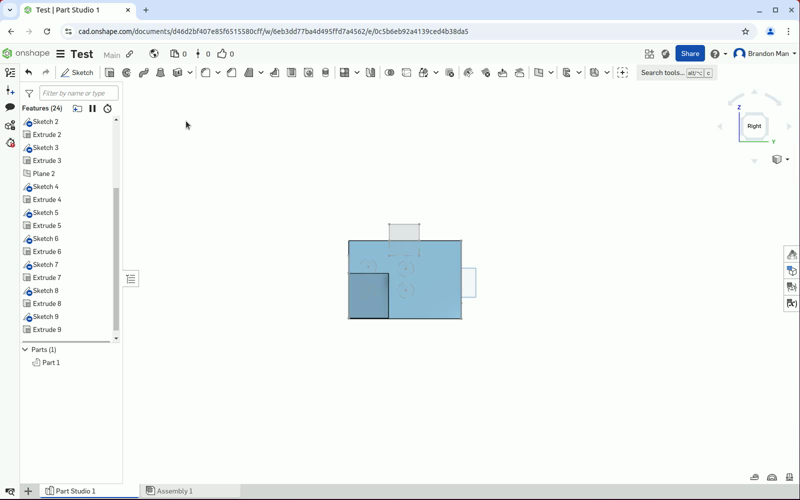
key(shift+7)
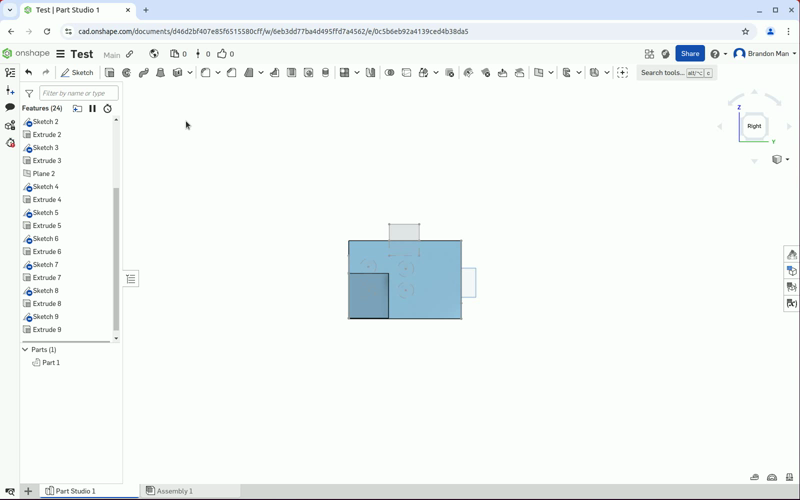
key(right, 2)
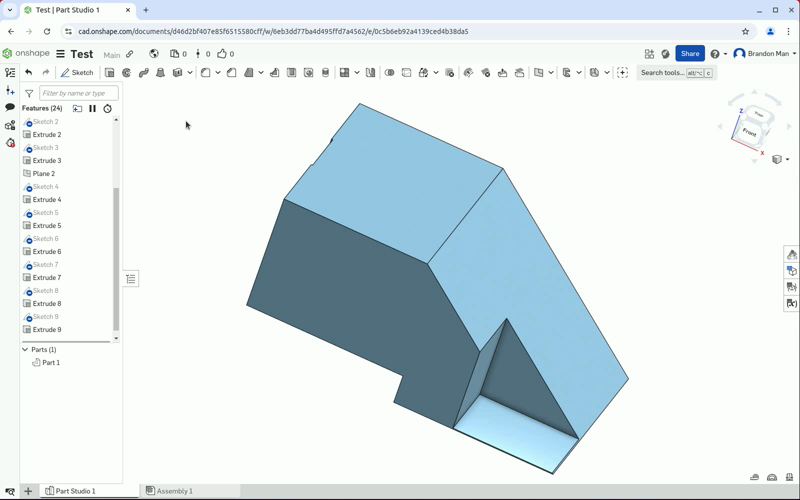
key(down, 2)
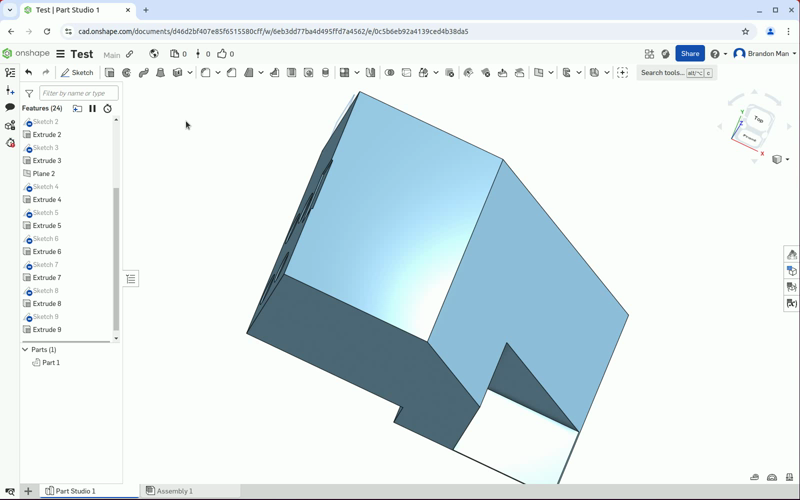
key(up, 2)
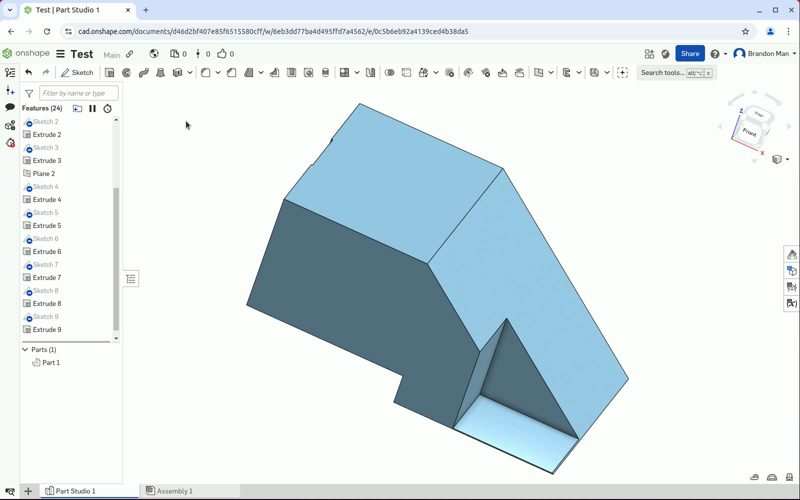
key(left, 2)
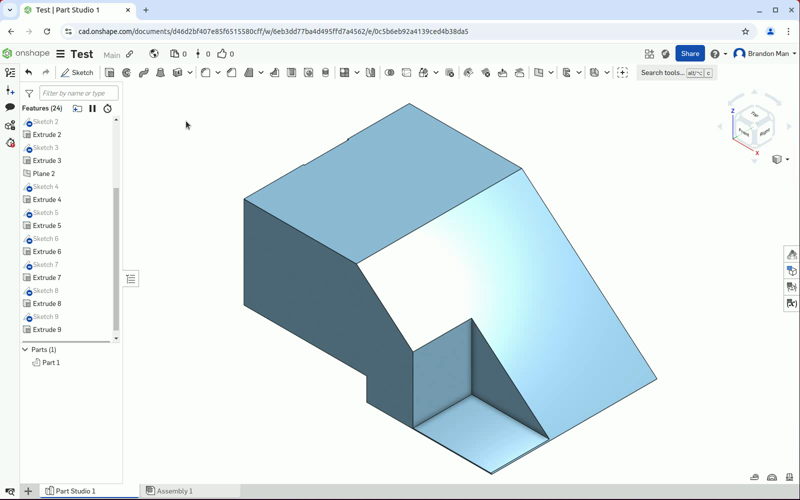
mouse_move(69, 85)
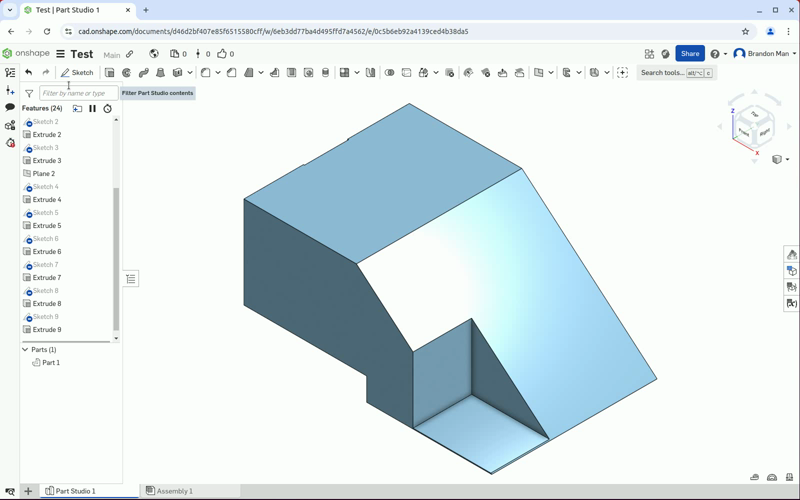
click(69, 85)